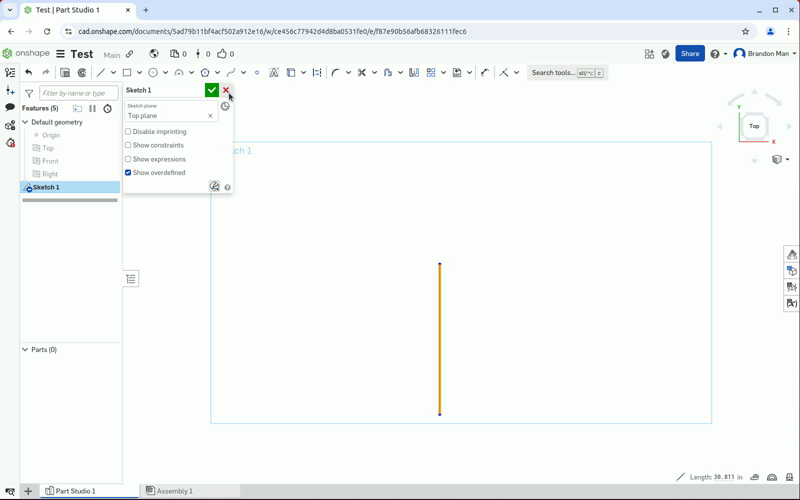
key(shift+h)
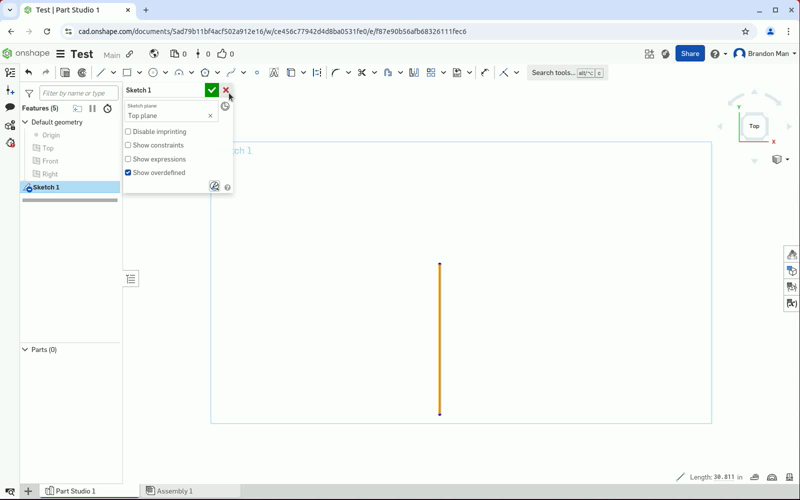
key(shift+s)
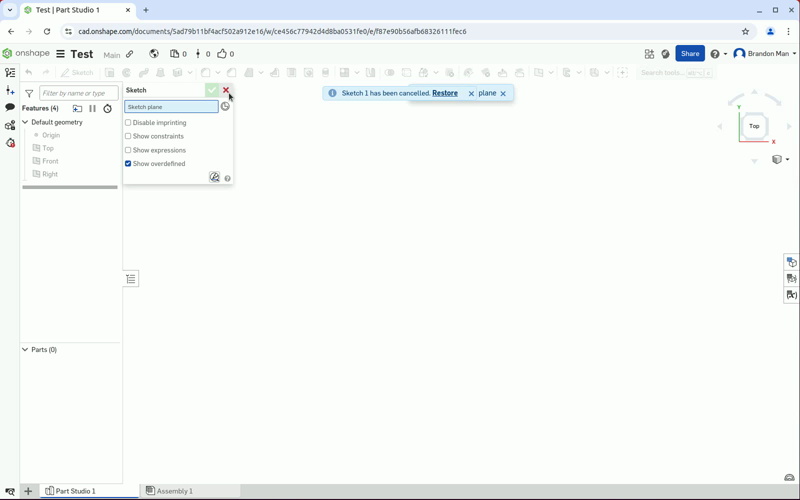
mouse_move(73, 150)
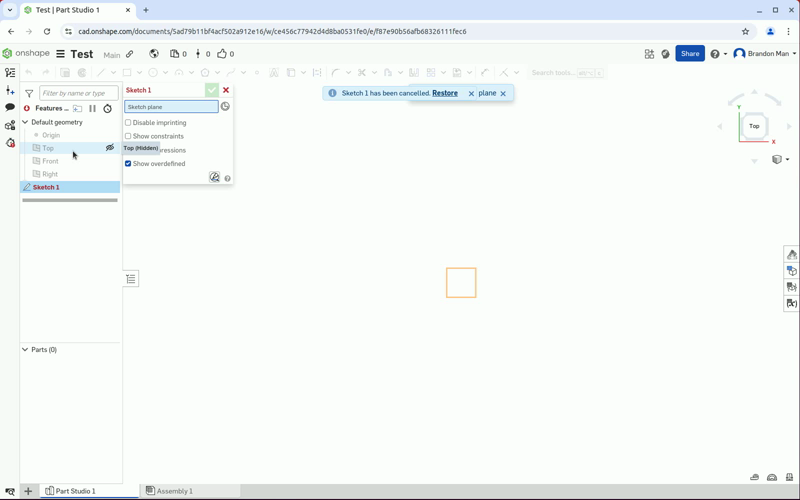
click(73, 150)
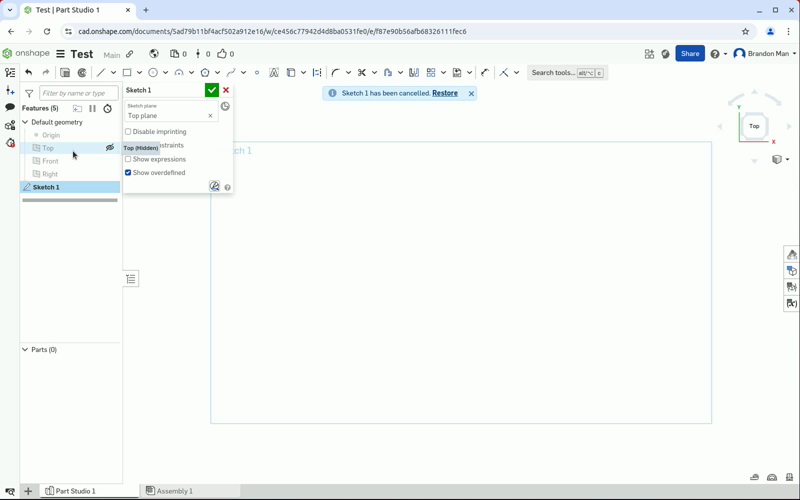
mouse_move(73, 352)
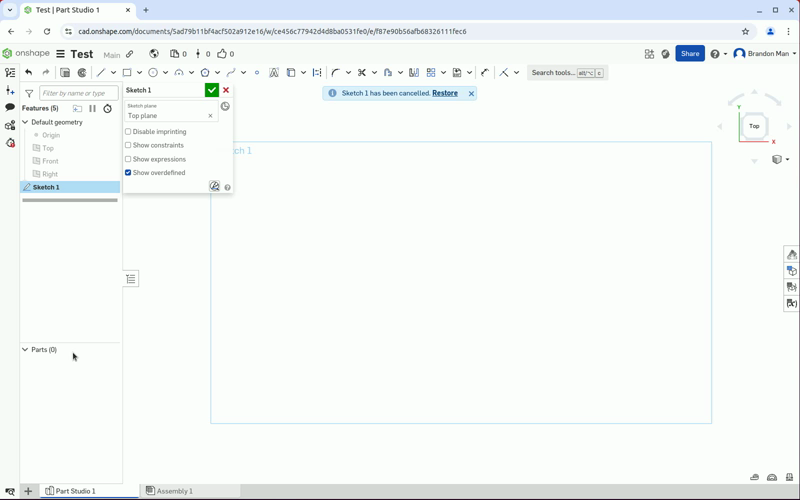
key(y)
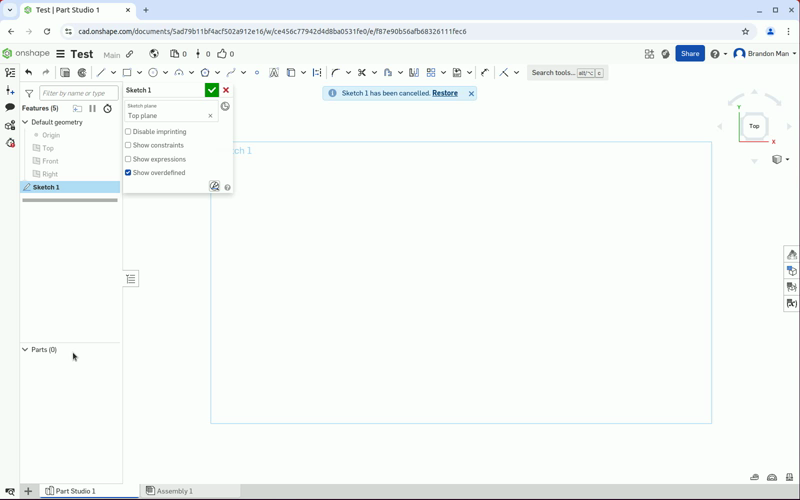
key(l)
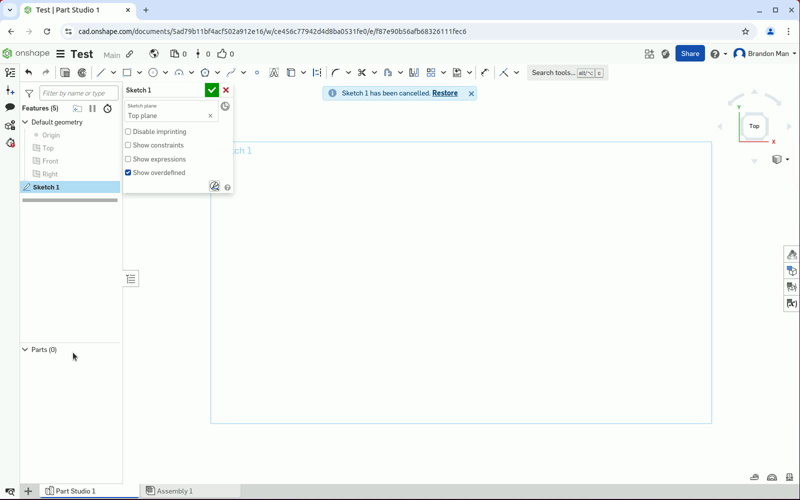
key_down(shift)
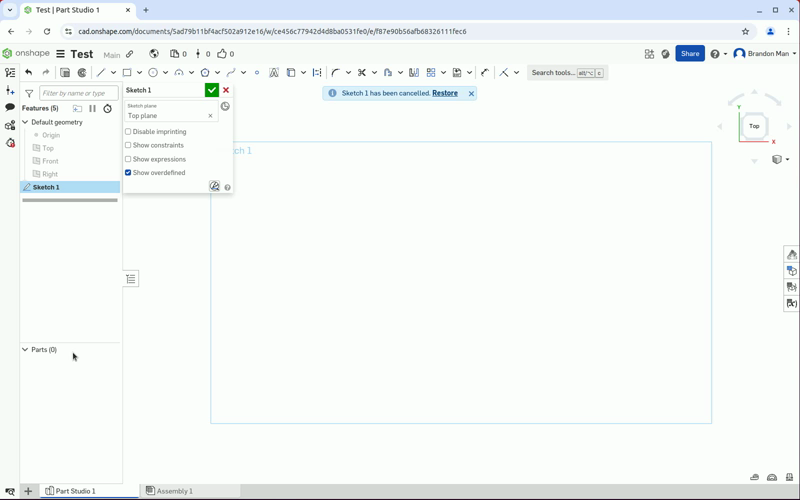
mouse_move(385, 334)
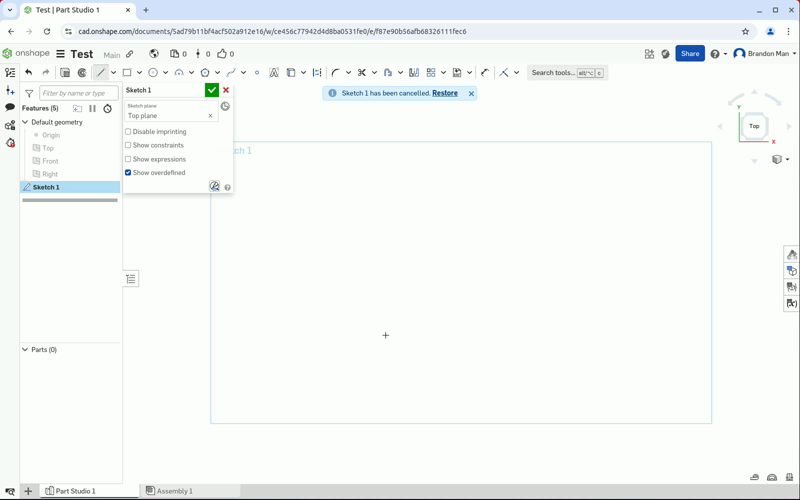
click(385, 334)
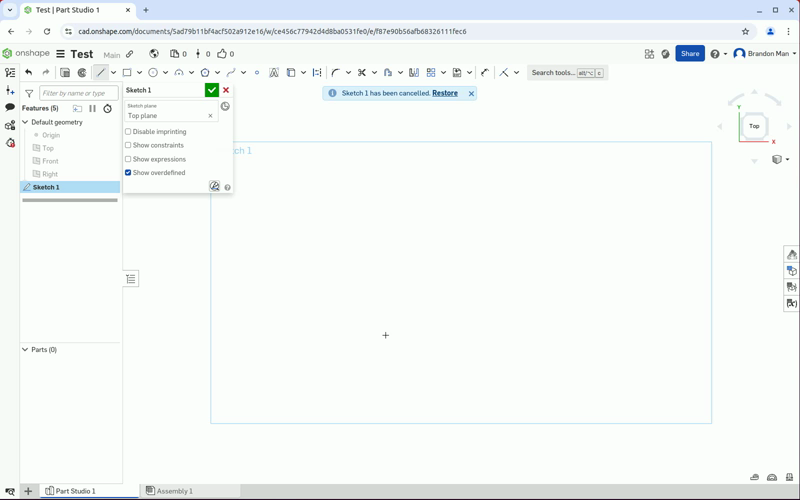
key_up(shift)
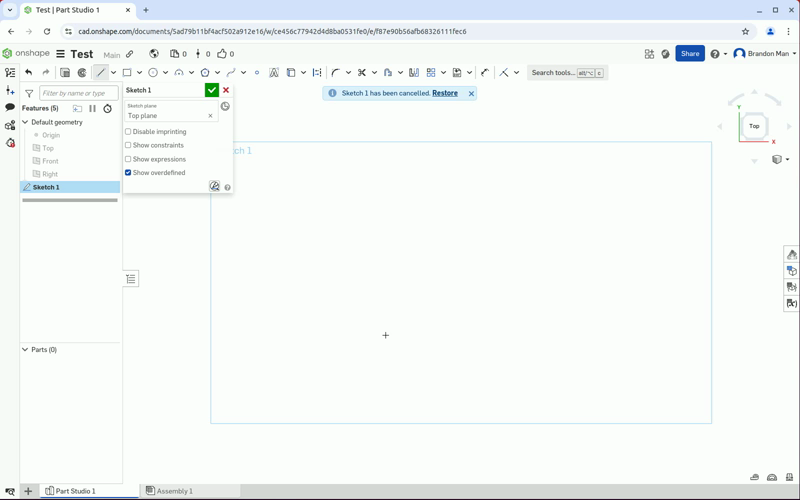
key_down(shift)
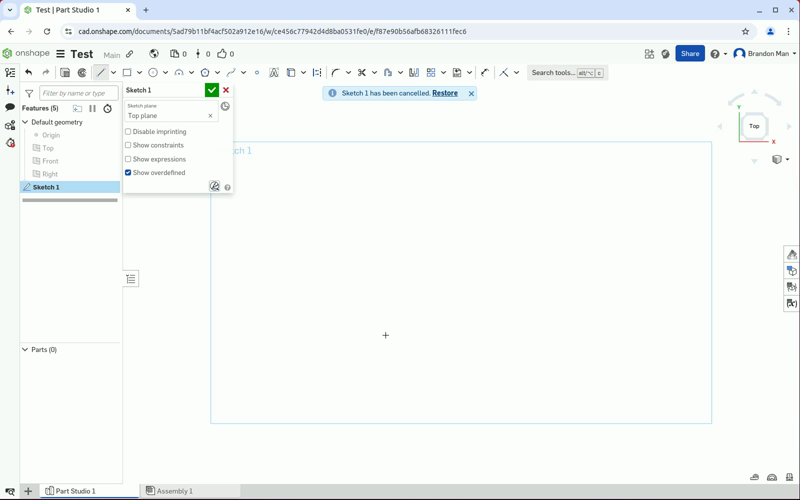
mouse_move(535, 334)
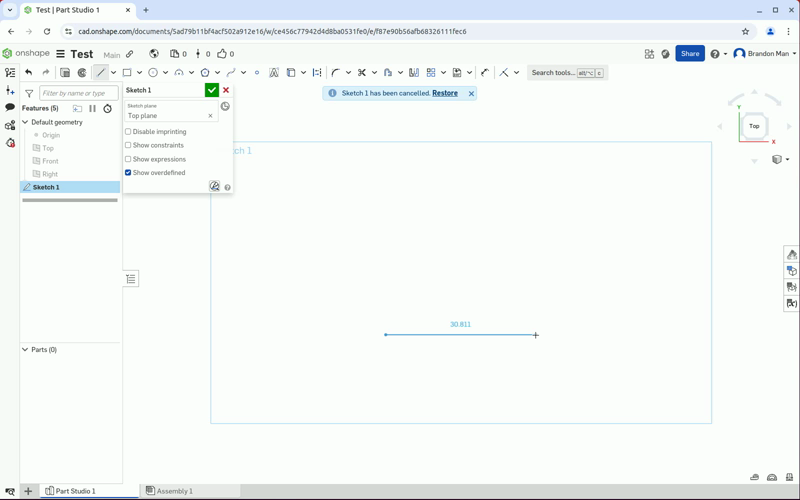
click(535, 334)
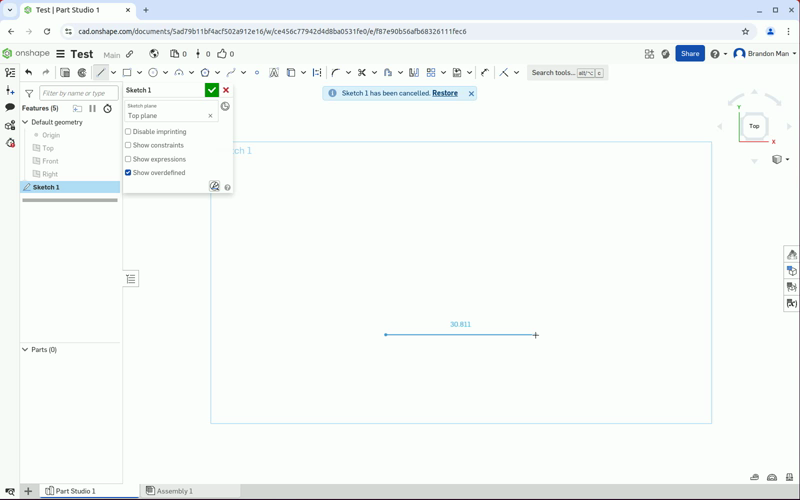
key_up(shift)
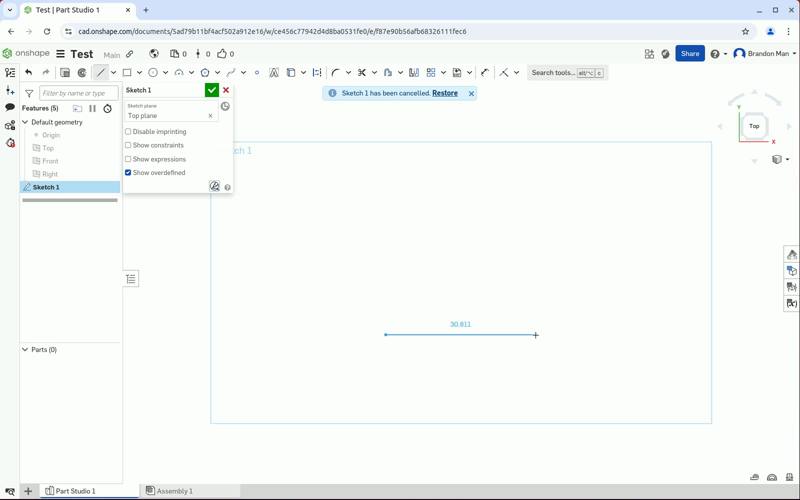
key_down(shift)
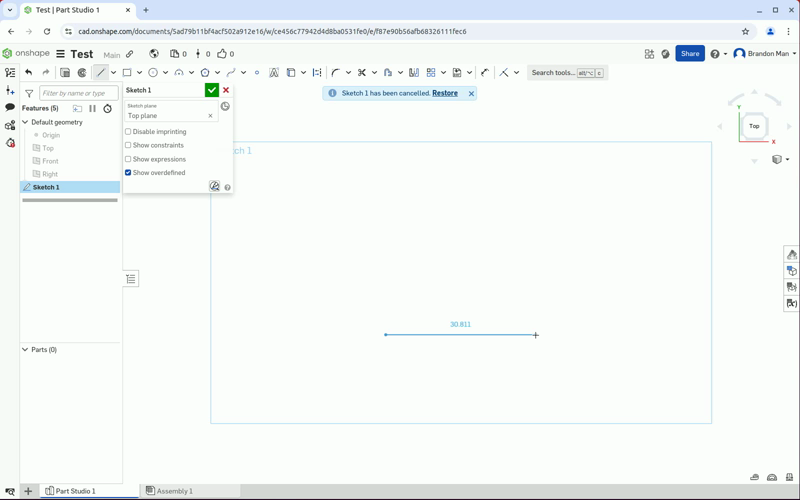
mouse_move(535, 232)
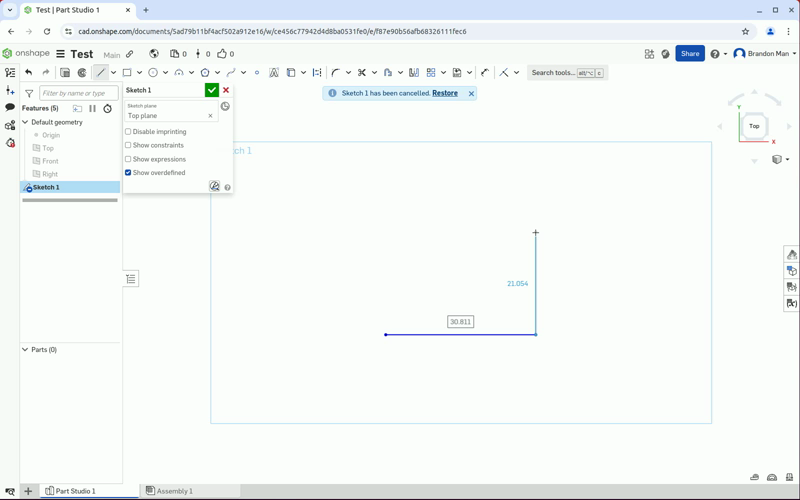
click(535, 232)
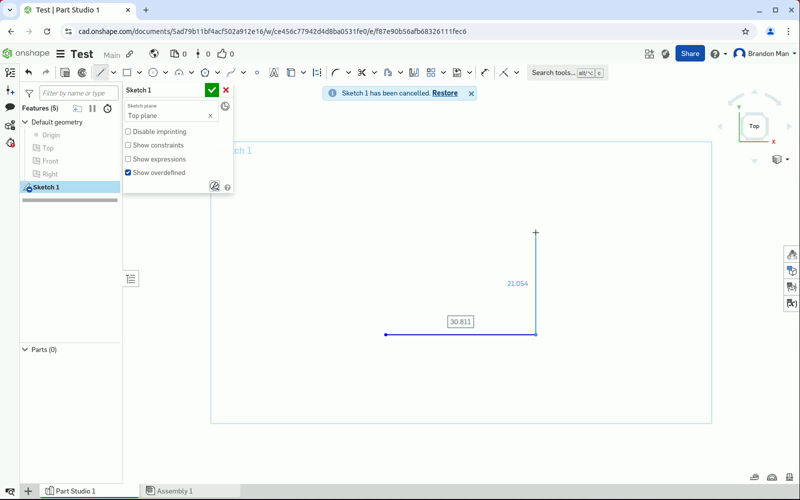
key_up(shift)
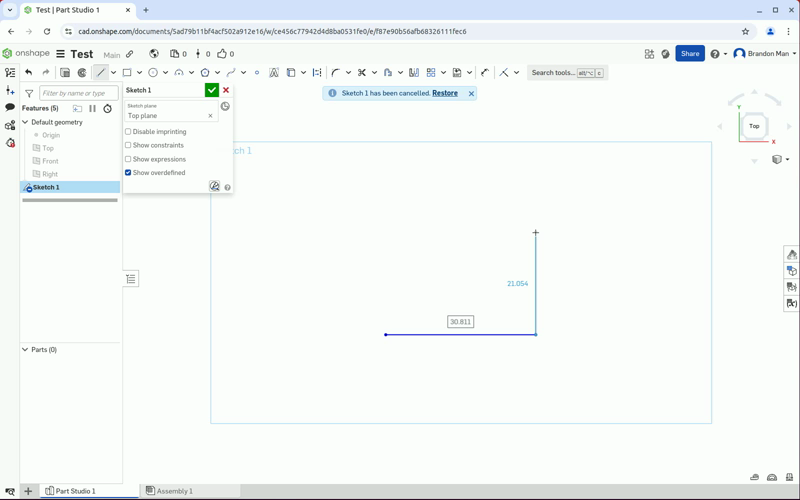
key_down(shift)
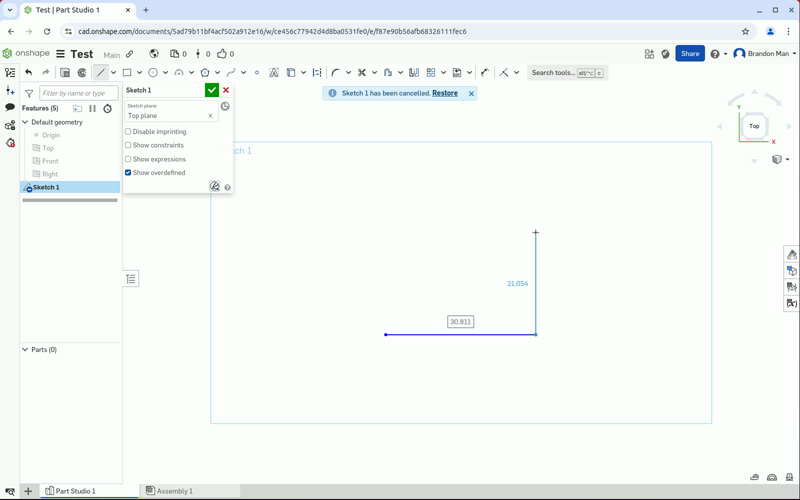
mouse_move(385, 232)
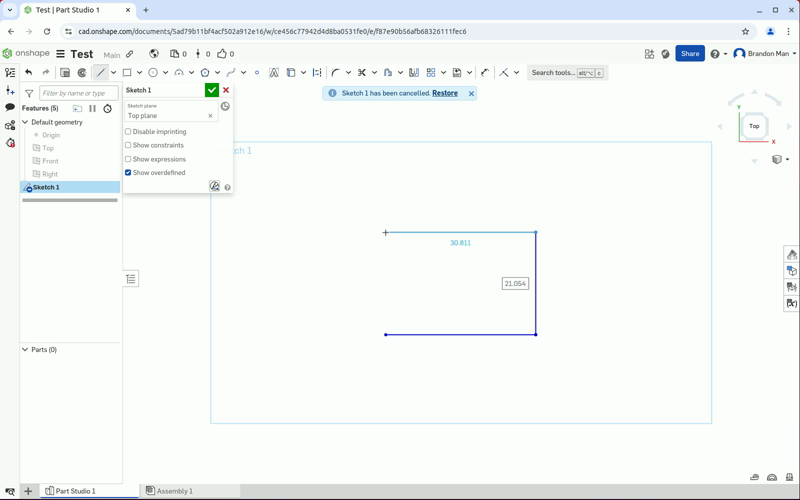
click(385, 232)
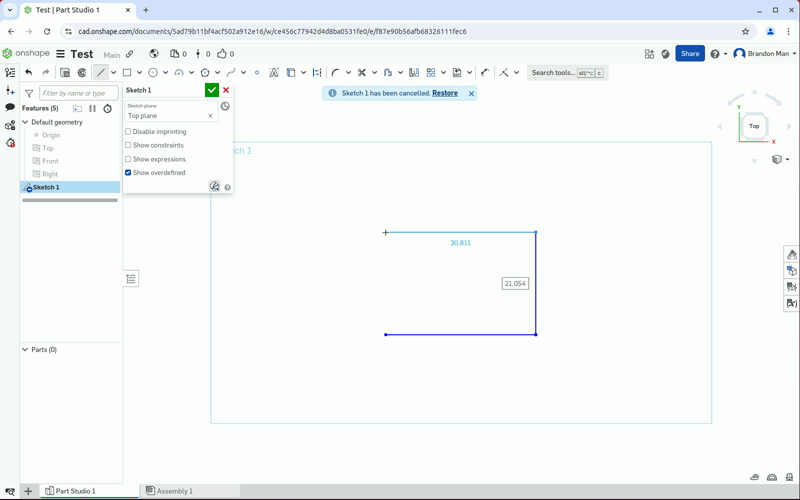
key_up(shift)
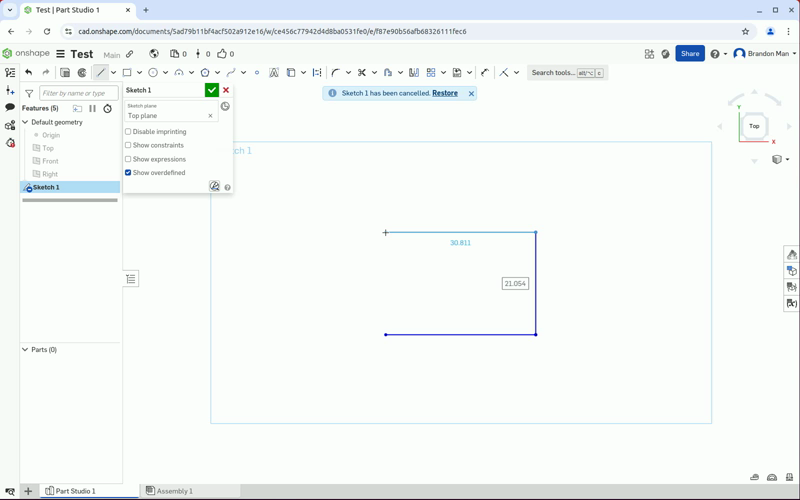
key_down(shift)
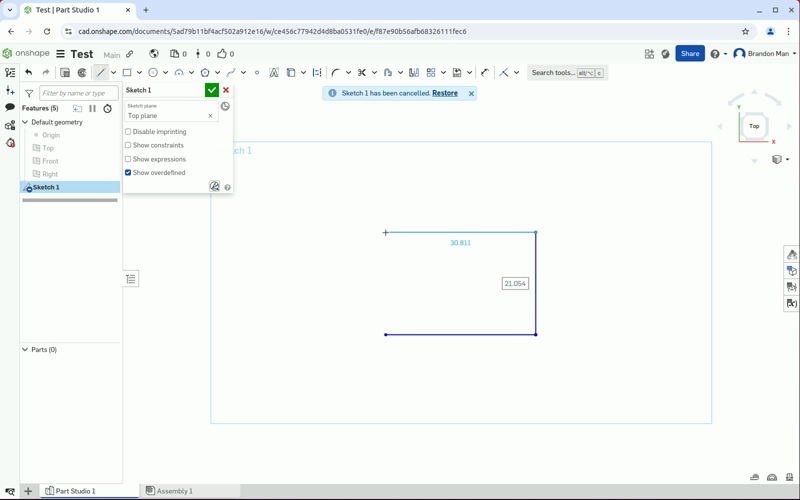
mouse_move(385, 334)
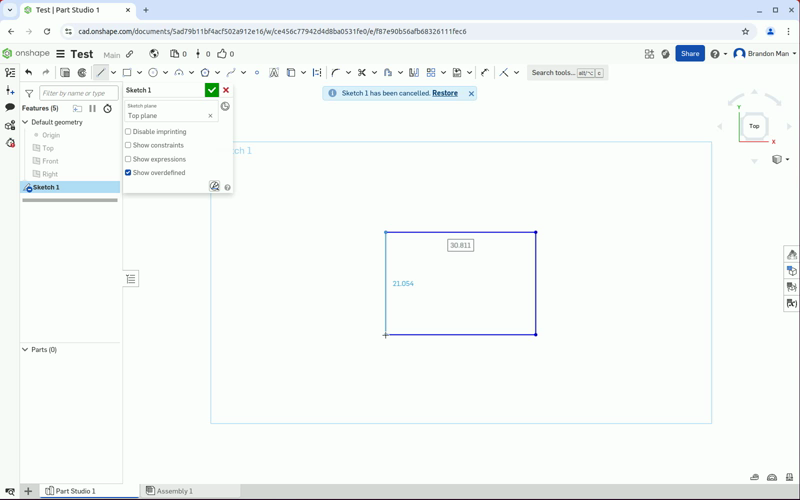
key_up(shift)
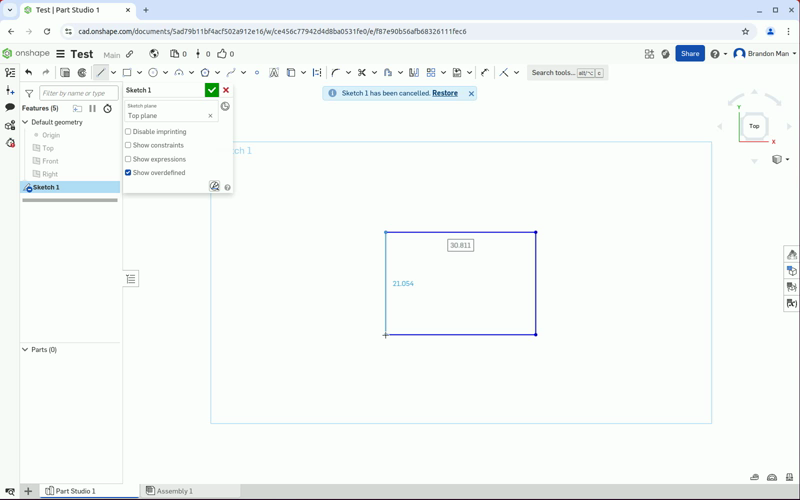
click(385, 334)
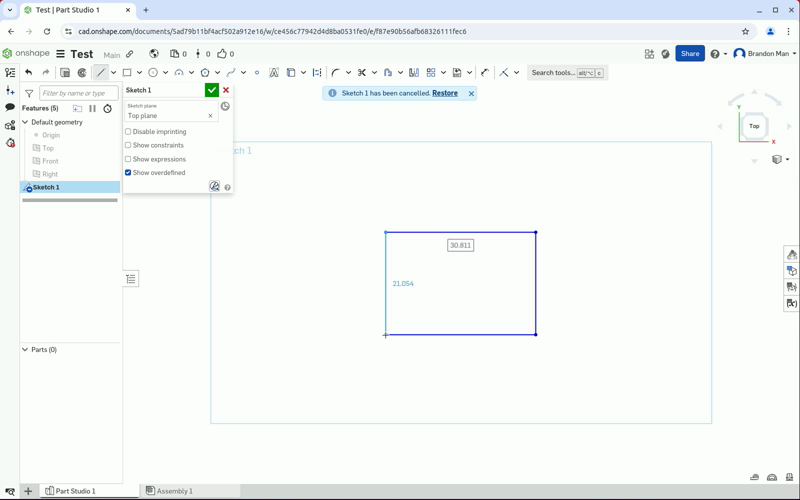
key(esc)
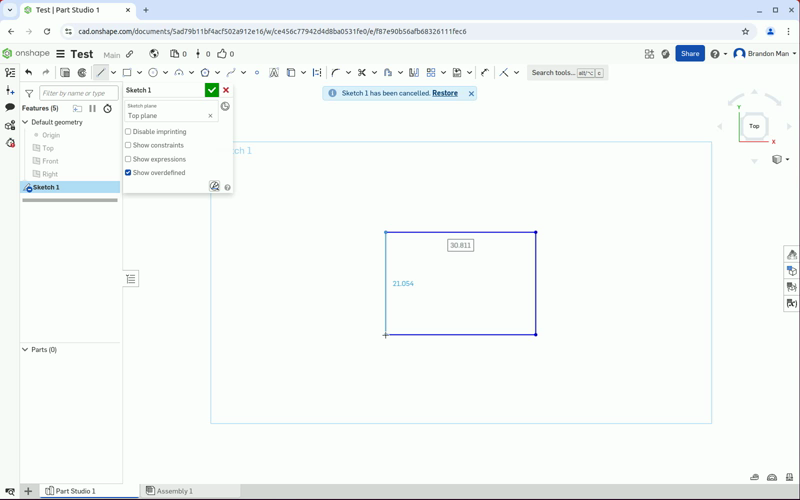
key(l)
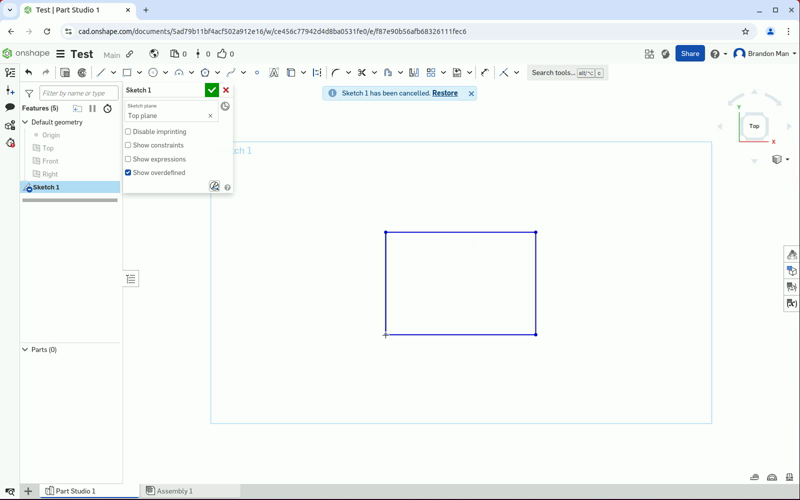
key_down(shift)
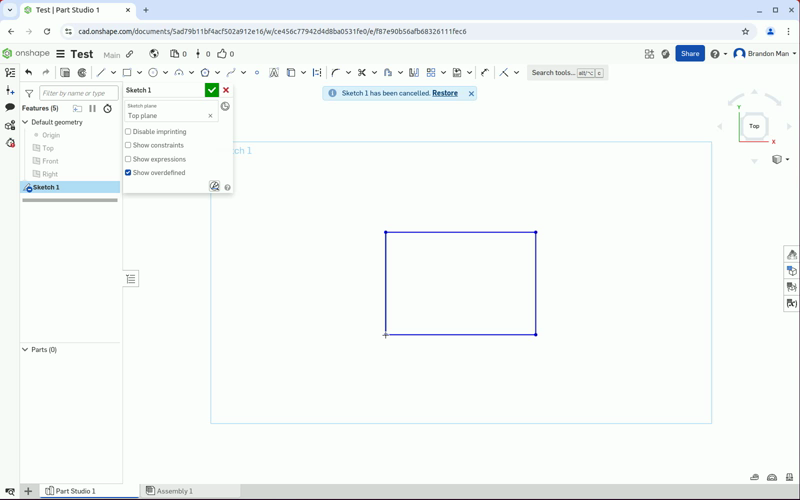
mouse_move(398, 320)
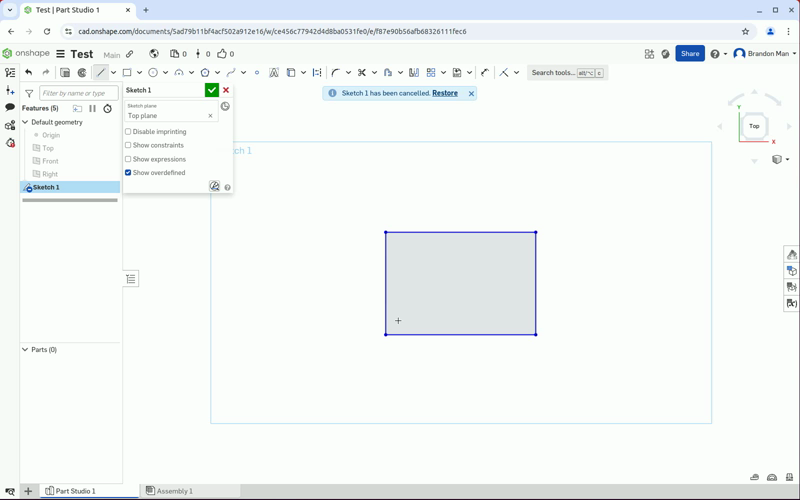
click(398, 320)
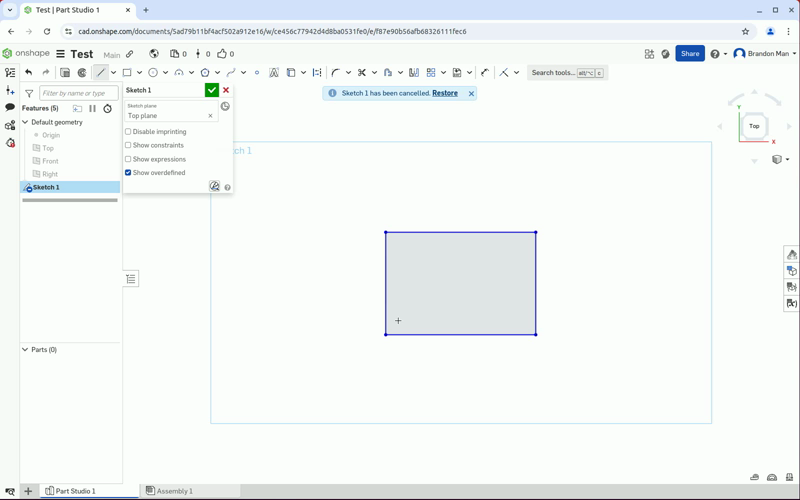
key_up(shift)
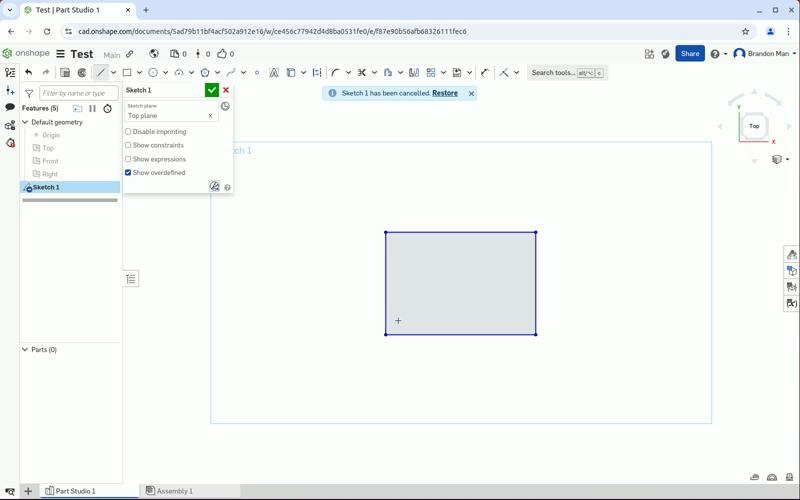
key_down(shift)
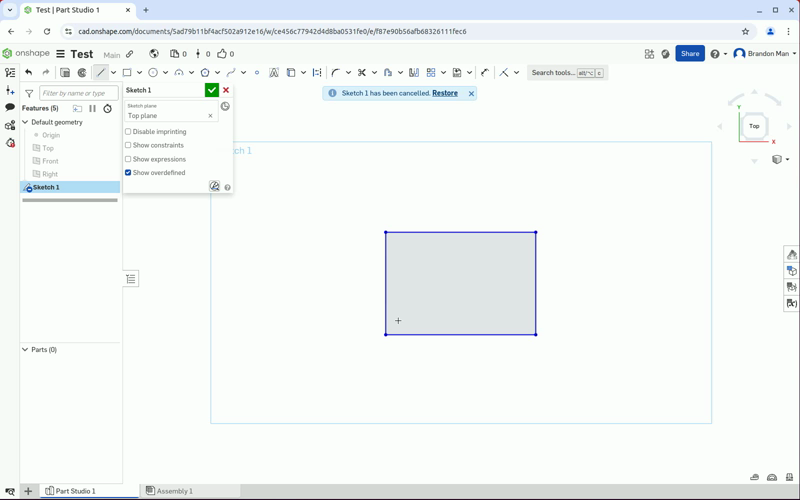
mouse_move(522, 320)
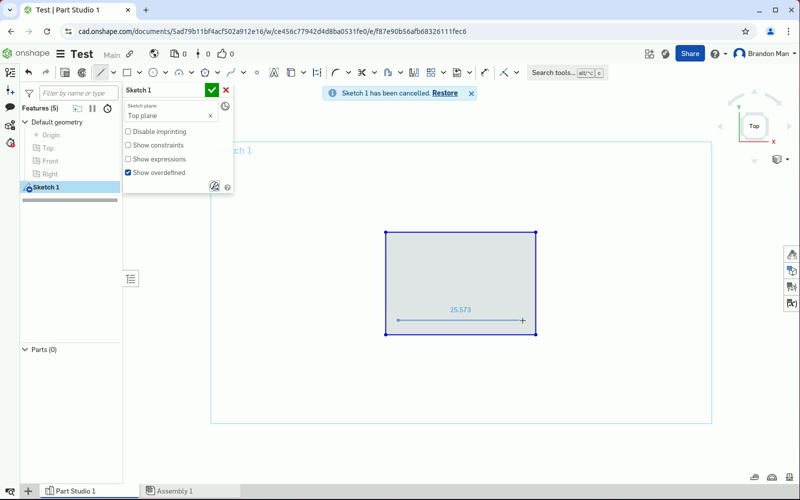
click(522, 320)
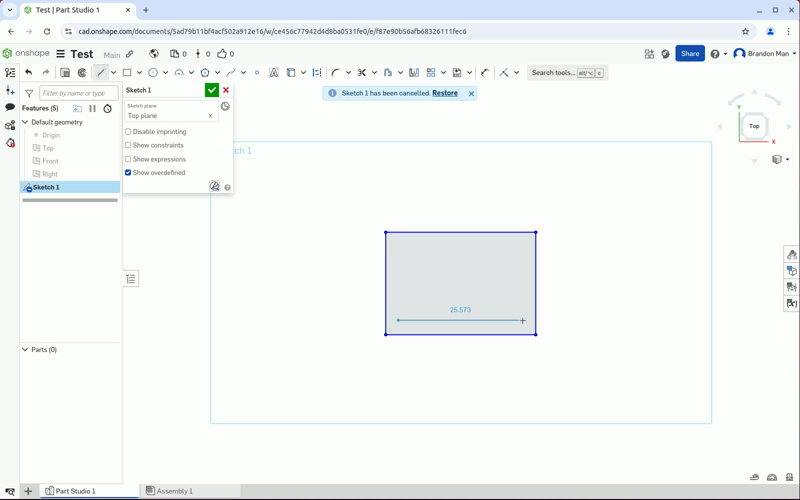
key_up(shift)
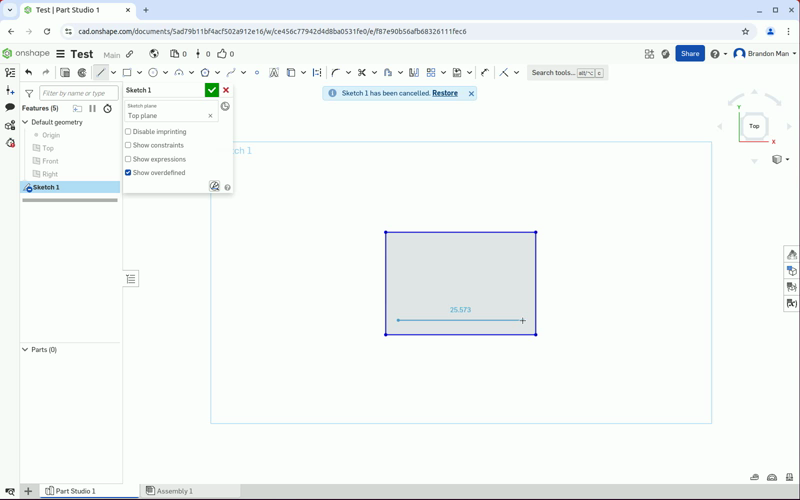
key_down(shift)
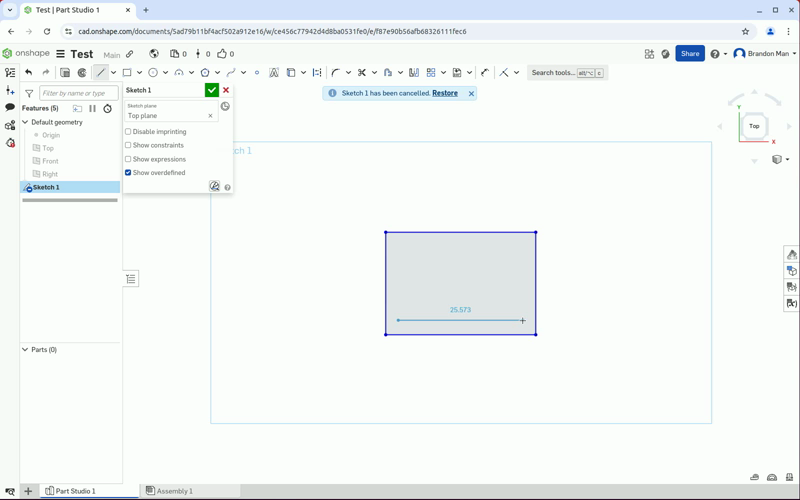
mouse_move(522, 246)
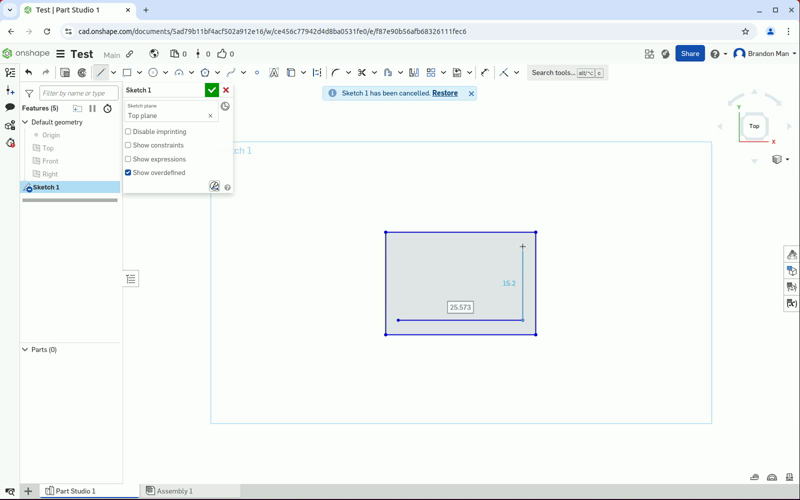
click(522, 246)
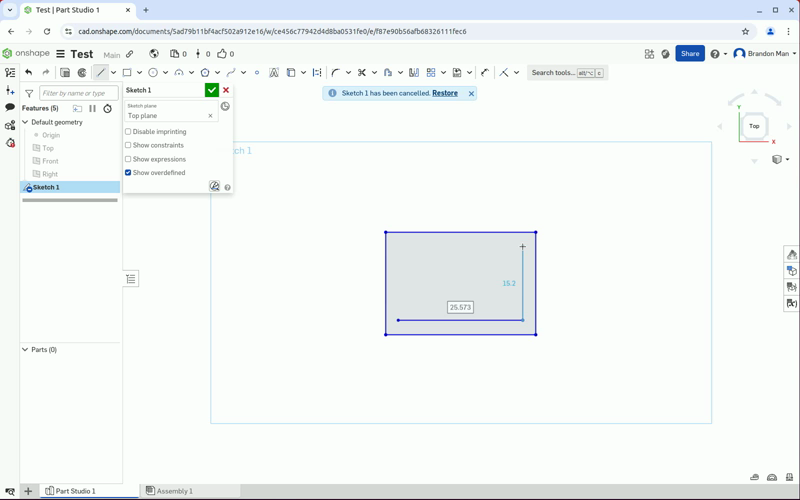
key_up(shift)
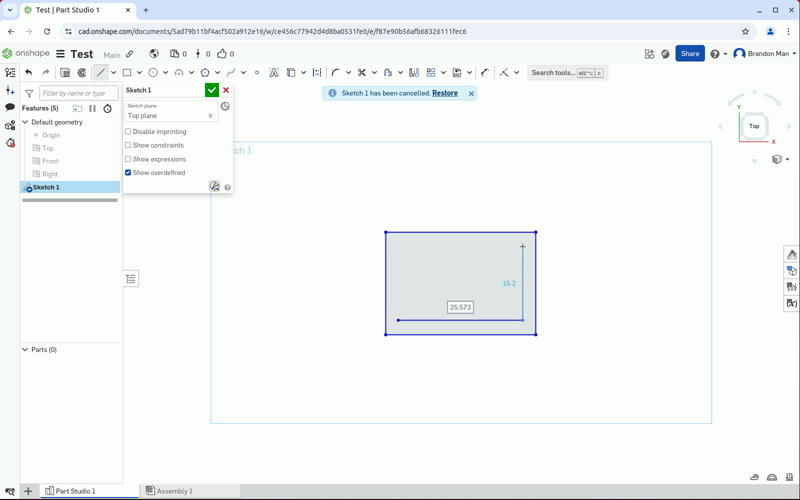
key_down(shift)
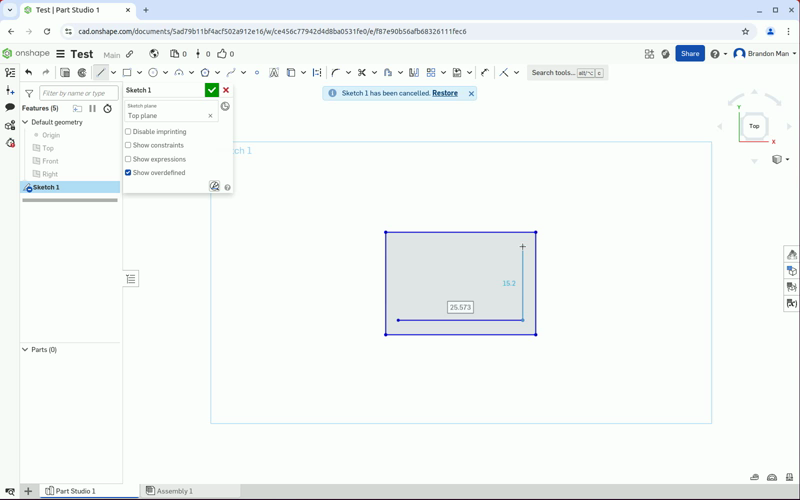
mouse_move(398, 246)
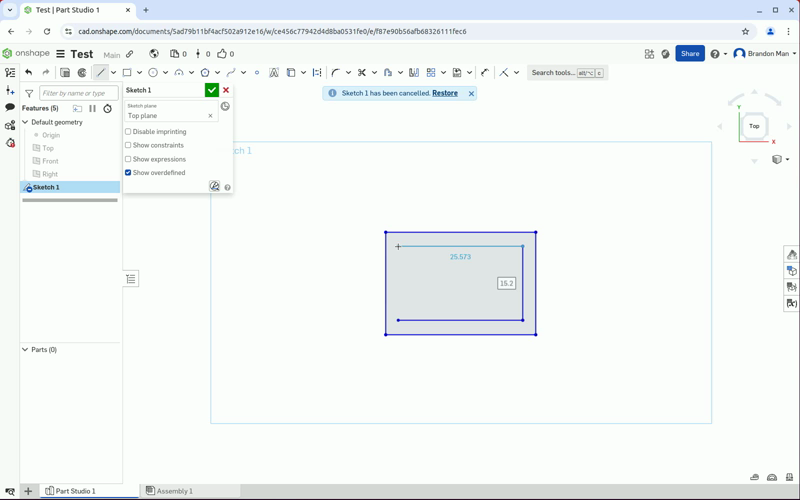
click(398, 246)
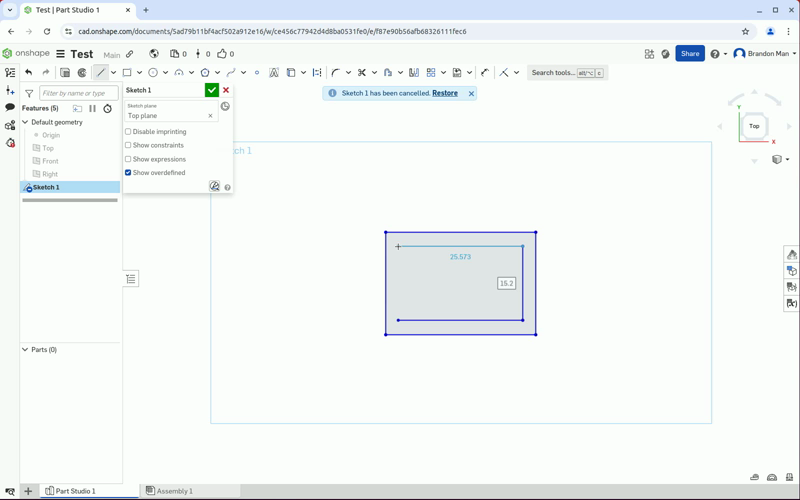
key_up(shift)
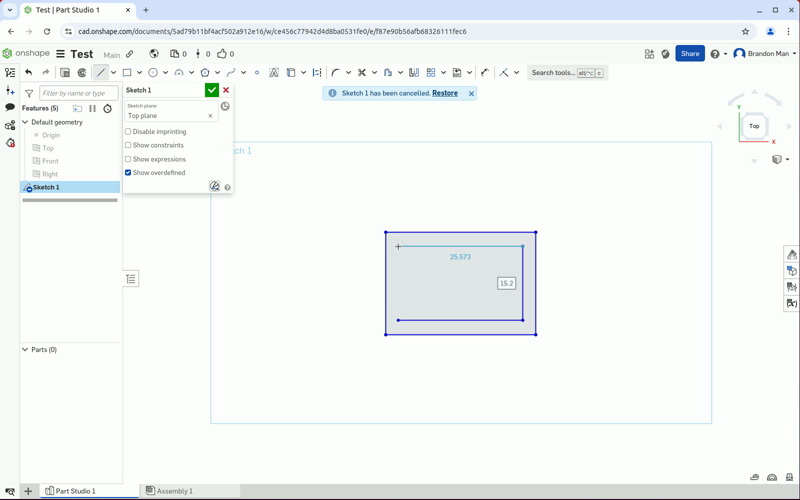
key_down(shift)
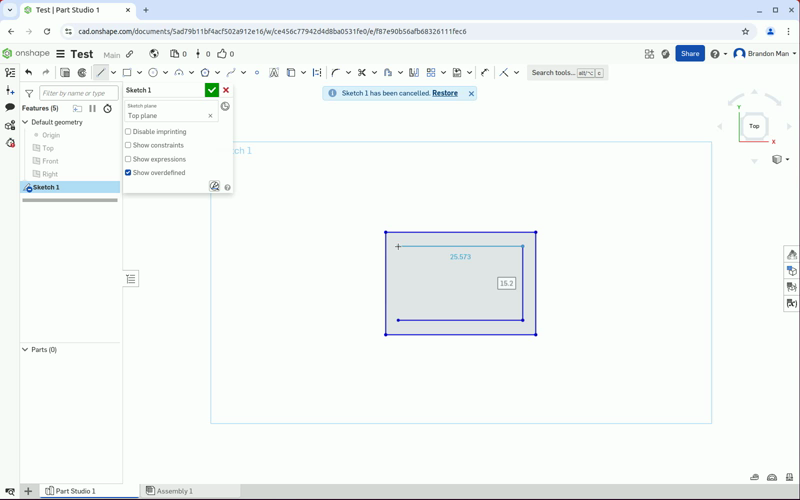
mouse_move(398, 320)
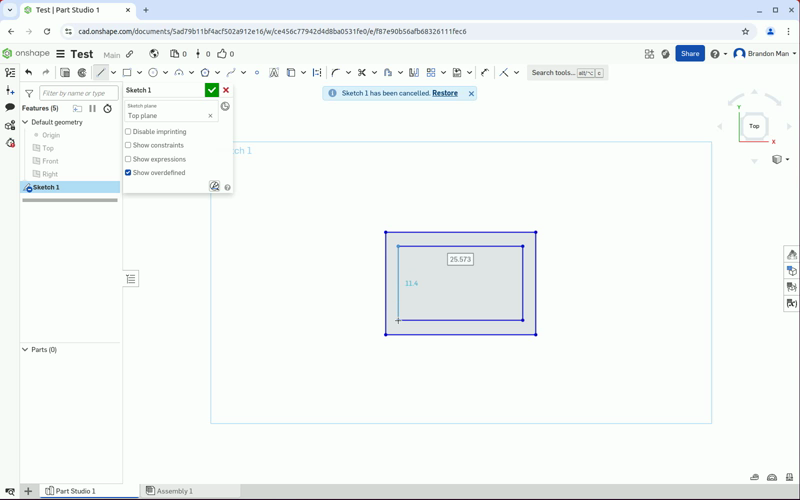
key_up(shift)
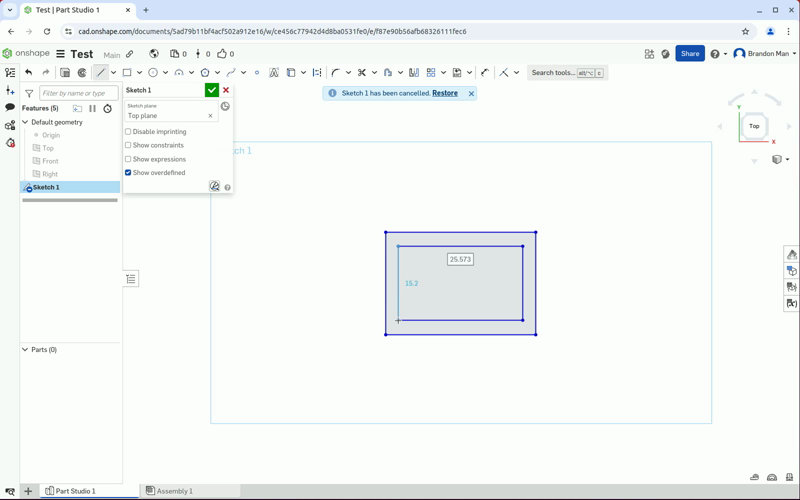
click(398, 320)
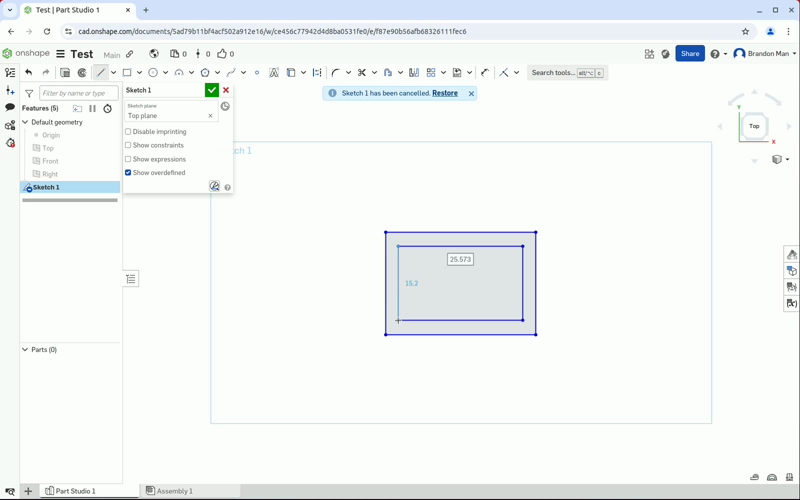
key(esc)
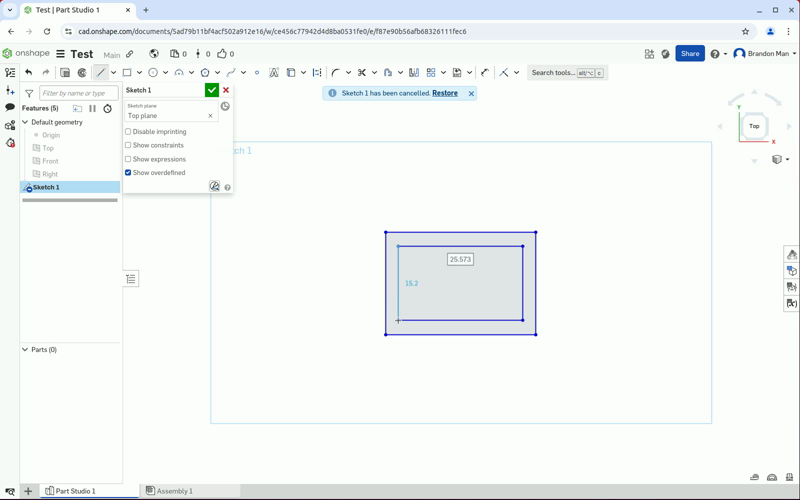
mouse_move(398, 328)
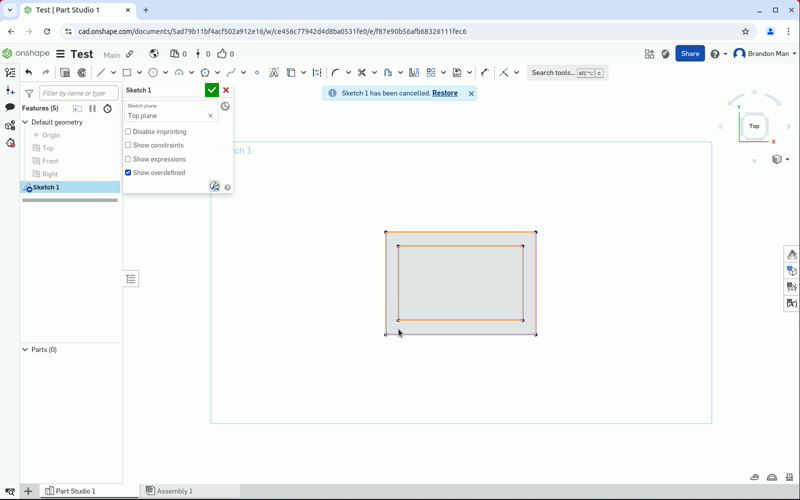
click(398, 328)
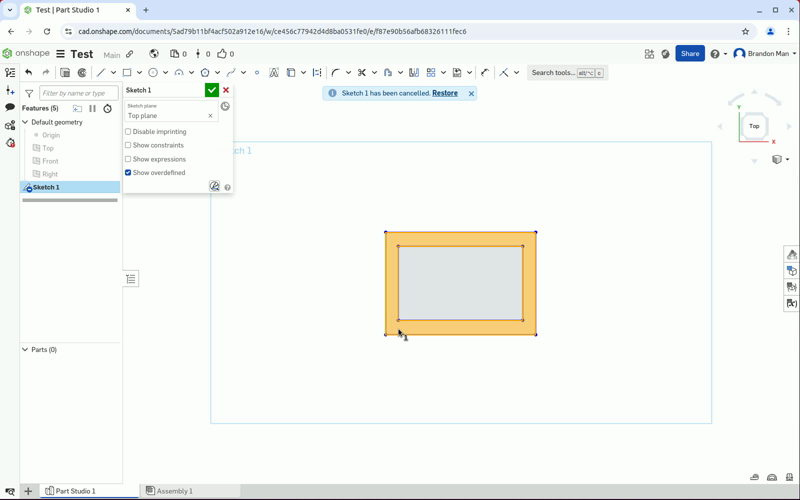
mouse_move(73, 352)
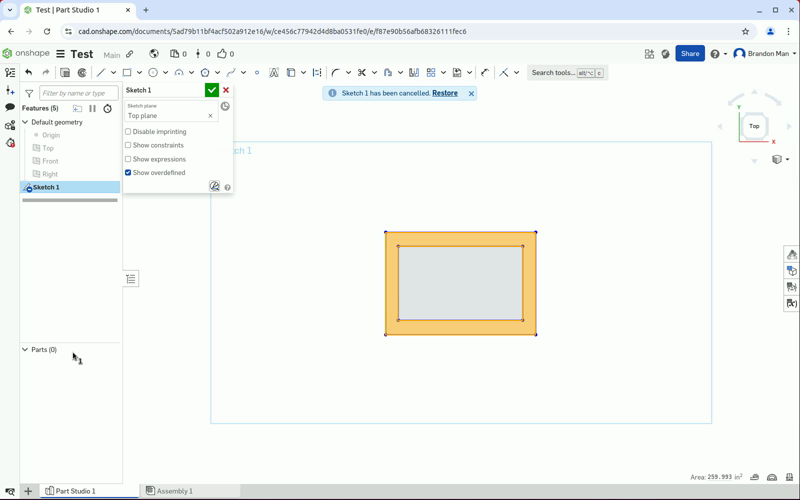
key(shift+y)
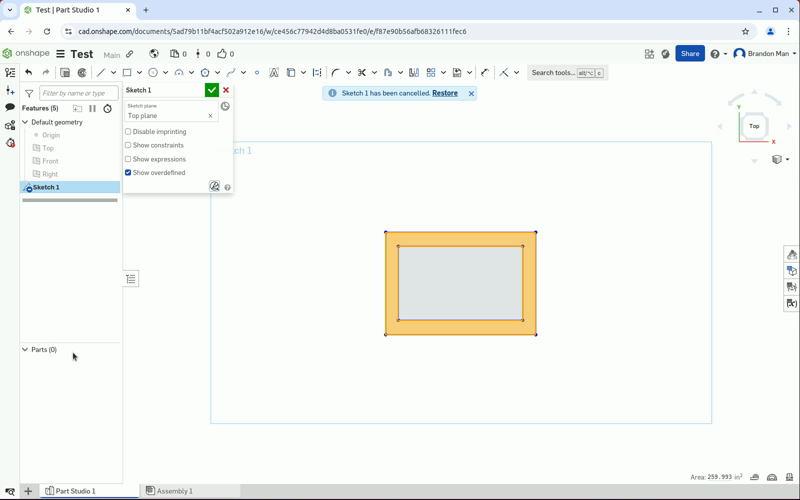
key(shift+e)
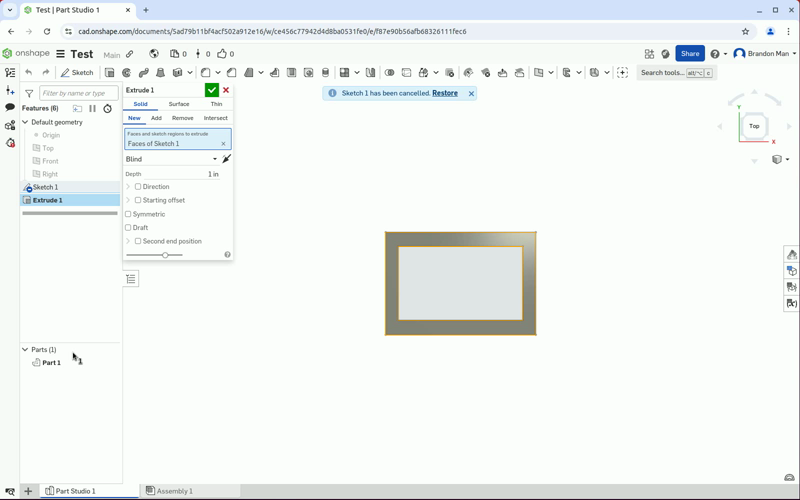
mouse_move(143, 106)
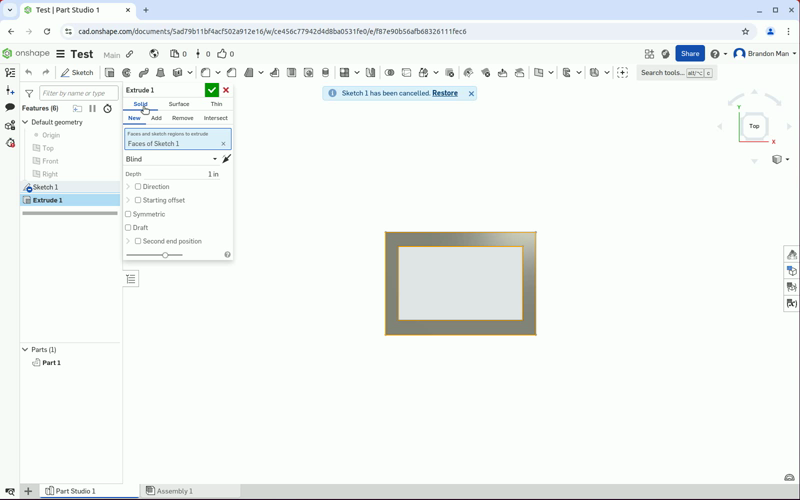
click(143, 106)
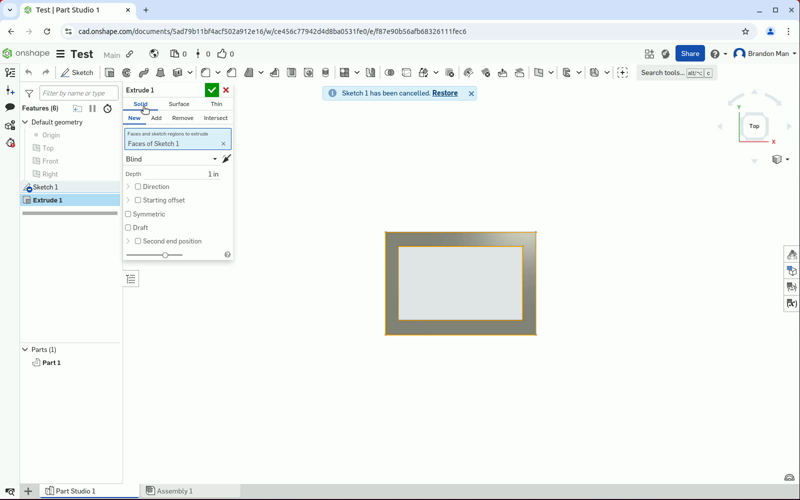
mouse_move(137, 120)
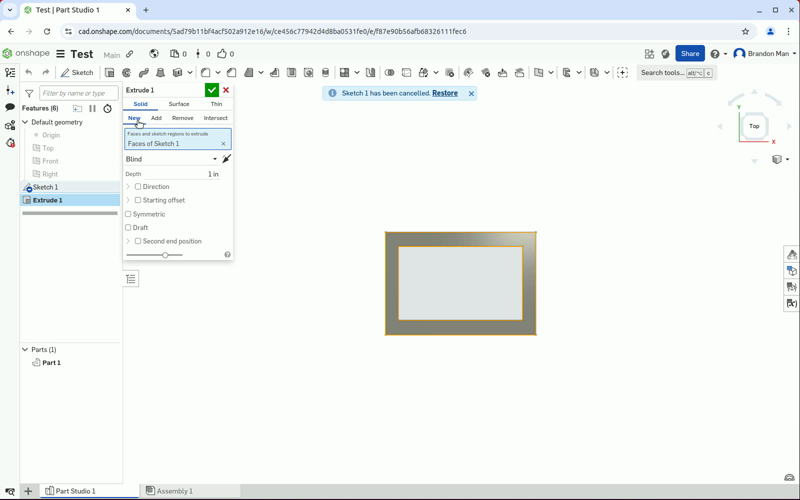
click(137, 120)
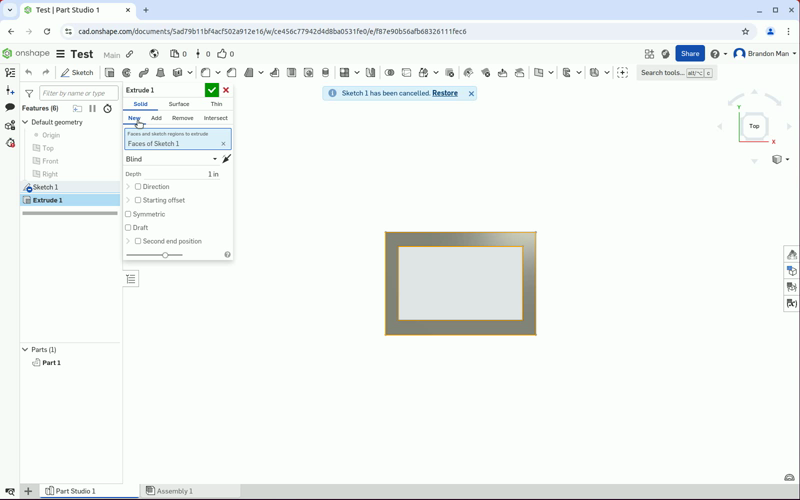
key(tab, 4)
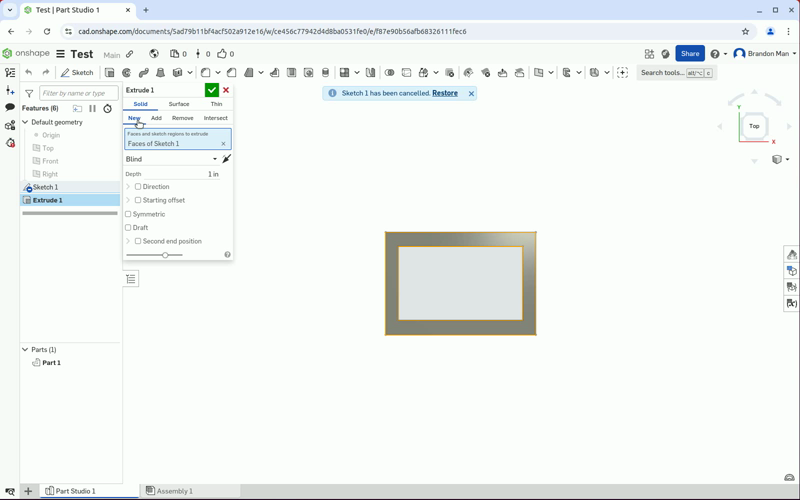
text(23.108)
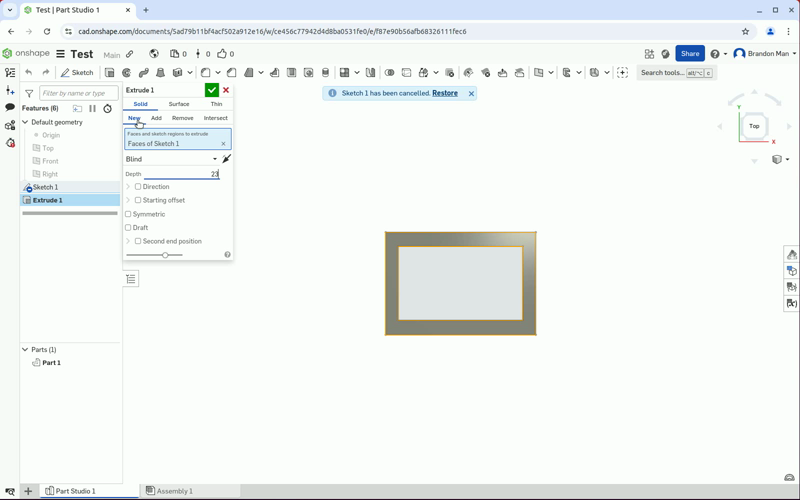
key(enter)
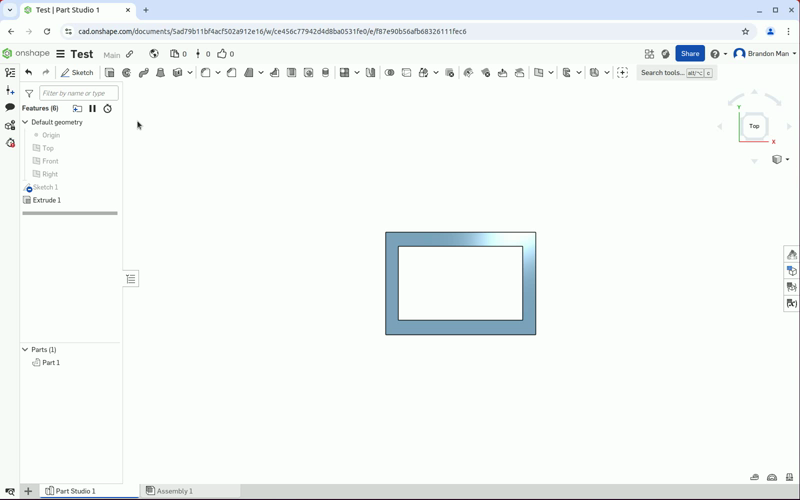
key(shift+h)
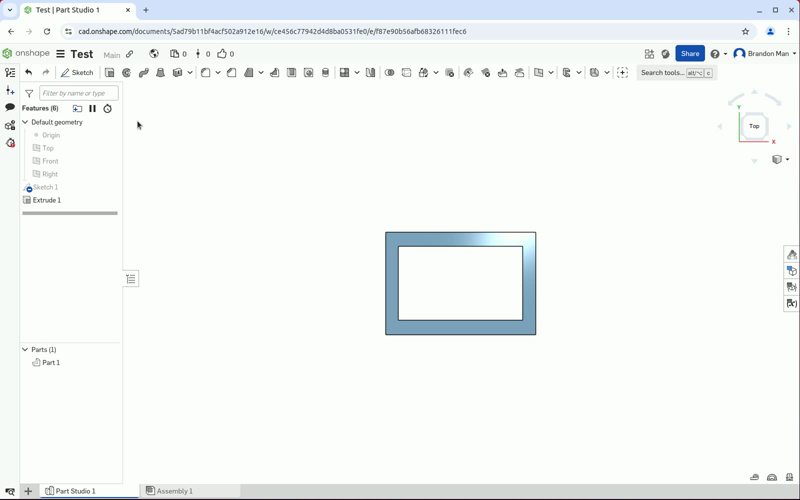
key(shift+h)
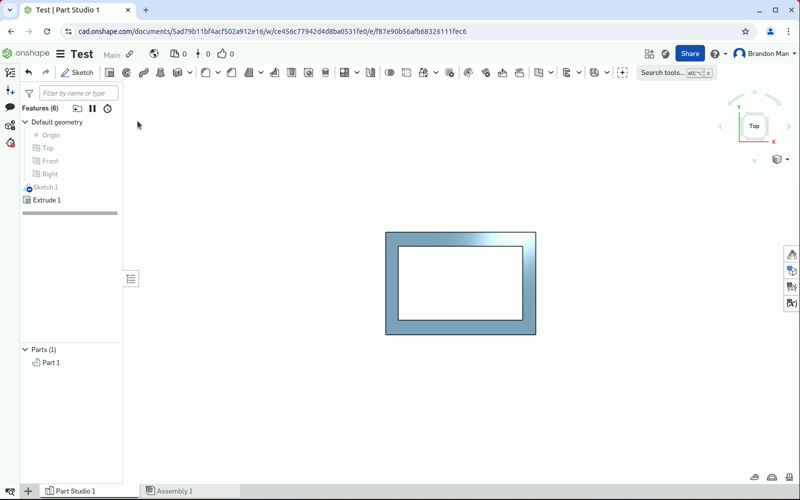
mouse_move(73, 189)
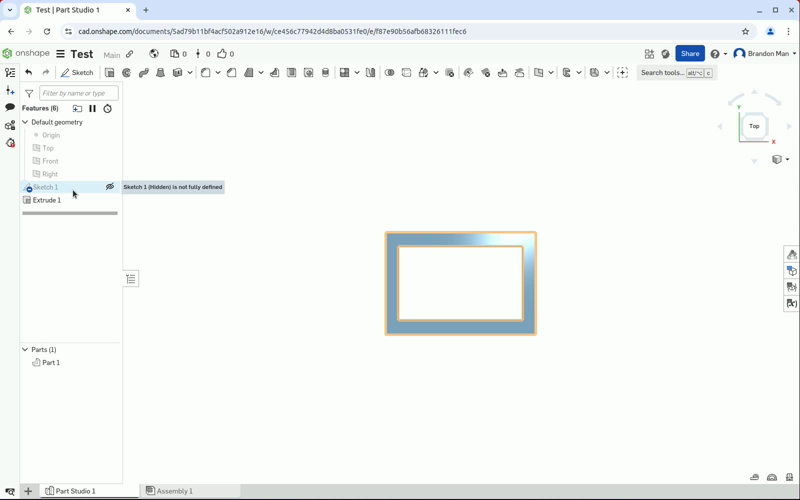
click(73, 189)
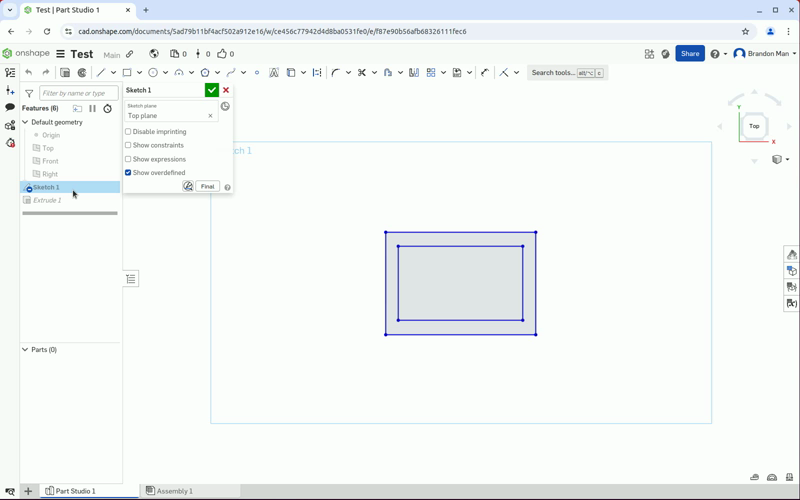
mouse_move(229, 92)
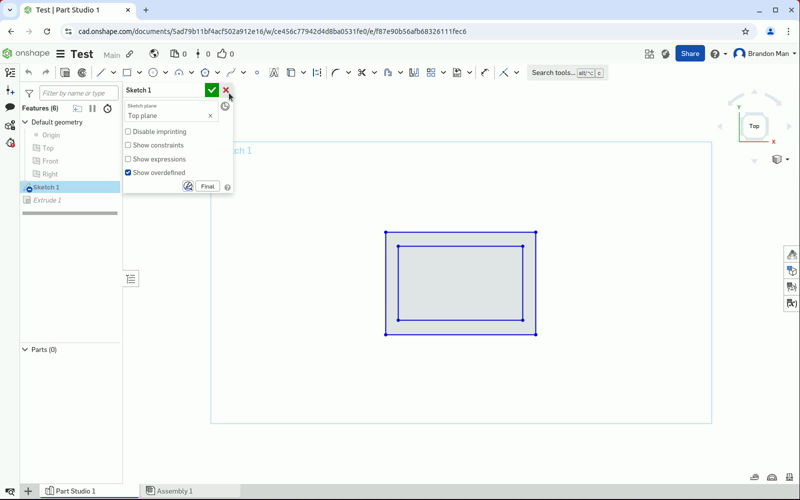
click(229, 92)
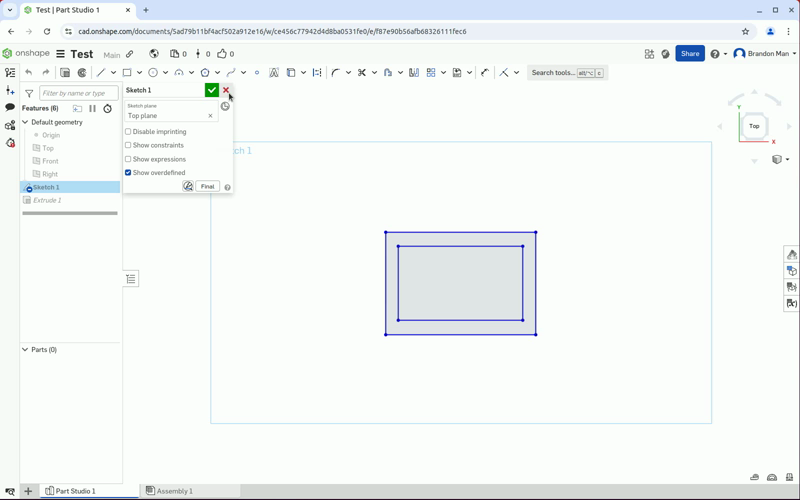
key(shift+s)
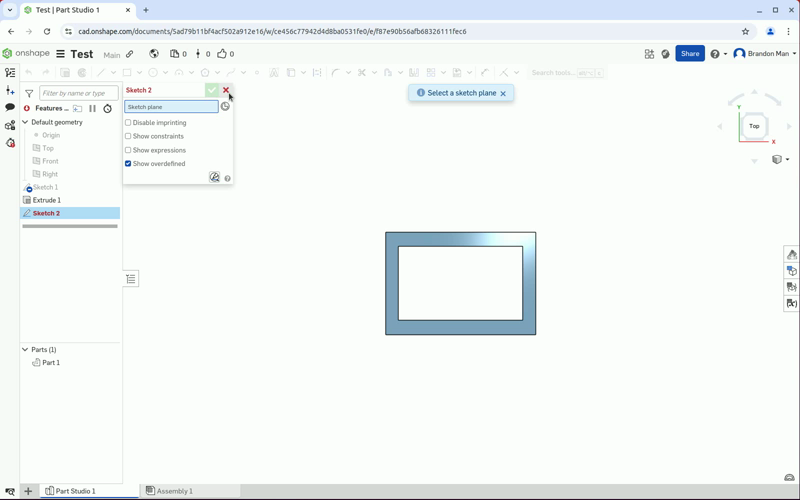
mouse_move(73, 150)
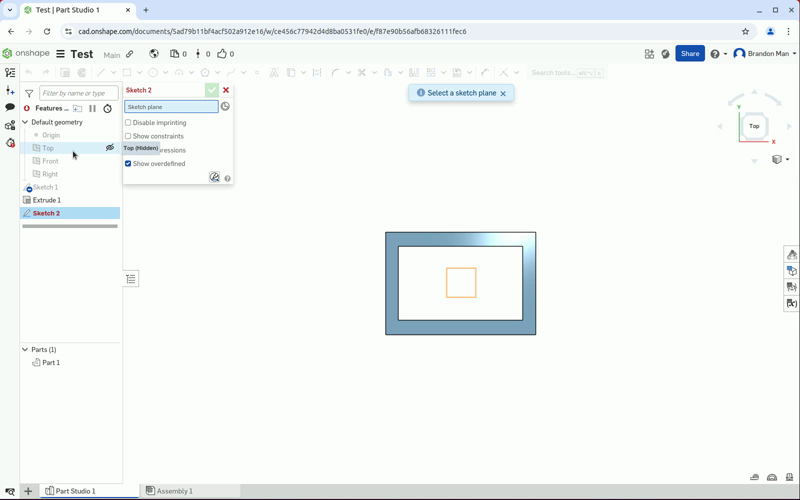
click(73, 150)
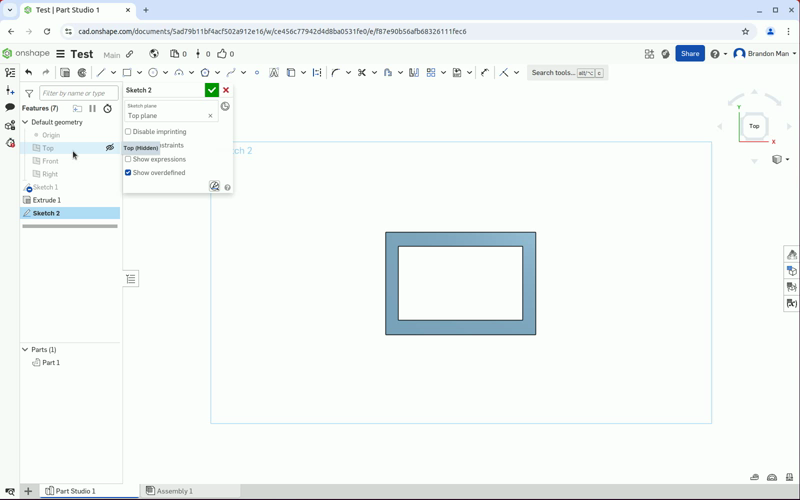
mouse_move(73, 352)
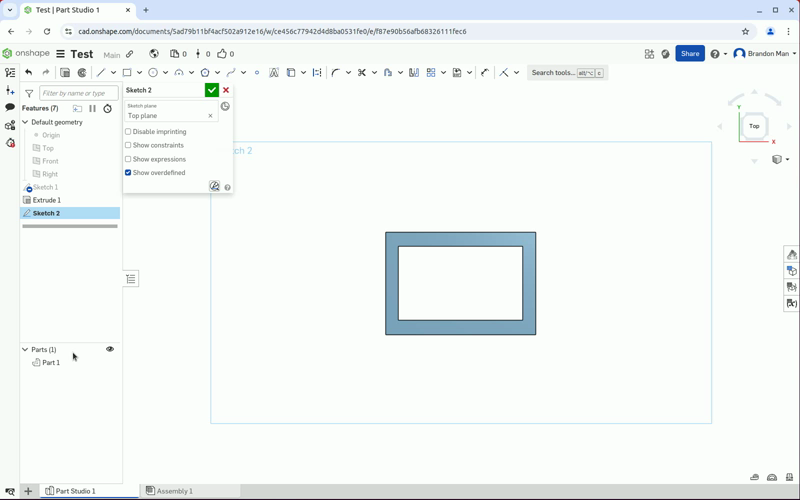
key(y)
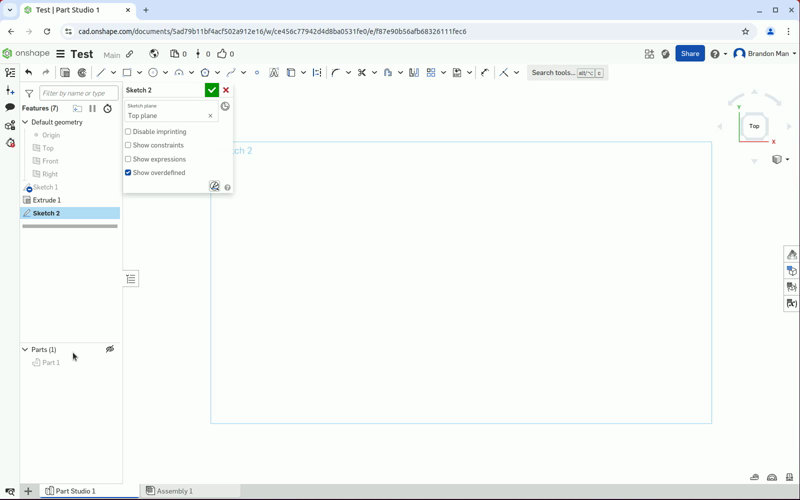
key(l)
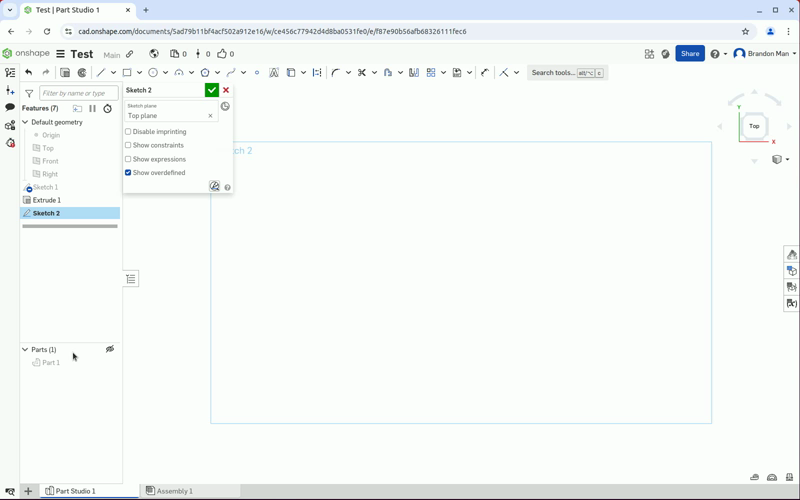
key_down(shift)
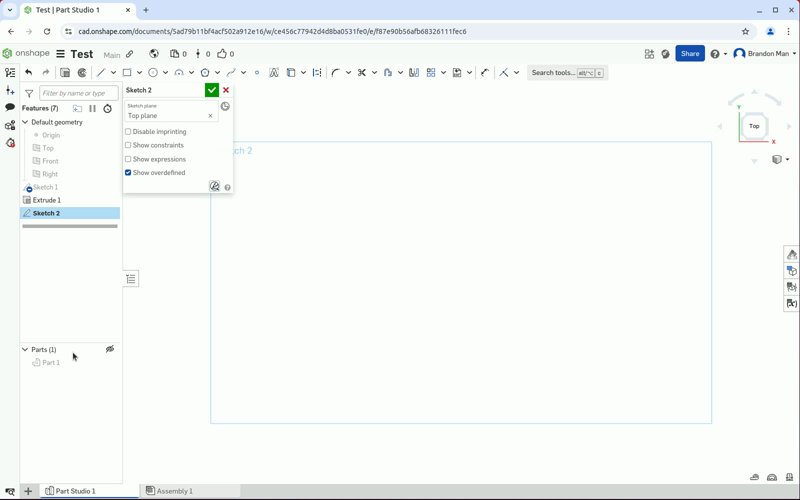
mouse_move(398, 320)
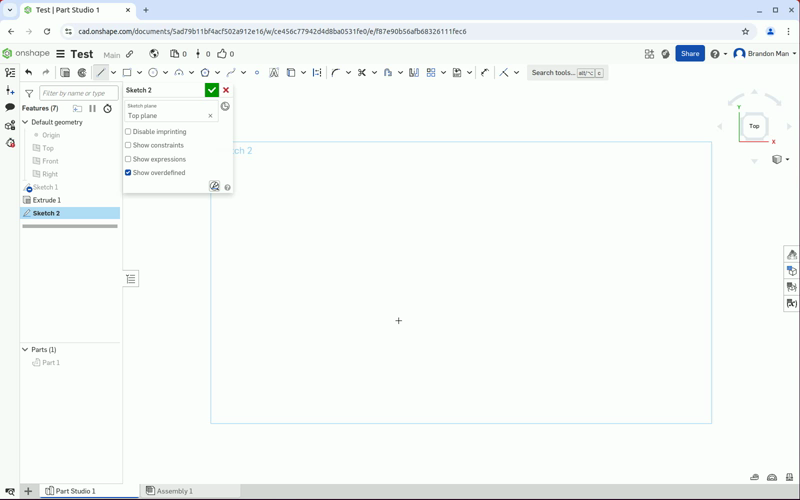
click(398, 320)
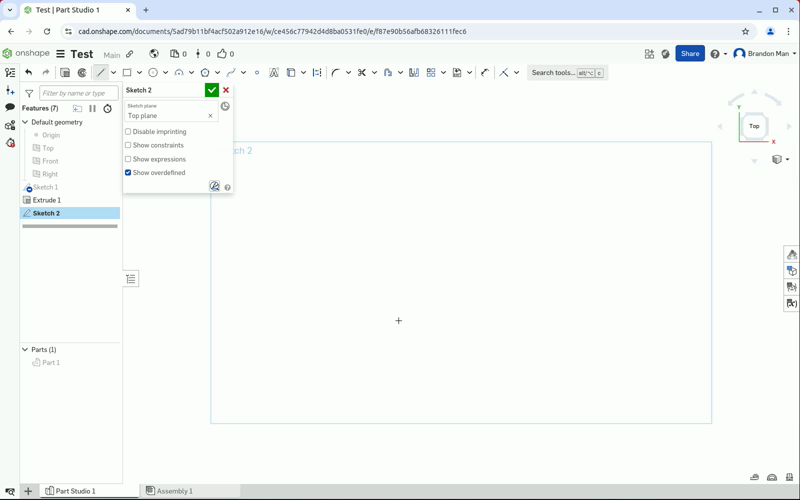
key_up(shift)
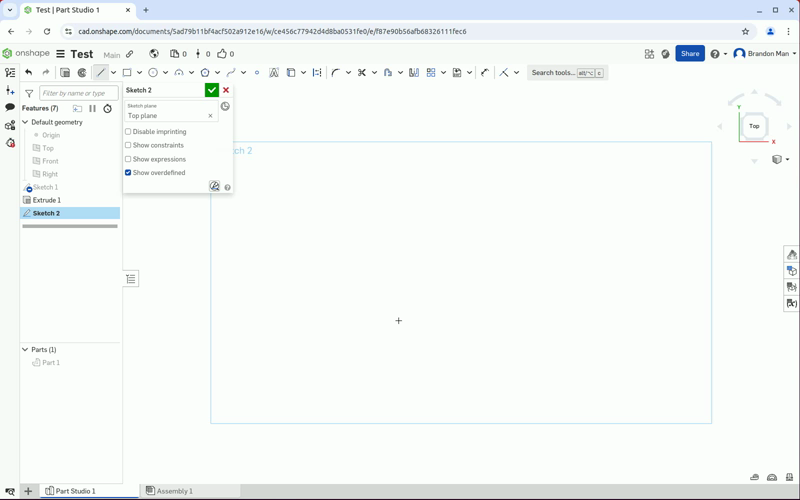
key_down(shift)
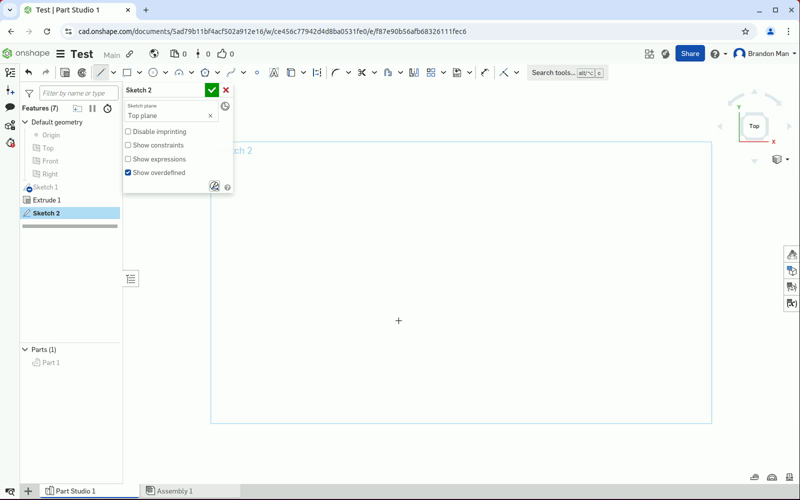
mouse_move(523, 320)
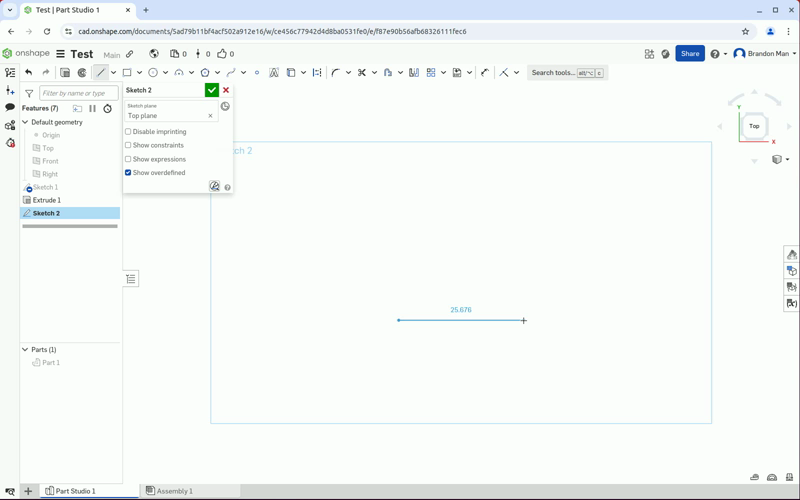
click(523, 320)
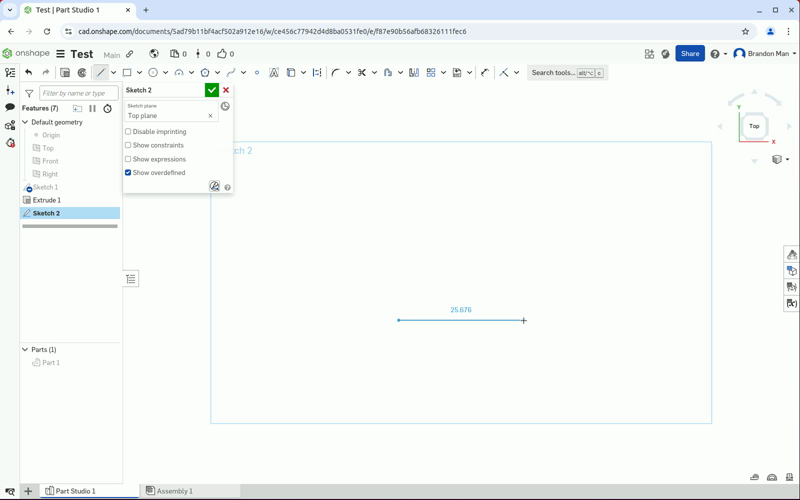
key_up(shift)
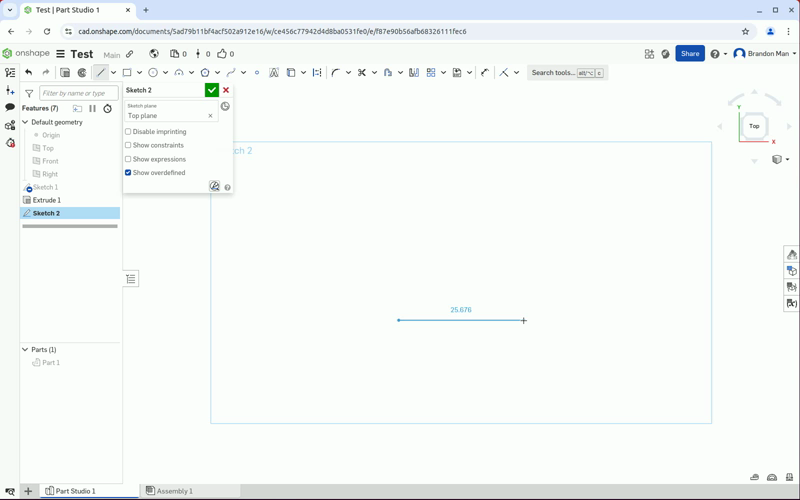
key_down(shift)
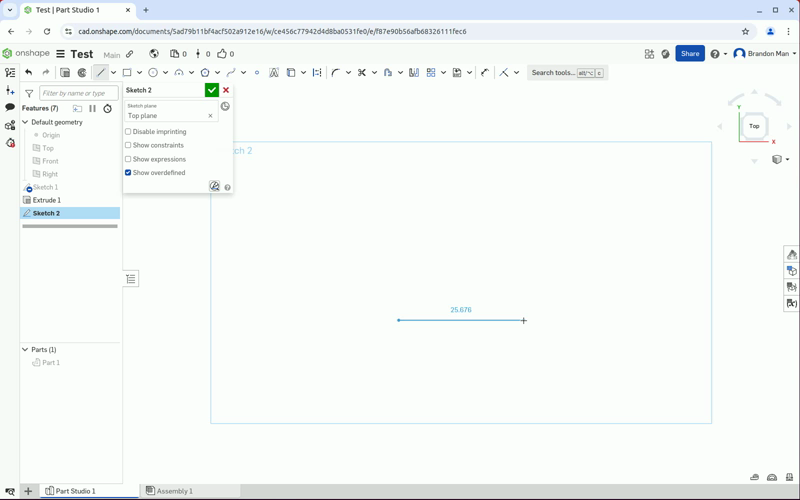
mouse_move(523, 246)
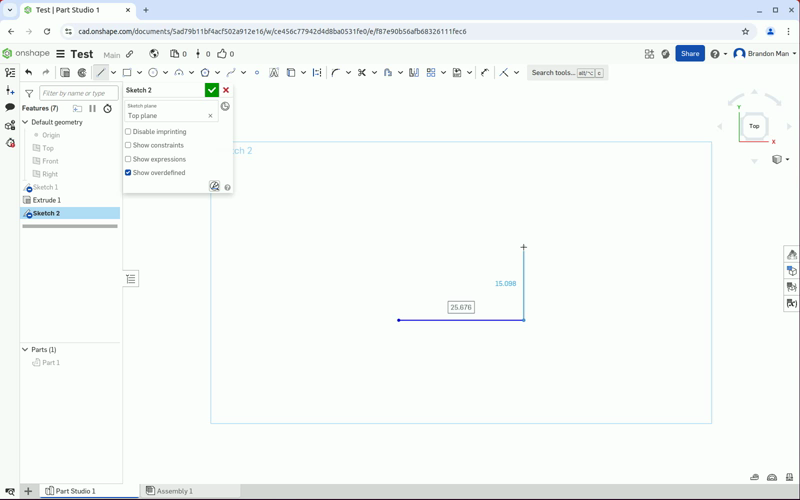
click(523, 246)
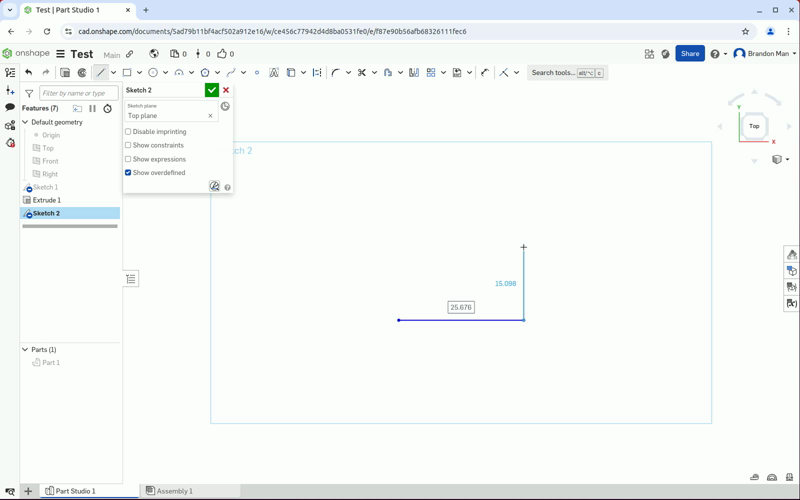
key_up(shift)
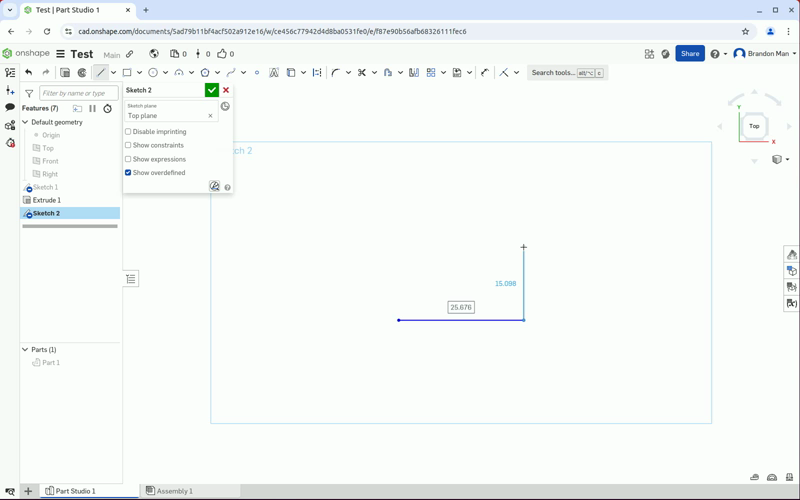
key_down(shift)
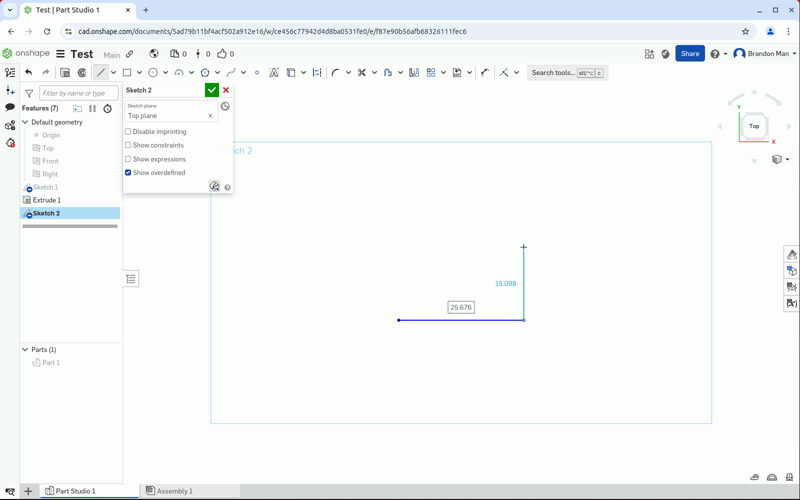
mouse_move(398, 246)
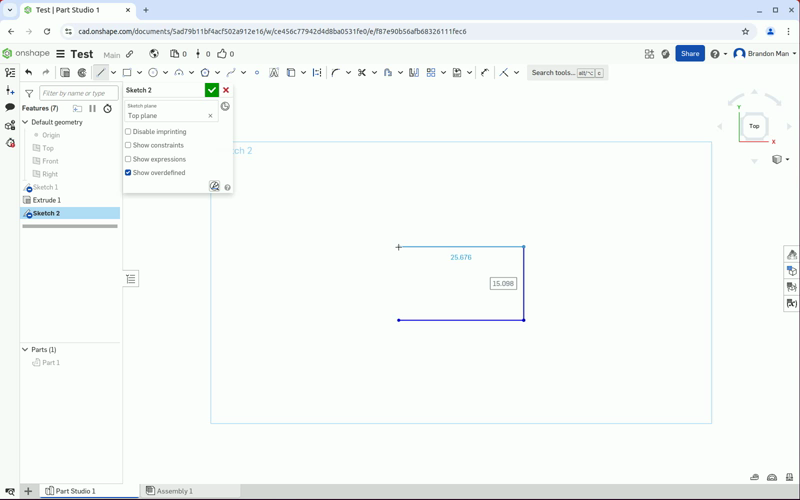
click(398, 246)
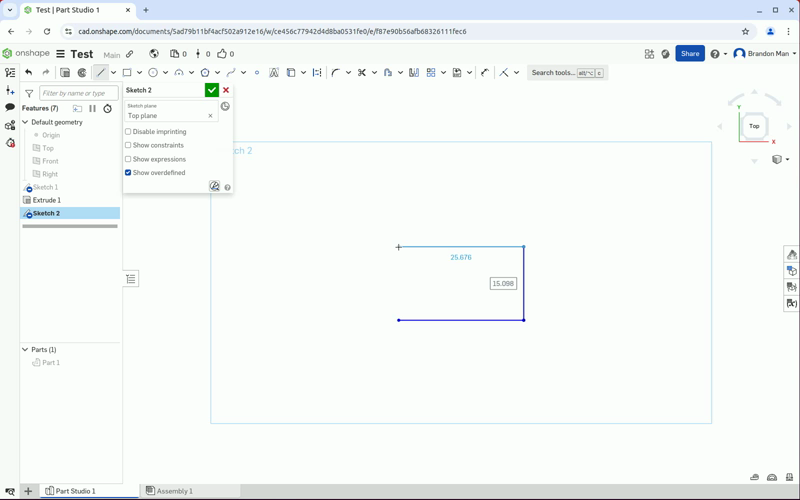
key_up(shift)
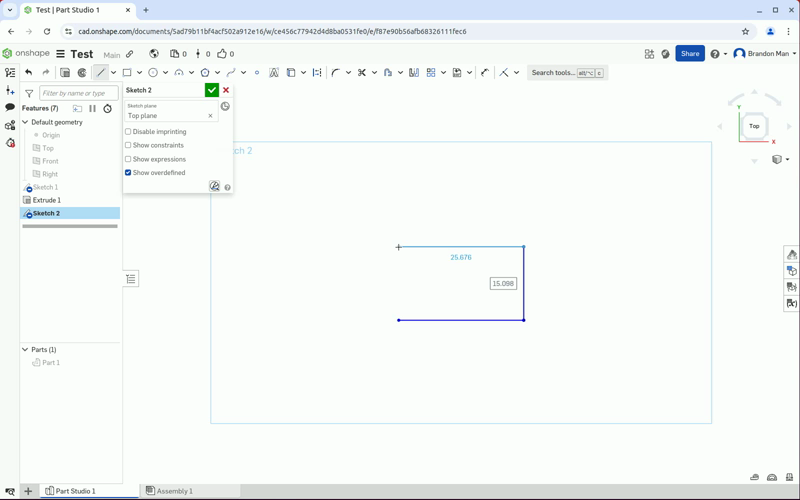
key_down(shift)
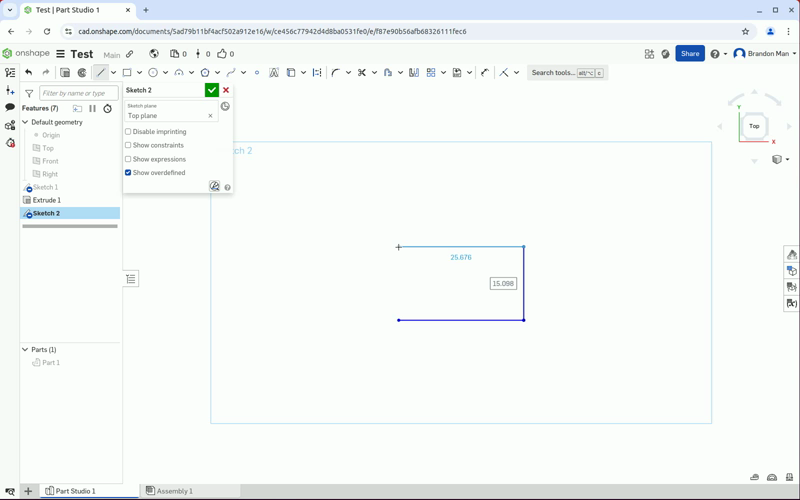
mouse_move(398, 320)
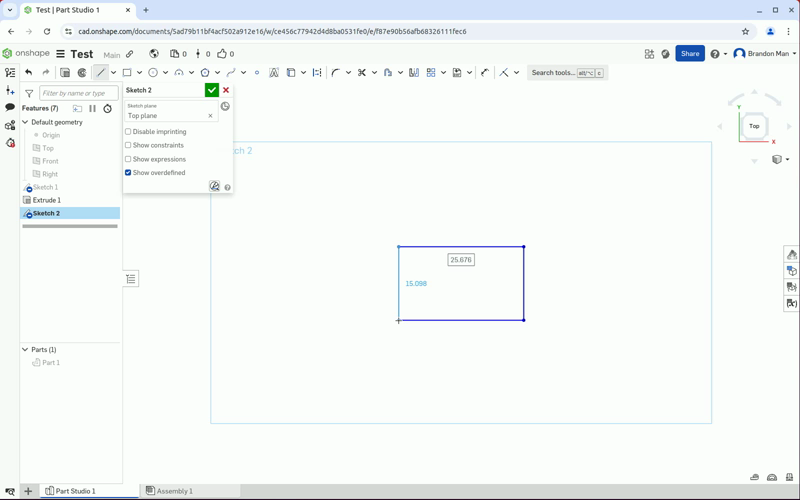
key_up(shift)
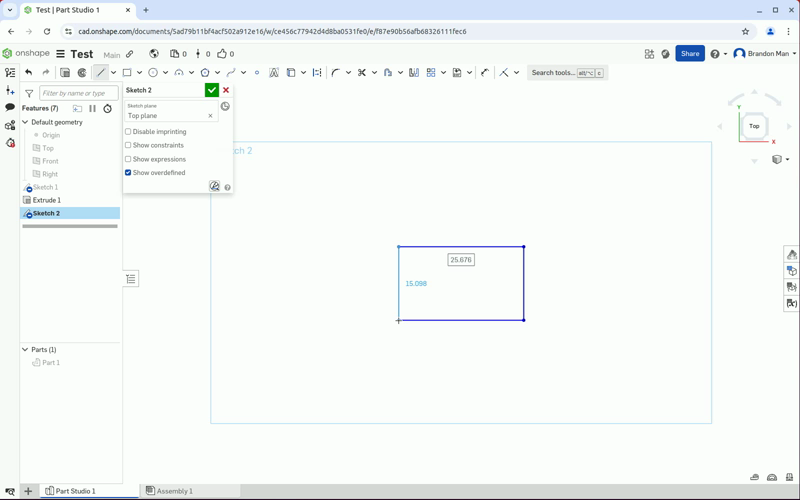
click(398, 320)
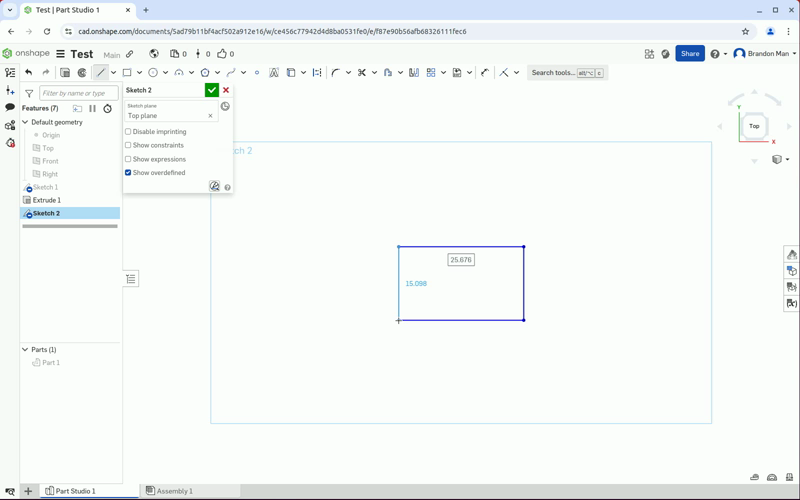
key(esc)
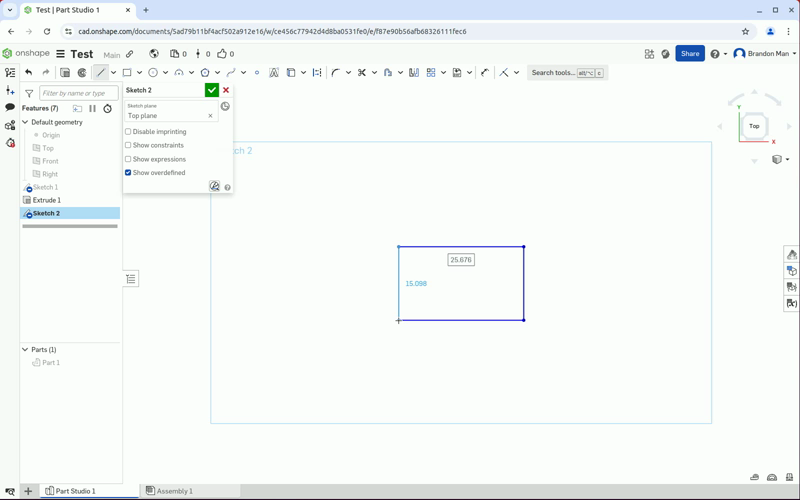
key(c)
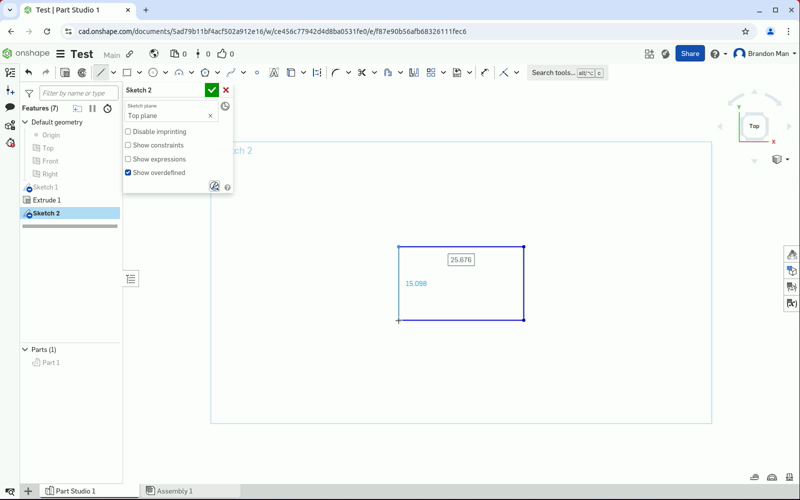
key_down(shift)
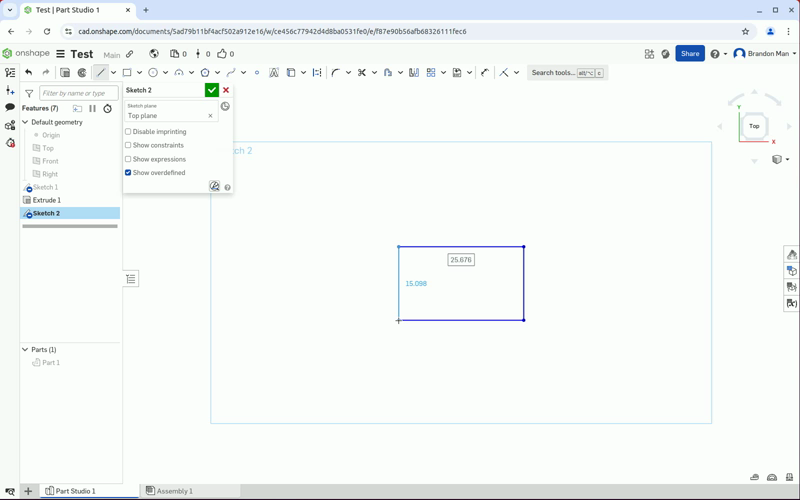
mouse_move(461, 283)
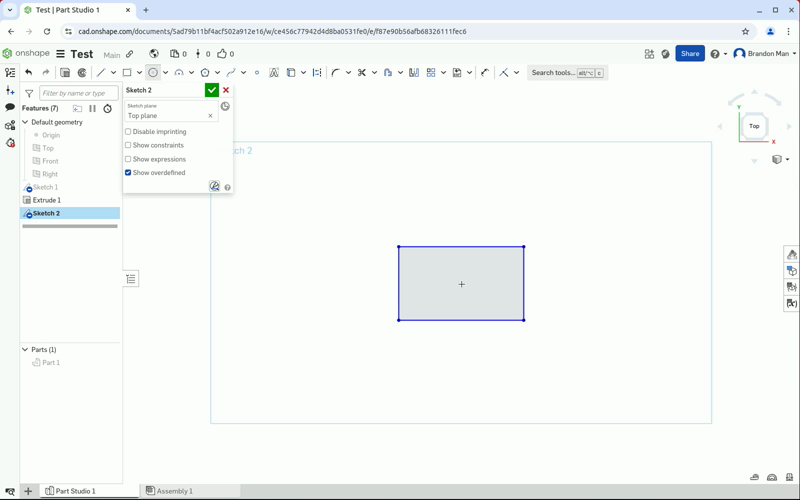
click(461, 283)
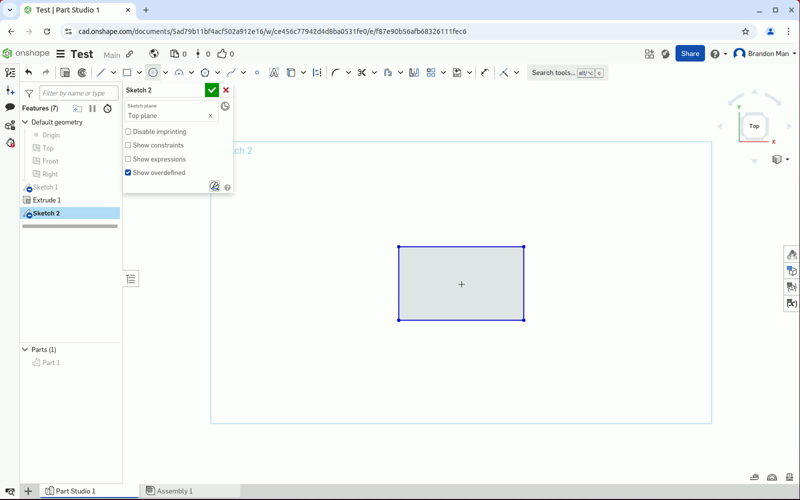
key_up(shift)
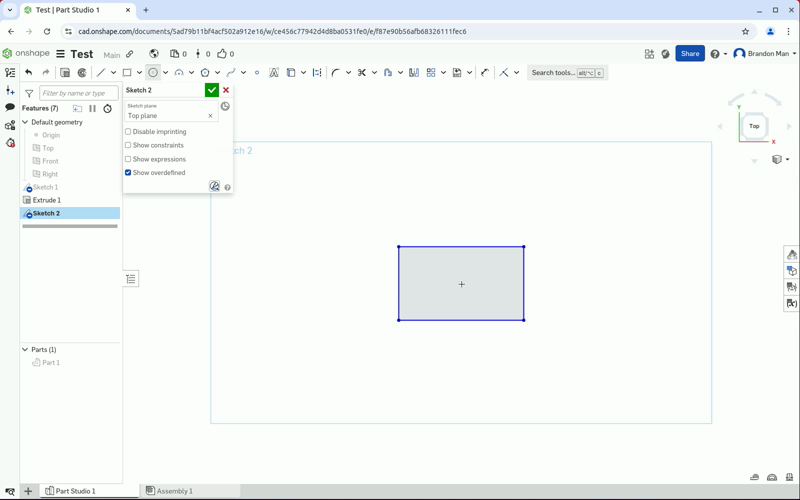
mouse_move(498, 283)
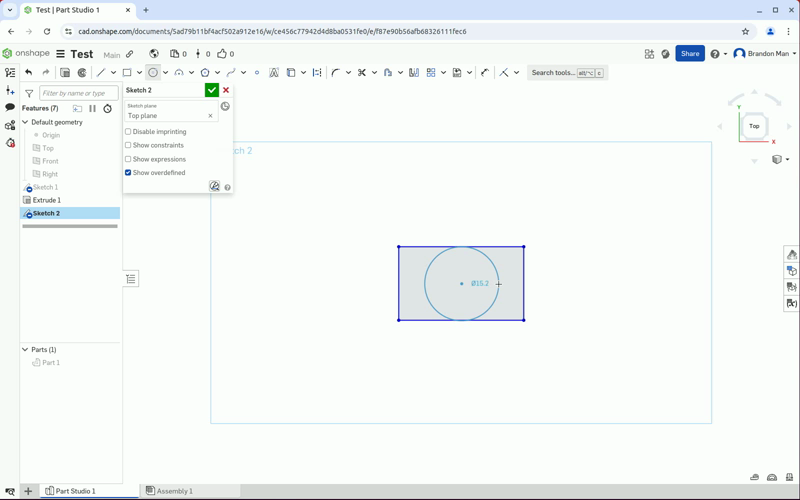
click(498, 283)
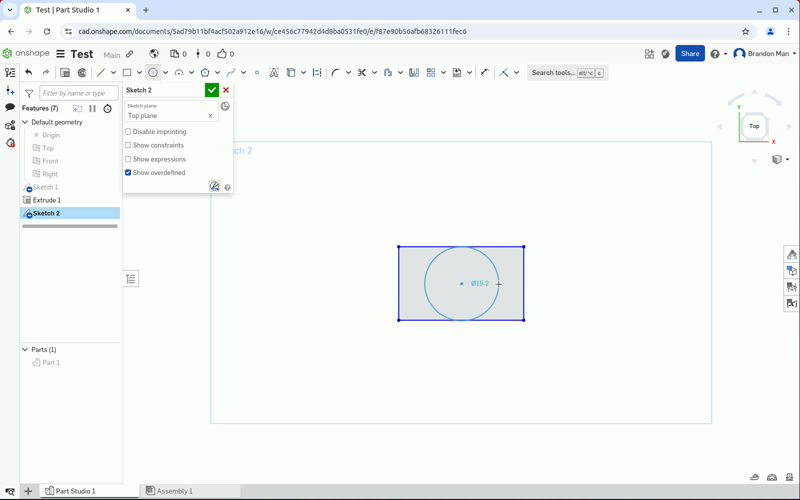
key(esc)
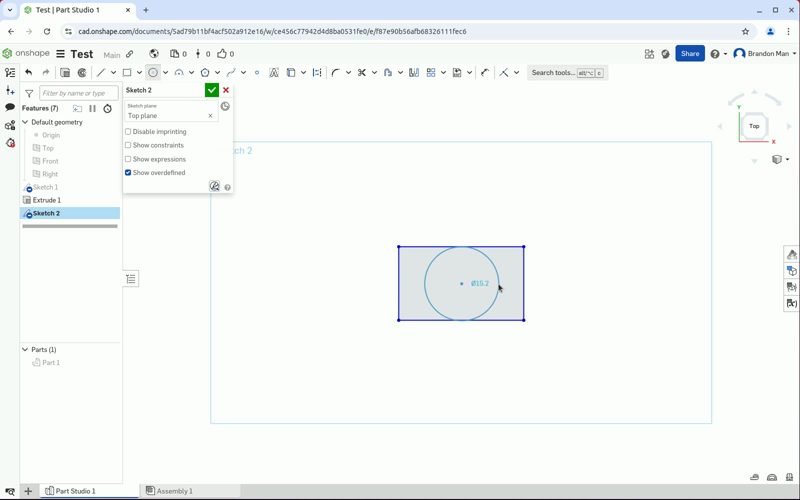
mouse_move(508, 294)
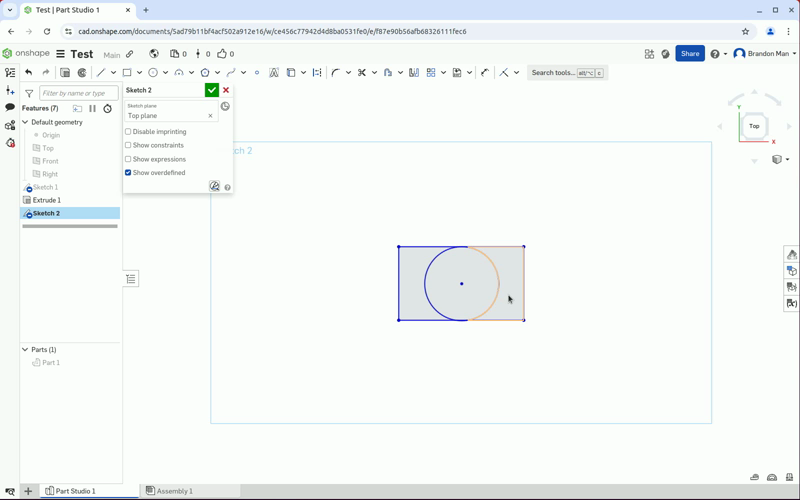
click(508, 294)
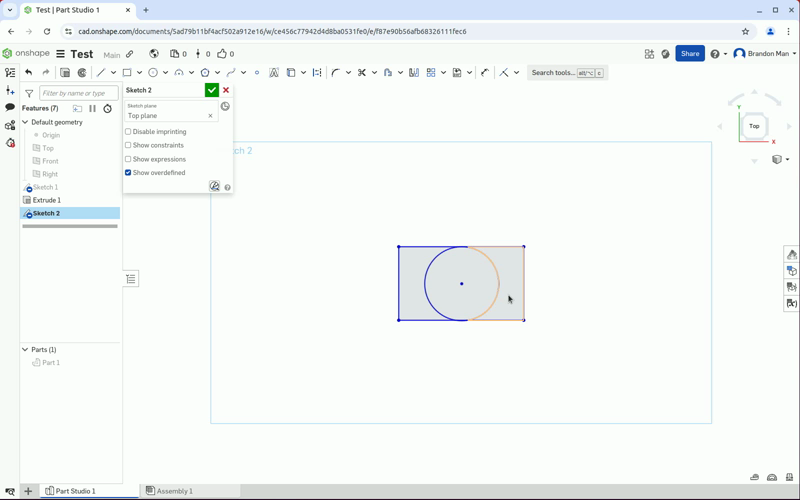
mouse_move(73, 352)
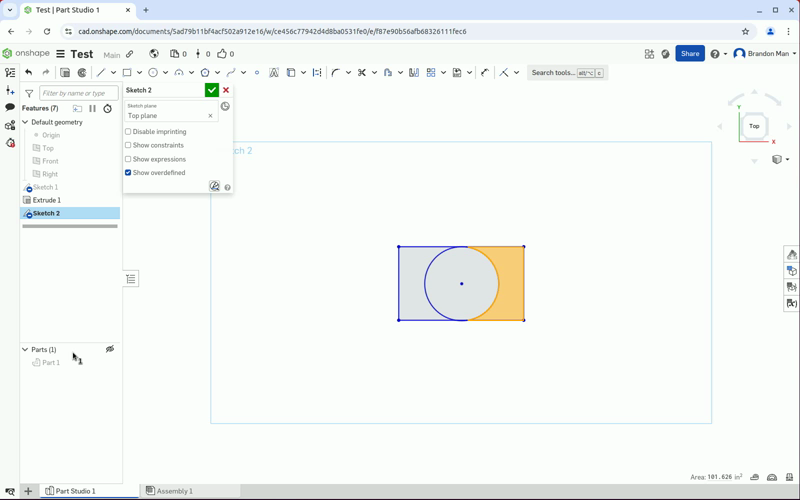
key(shift+y)
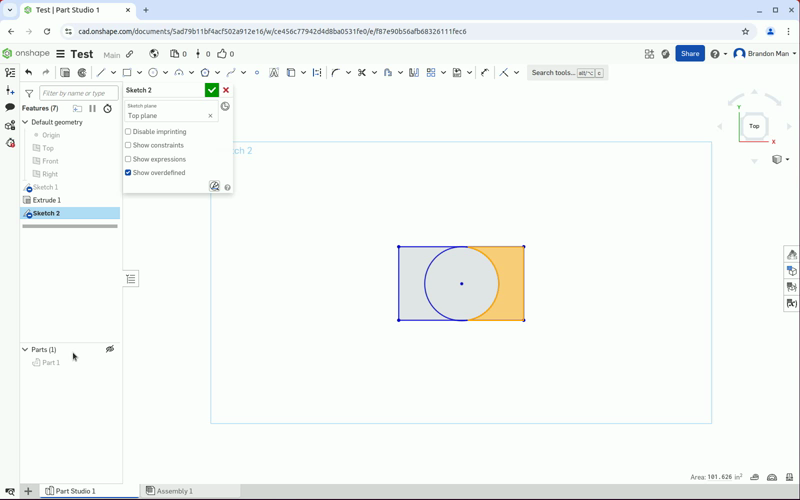
key(shift+e)
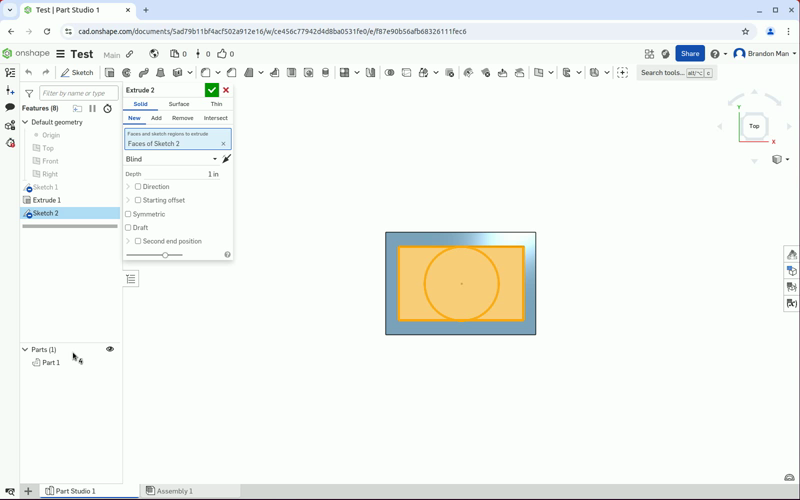
mouse_move(143, 106)
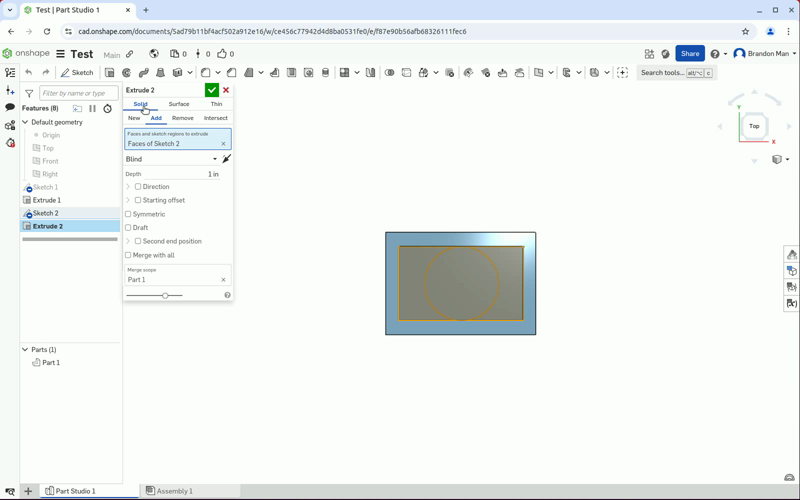
click(143, 106)
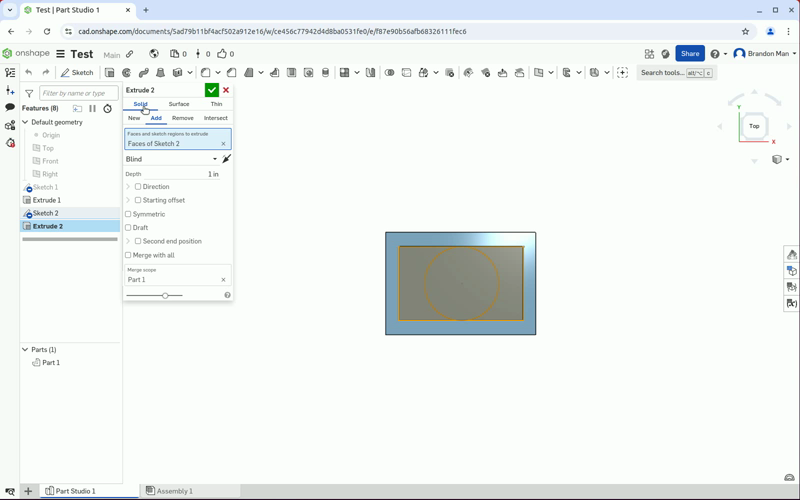
mouse_move(137, 120)
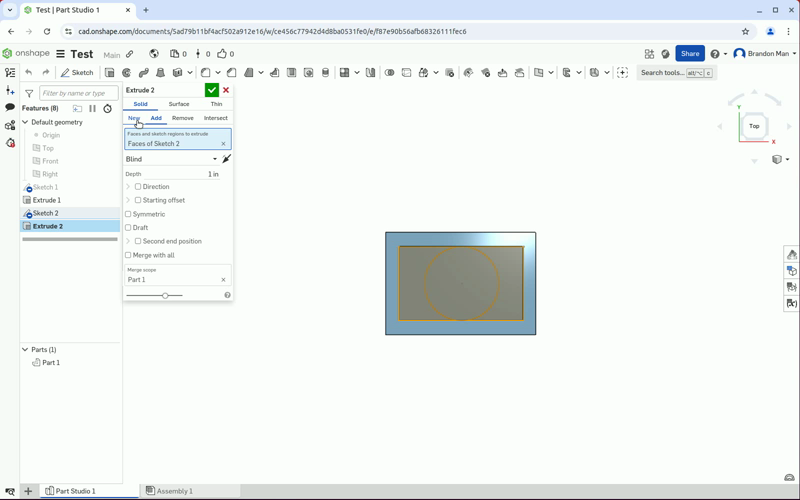
click(137, 120)
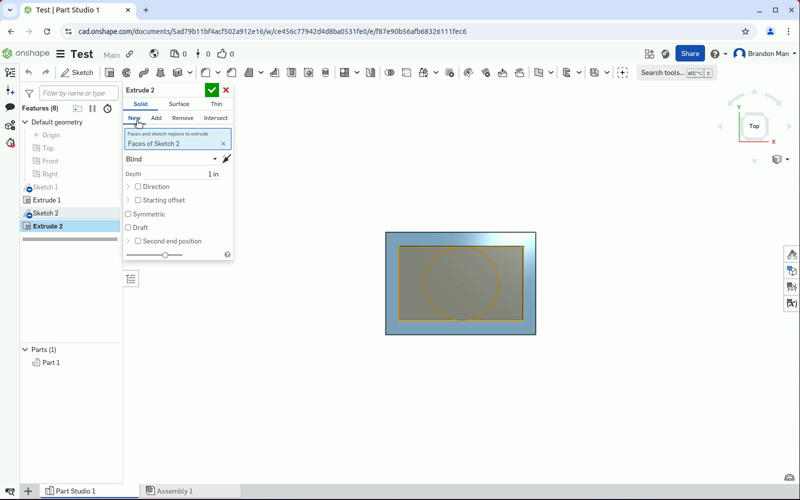
key(tab, 4)
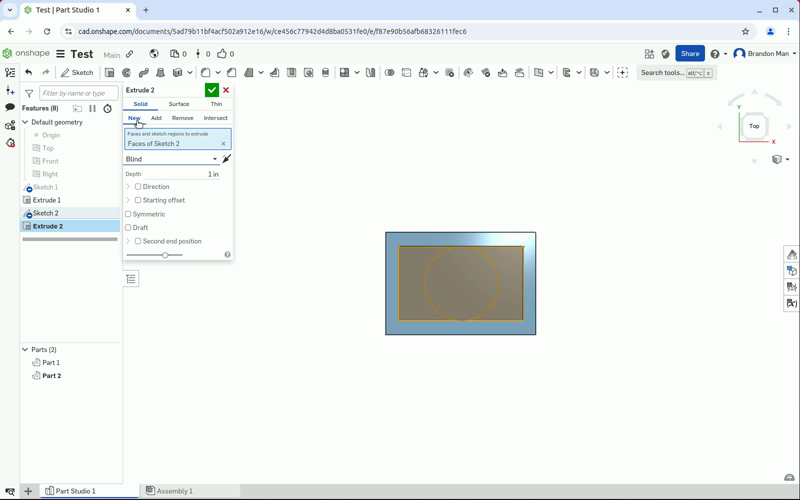
text(12.998)
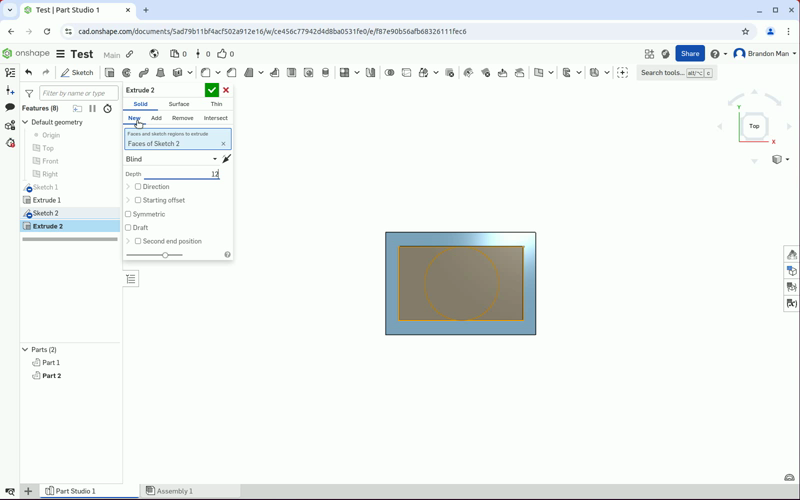
key(enter)
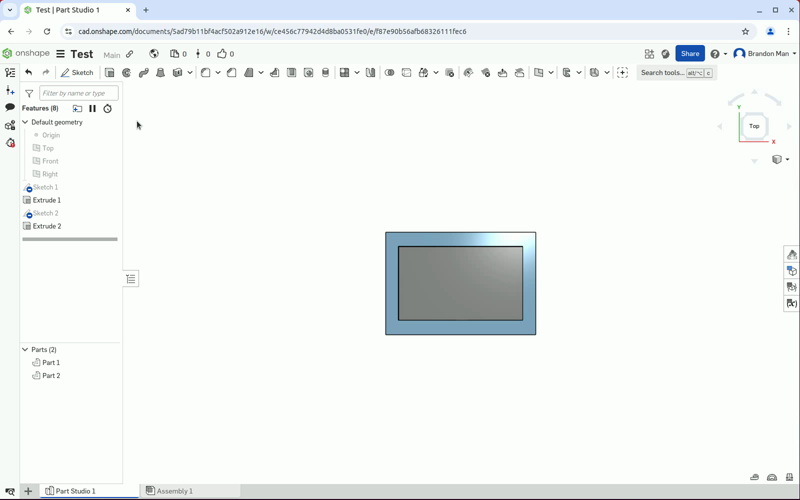
key(shift+h)
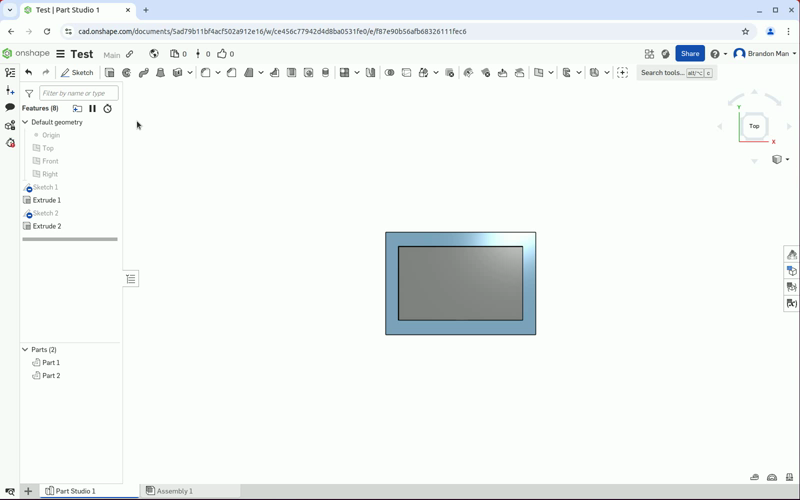
key(shift+h)
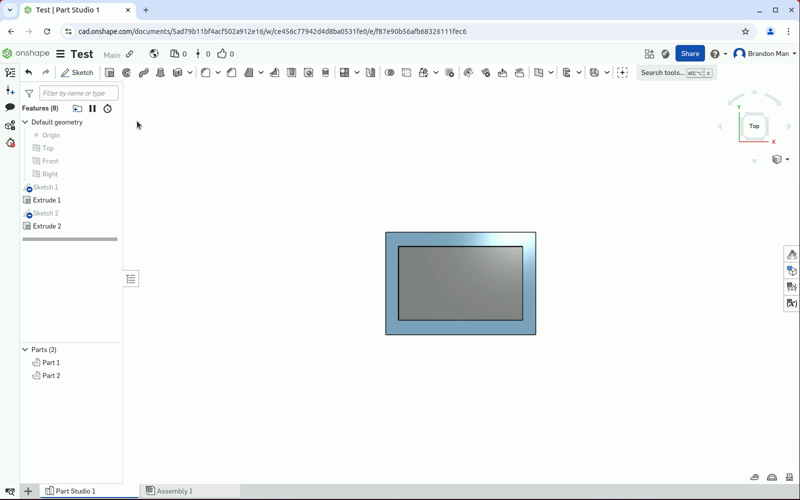
mouse_move(73, 189)
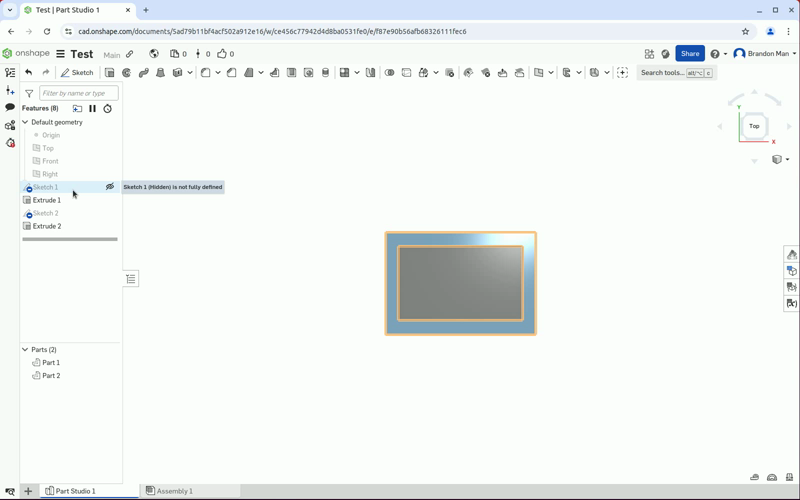
click(73, 189)
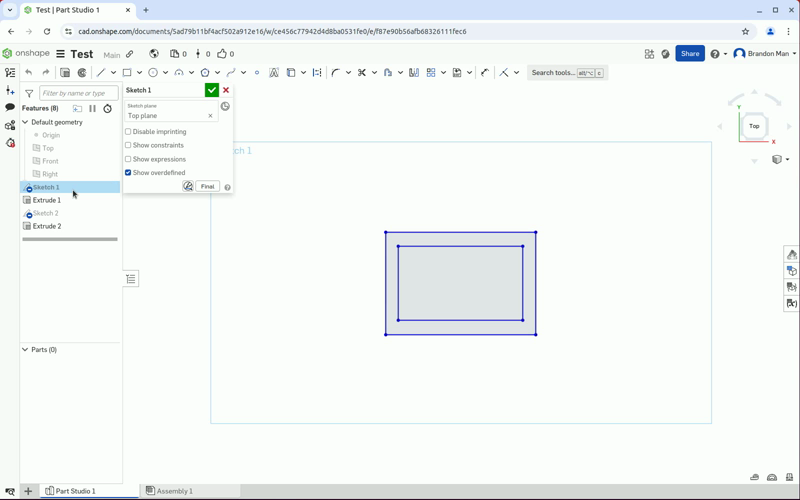
mouse_move(229, 92)
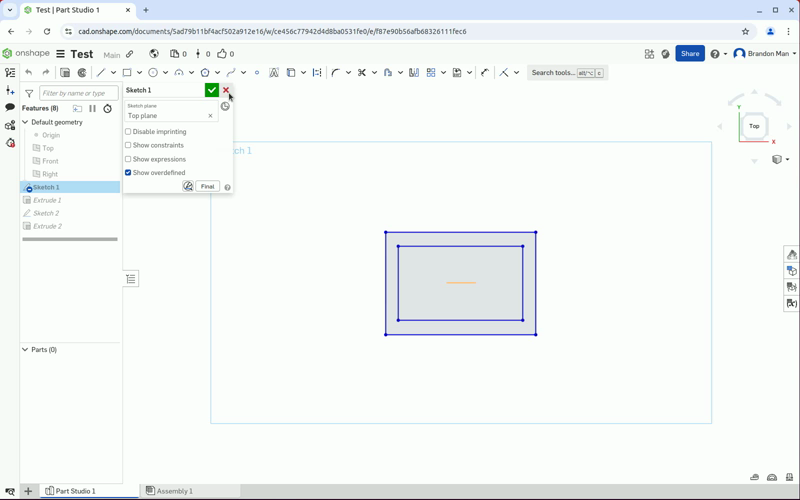
click(229, 92)
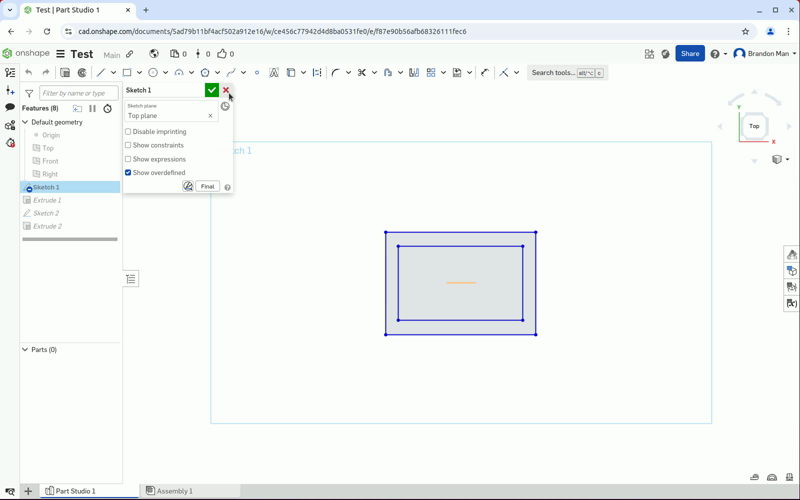
key(shift+s)
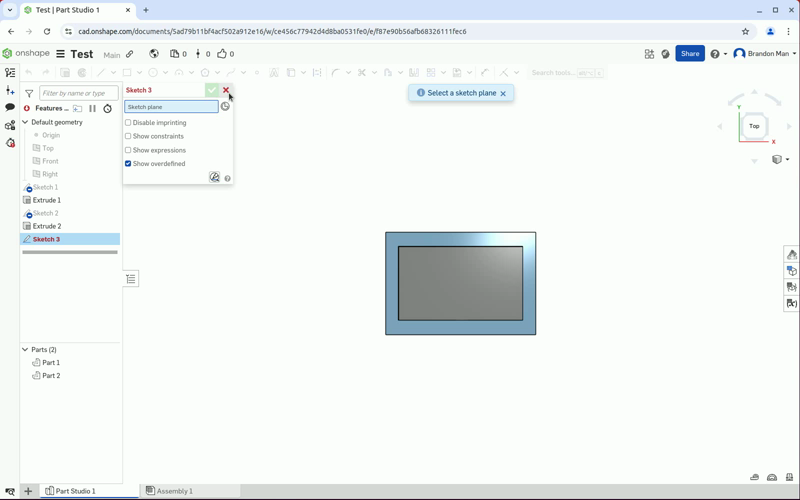
mouse_move(73, 150)
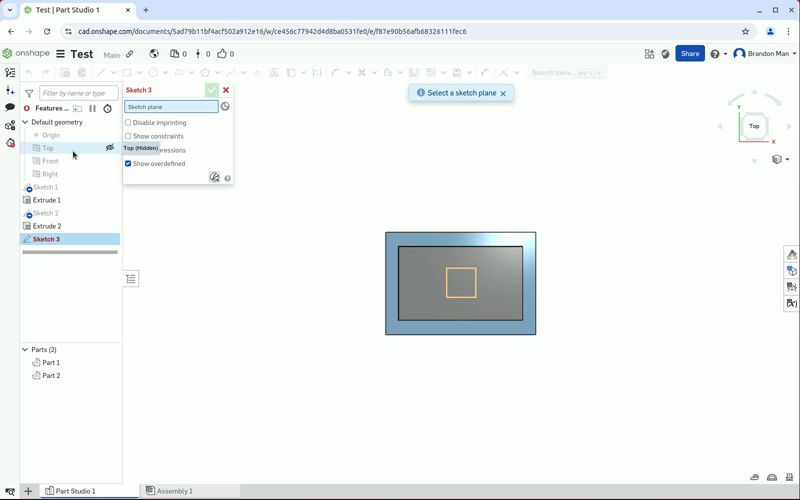
click(73, 150)
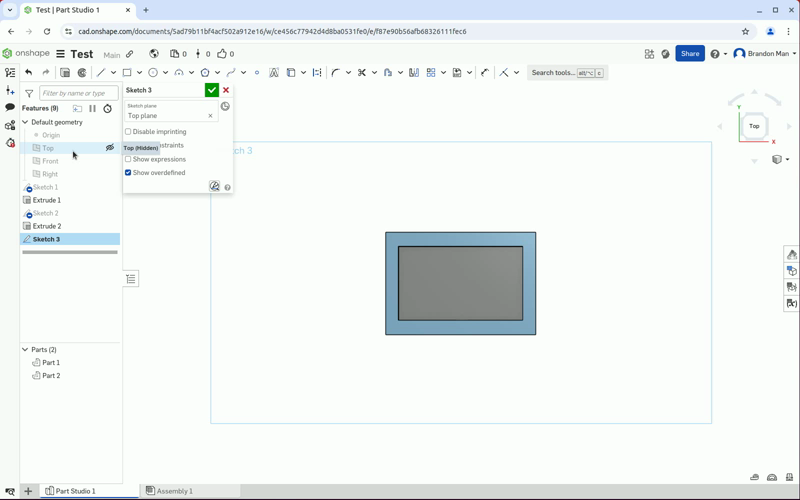
mouse_move(73, 352)
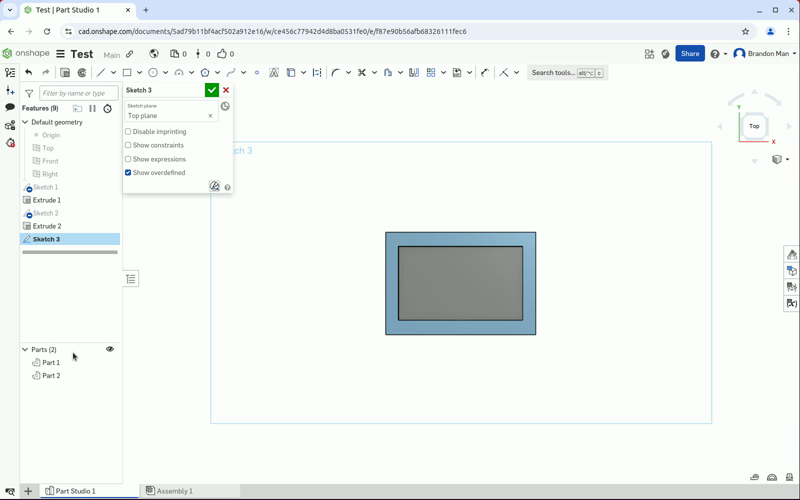
key(y)
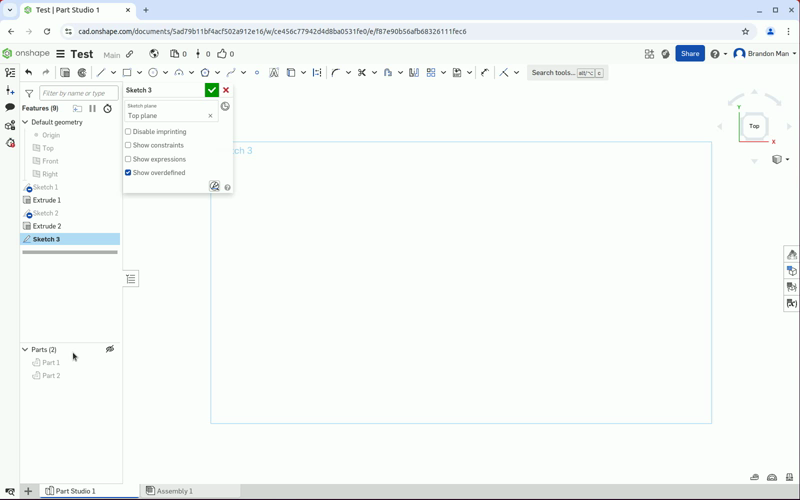
key(l)
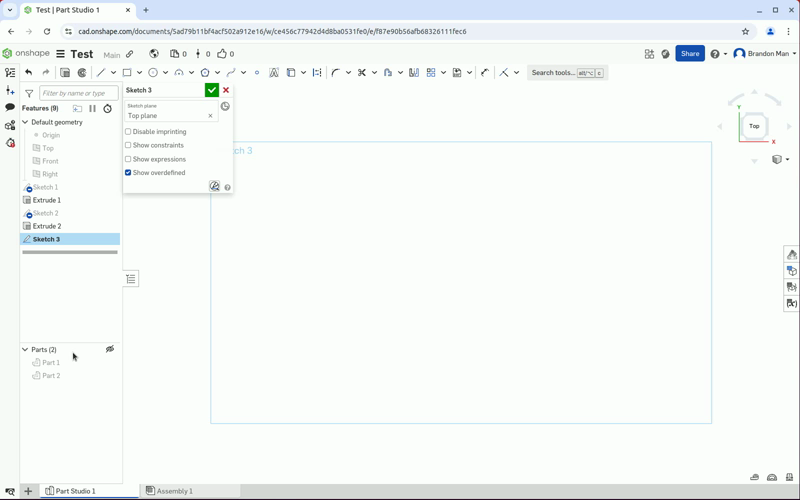
key_down(shift)
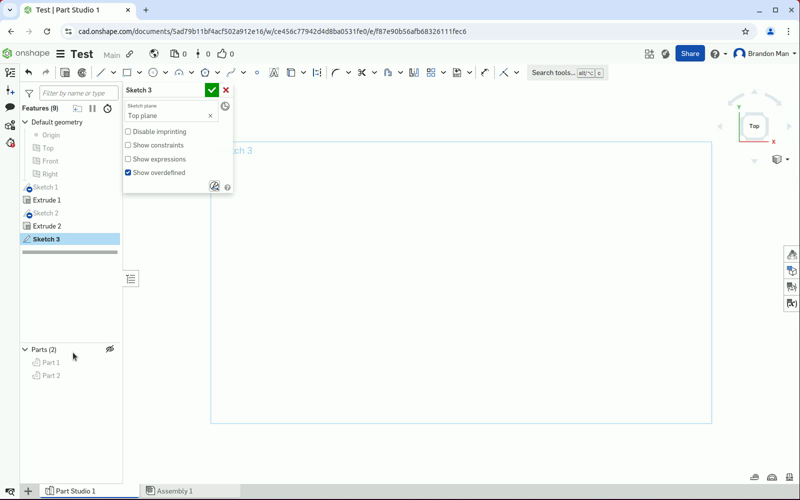
mouse_move(398, 320)
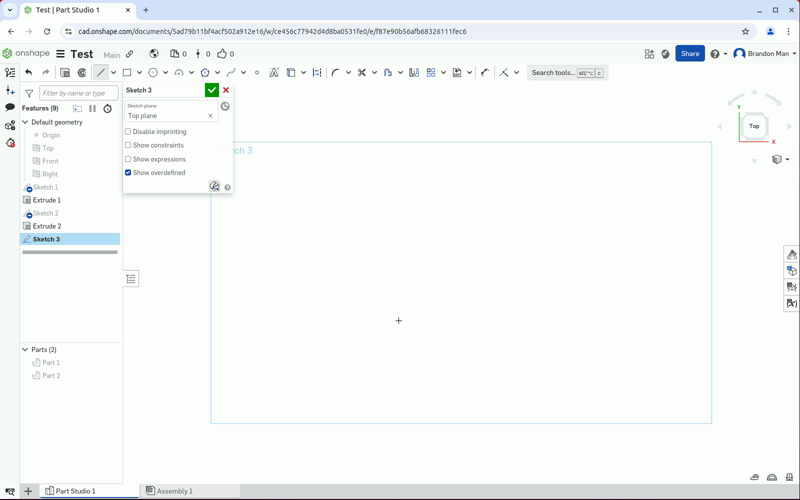
click(398, 320)
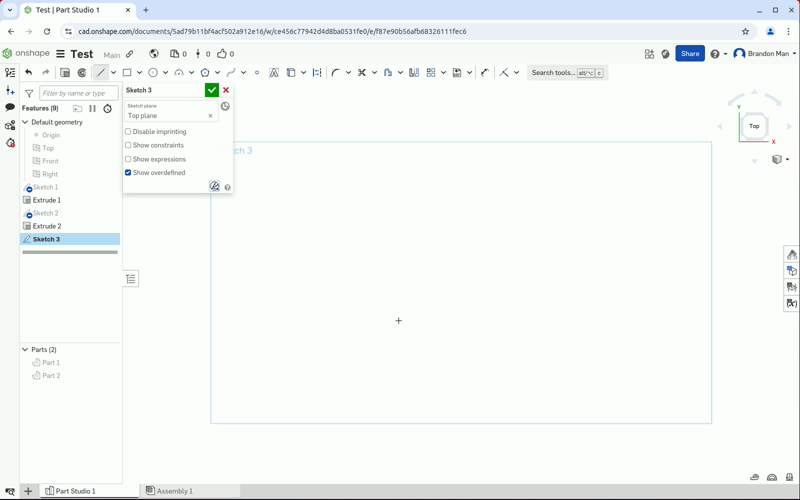
key_up(shift)
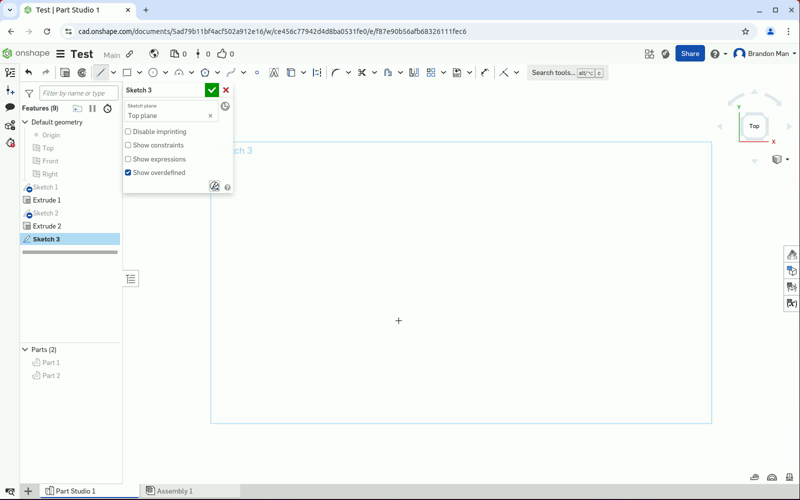
key_down(shift)
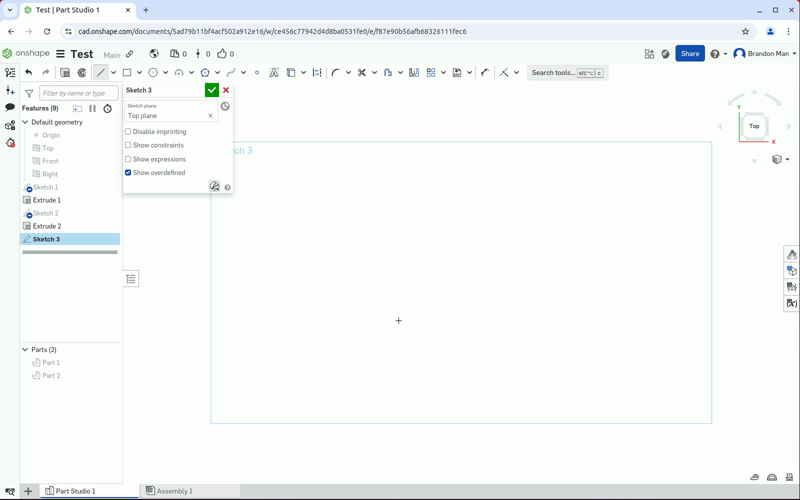
mouse_move(523, 320)
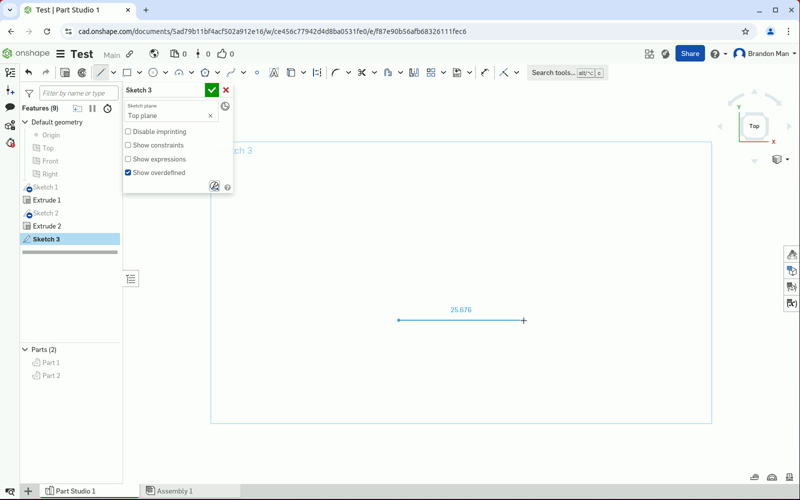
click(523, 320)
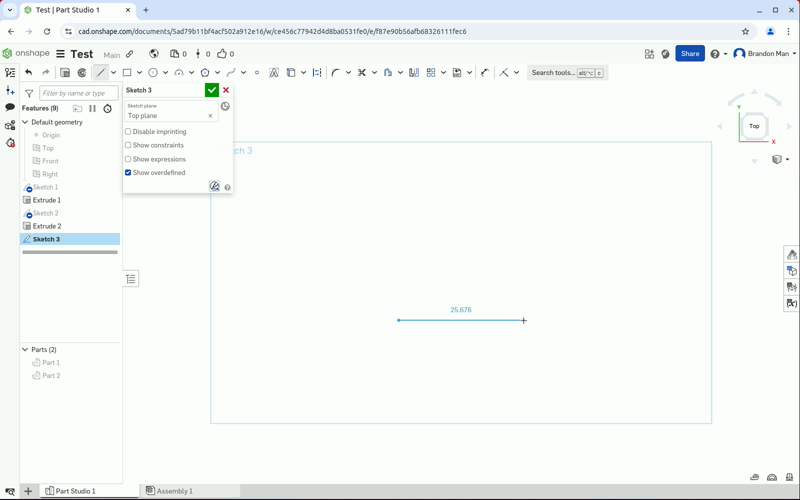
key_up(shift)
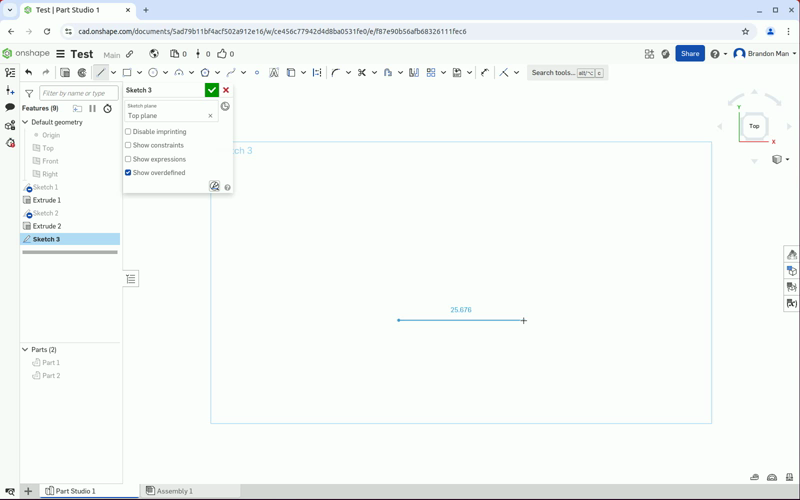
key_down(shift)
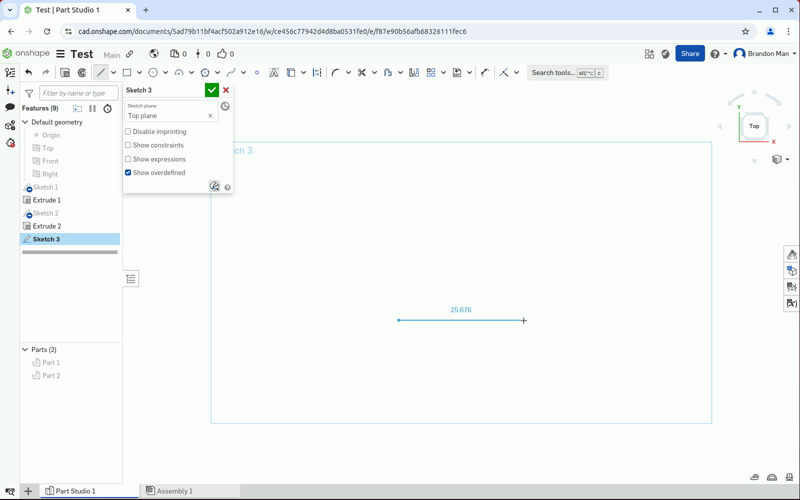
mouse_move(523, 246)
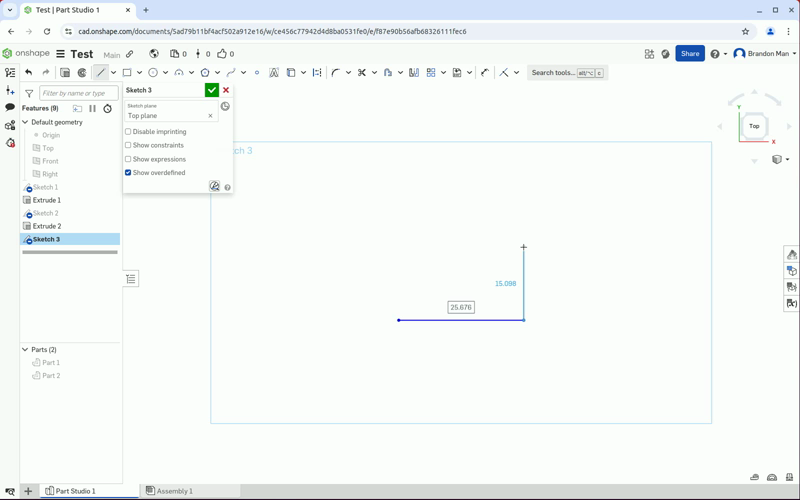
click(523, 246)
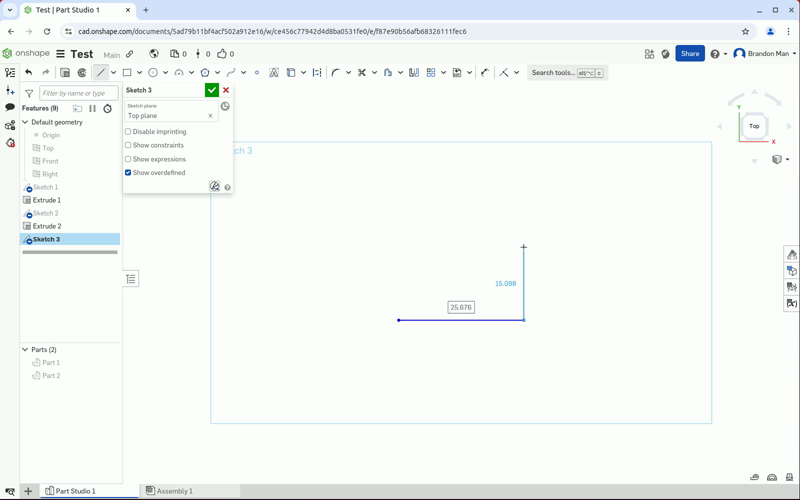
key_up(shift)
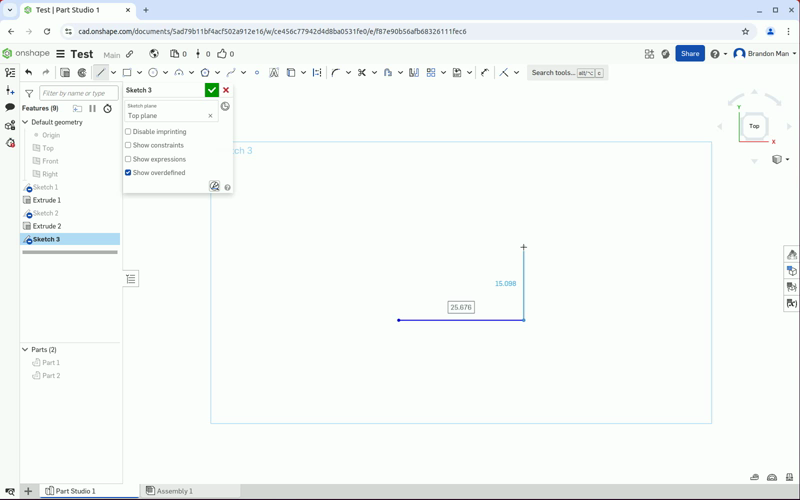
key_down(shift)
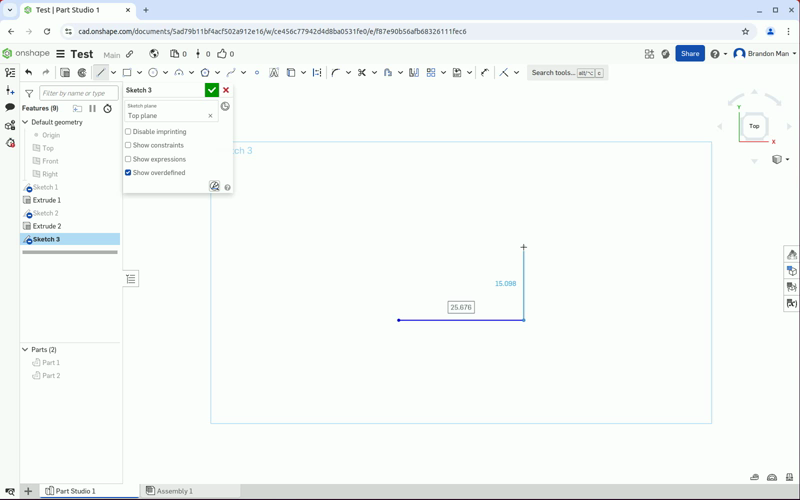
mouse_move(398, 246)
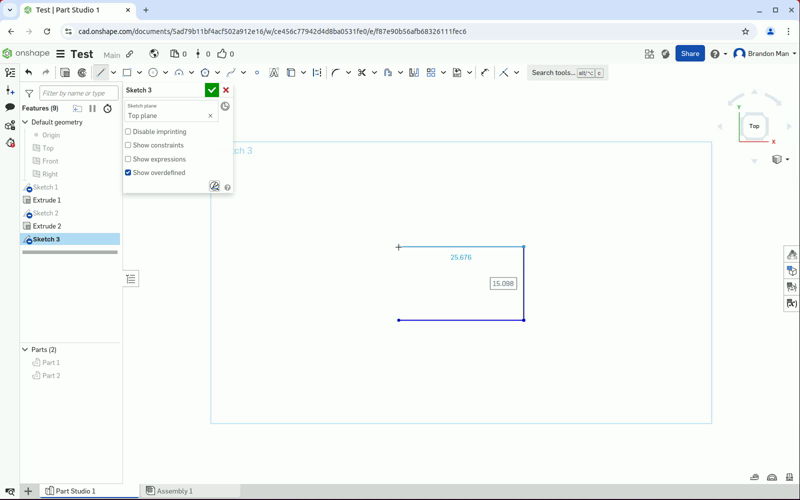
click(398, 246)
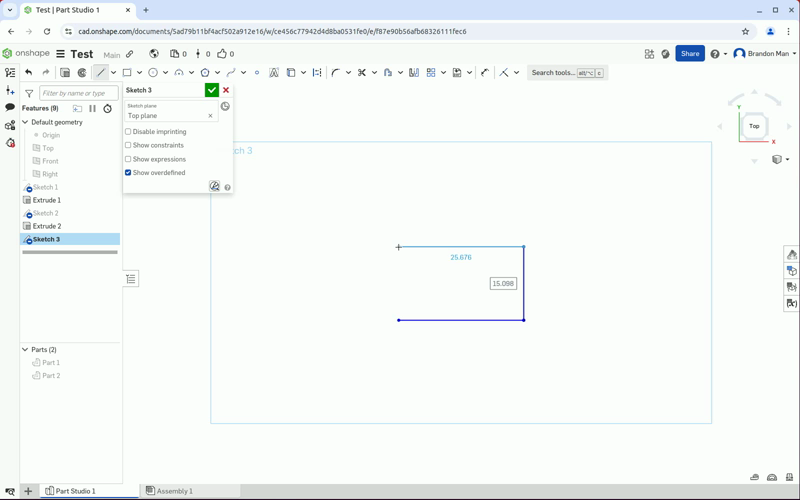
key_up(shift)
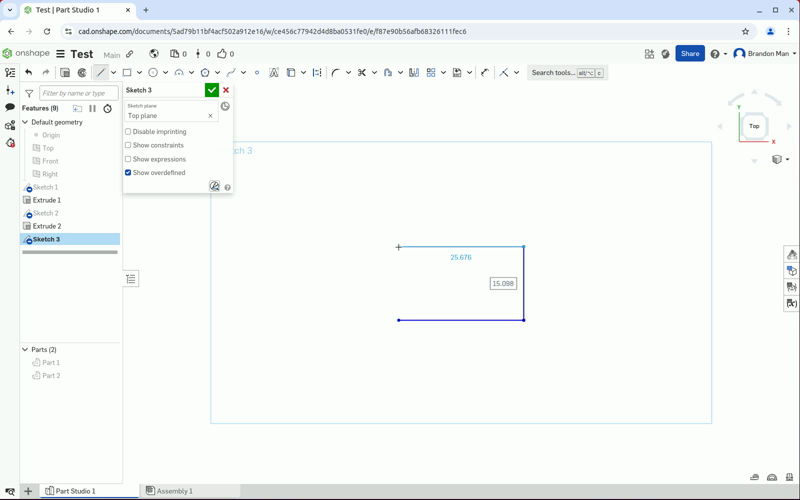
key_down(shift)
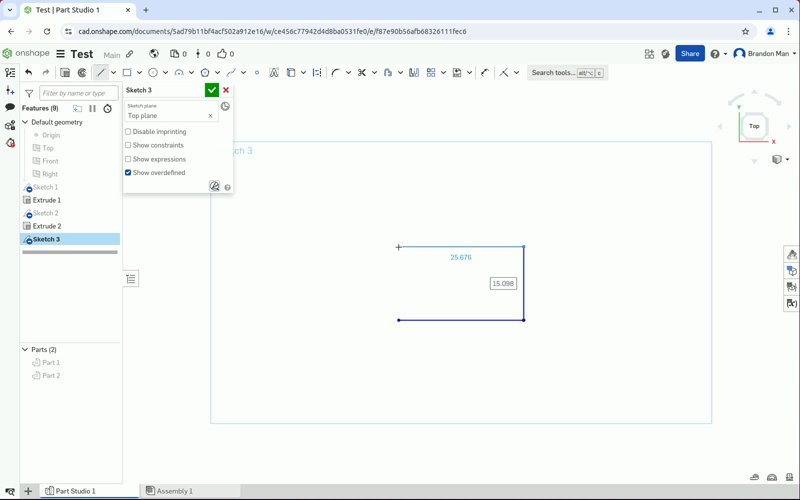
mouse_move(398, 320)
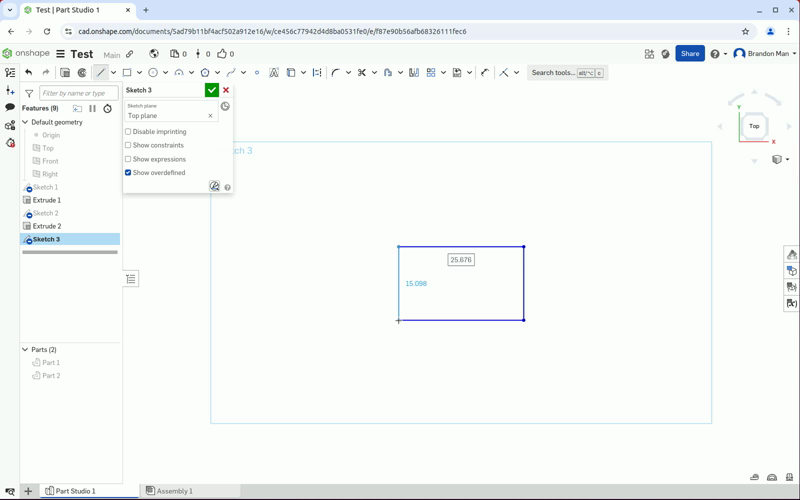
key_up(shift)
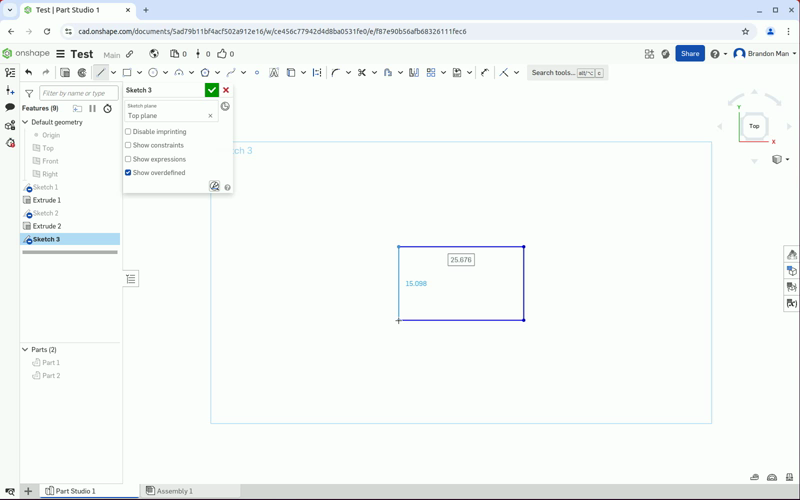
click(398, 320)
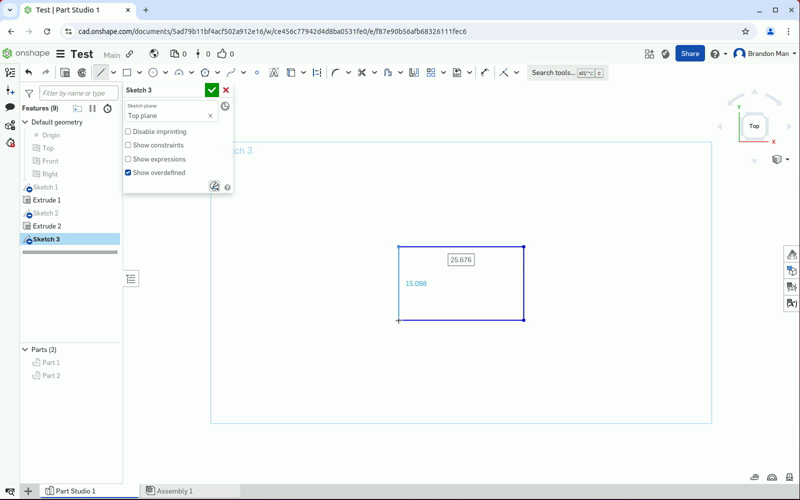
key(esc)
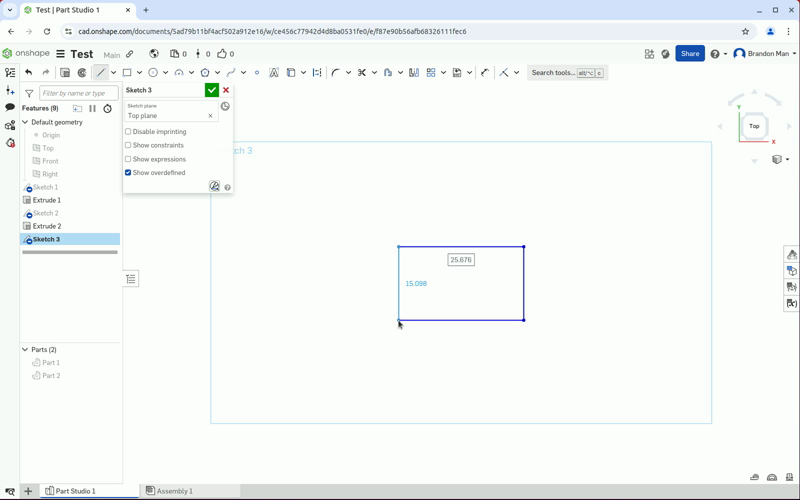
key(c)
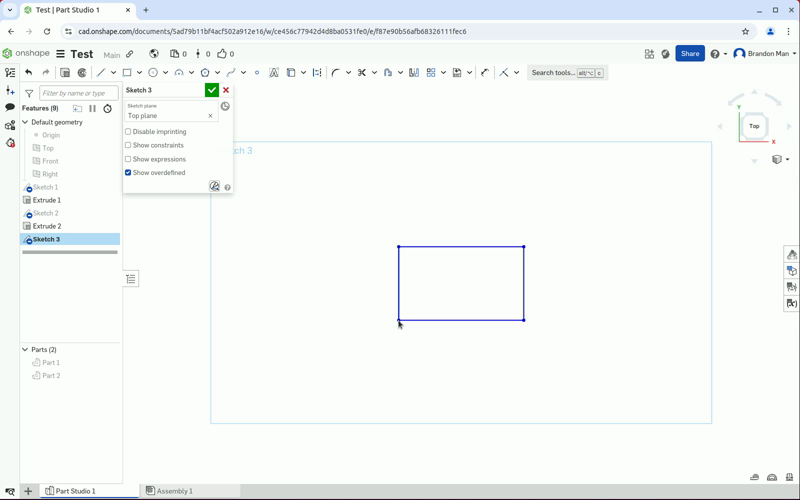
key_down(shift)
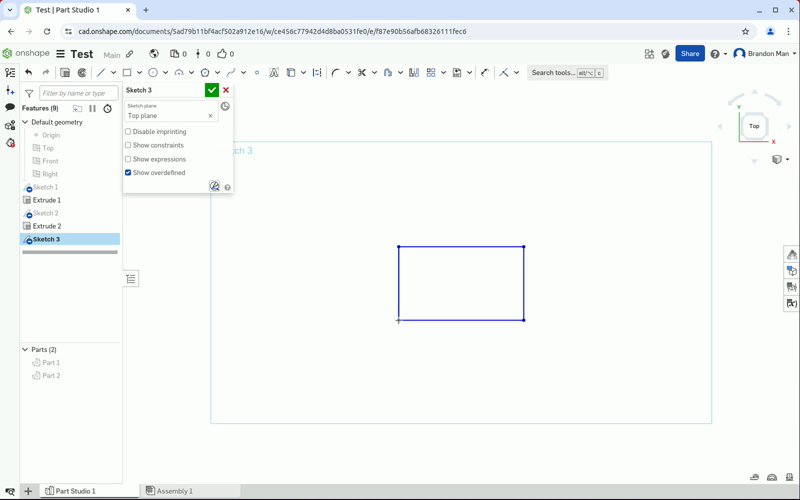
mouse_move(461, 283)
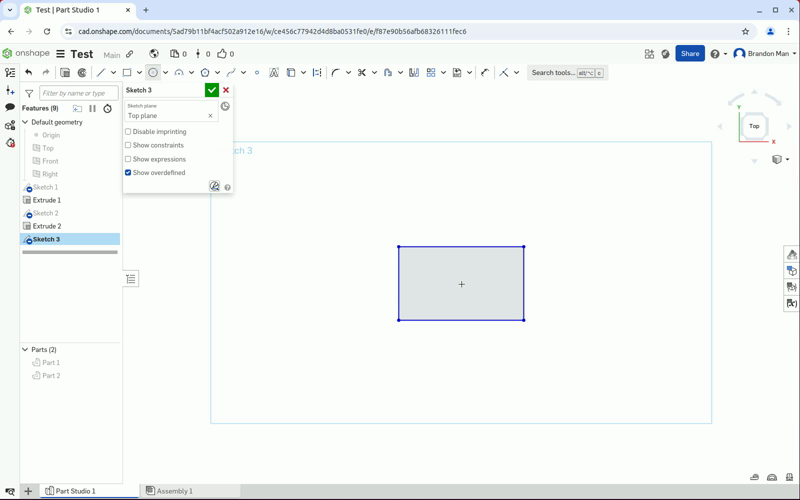
click(461, 283)
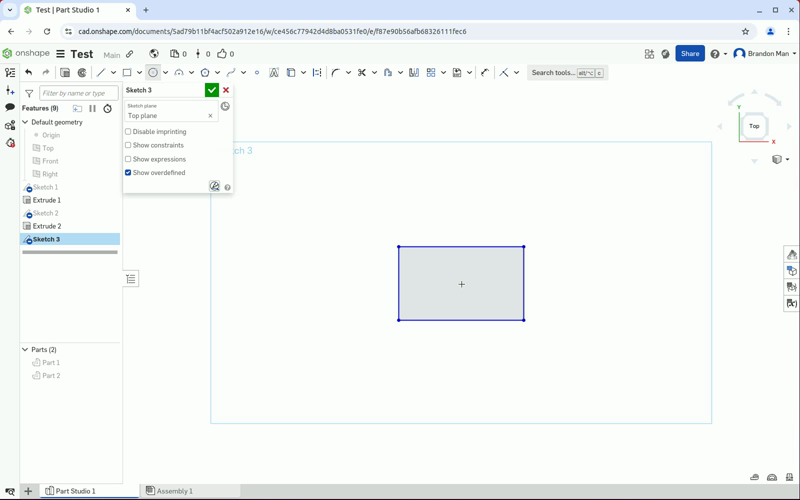
key_up(shift)
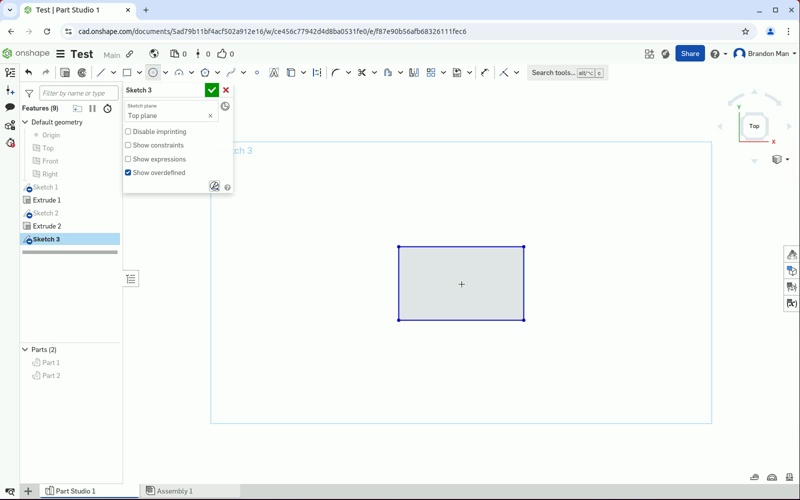
mouse_move(498, 283)
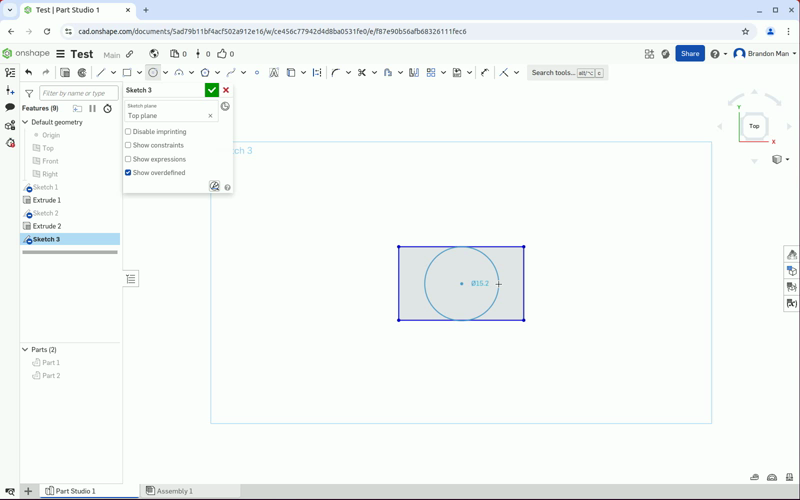
click(498, 283)
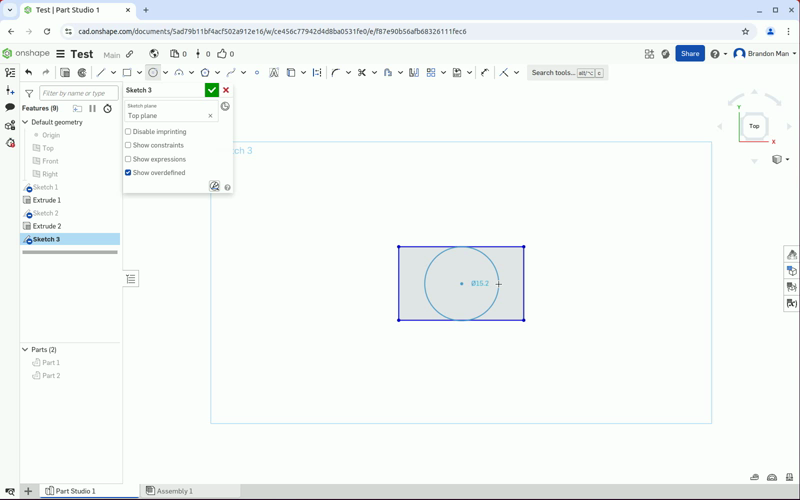
key(esc)
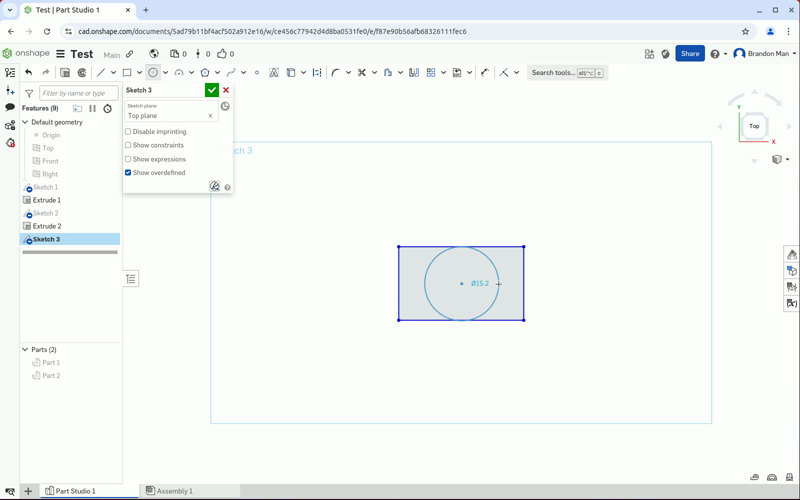
mouse_move(508, 256)
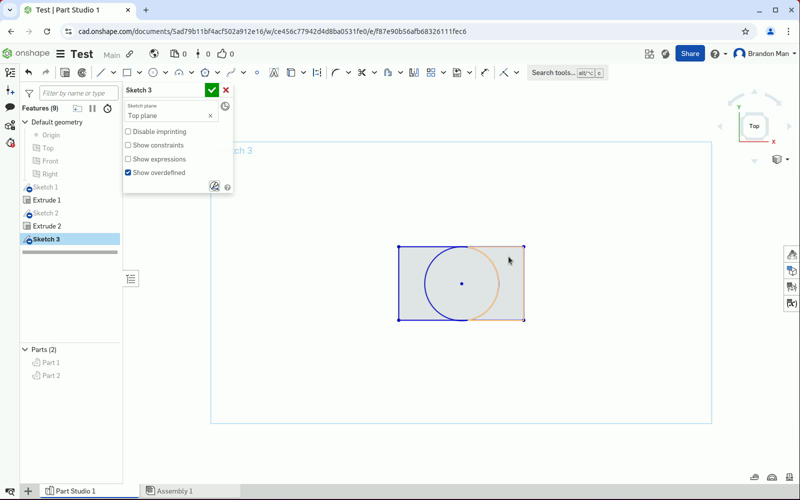
click(508, 256)
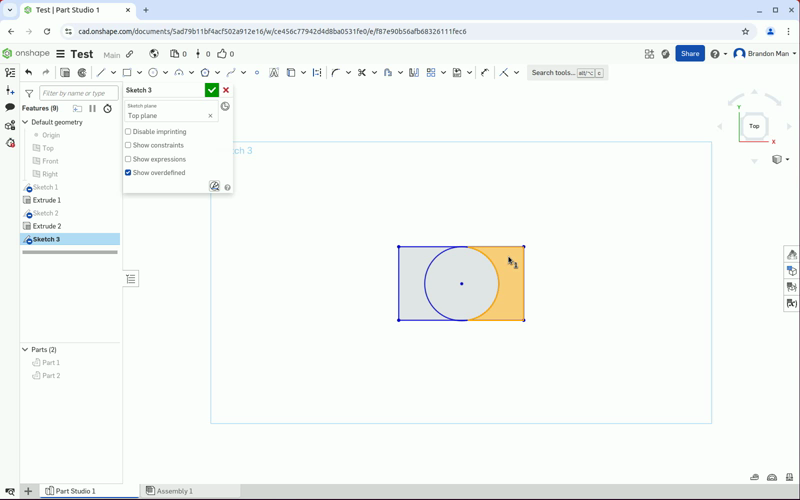
mouse_move(73, 352)
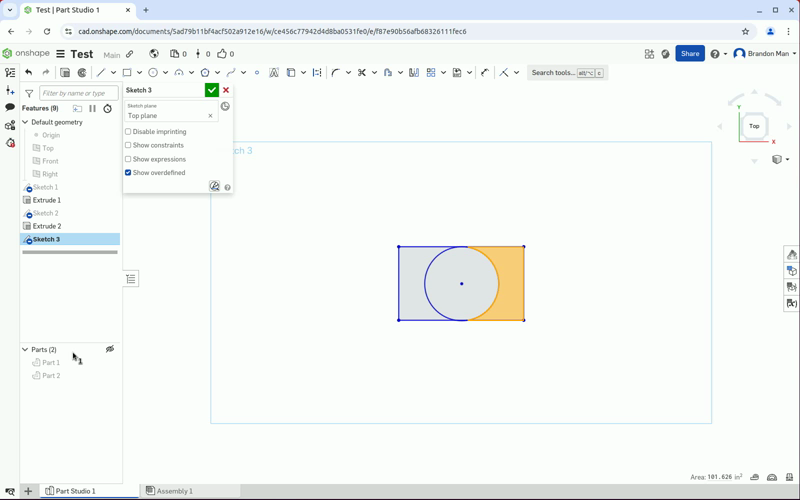
key(shift+y)
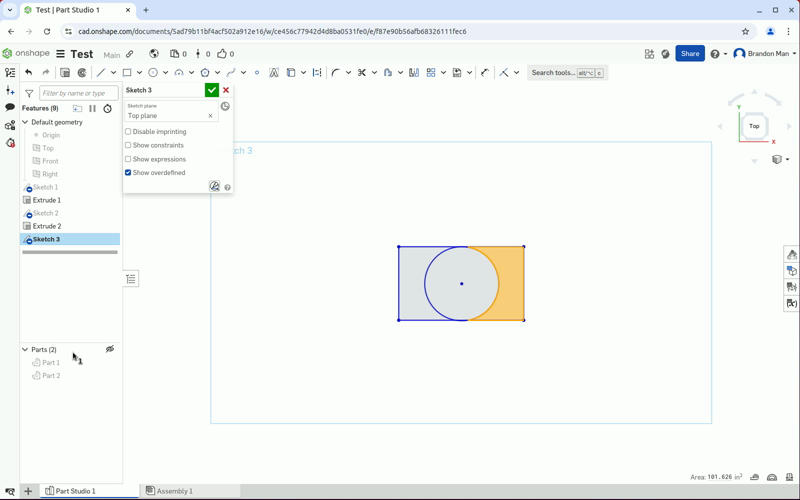
key(shift+e)
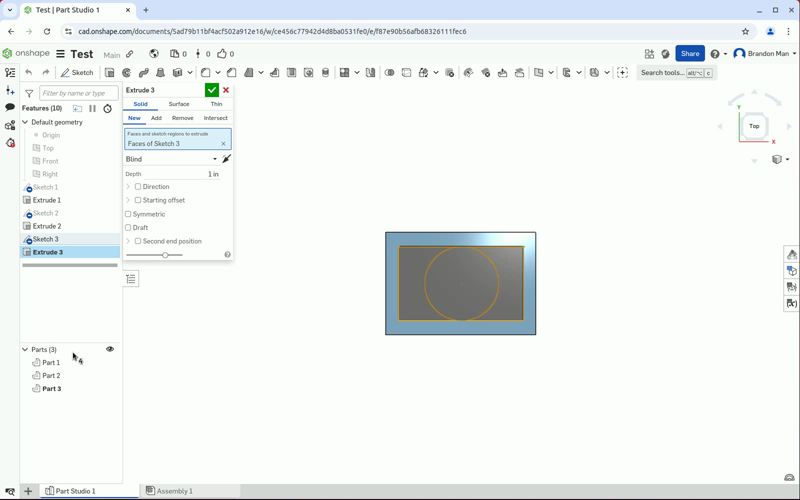
mouse_move(143, 106)
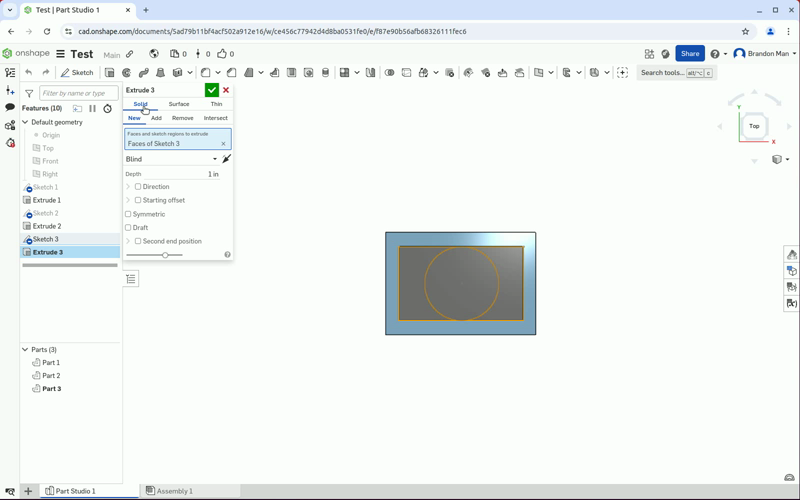
click(143, 106)
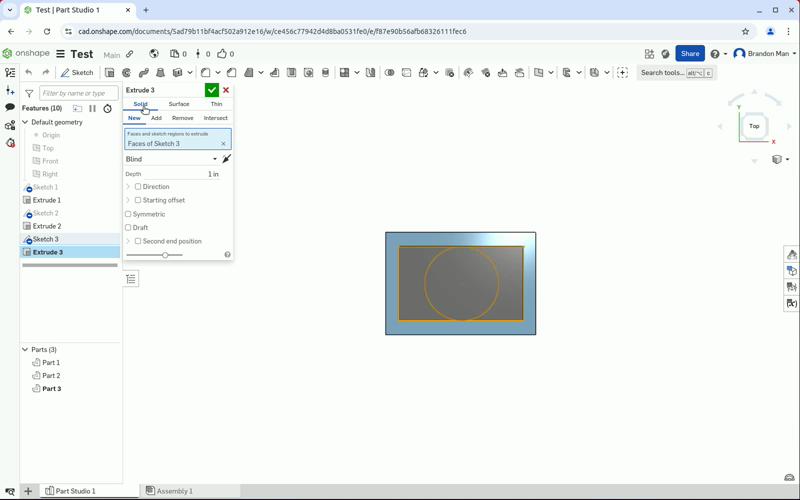
mouse_move(137, 120)
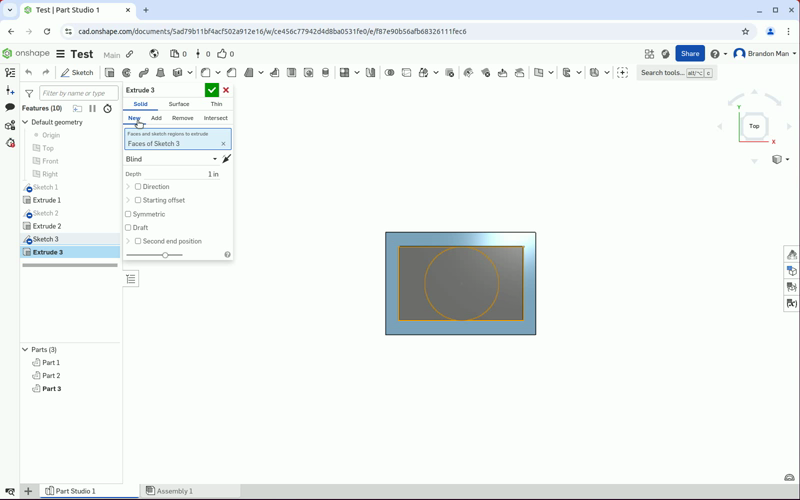
click(137, 120)
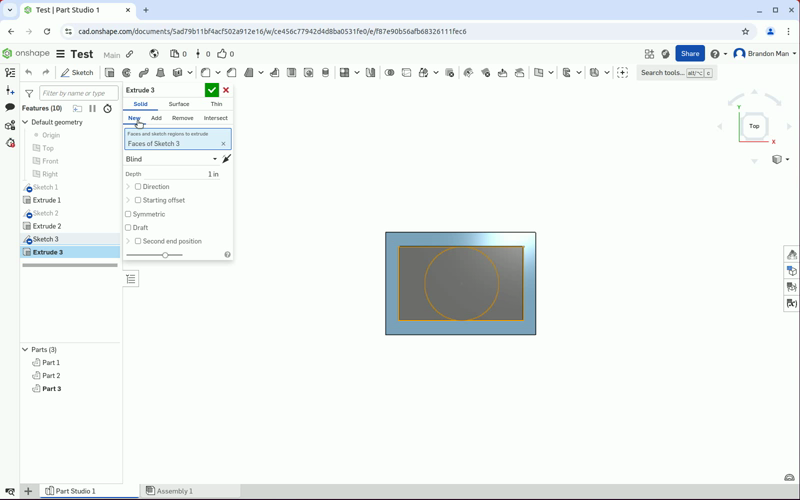
key(tab, 4)
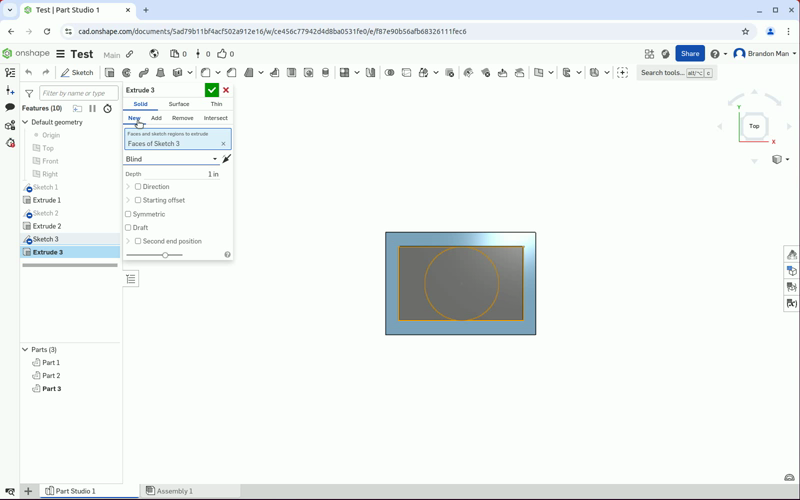
text(12.998)
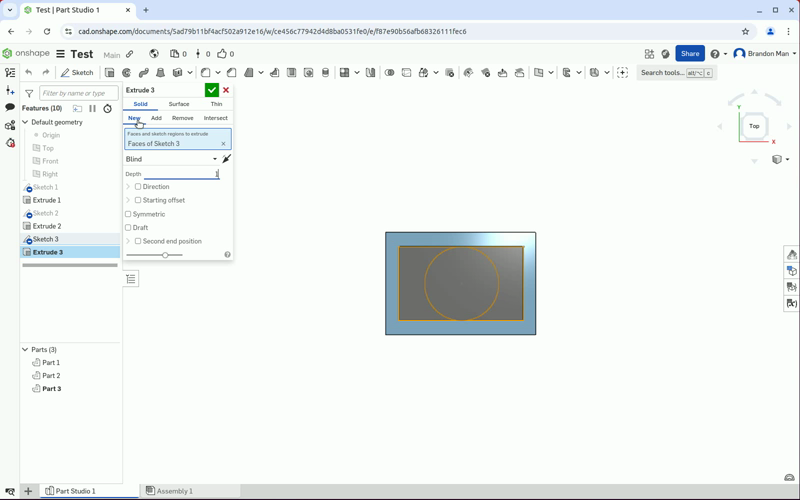
key(enter)
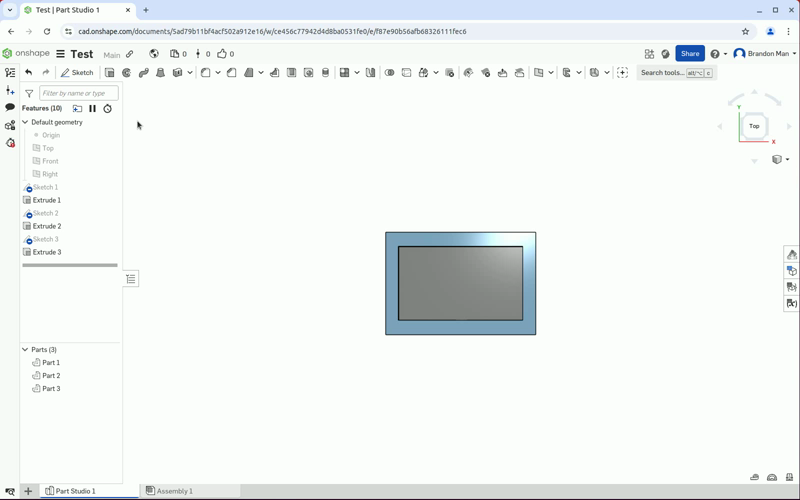
key(shift+h)
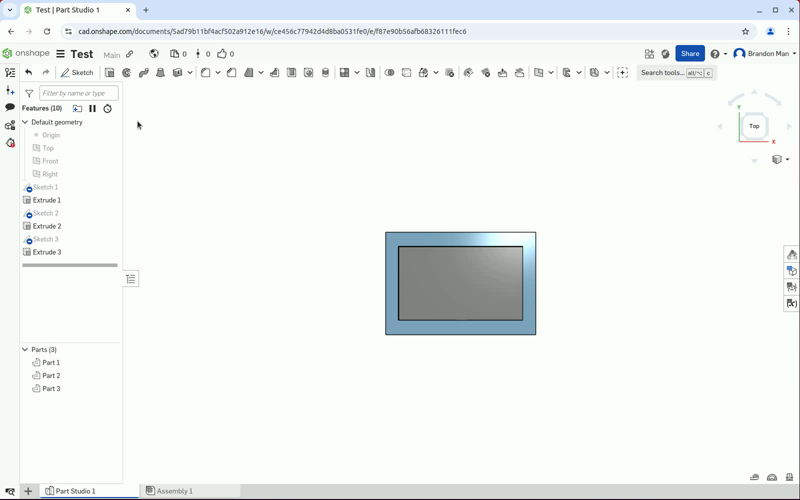
key(shift+h)
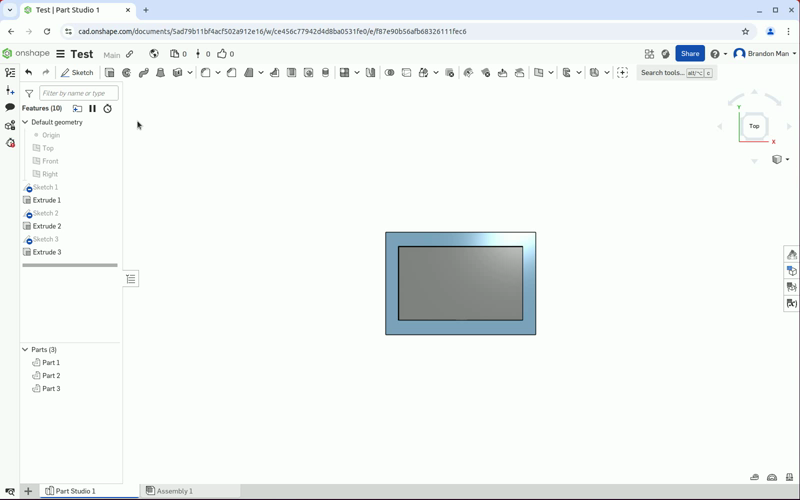
mouse_move(73, 189)
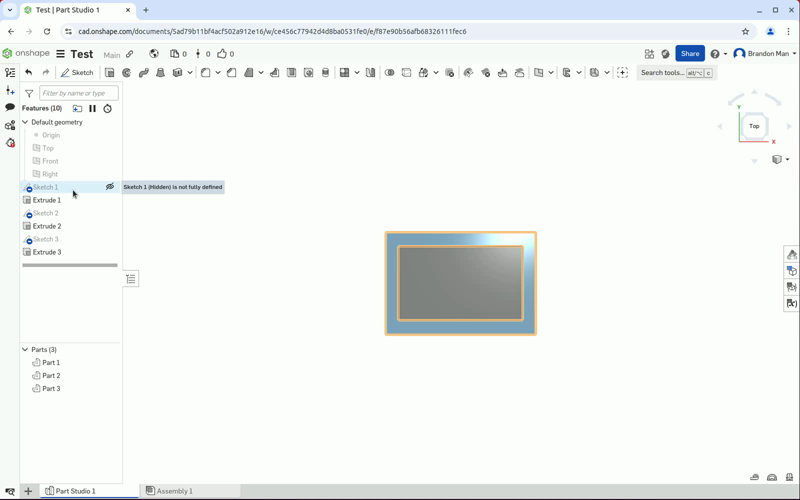
click(73, 189)
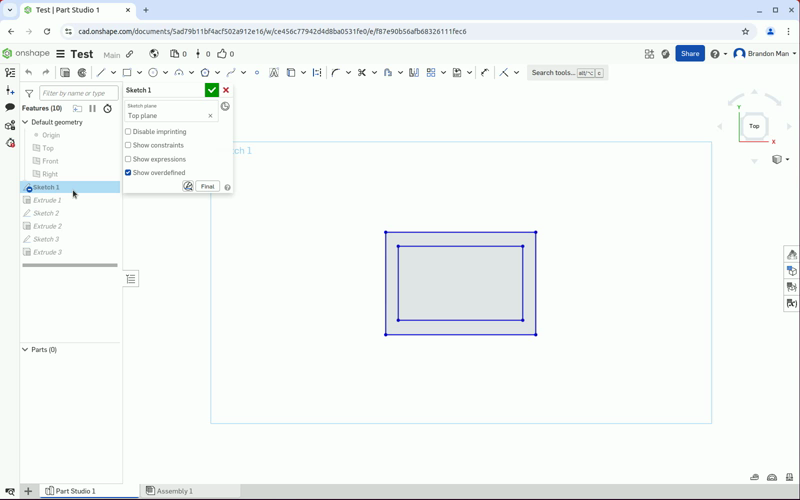
mouse_move(229, 92)
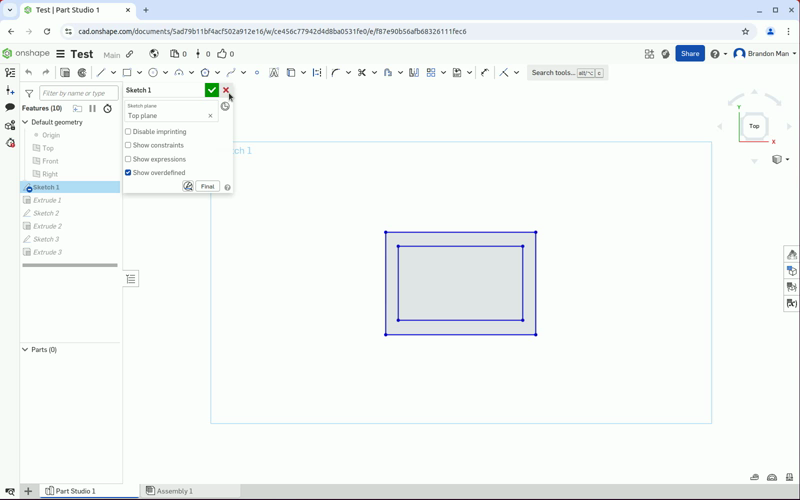
click(229, 92)
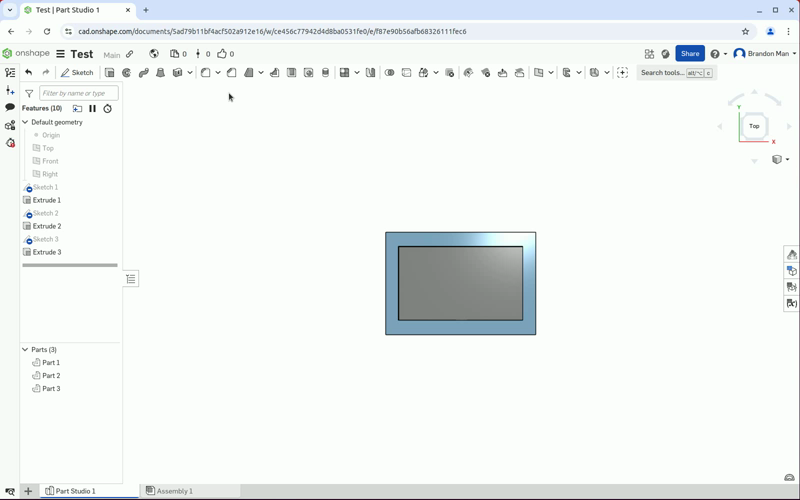
mouse_move(541, 75)
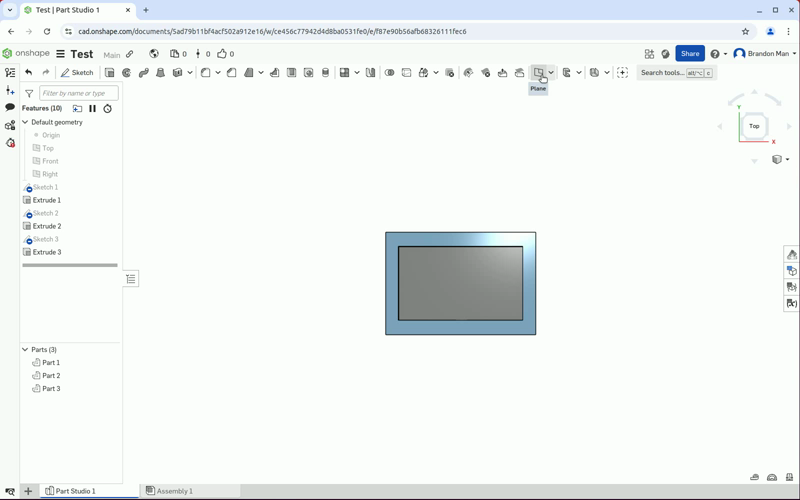
click(541, 75)
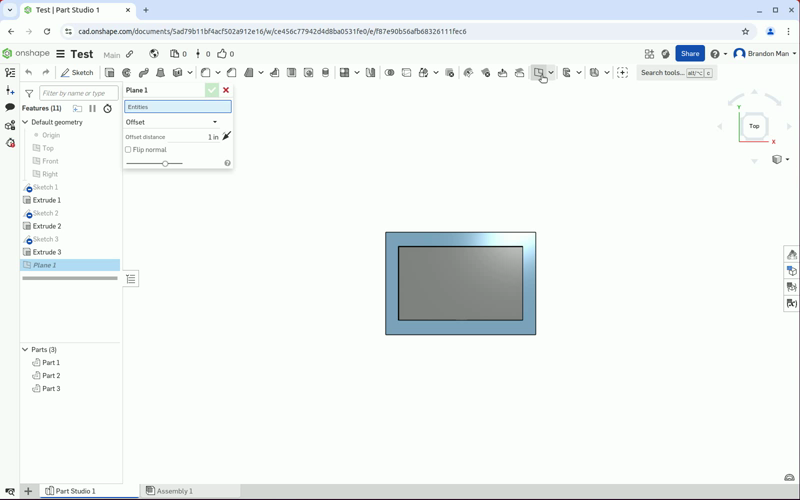
mouse_move(73, 150)
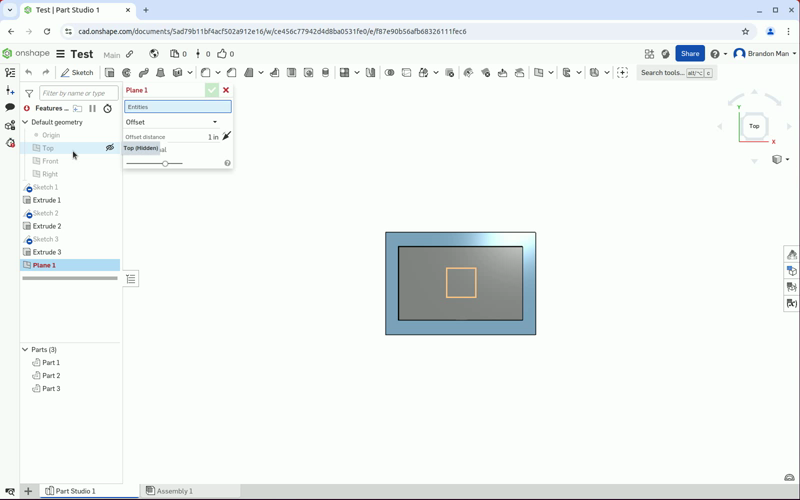
click(73, 150)
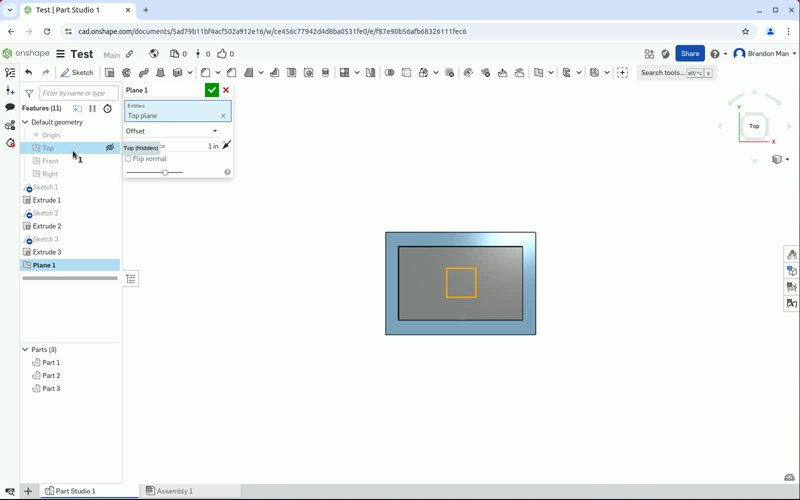
key(tab, 2)
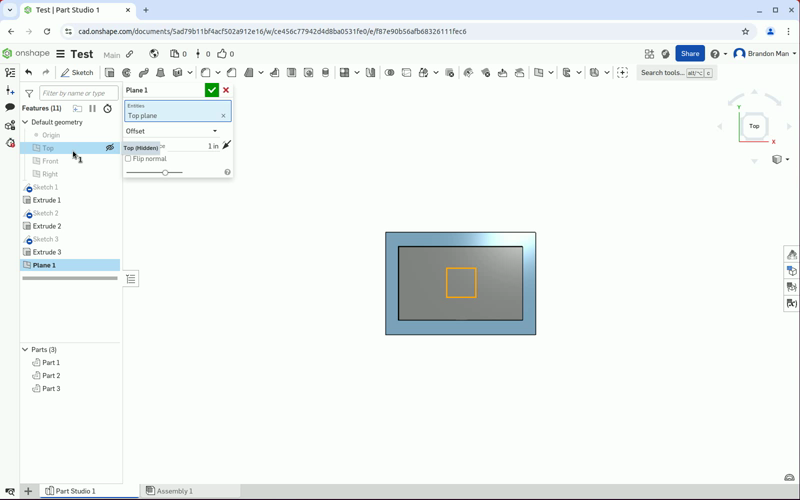
text(23.108)
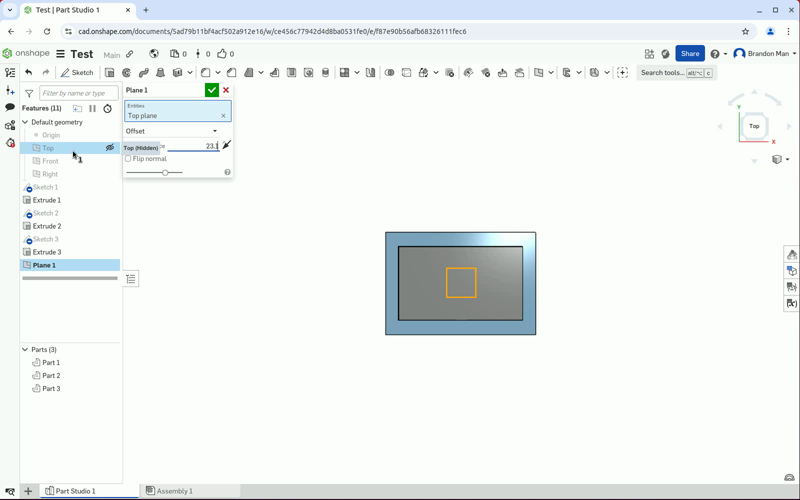
key(enter, 2)
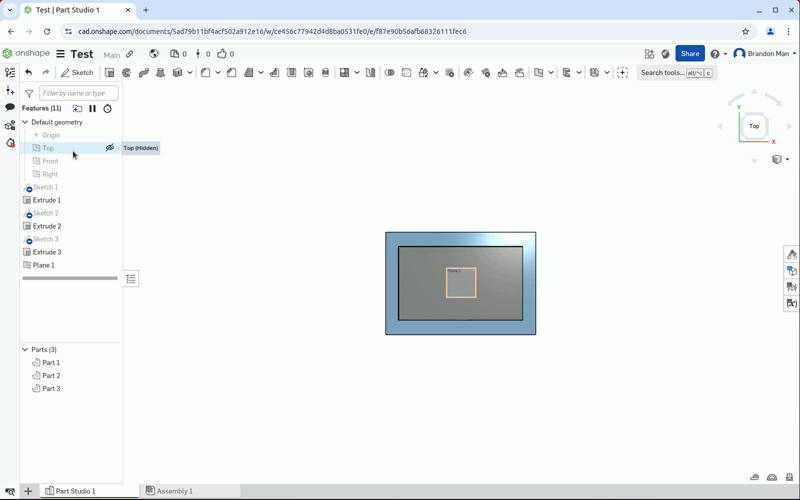
key(shift+s)
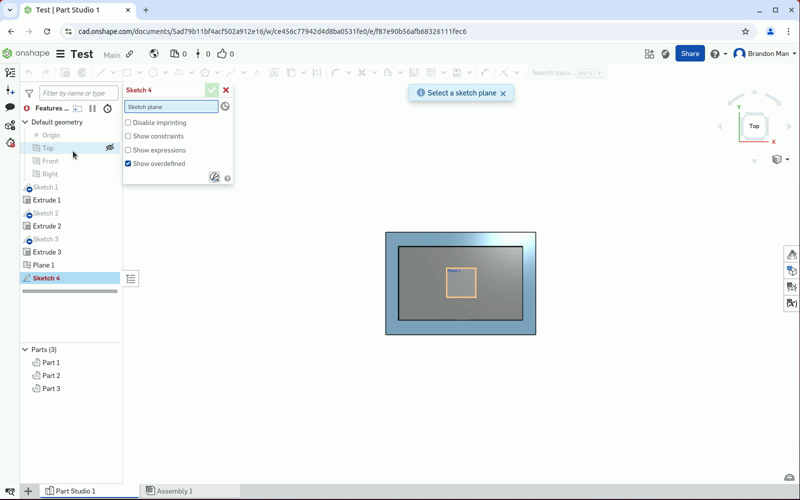
mouse_move(73, 267)
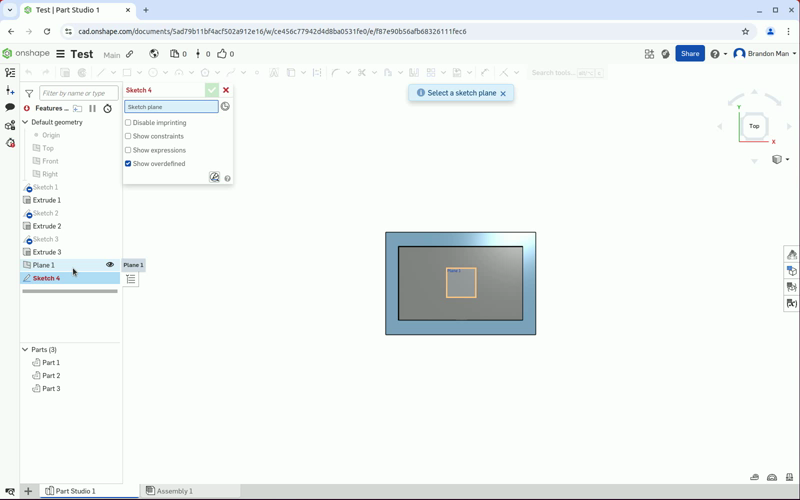
click(73, 267)
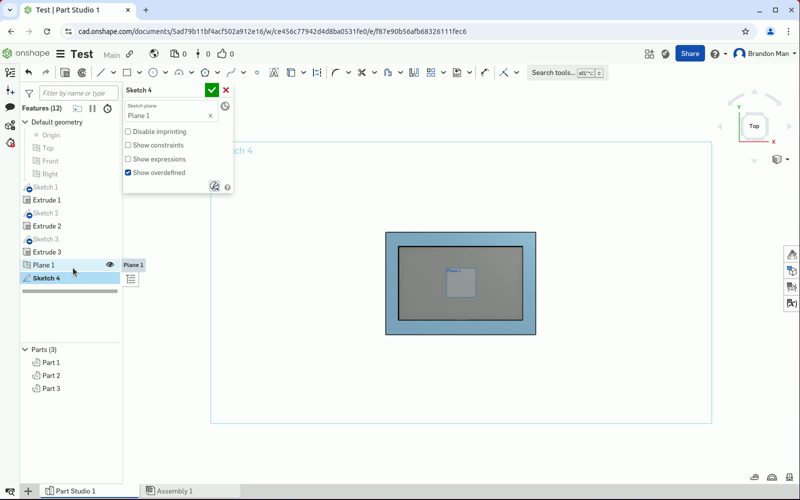
mouse_move(73, 352)
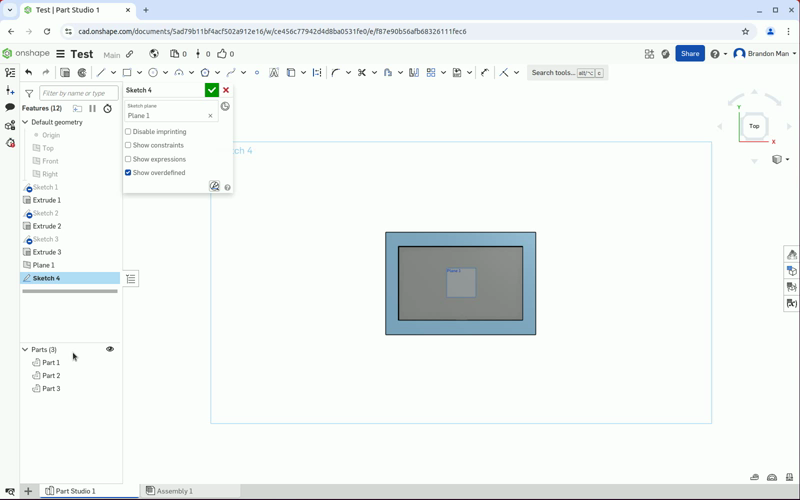
key(y)
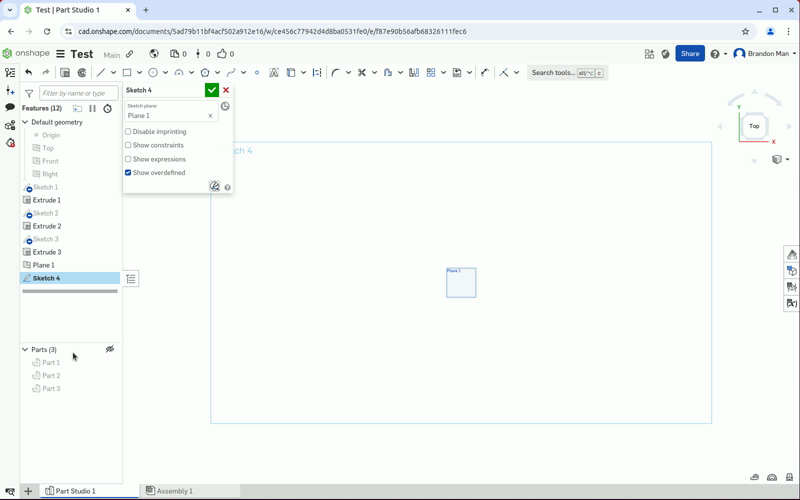
key(l)
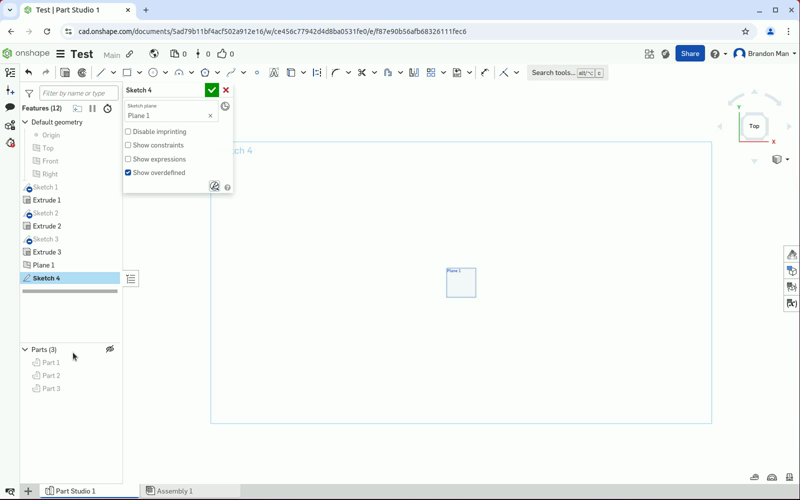
key_down(shift)
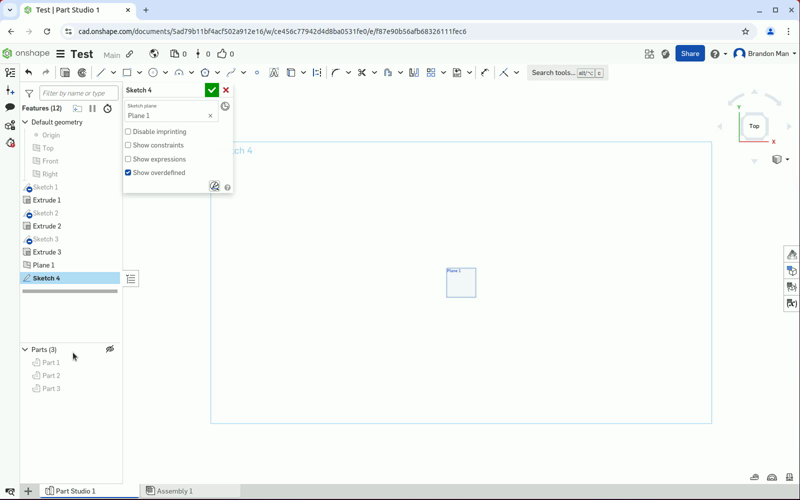
mouse_move(447, 245)
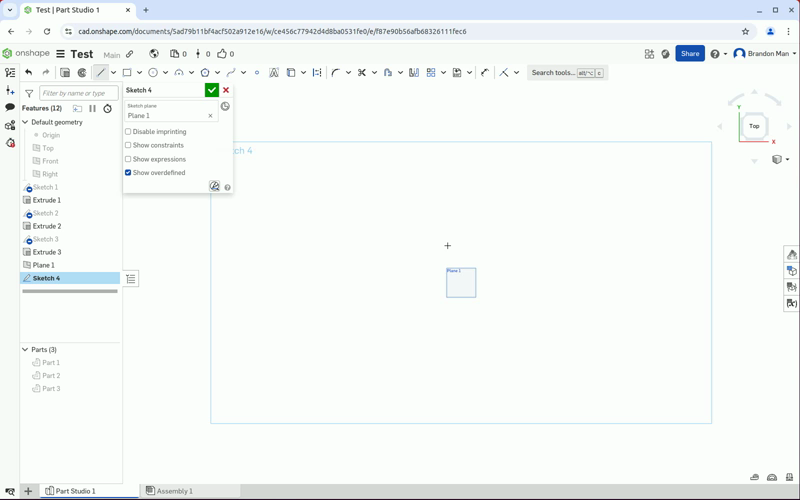
click(447, 245)
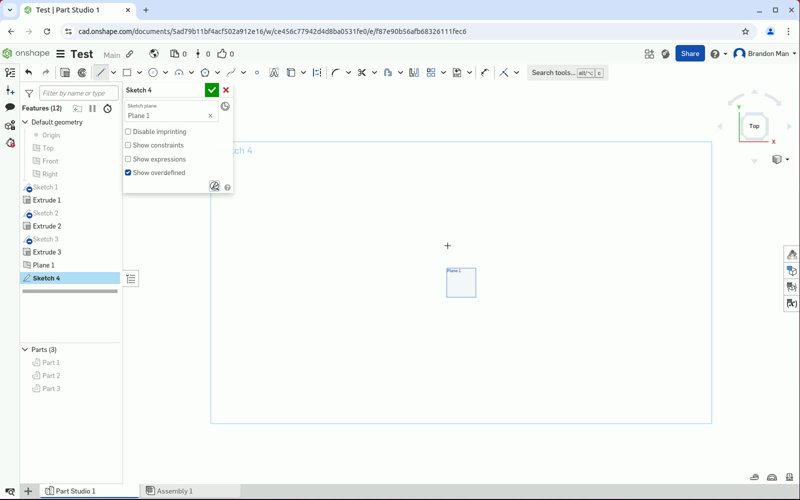
key_up(shift)
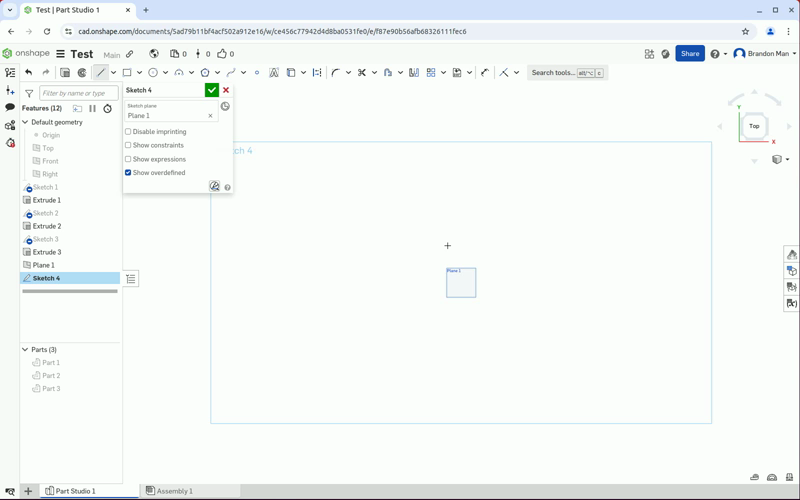
key_down(shift)
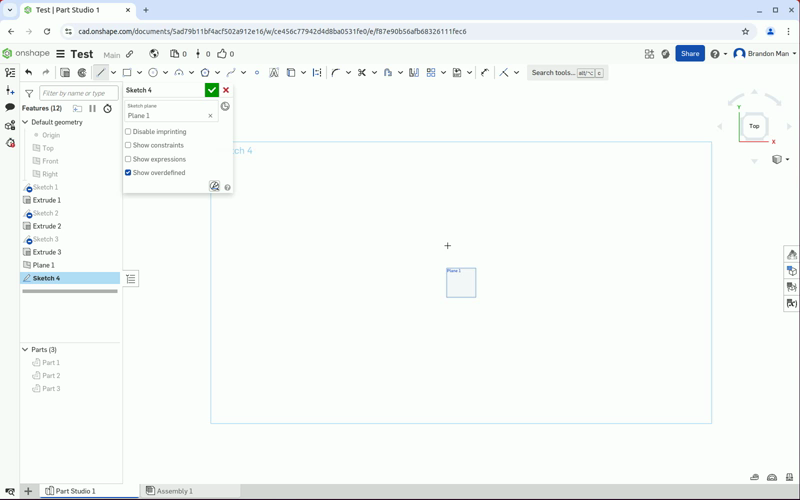
mouse_move(477, 245)
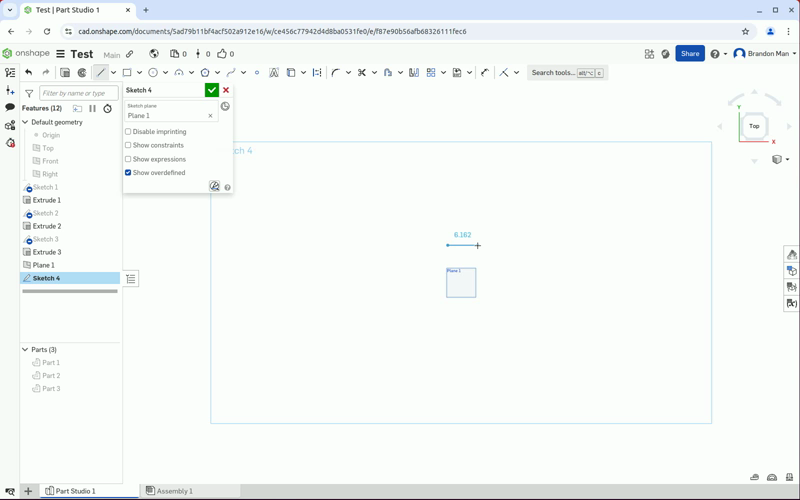
mouse_move(473, 245)
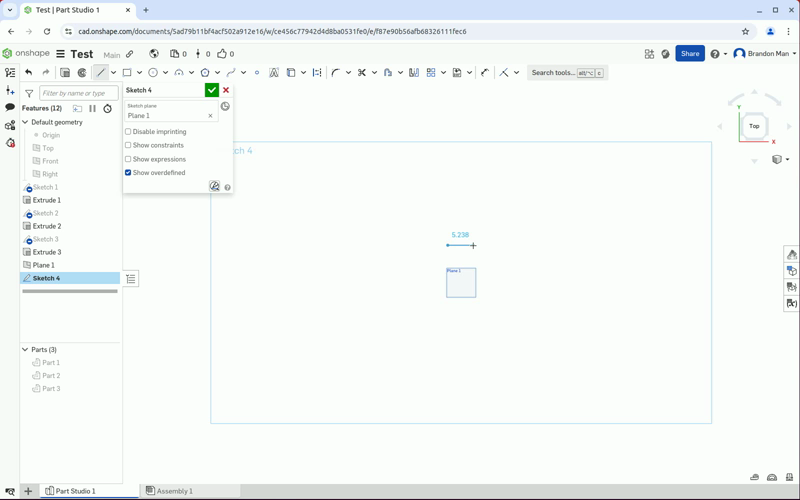
click(473, 245)
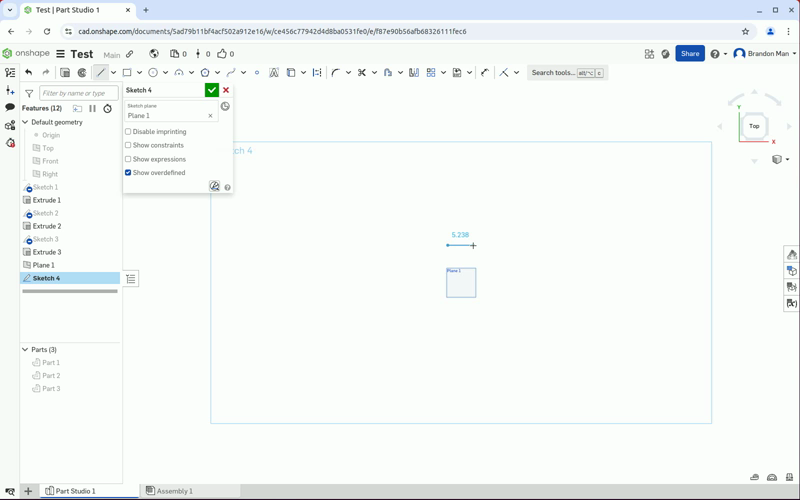
key_up(shift)
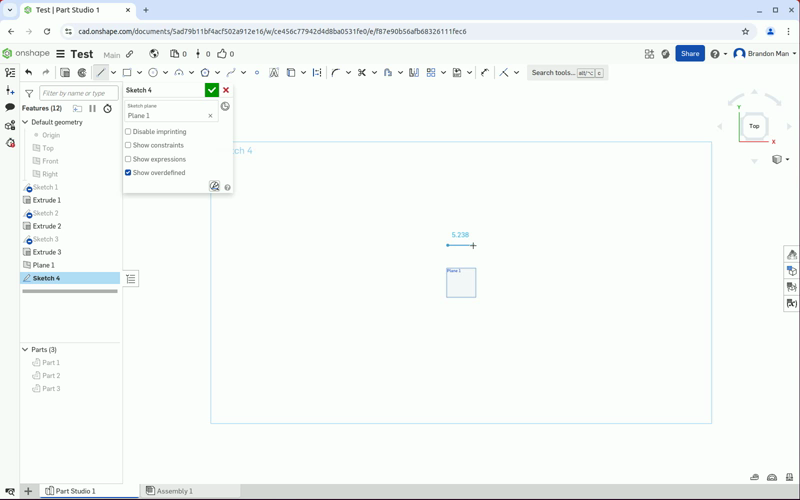
key(esc)
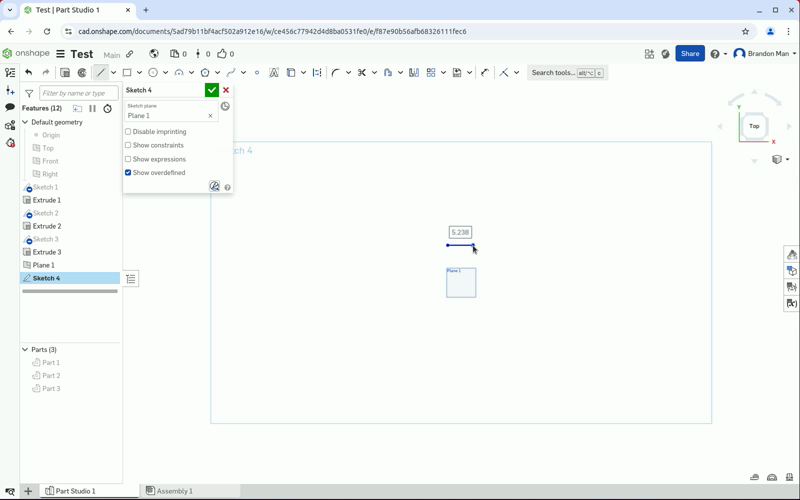
key(a)
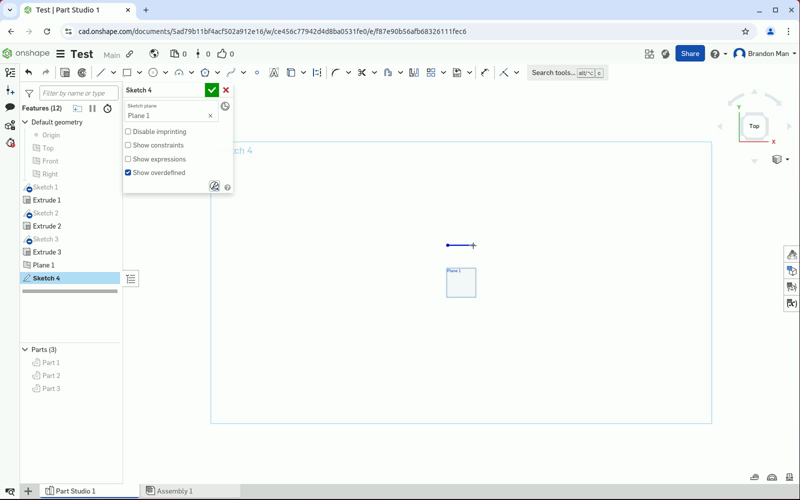
mouse_move(473, 245)
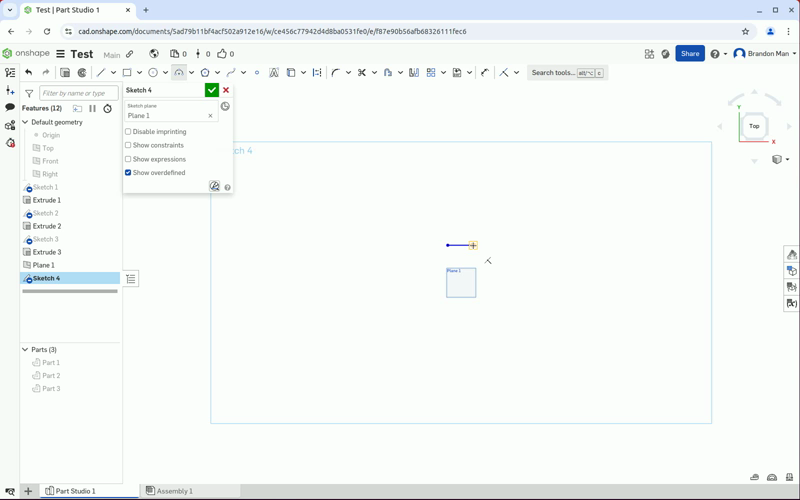
click(473, 245)
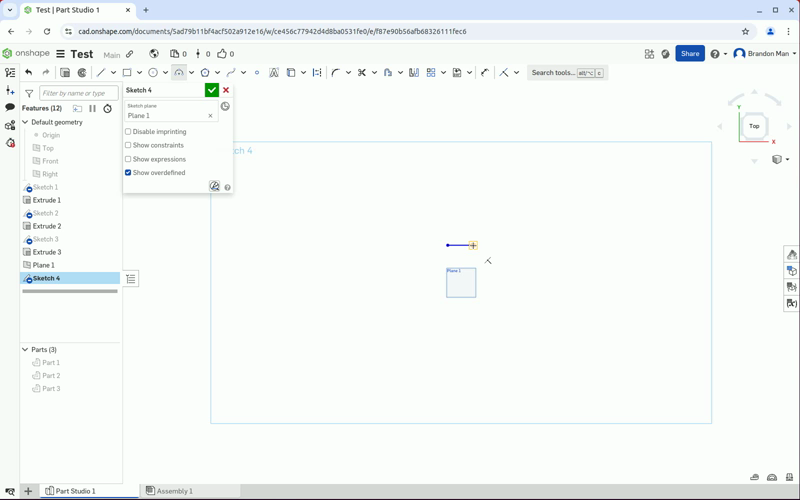
mouse_move(447, 245)
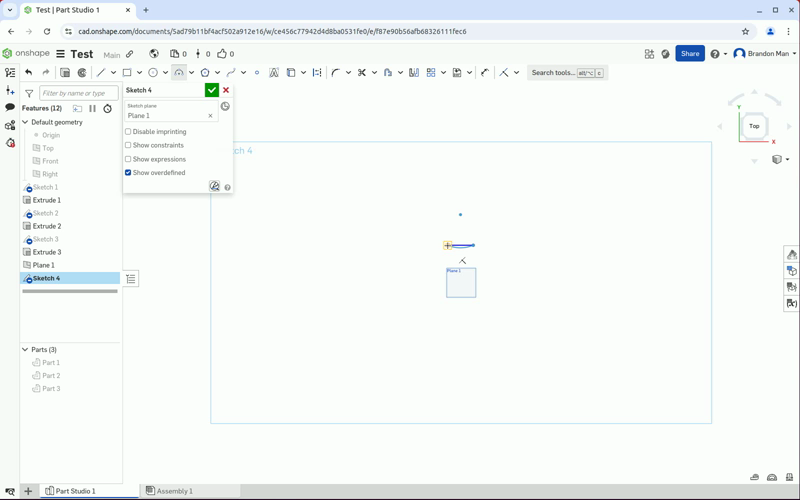
click(447, 245)
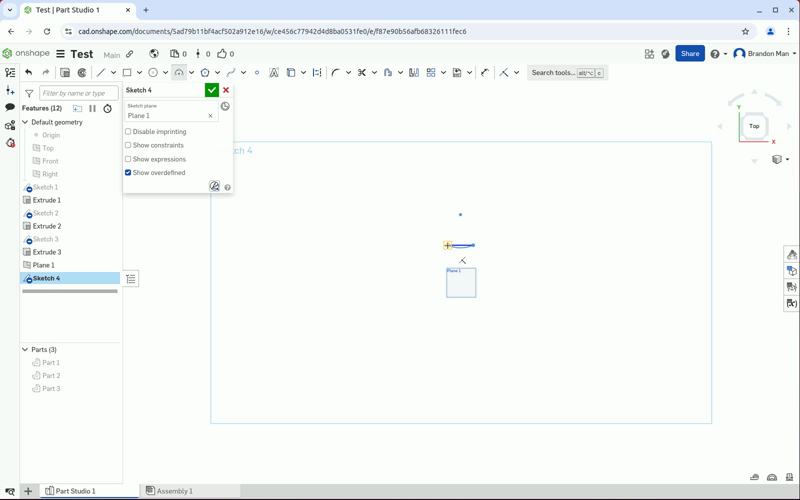
key_down(shift)
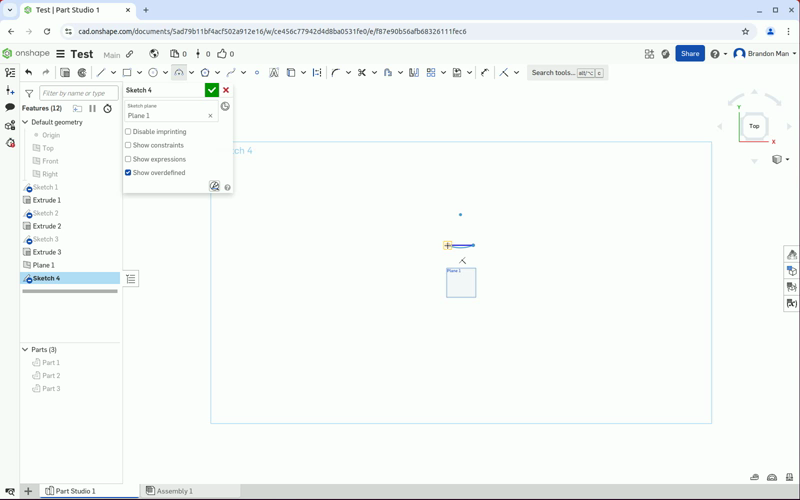
mouse_move(460, 243)
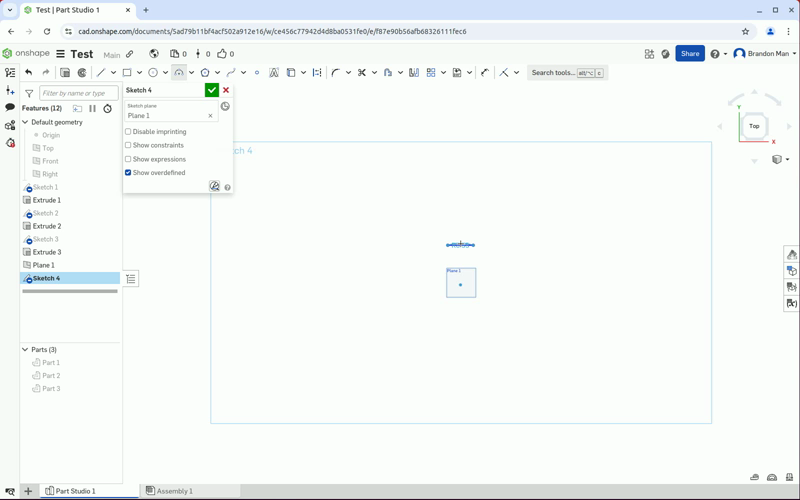
click(460, 243)
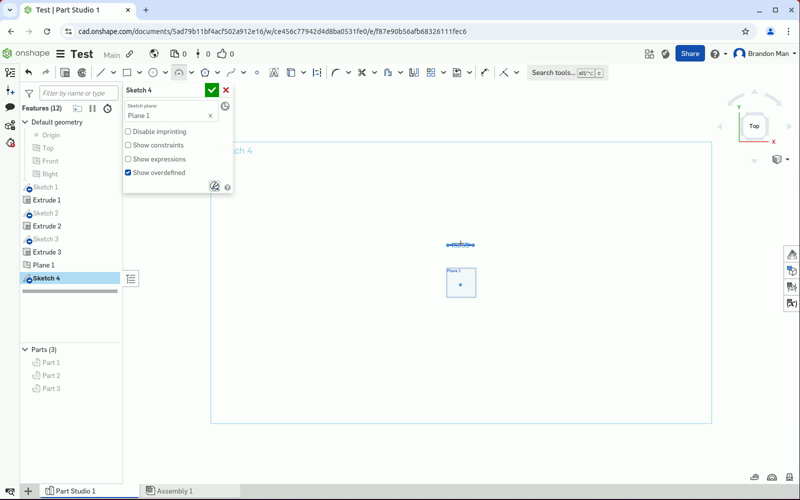
key_up(shift)
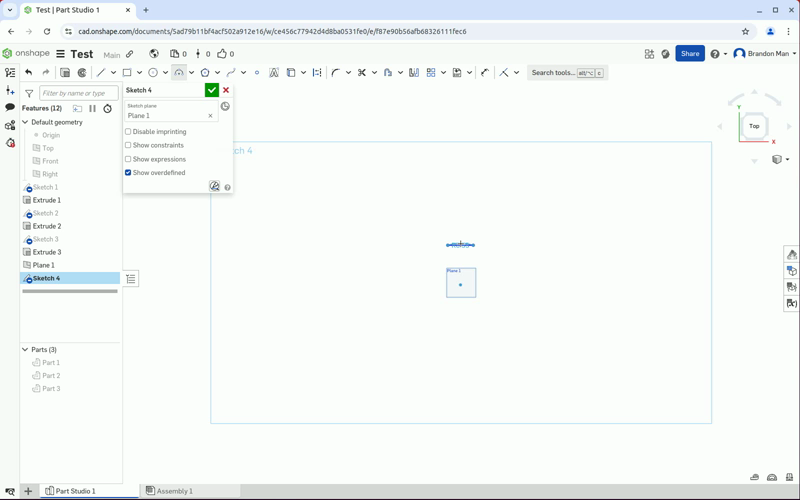
key(esc)
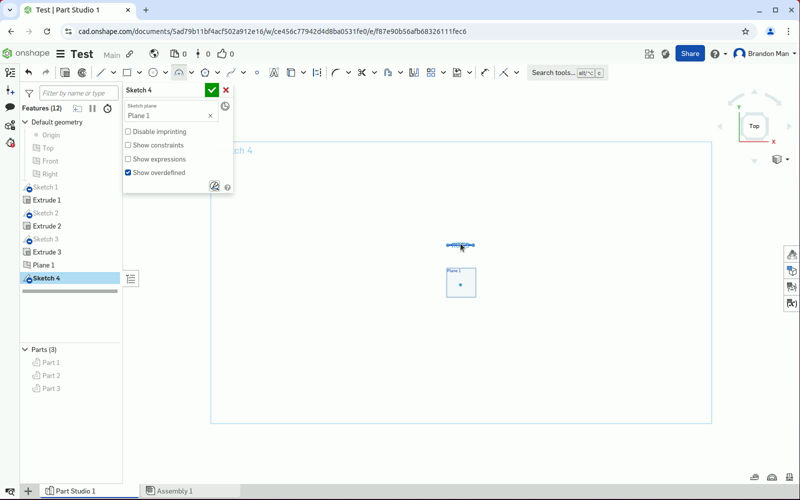
mouse_move(459, 244)
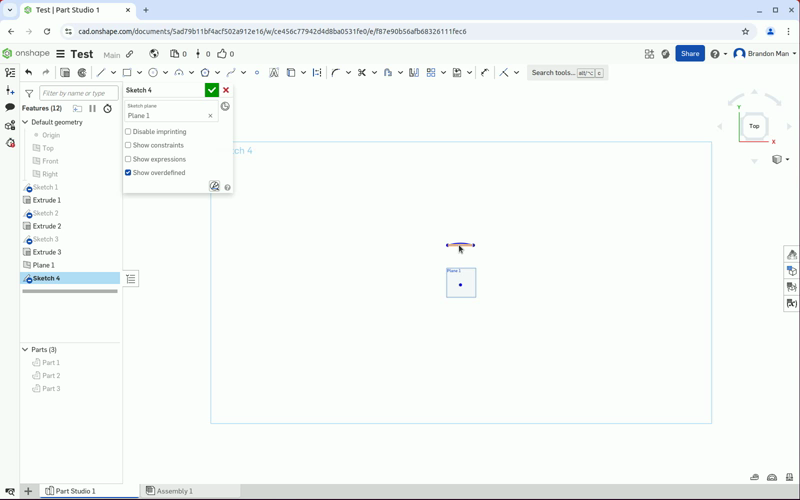
scroll(6)
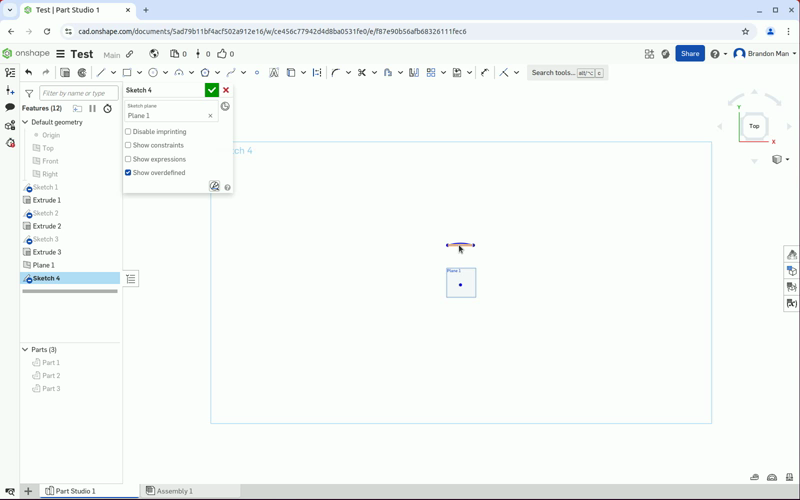
scroll(6)
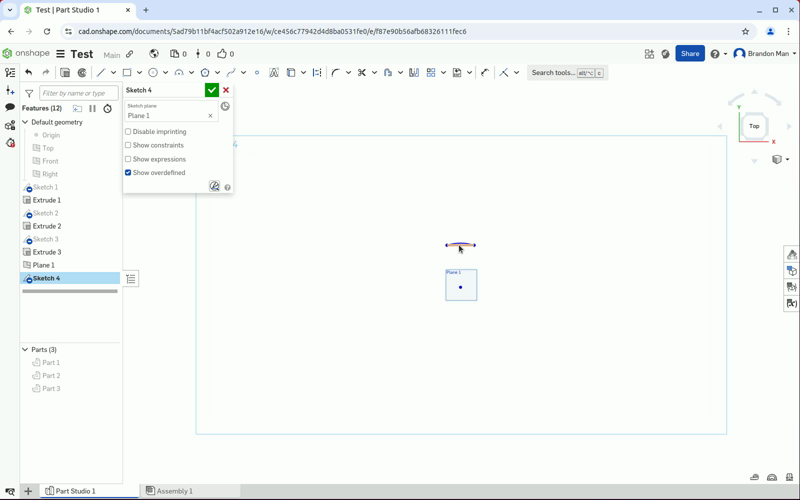
scroll(6)
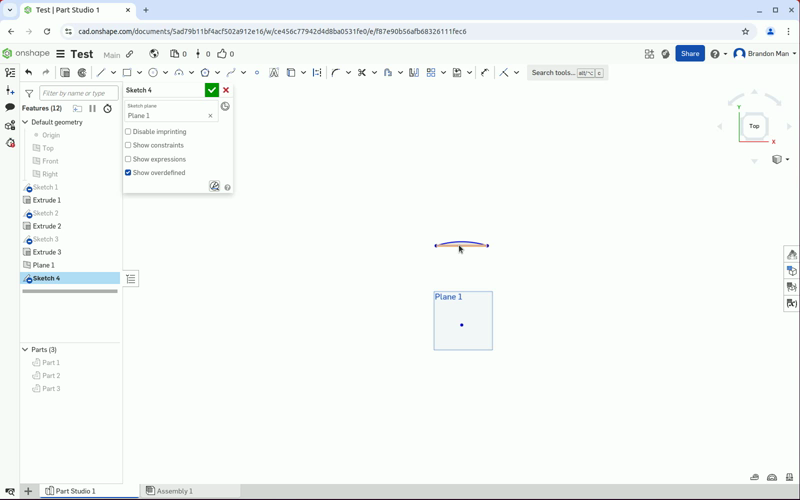
scroll(6)
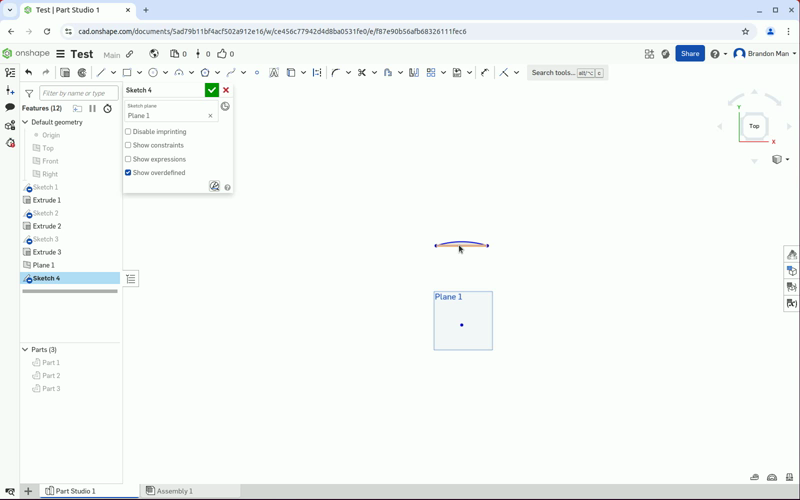
scroll(6)
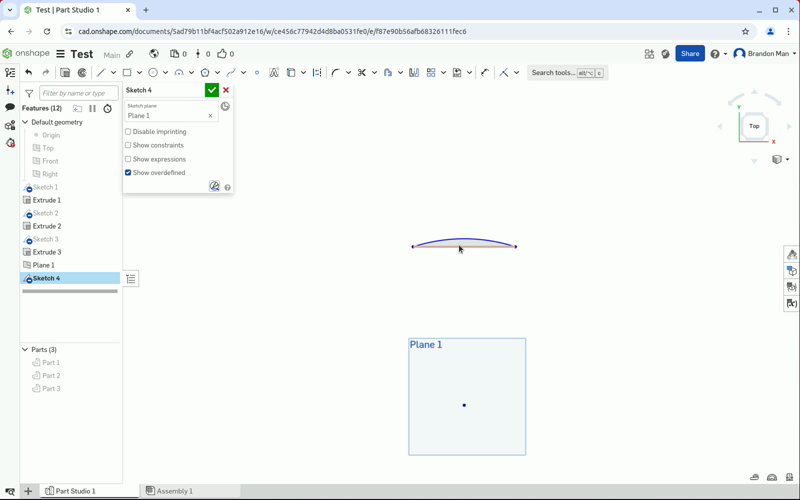
scroll(6)
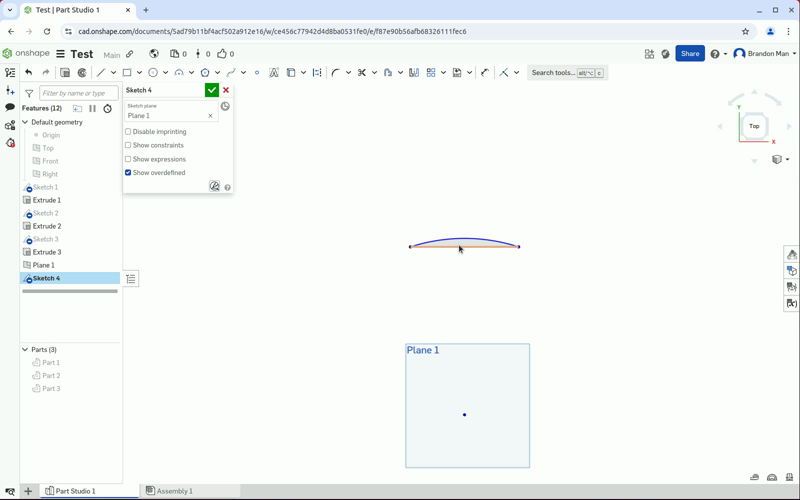
scroll(6)
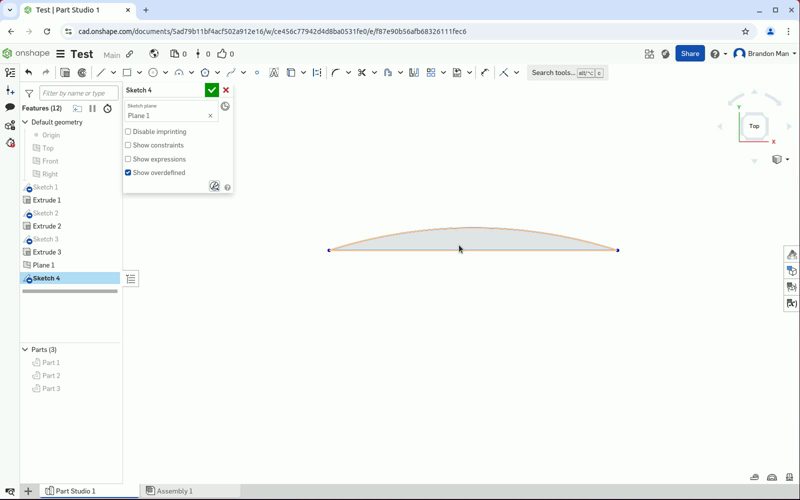
click(459, 244)
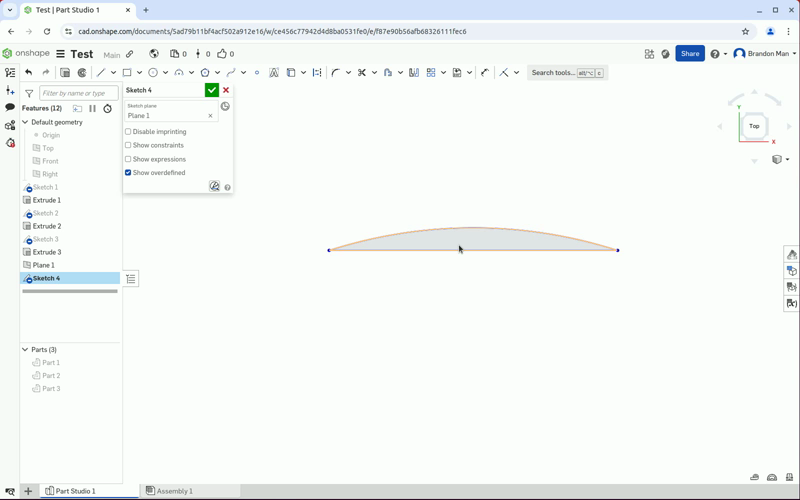
scroll(-6)
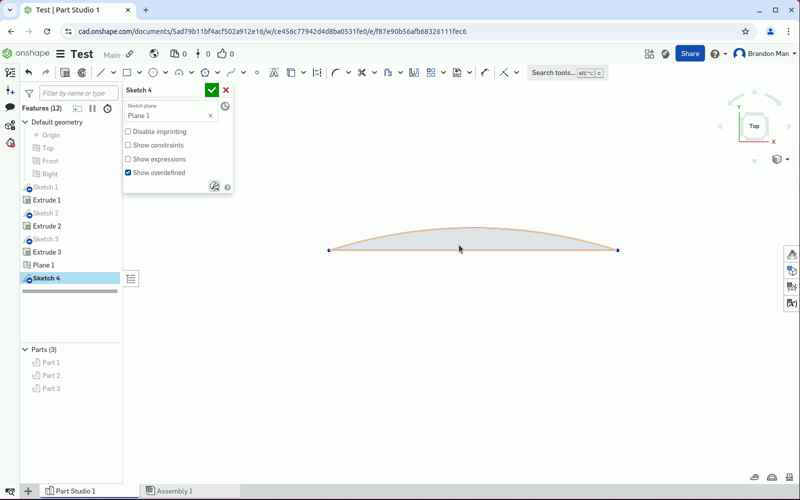
scroll(-6)
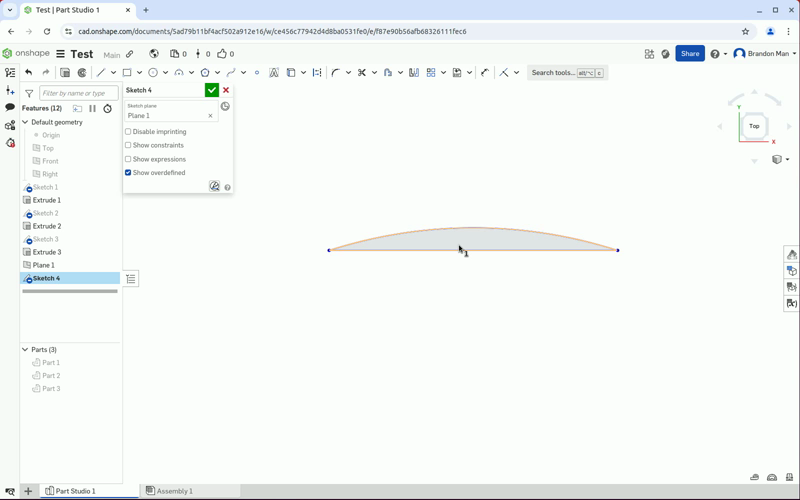
scroll(-6)
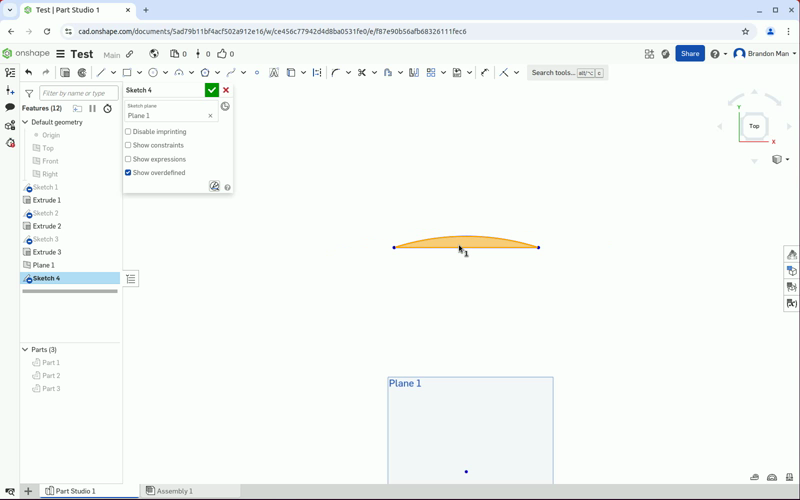
scroll(-6)
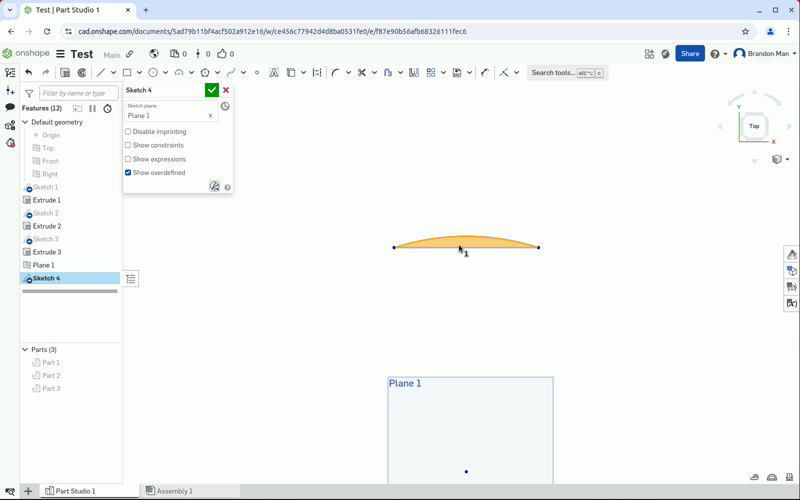
scroll(-6)
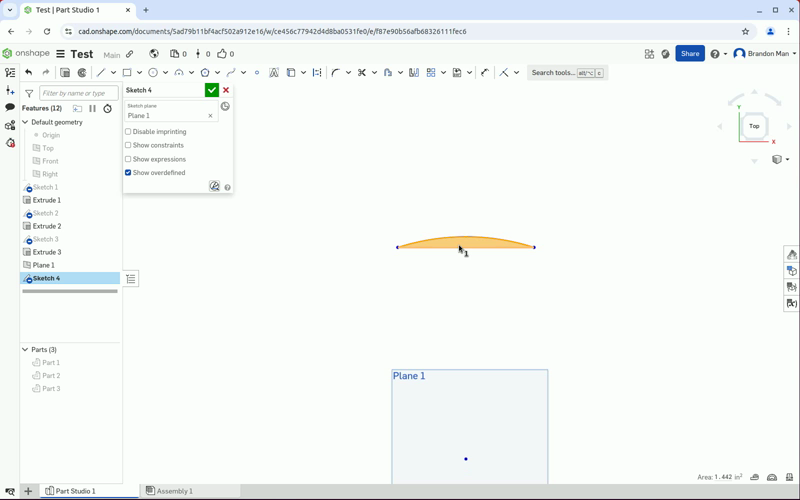
scroll(-6)
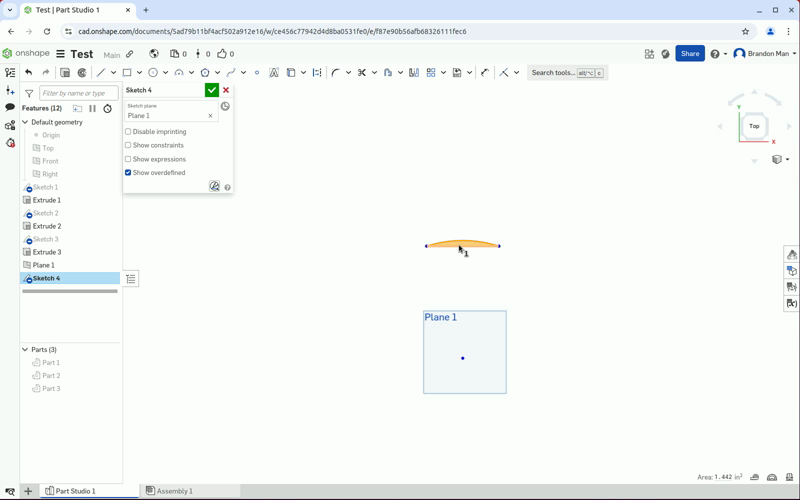
scroll(-6)
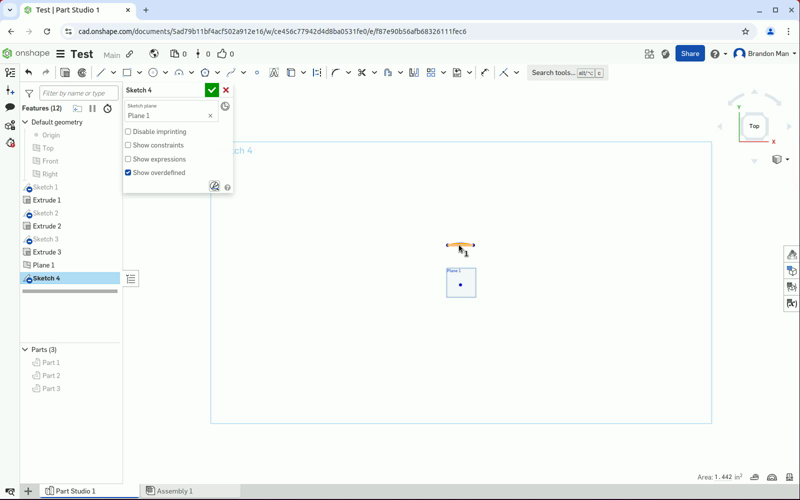
mouse_move(73, 352)
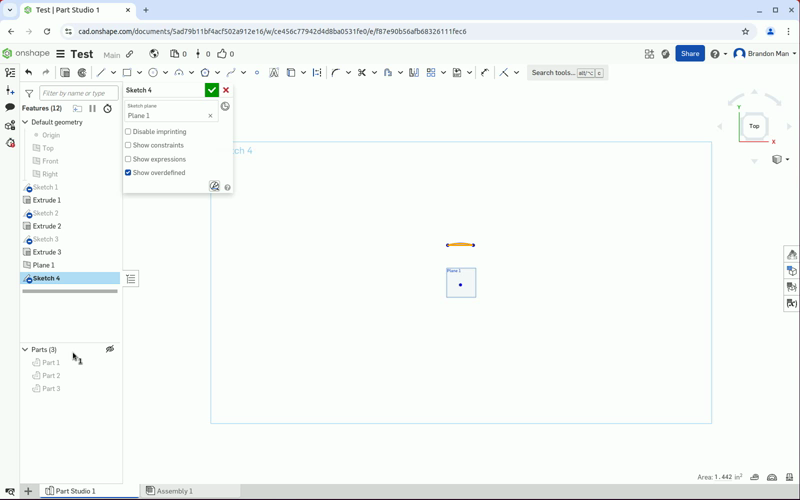
key(shift+y)
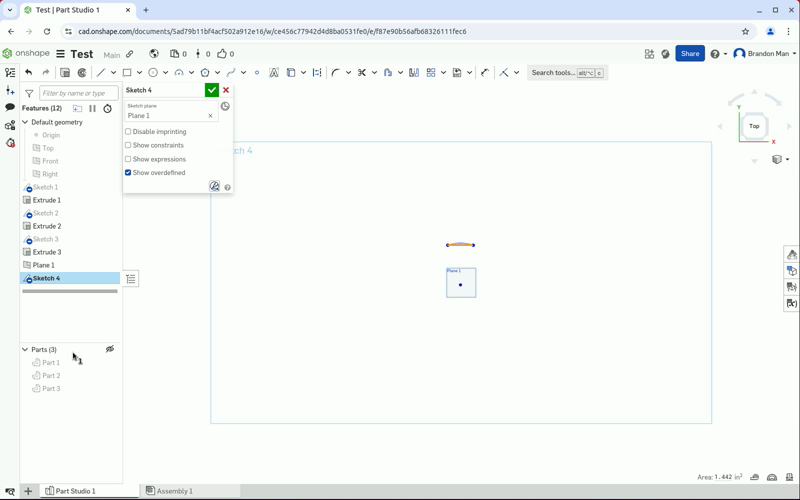
key(shift+e)
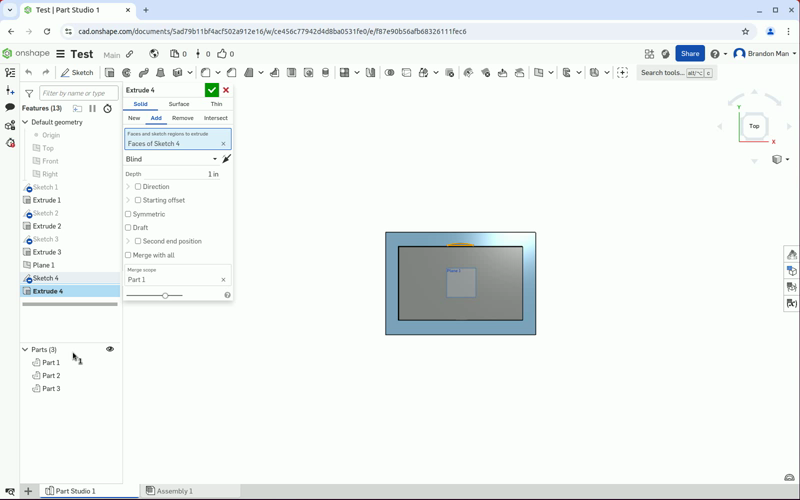
mouse_move(143, 106)
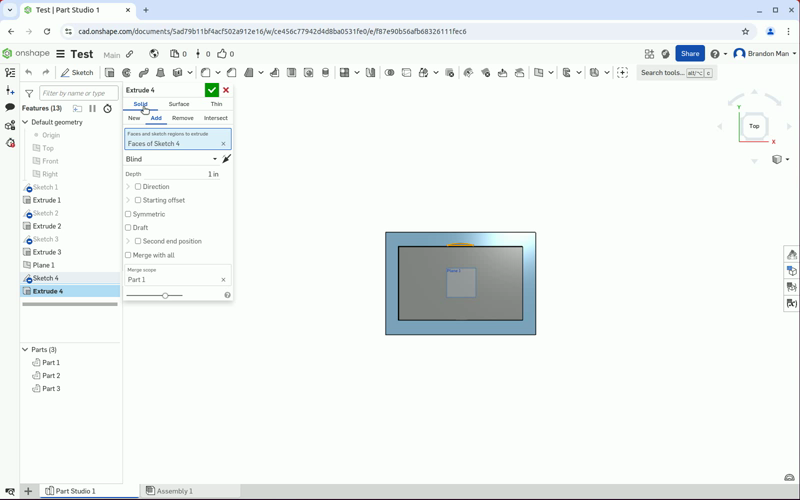
click(143, 106)
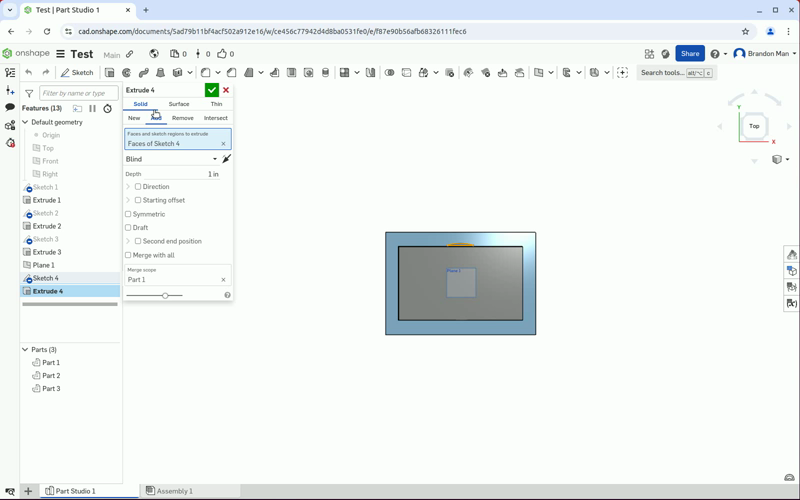
mouse_move(186, 120)
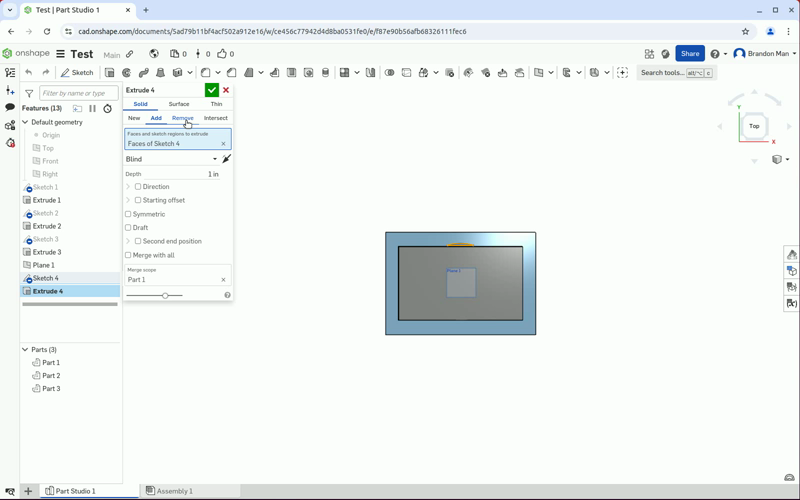
click(186, 120)
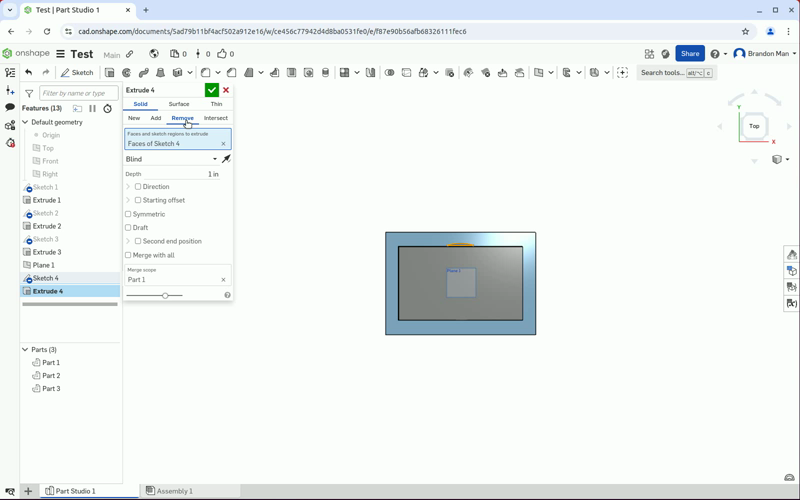
key(tab, 4)
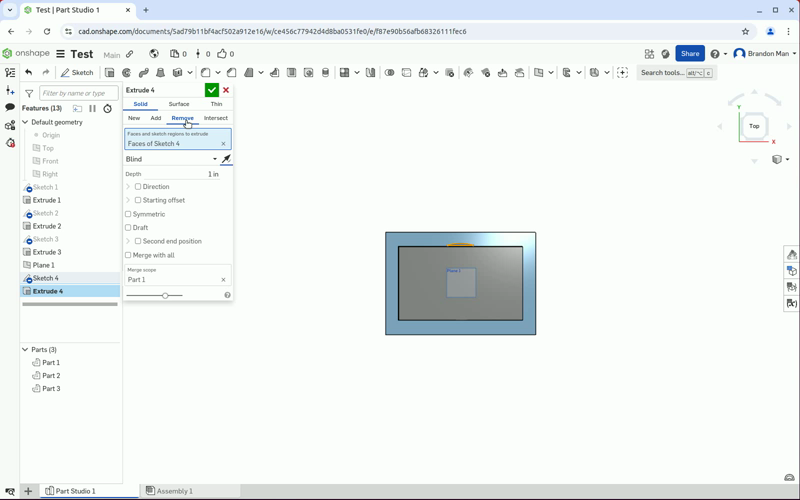
text(10.351)
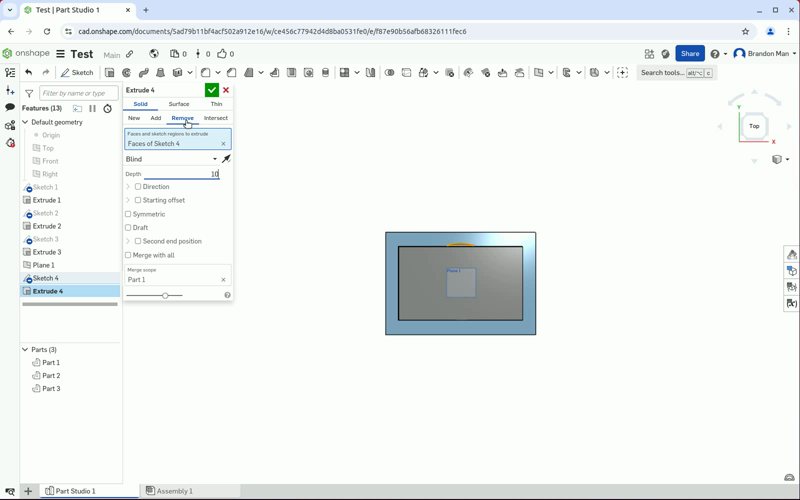
key(tab, 6)
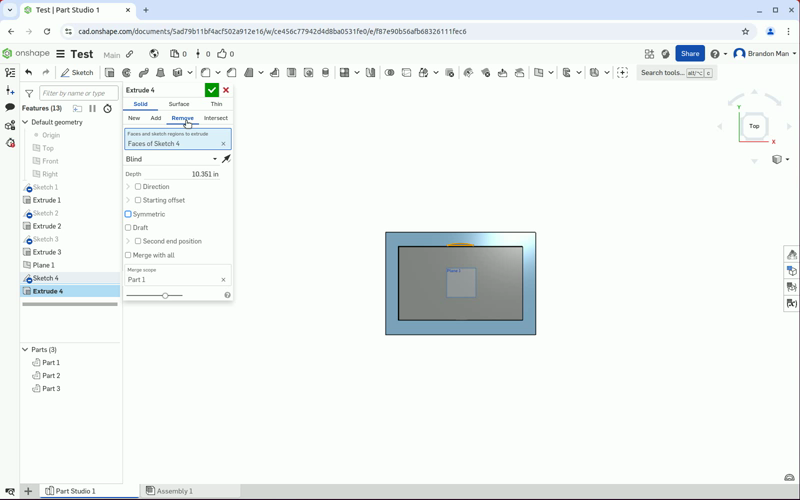
key(space)
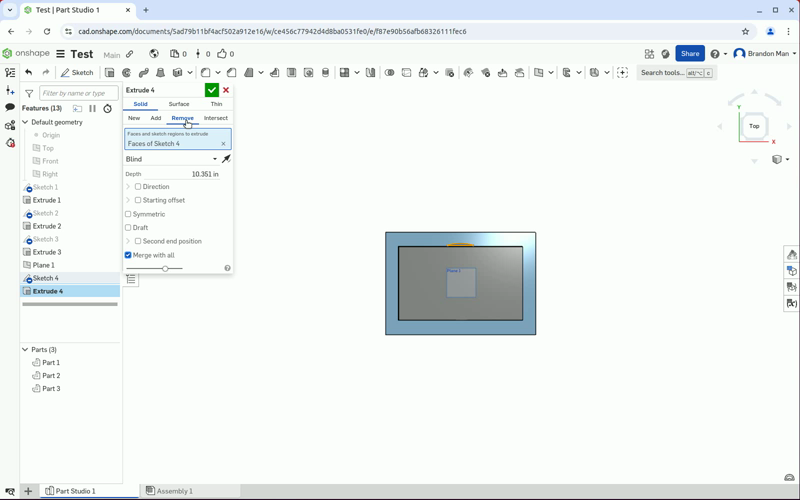
key(enter)
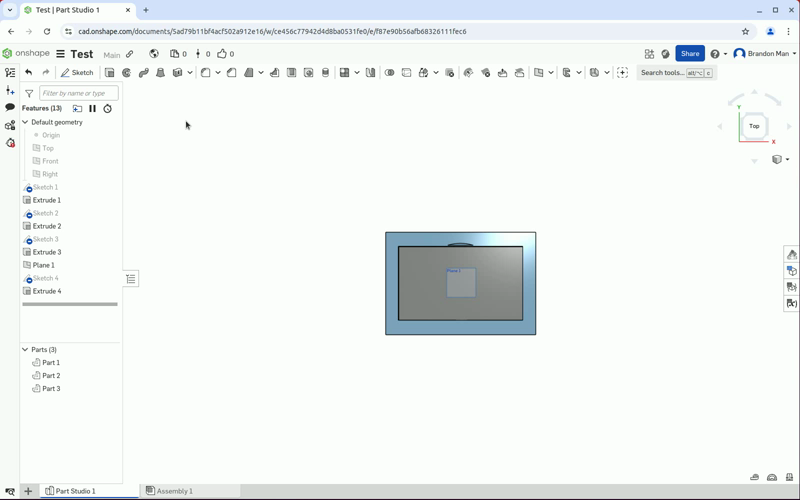
key(shift+h)
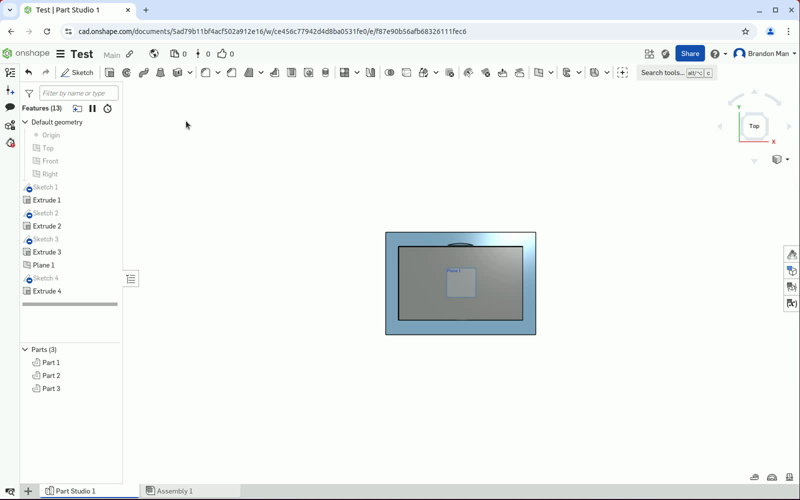
key(shift+h)
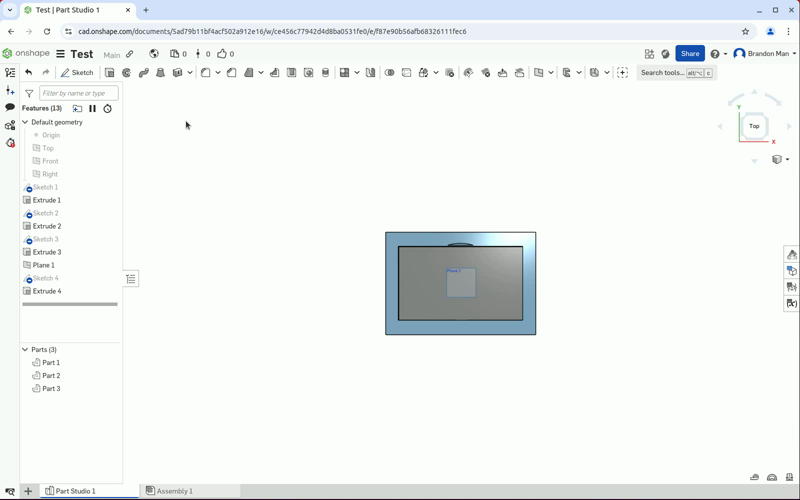
mouse_move(73, 189)
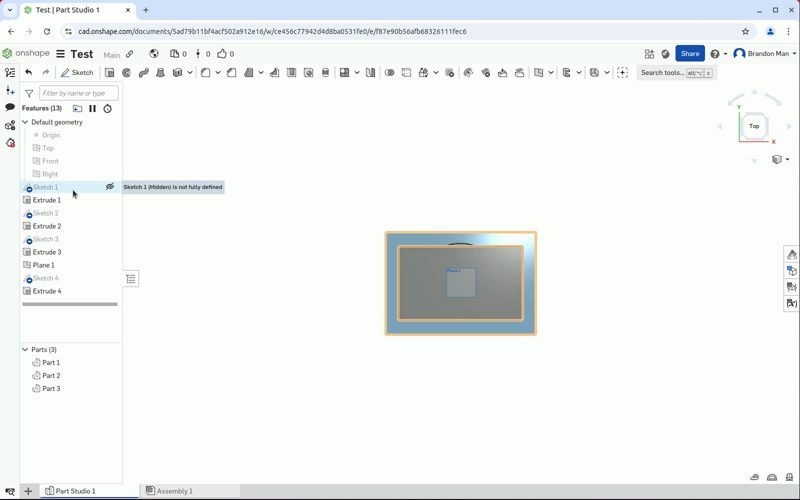
click(73, 189)
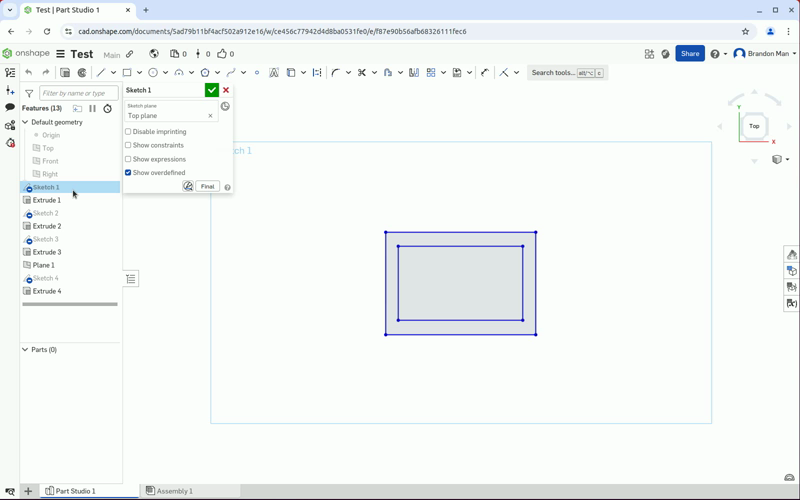
mouse_move(229, 92)
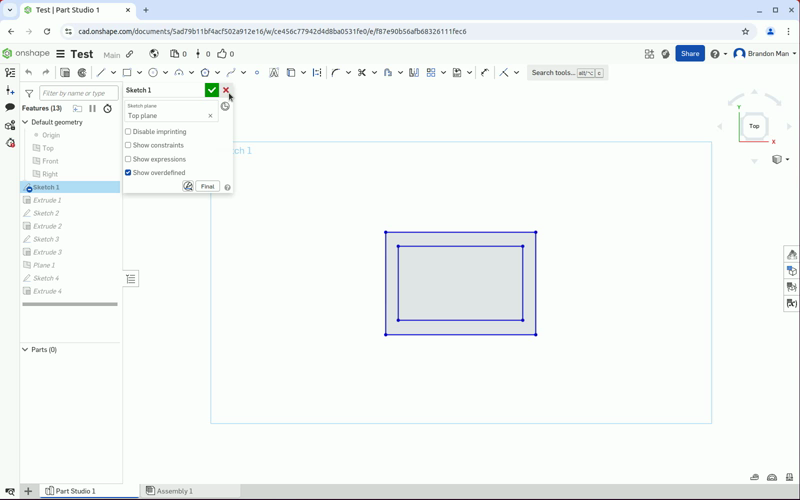
click(229, 92)
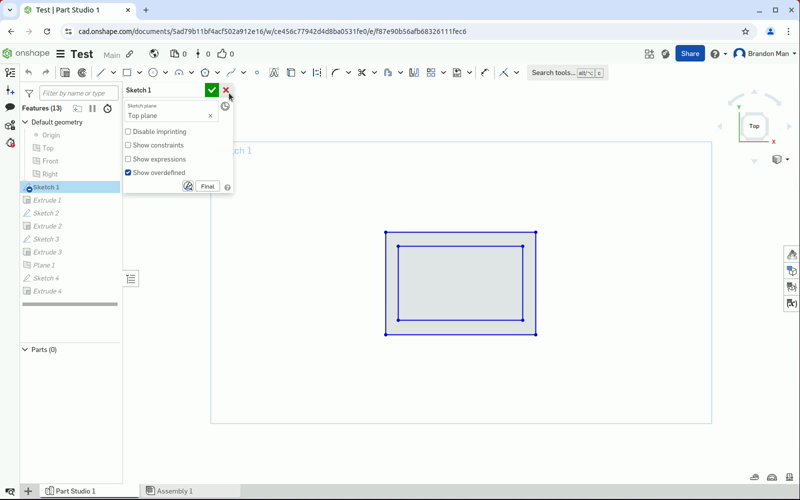
key(shift+s)
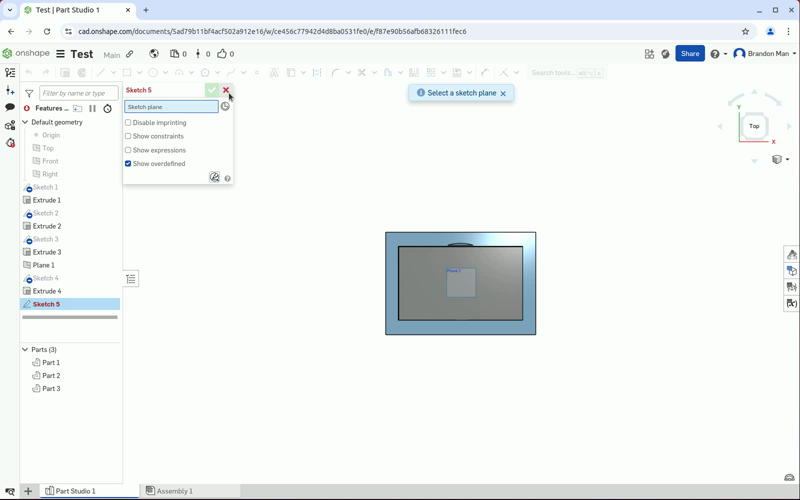
mouse_move(73, 267)
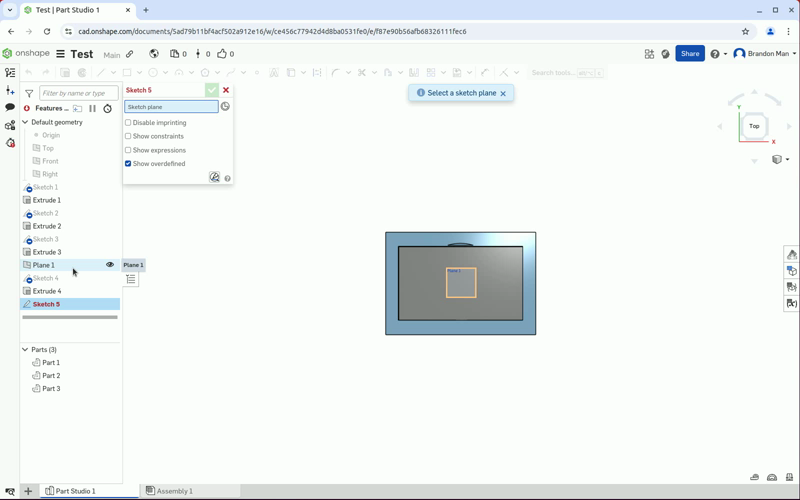
click(73, 267)
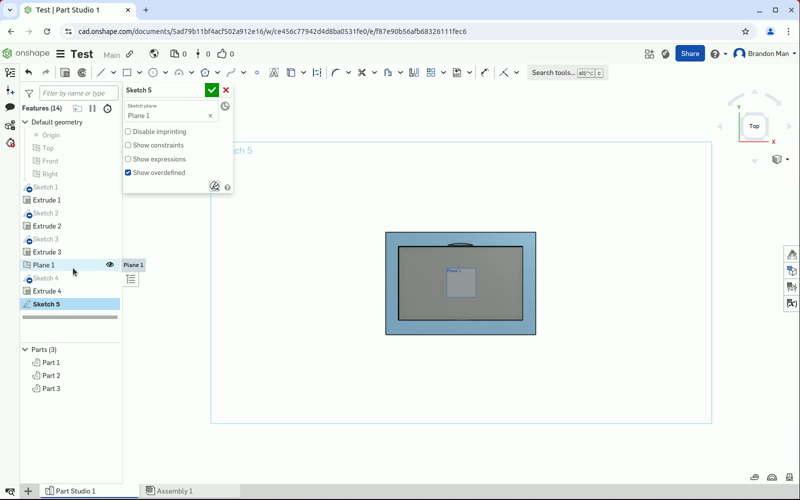
mouse_move(73, 352)
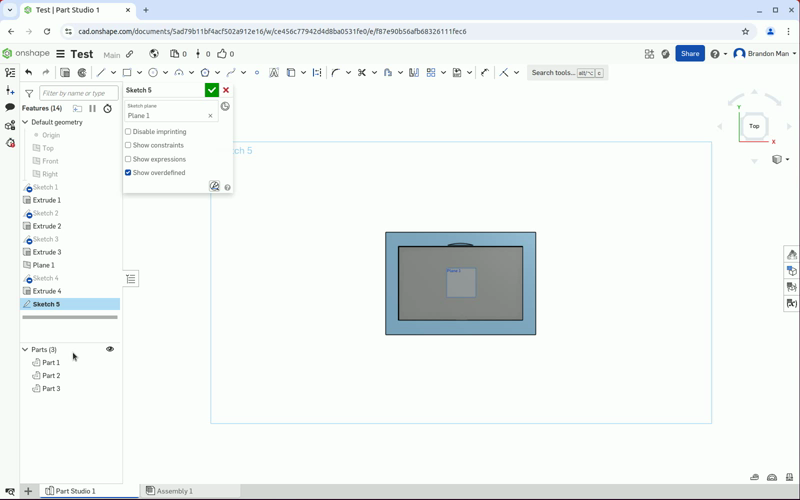
key(y)
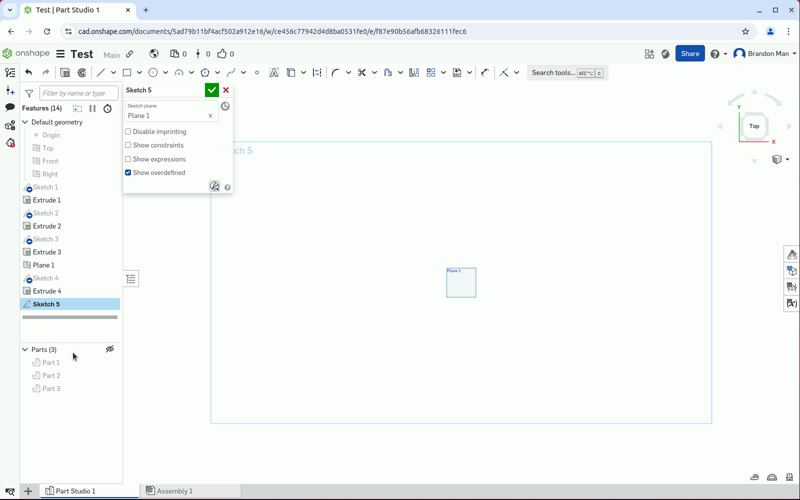
key(a)
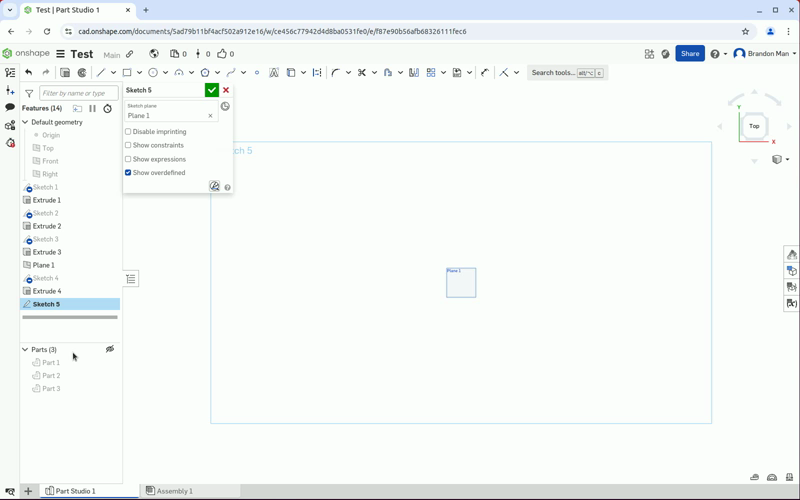
key_down(shift)
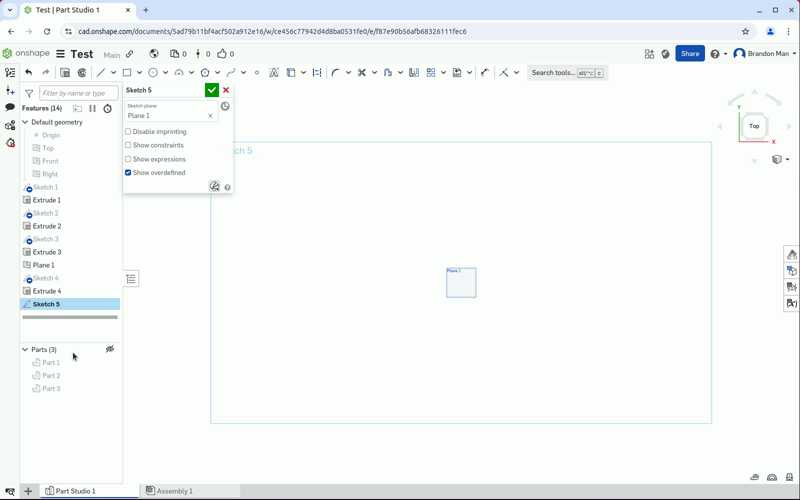
mouse_move(447, 320)
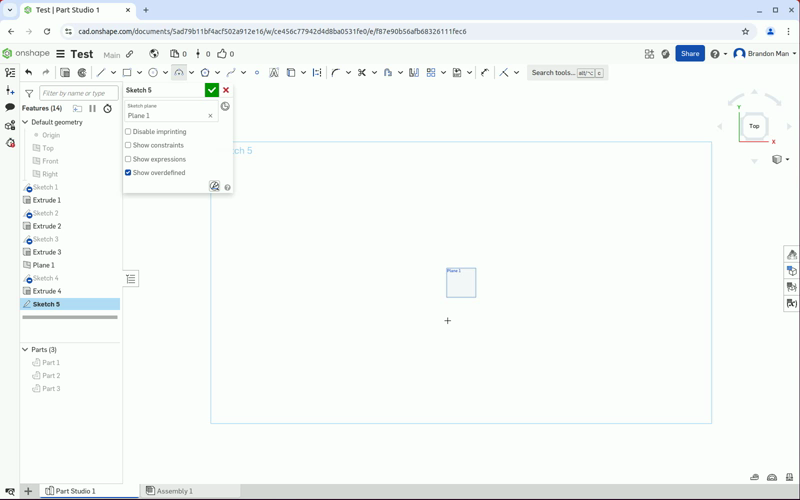
click(447, 320)
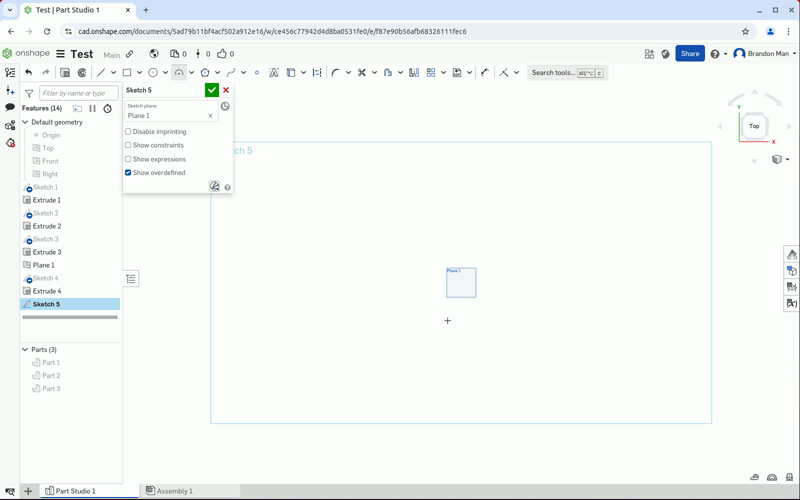
key_up(shift)
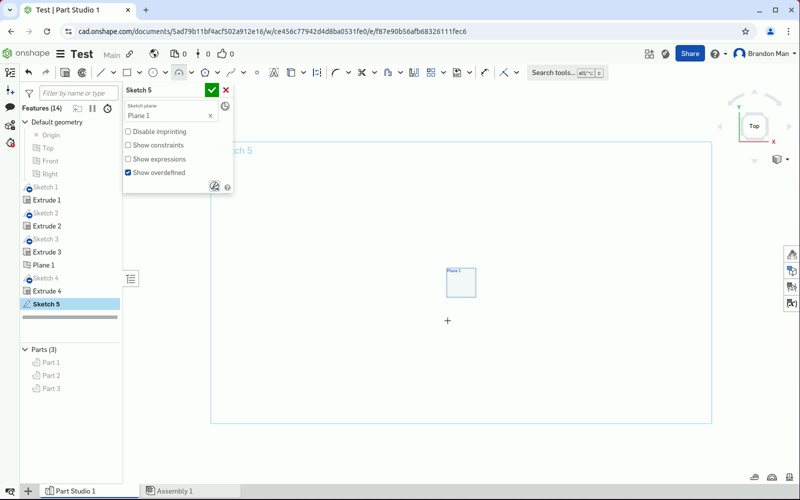
key_down(shift)
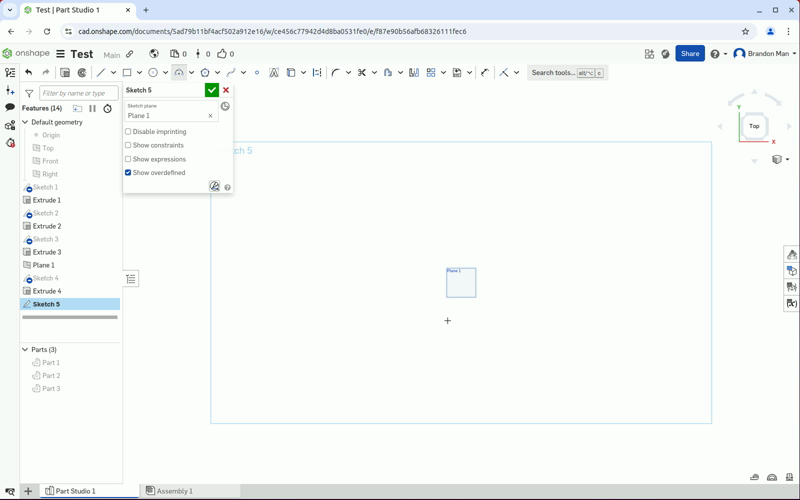
mouse_move(473, 320)
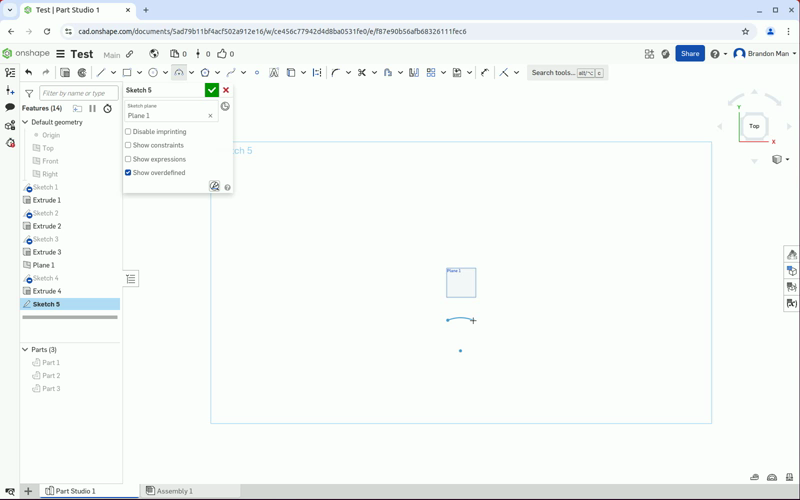
click(473, 320)
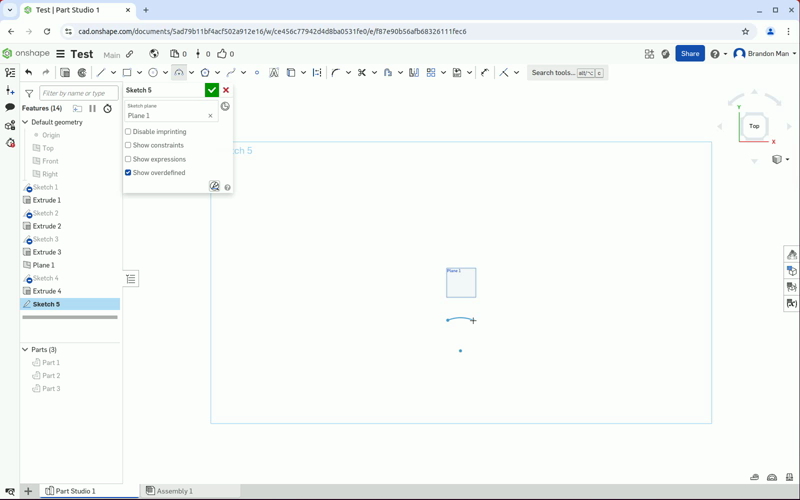
mouse_move(460, 322)
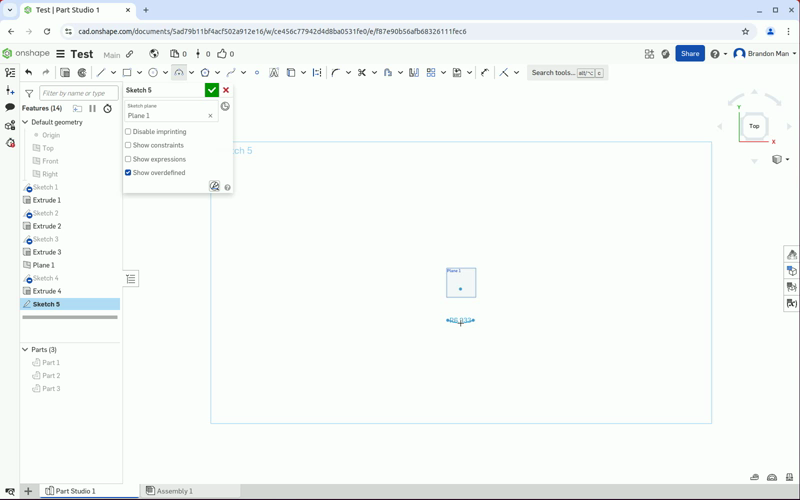
click(460, 322)
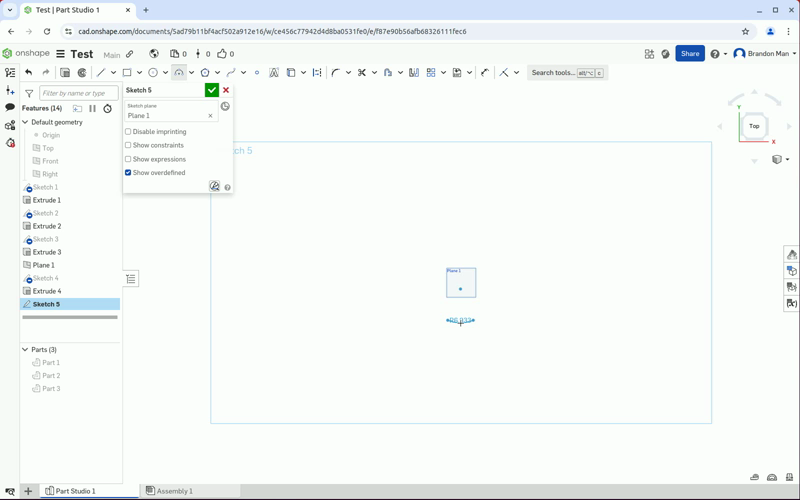
key_up(shift)
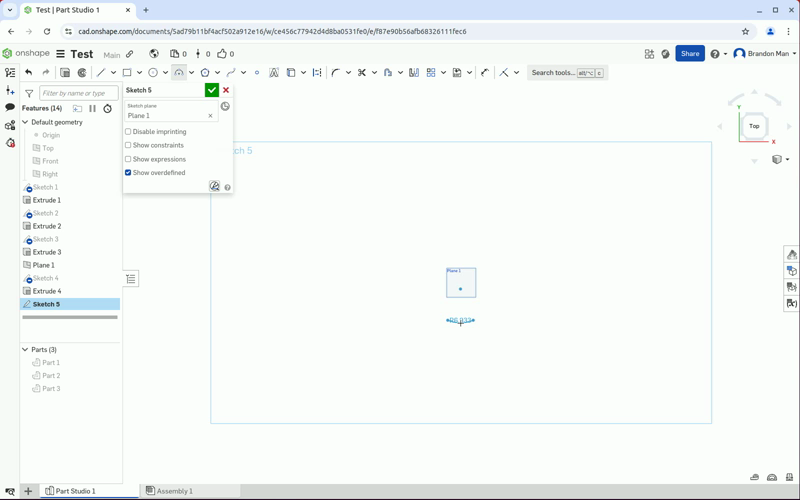
key(esc)
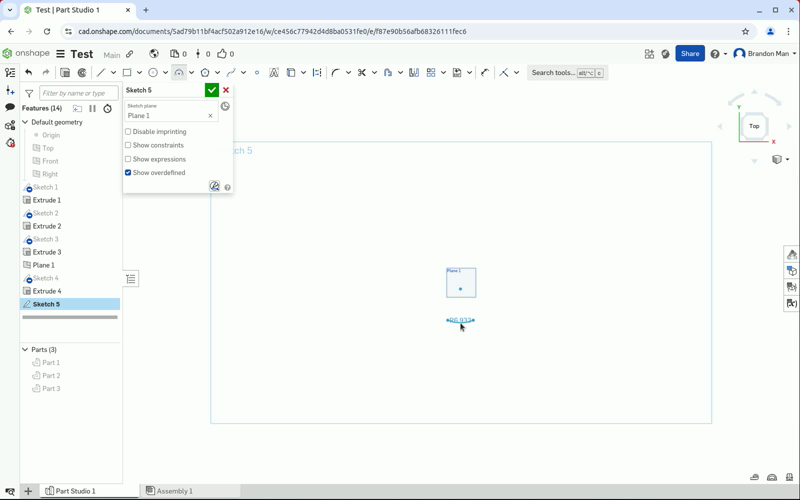
key(l)
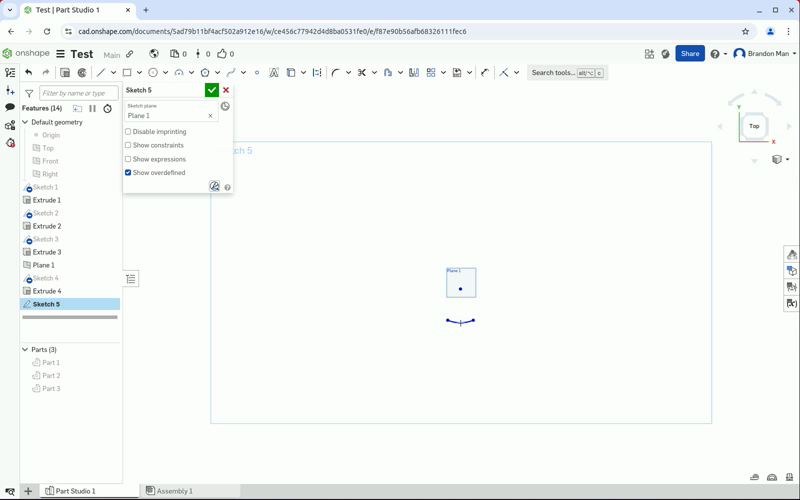
mouse_move(473, 320)
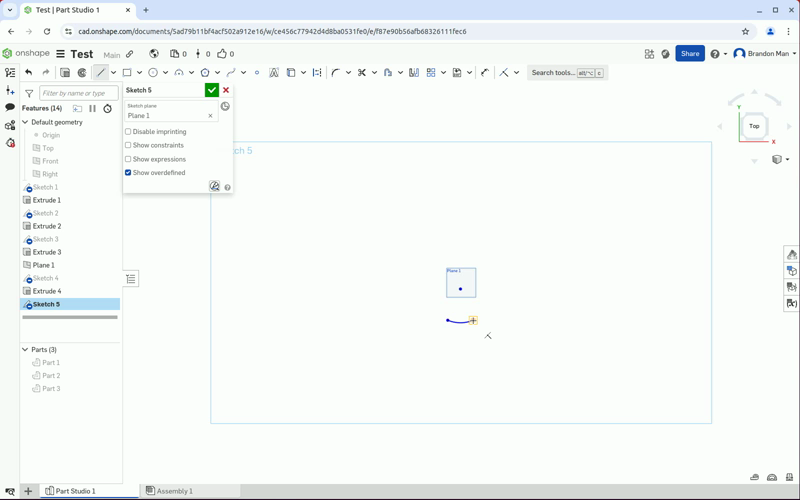
click(473, 320)
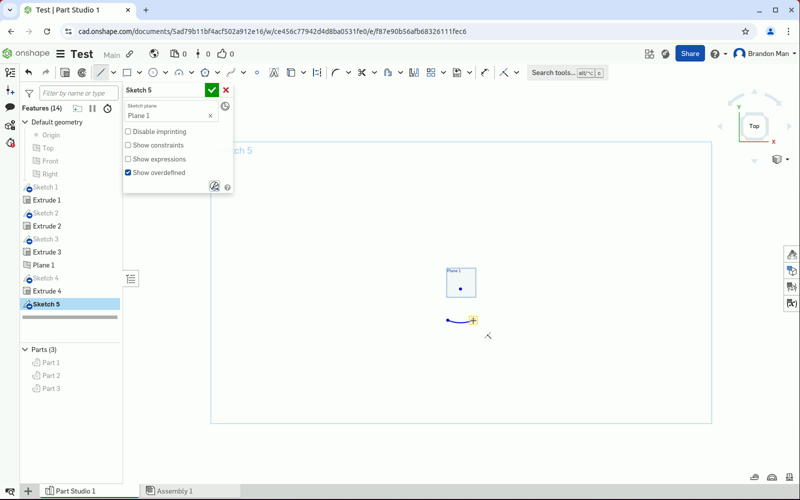
mouse_move(503, 320)
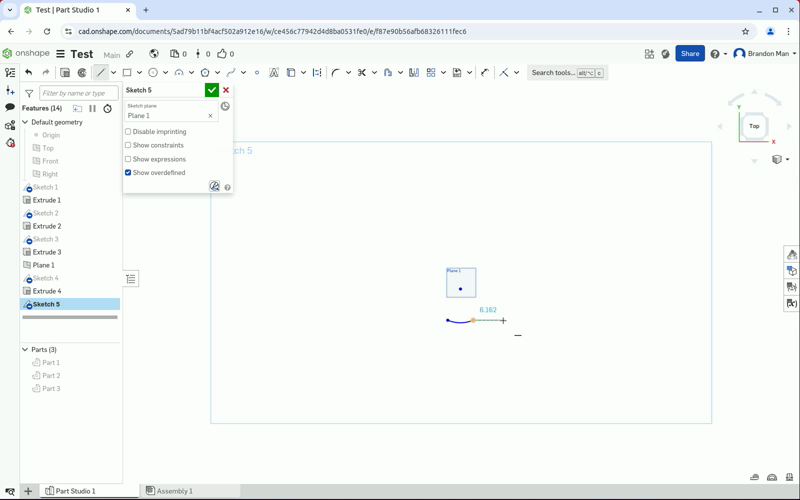
key_down(shift)
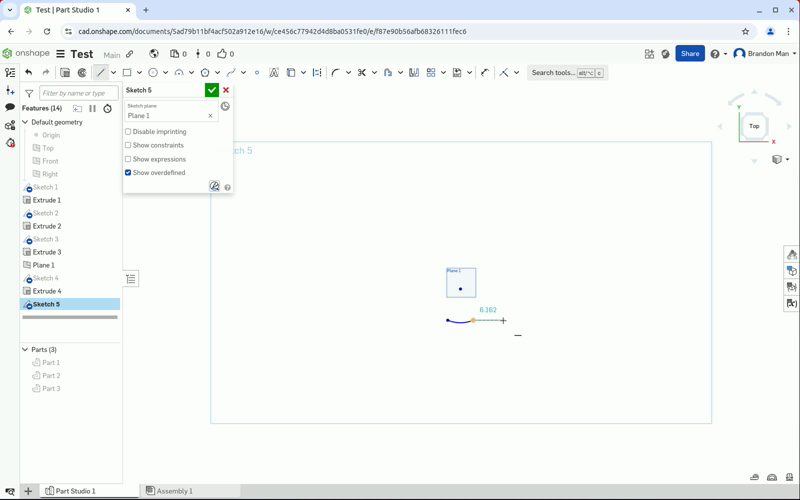
mouse_move(447, 320)
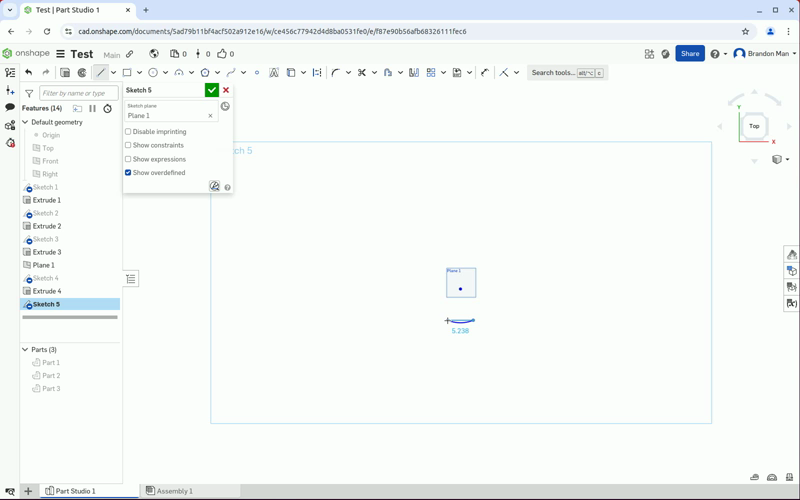
key_up(shift)
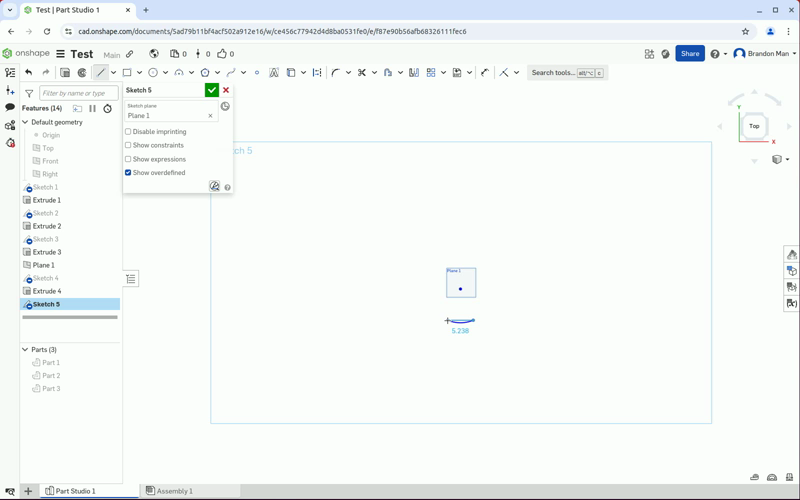
click(447, 320)
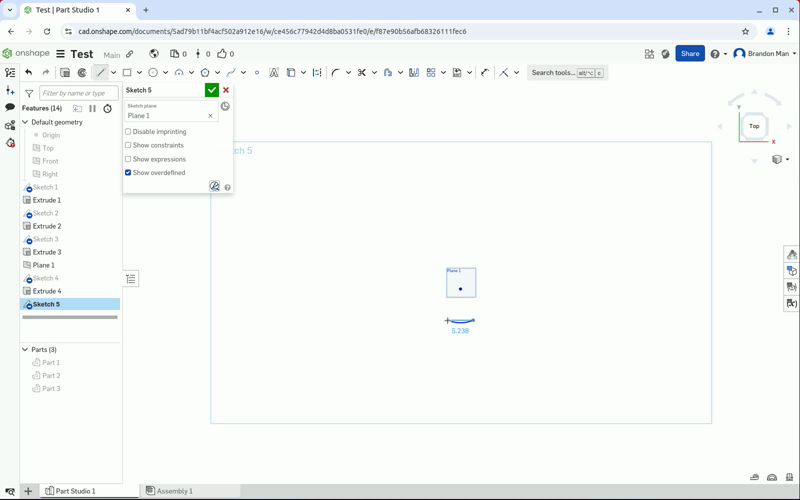
key(esc)
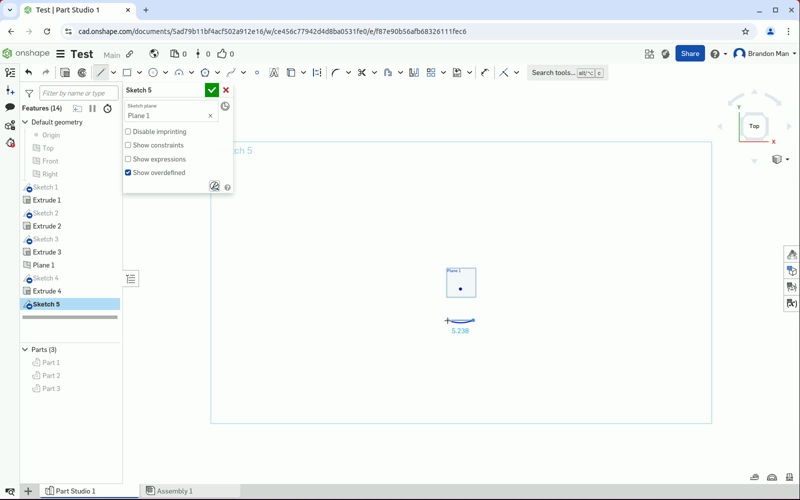
mouse_move(457, 321)
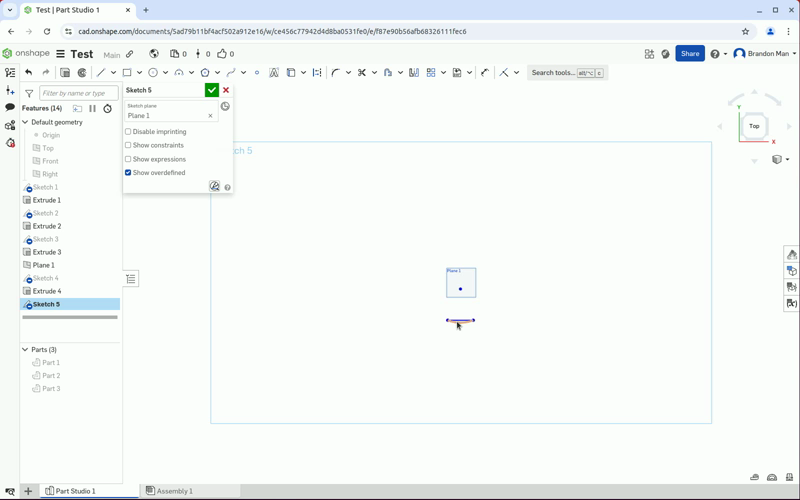
scroll(6)
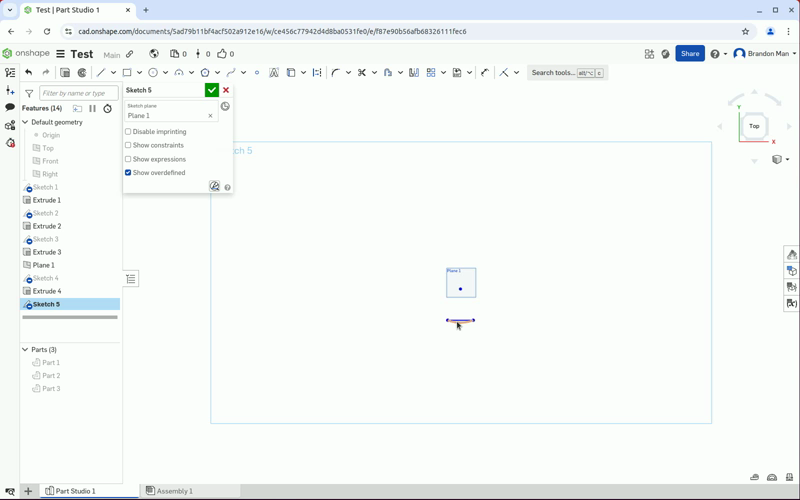
scroll(6)
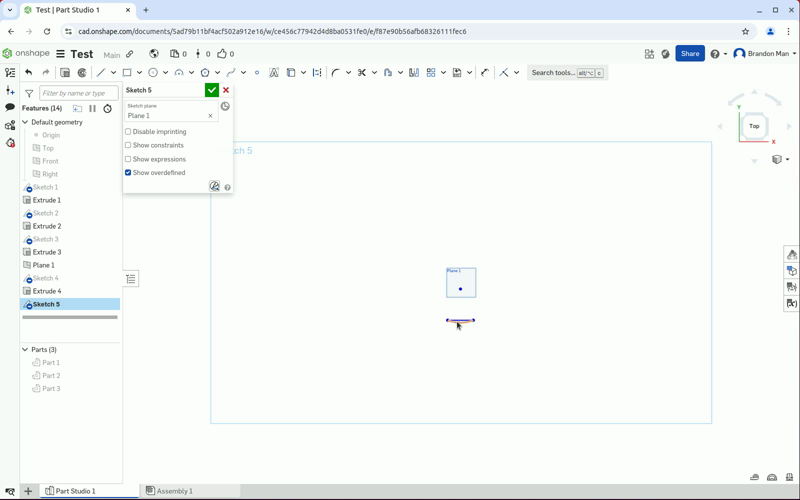
scroll(6)
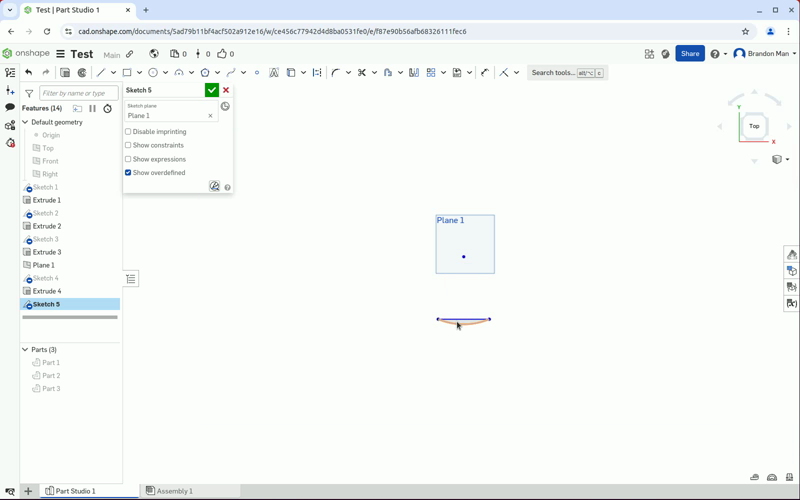
scroll(6)
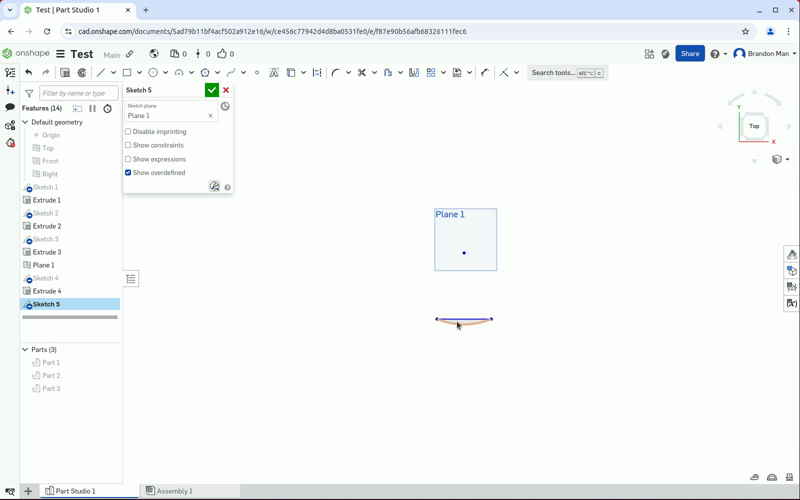
scroll(6)
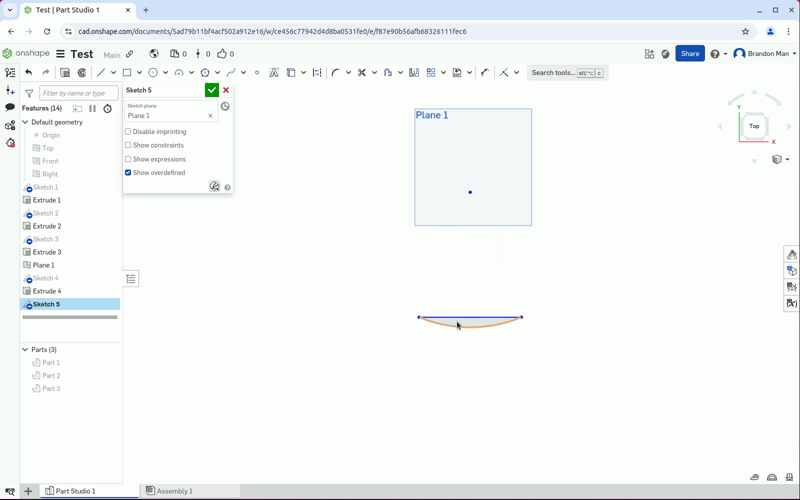
scroll(6)
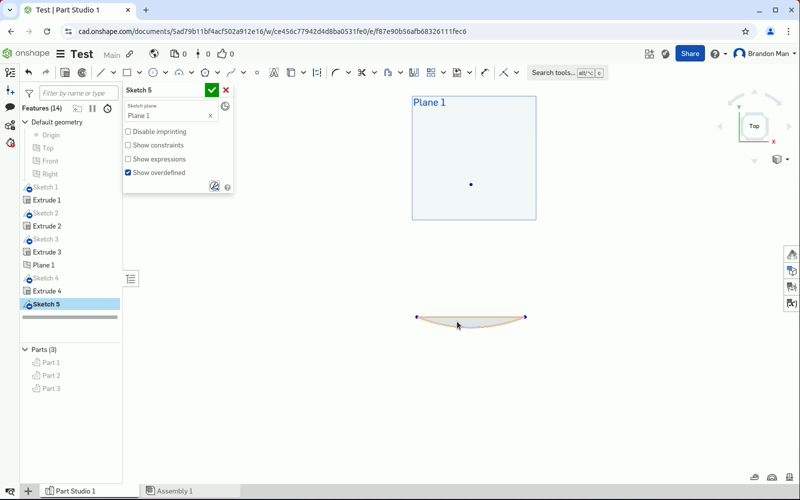
scroll(6)
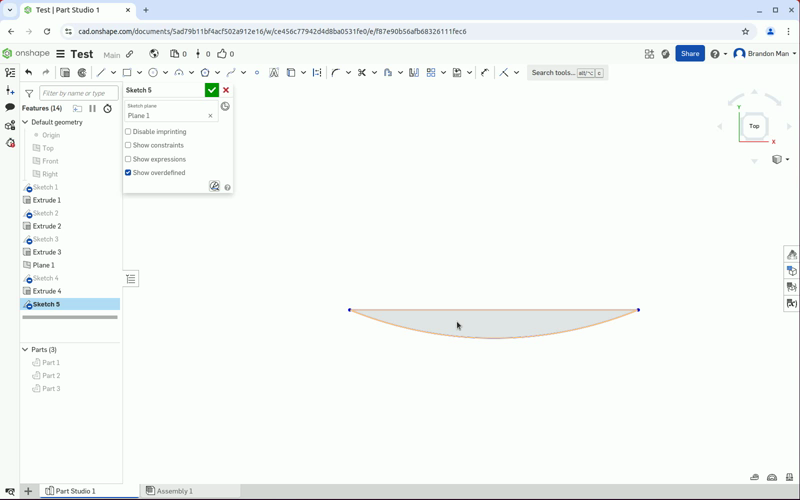
click(457, 321)
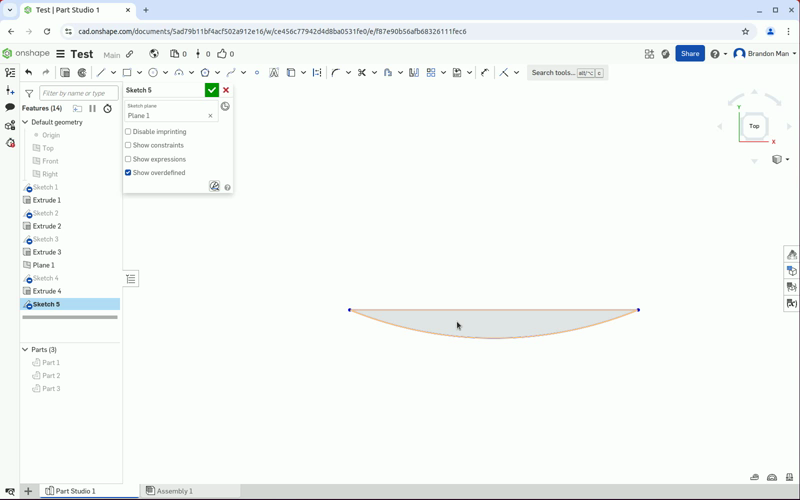
scroll(-6)
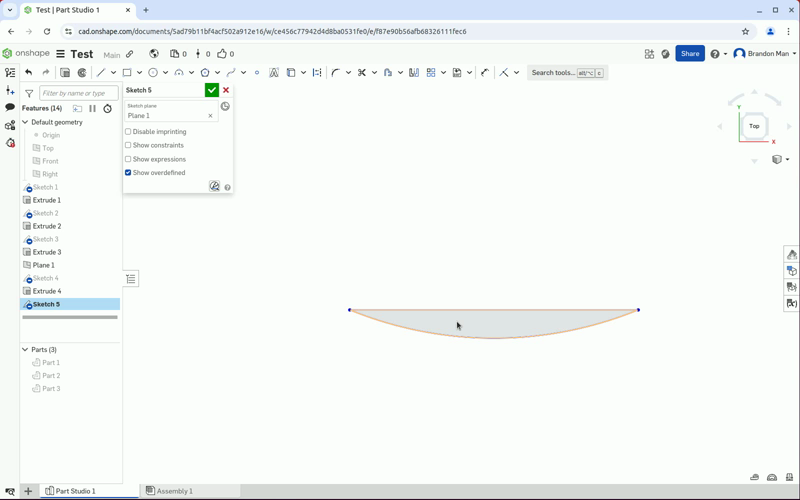
scroll(-6)
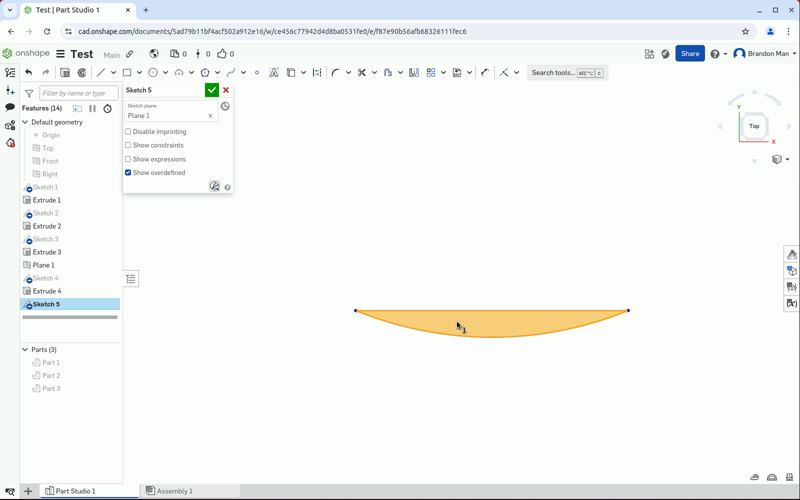
scroll(-6)
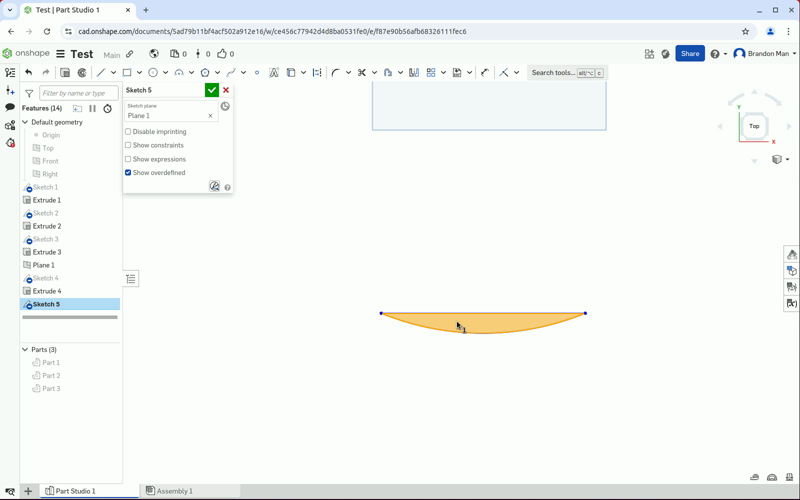
scroll(-6)
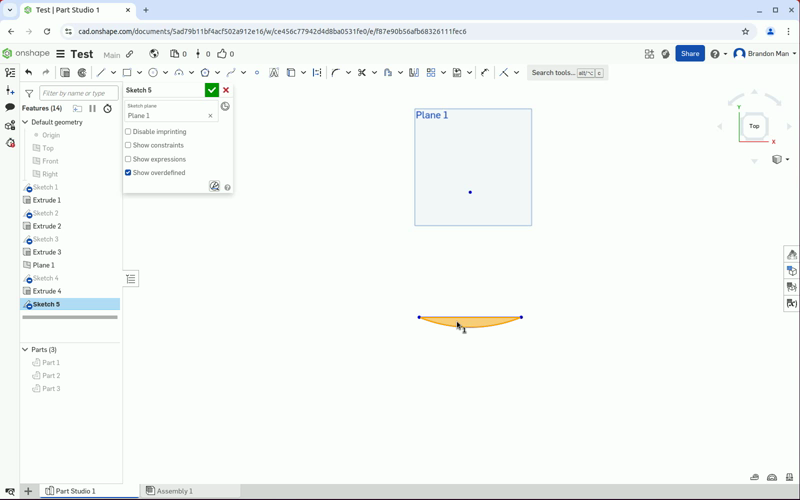
scroll(-6)
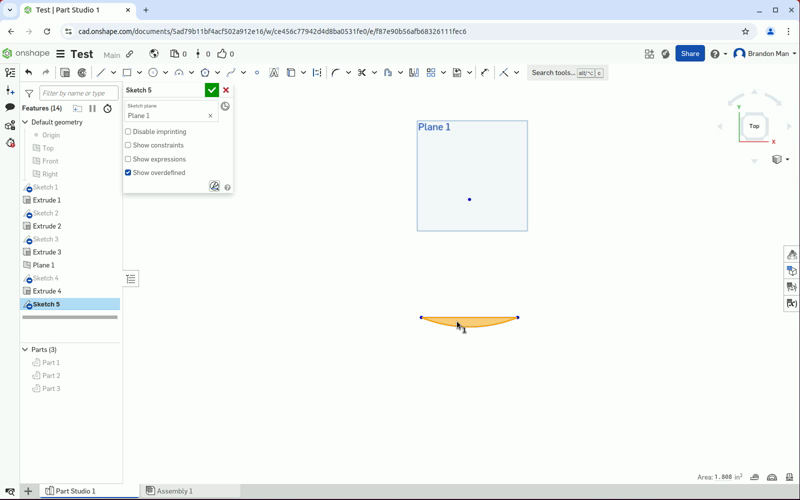
scroll(-6)
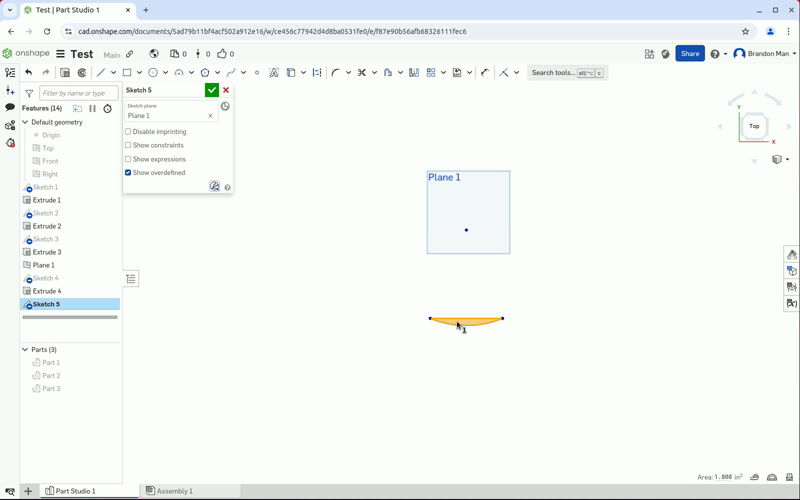
scroll(-6)
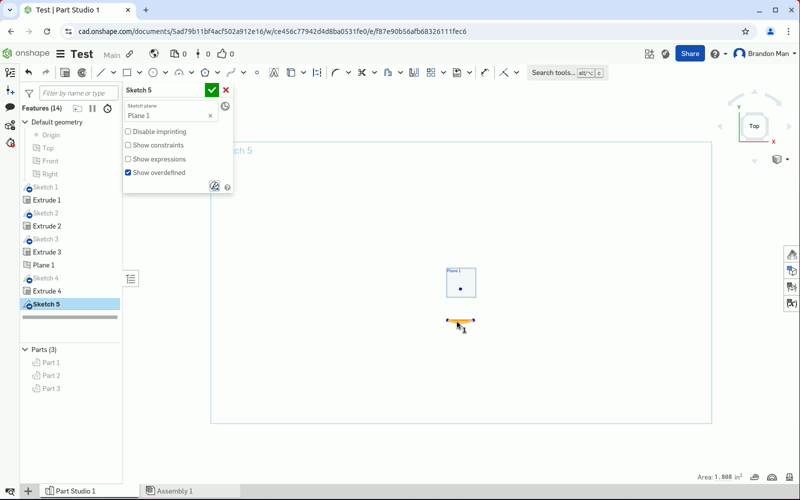
mouse_move(73, 352)
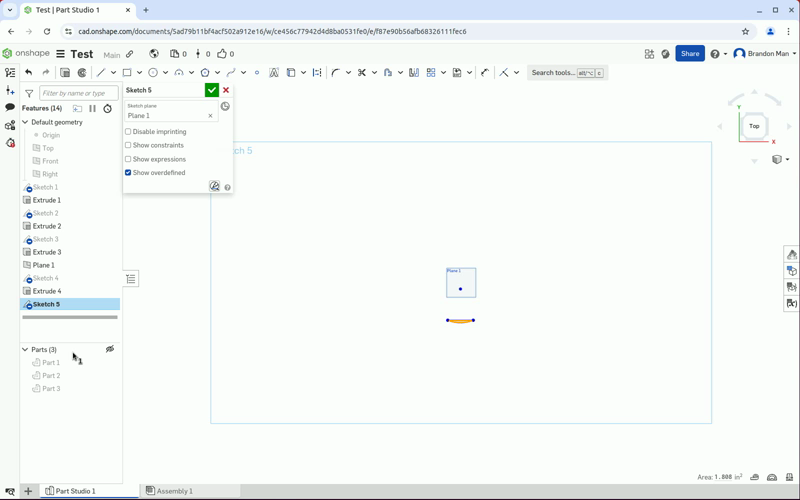
key(shift+y)
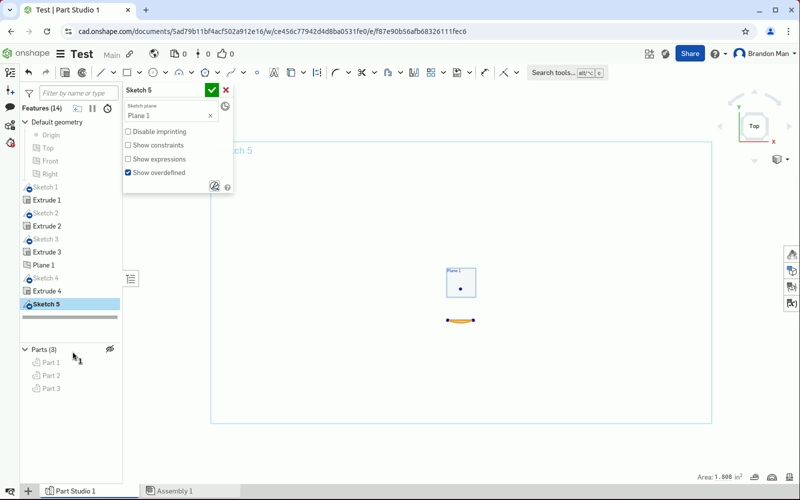
key(shift+e)
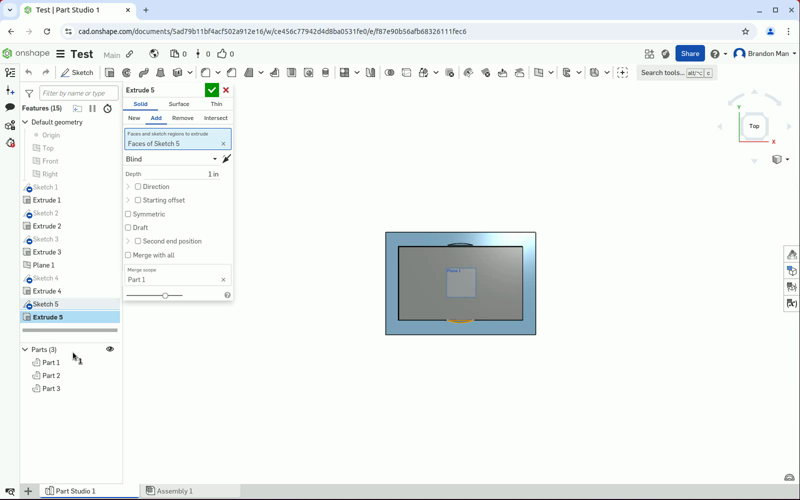
mouse_move(143, 106)
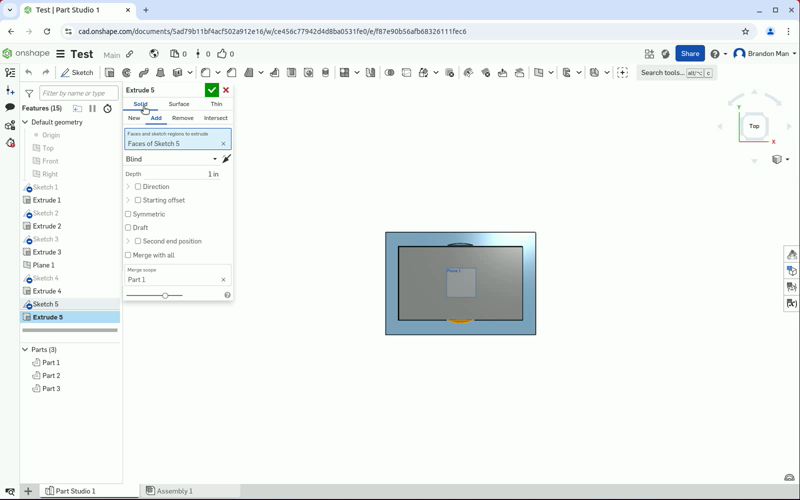
click(143, 106)
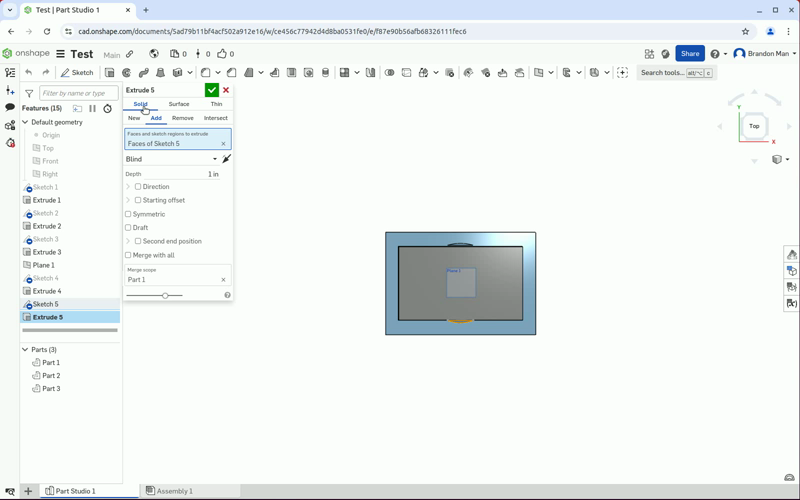
mouse_move(186, 120)
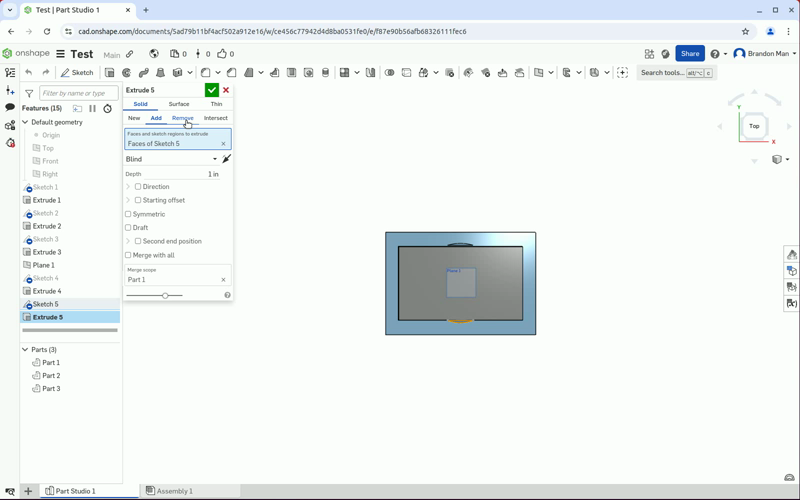
click(186, 120)
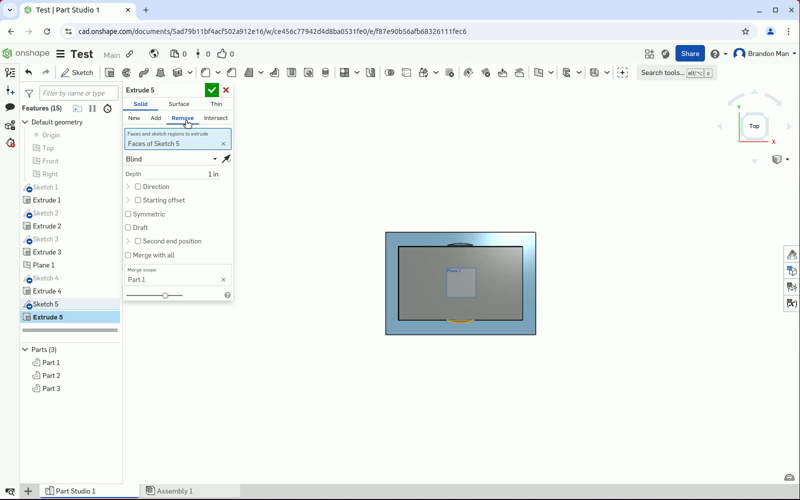
key(tab, 4)
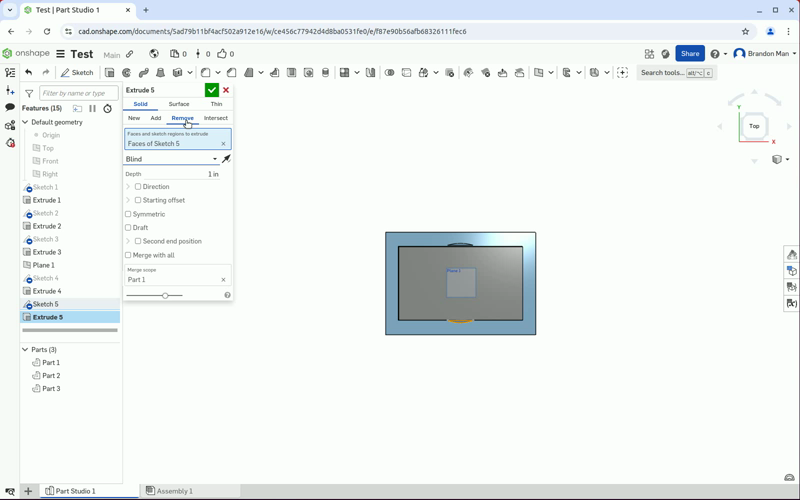
text(10.351)
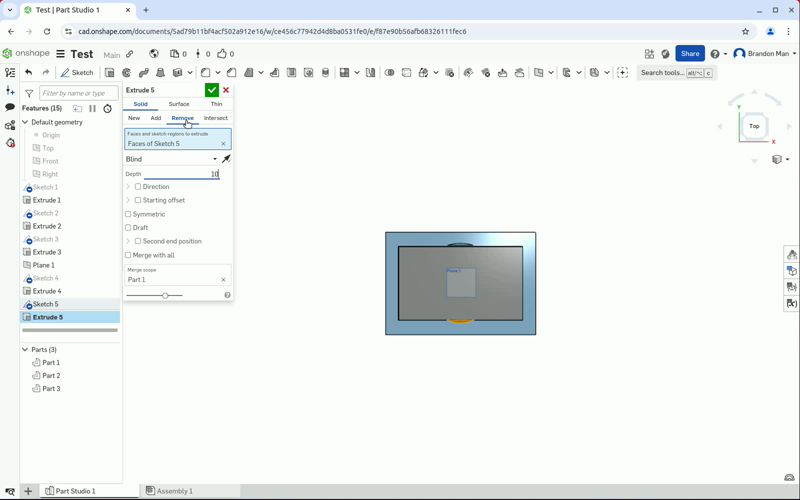
key(tab, 6)
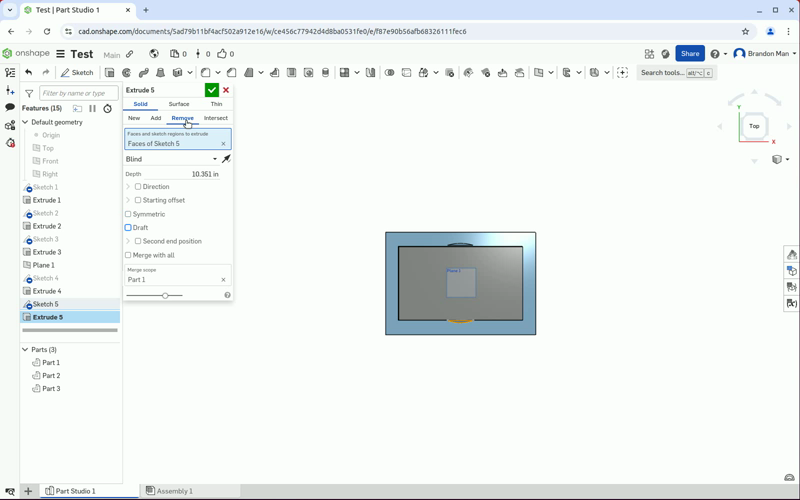
key(space)
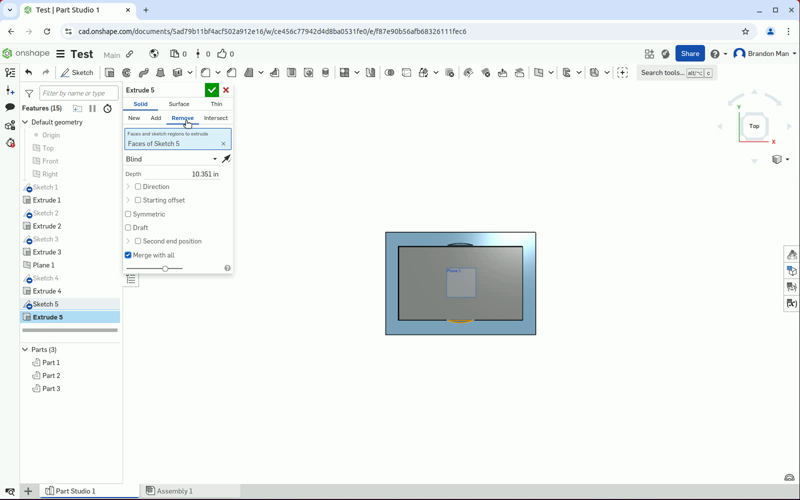
key(enter)
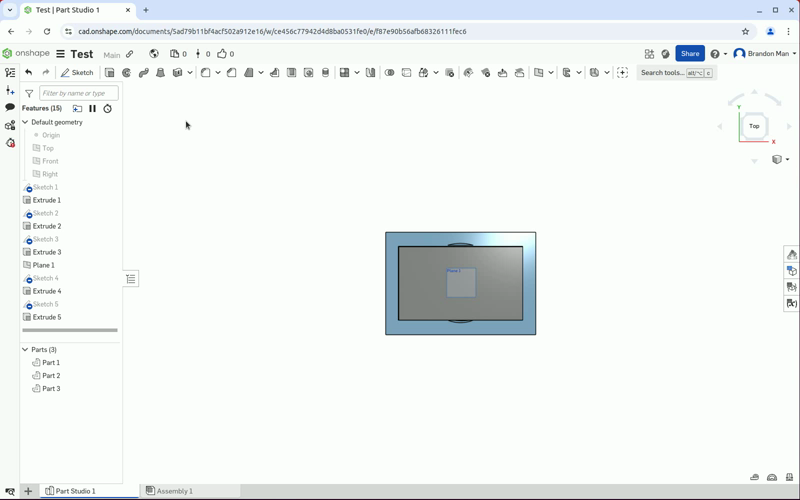
key(shift+h)
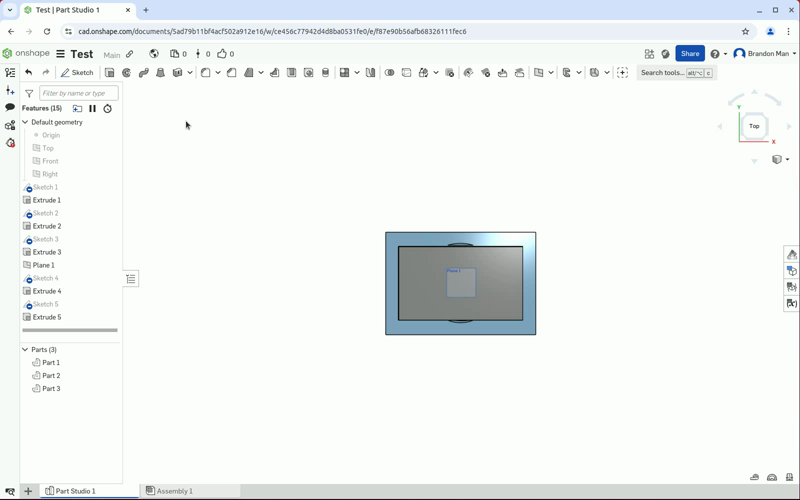
key(shift+h)
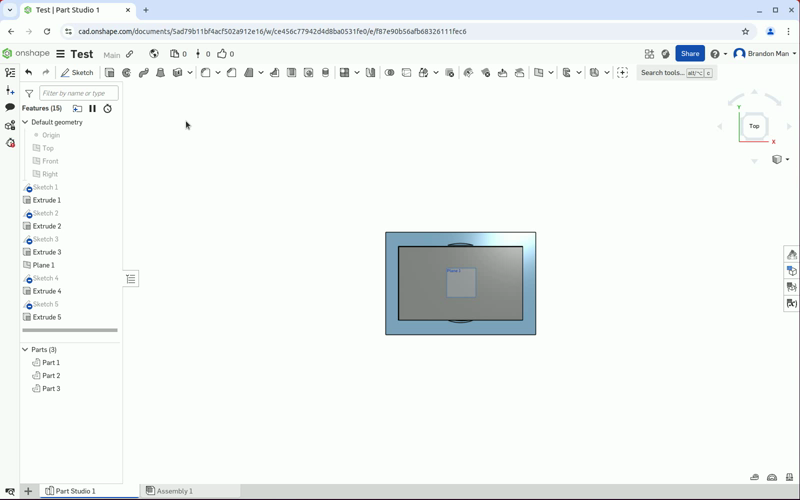
mouse_move(73, 189)
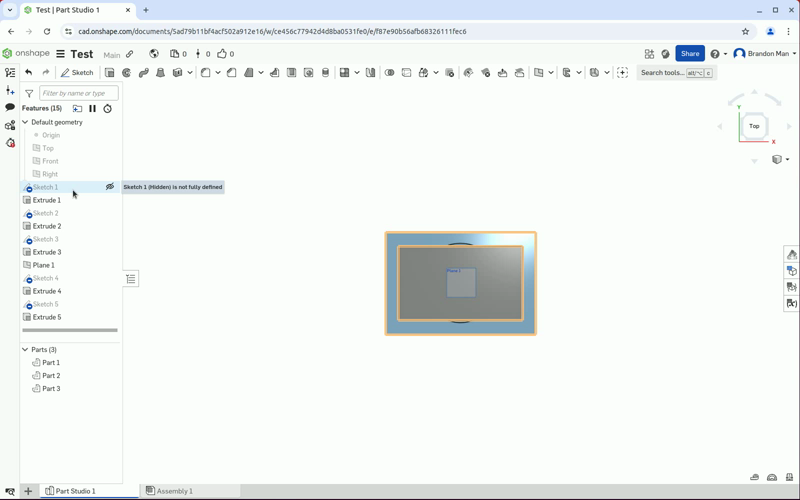
click(73, 189)
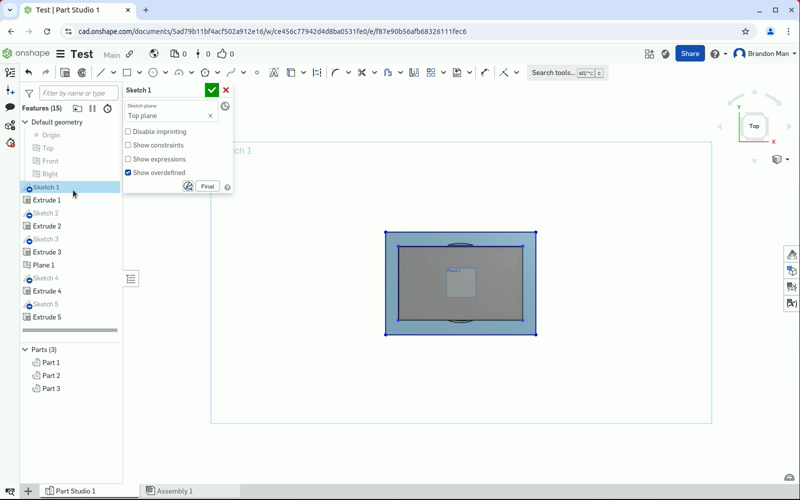
mouse_move(229, 92)
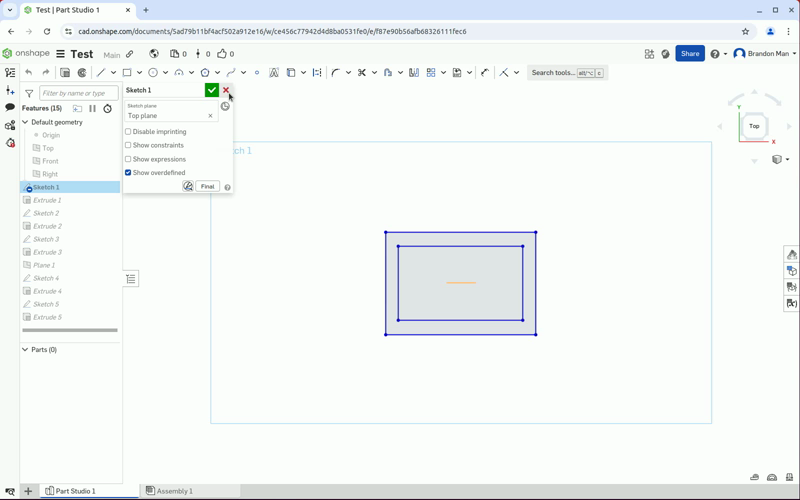
click(229, 92)
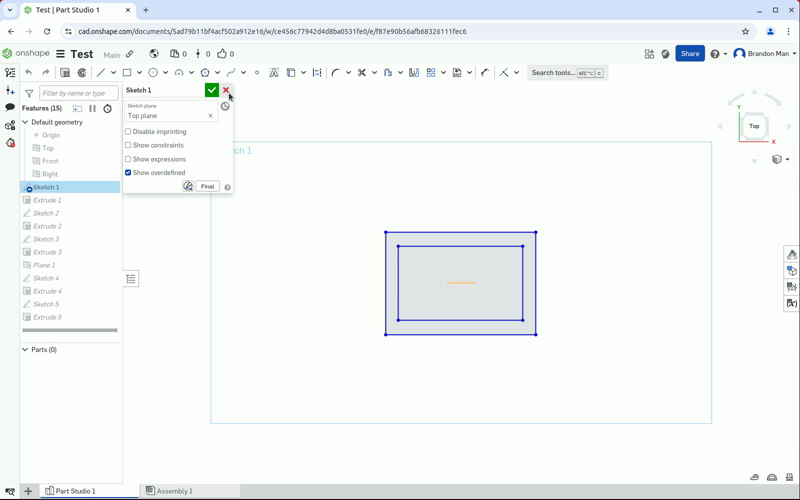
key(shift+s)
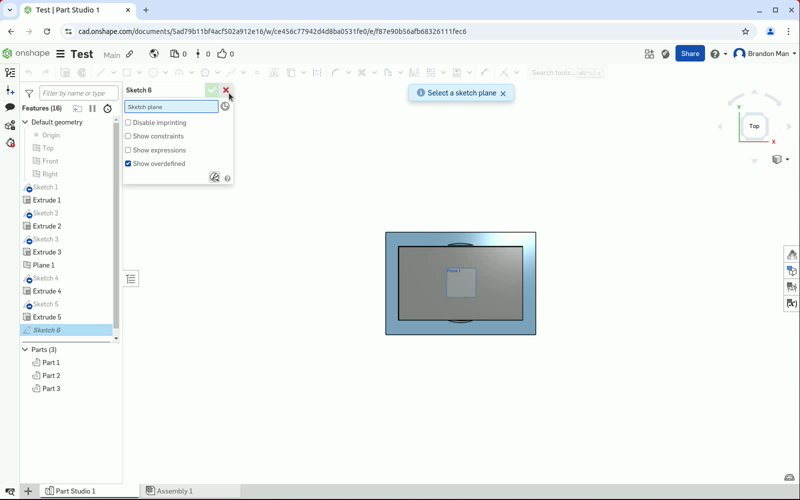
mouse_move(69, 267)
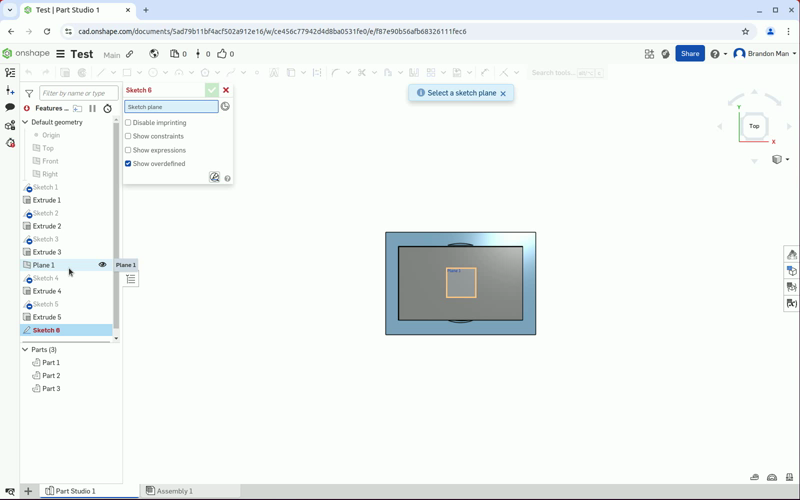
click(69, 267)
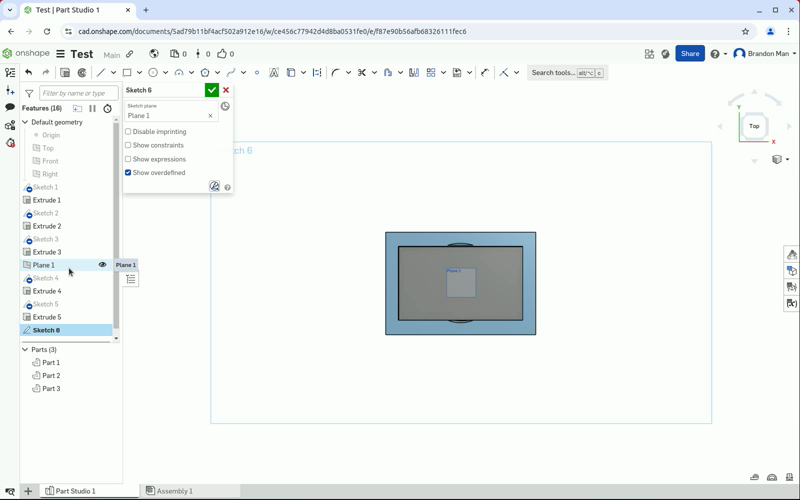
mouse_move(73, 352)
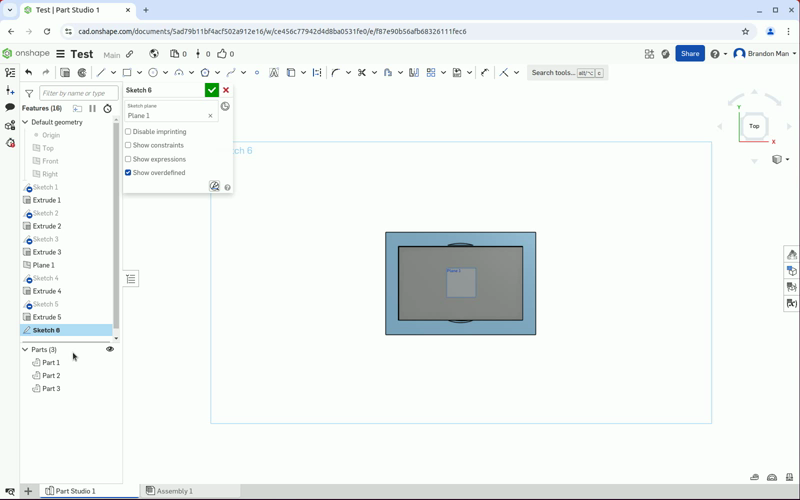
key(y)
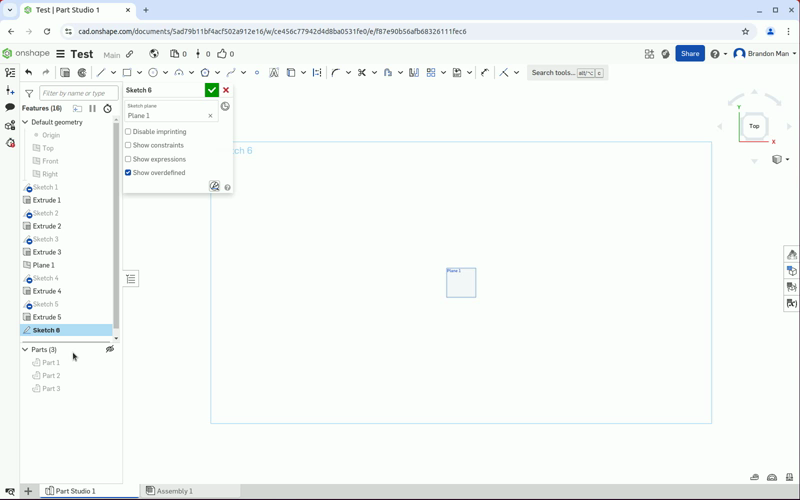
key(l)
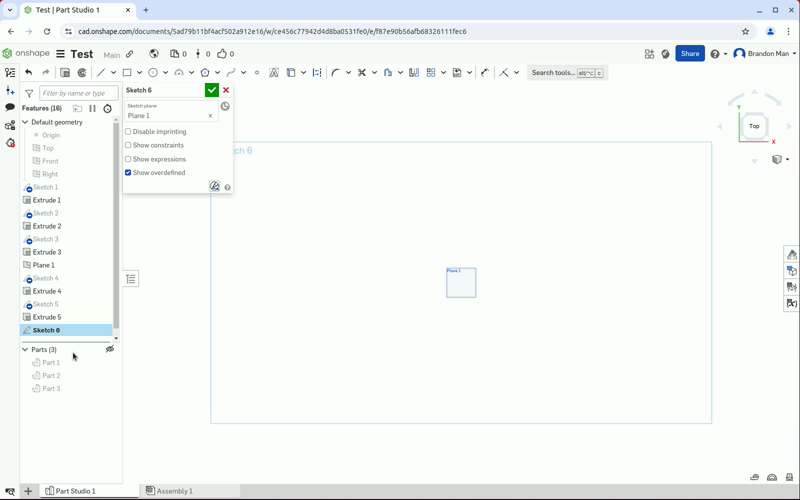
key_down(shift)
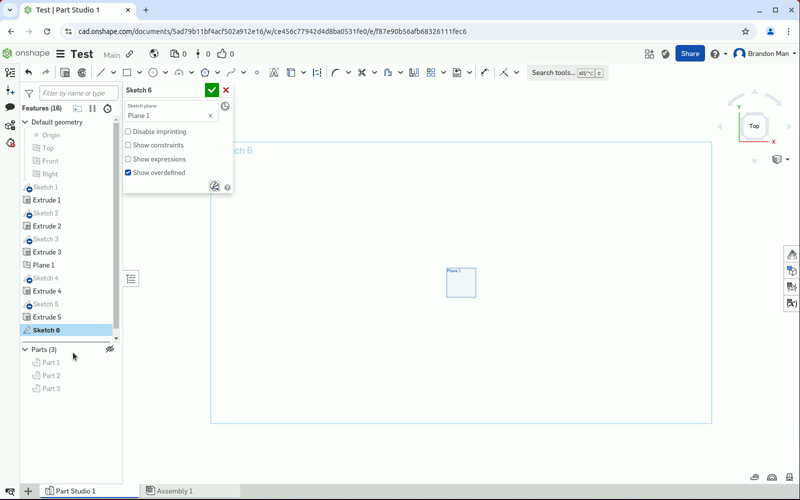
mouse_move(447, 320)
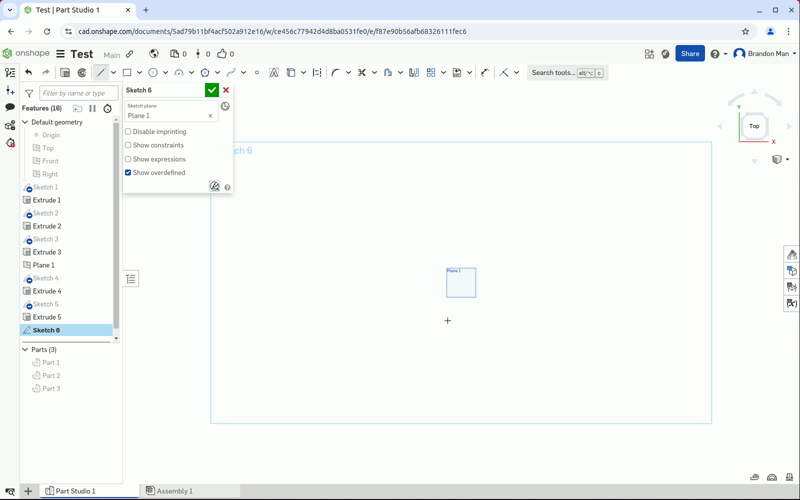
click(447, 320)
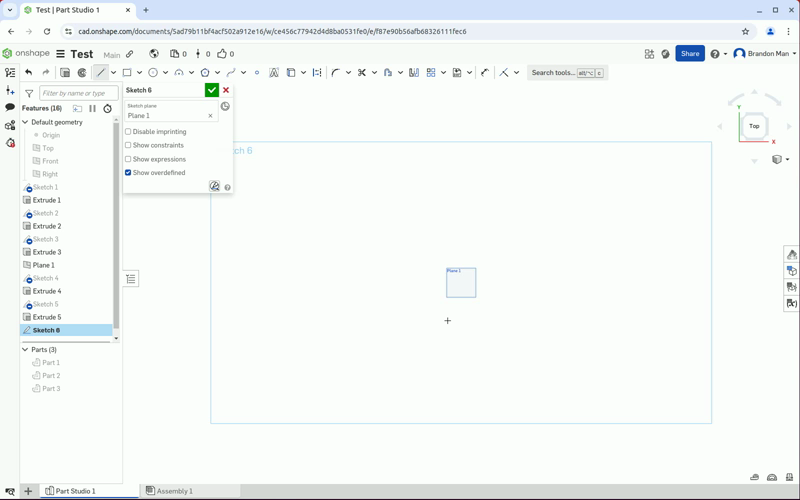
key_up(shift)
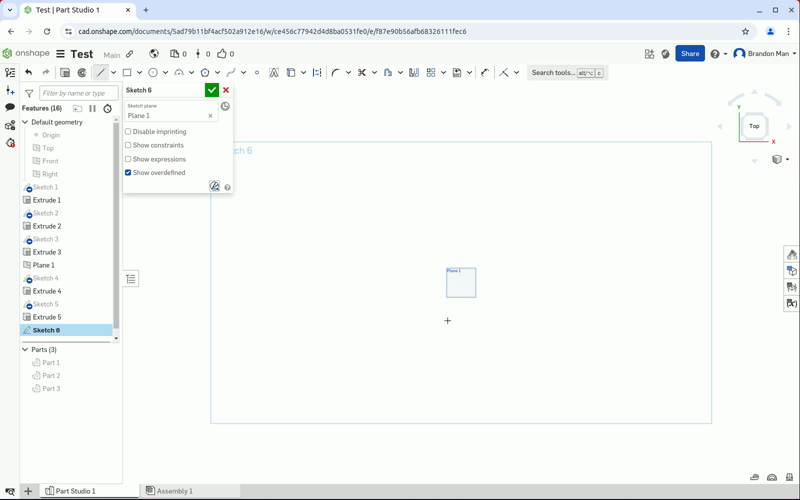
key_down(shift)
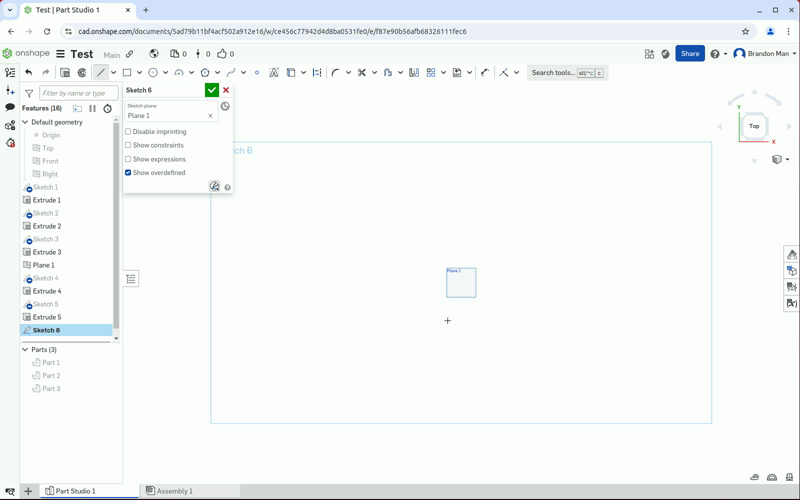
mouse_move(477, 320)
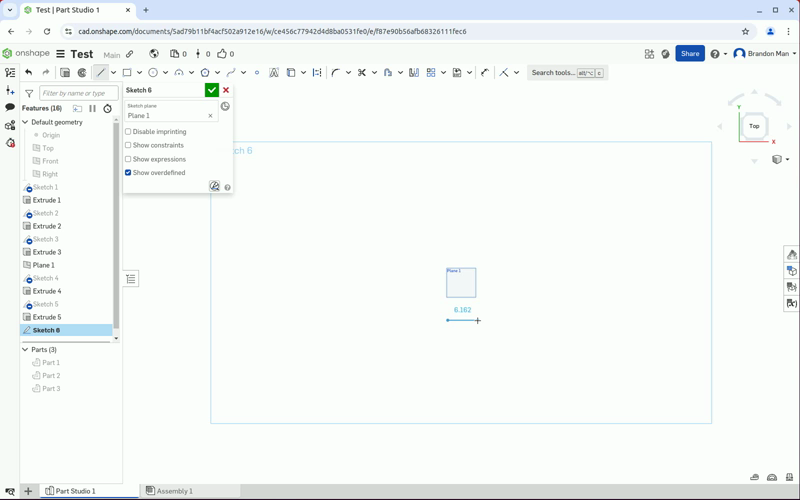
mouse_move(472, 320)
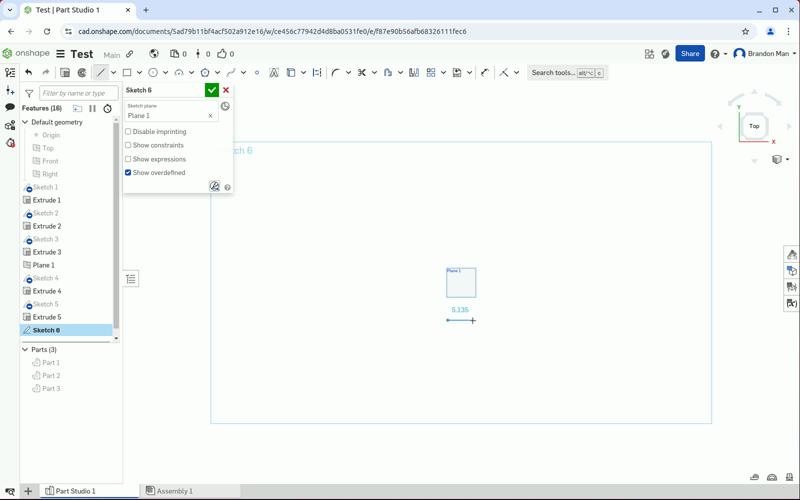
click(472, 320)
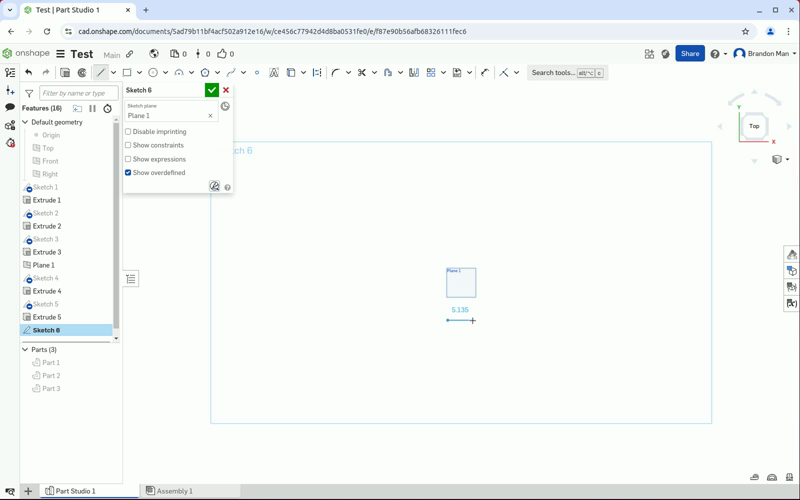
key_up(shift)
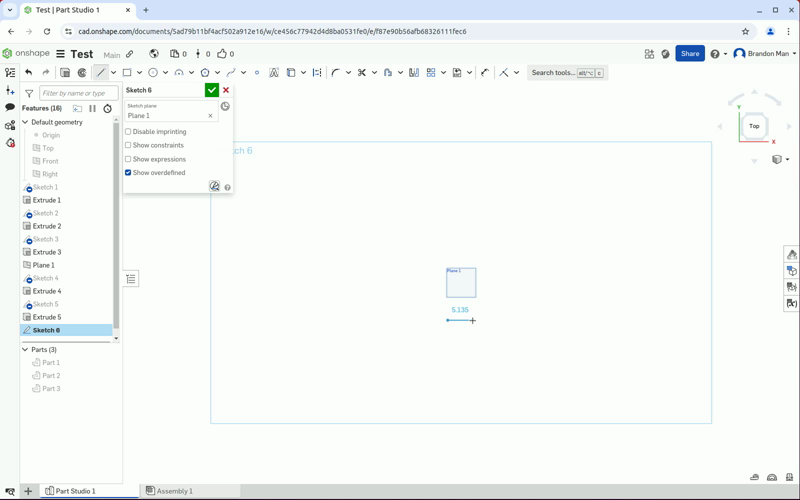
key(esc)
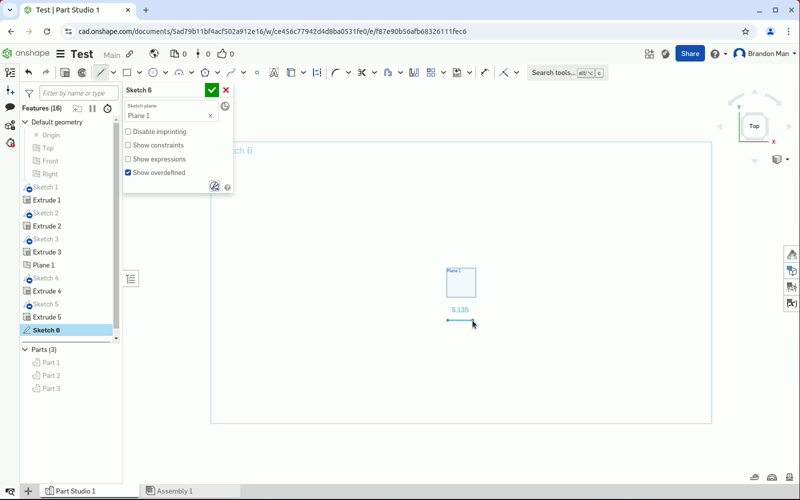
key(a)
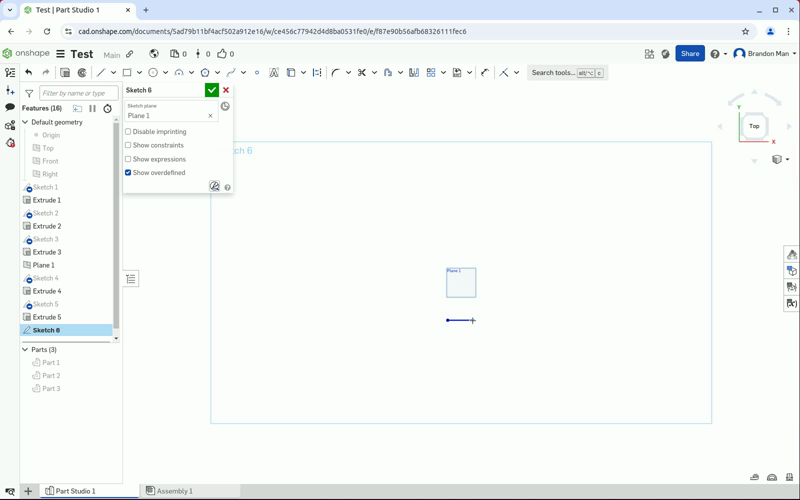
mouse_move(472, 320)
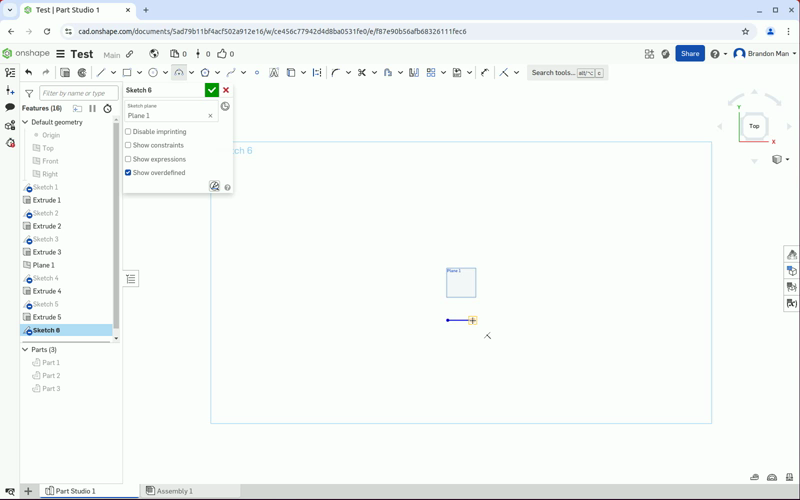
click(472, 320)
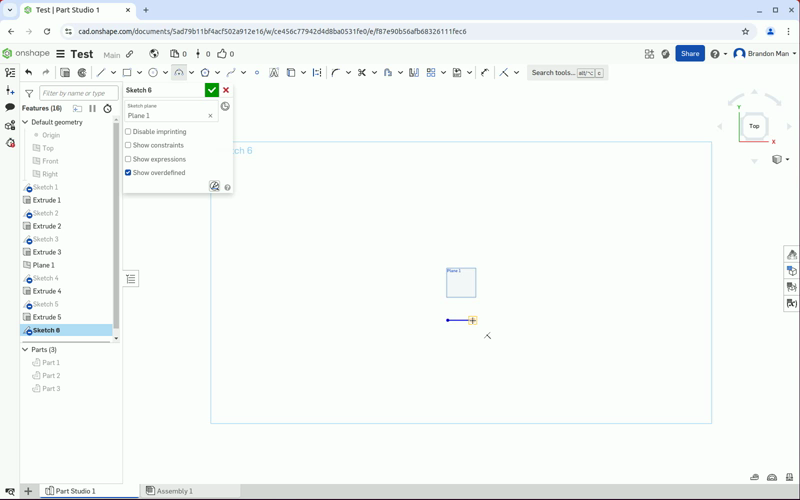
key_down(shift)
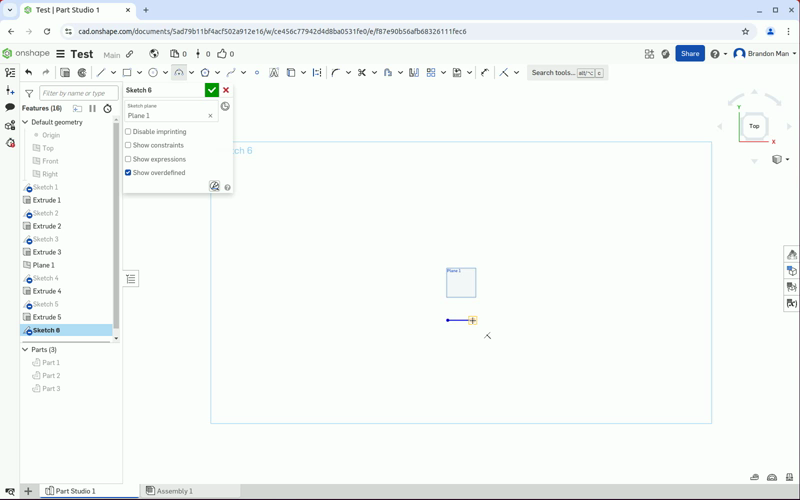
mouse_move(472, 246)
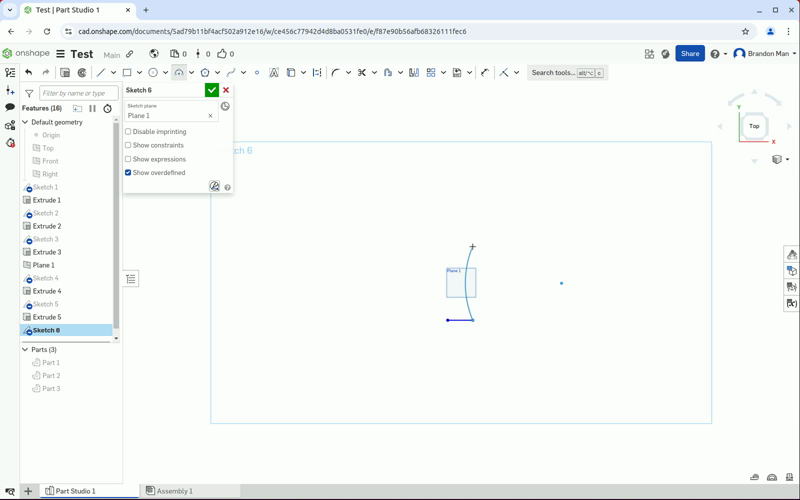
click(472, 246)
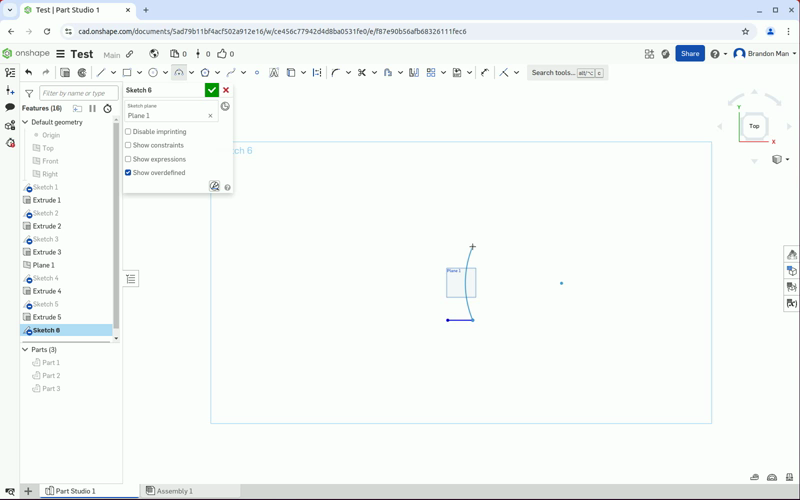
mouse_move(499, 283)
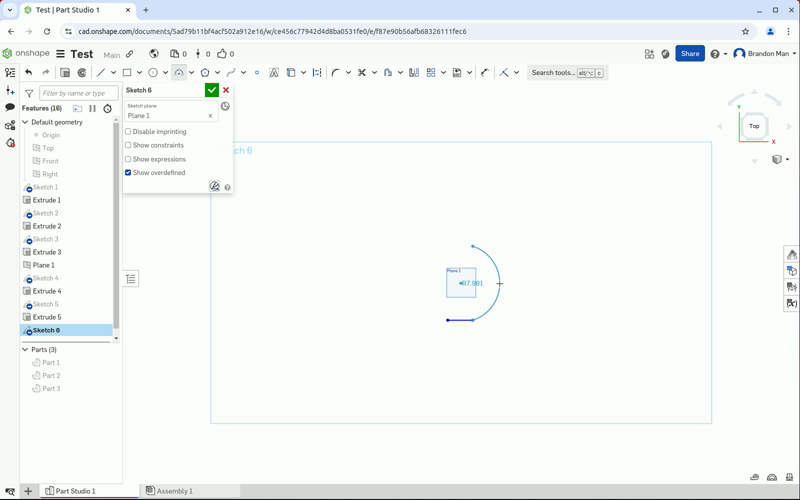
click(499, 283)
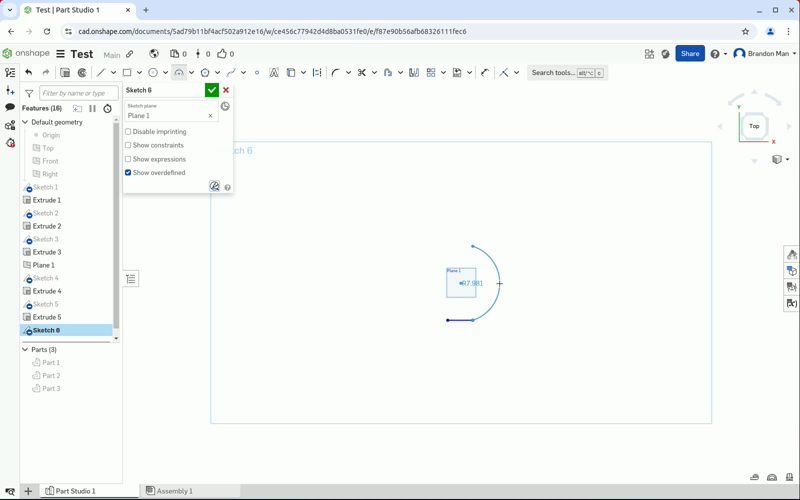
key_up(shift)
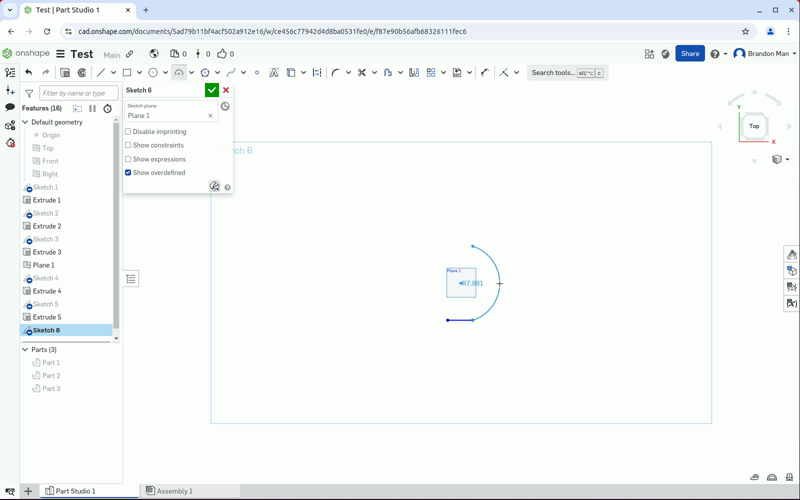
key(esc)
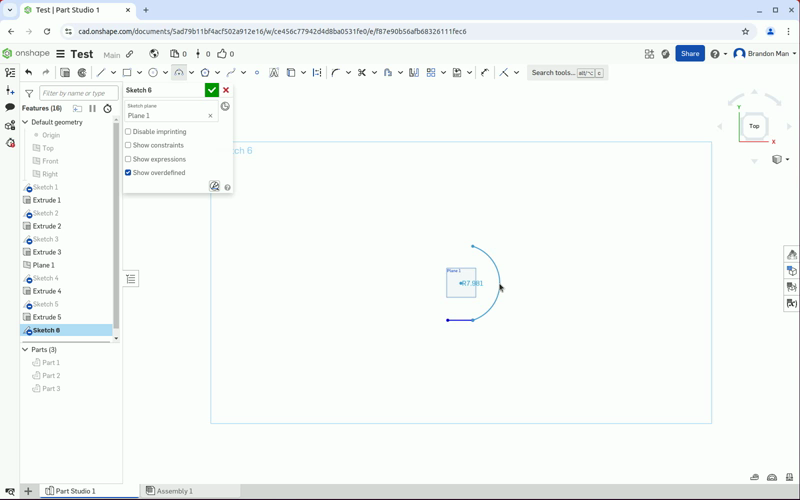
key(l)
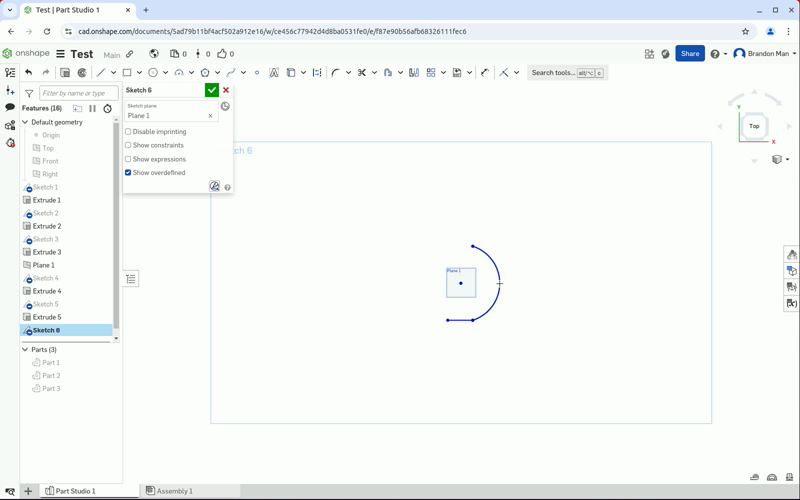
mouse_move(472, 246)
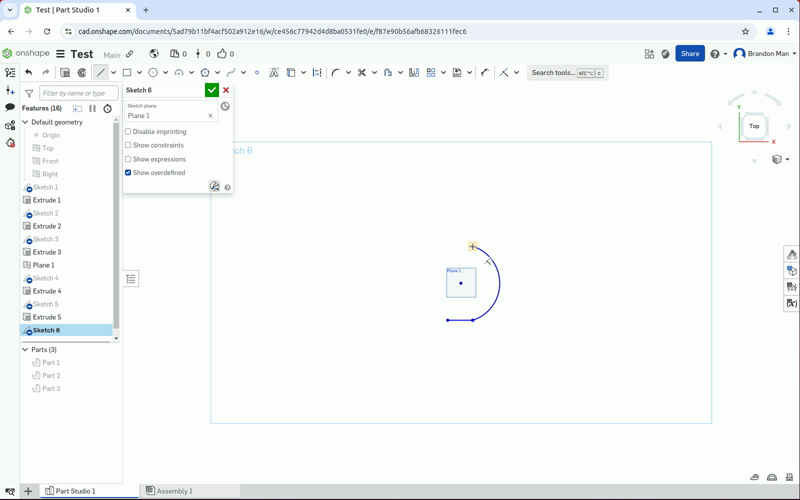
click(472, 246)
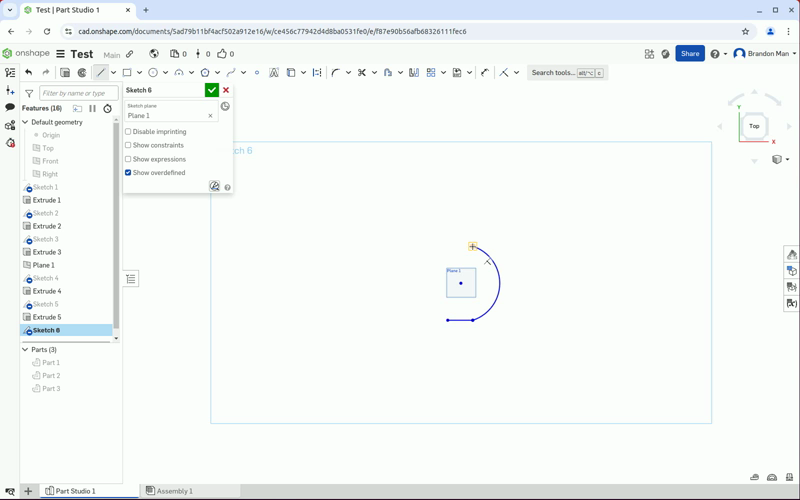
key_down(shift)
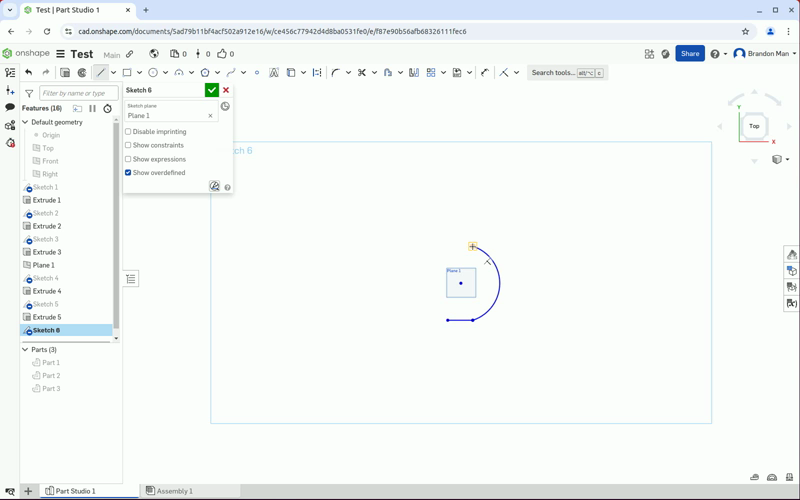
mouse_move(502, 246)
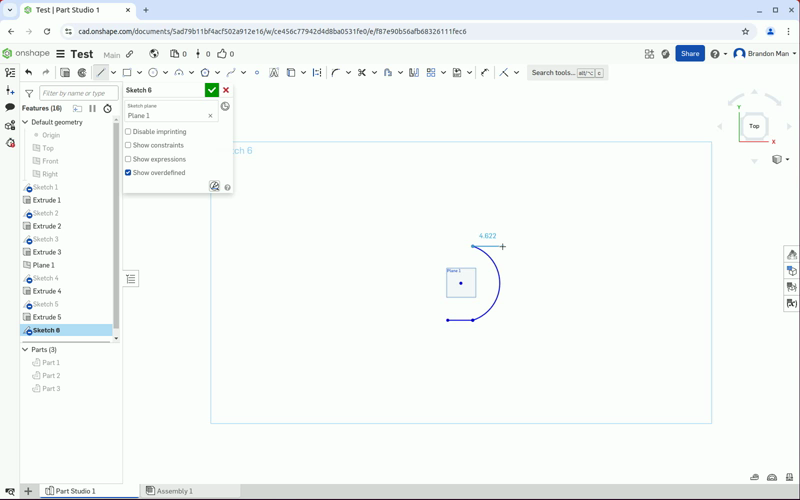
mouse_move(447, 246)
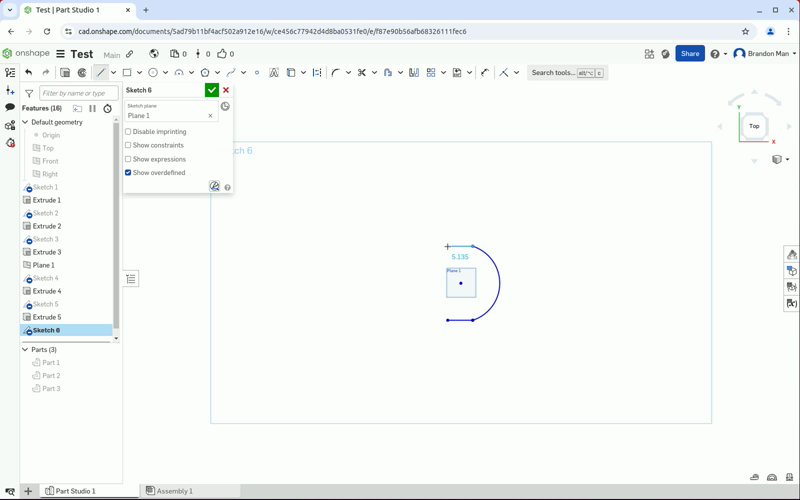
click(447, 246)
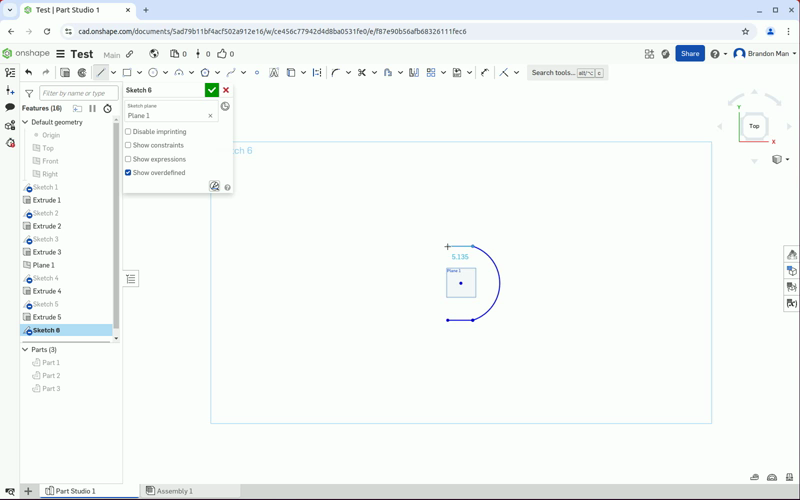
key_up(shift)
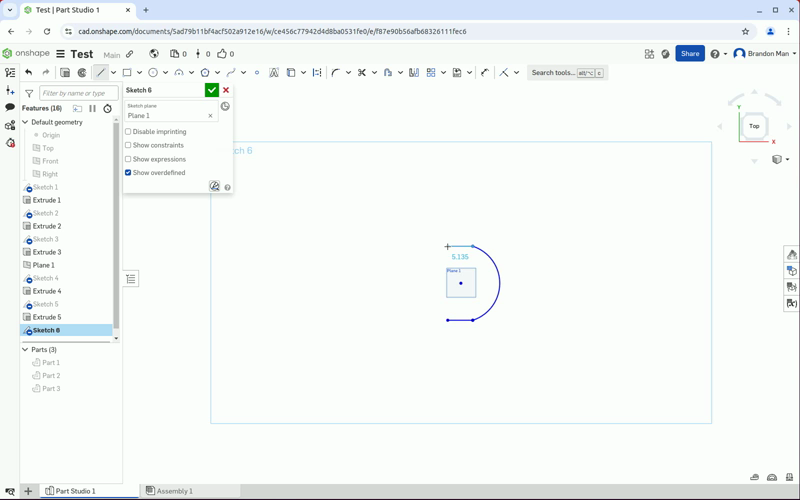
key(esc)
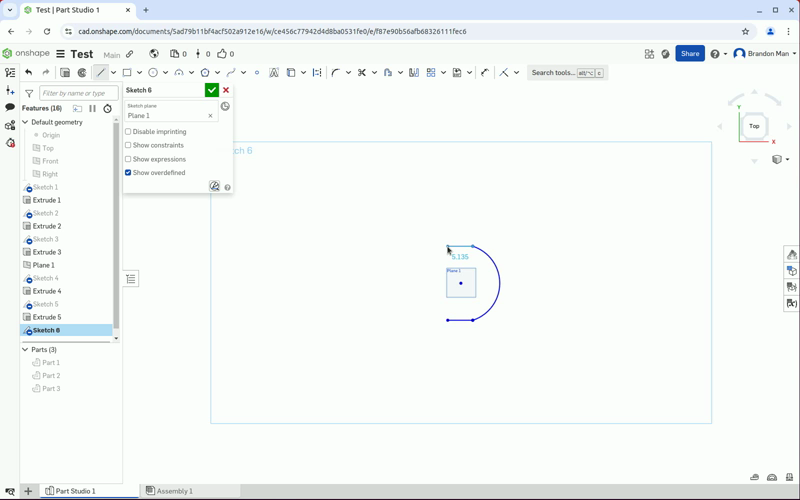
key(a)
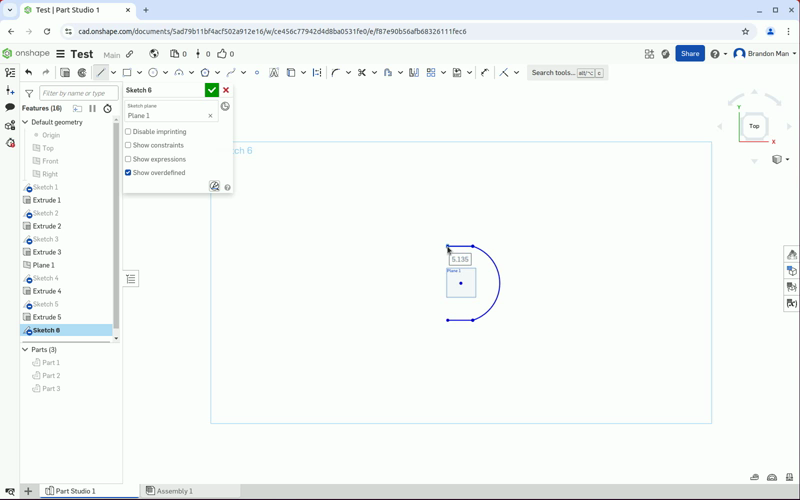
mouse_move(447, 246)
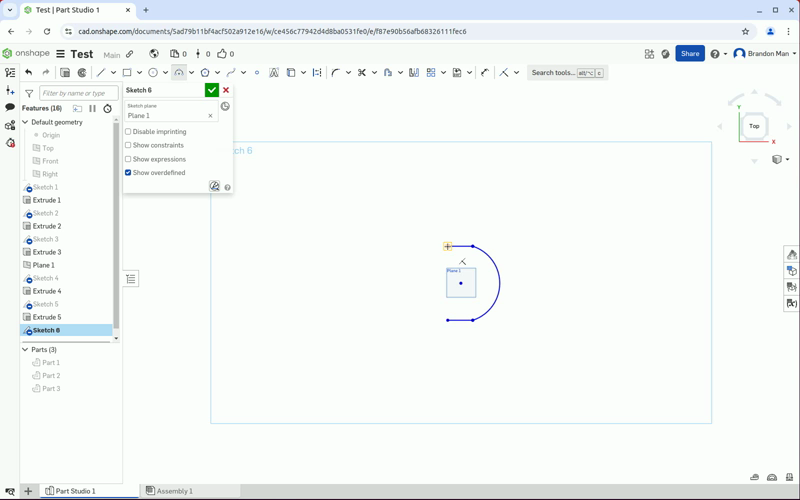
click(447, 246)
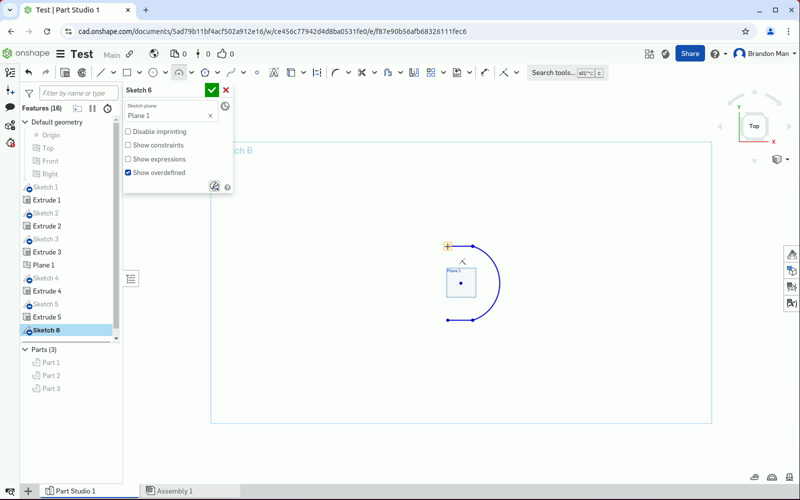
mouse_move(447, 320)
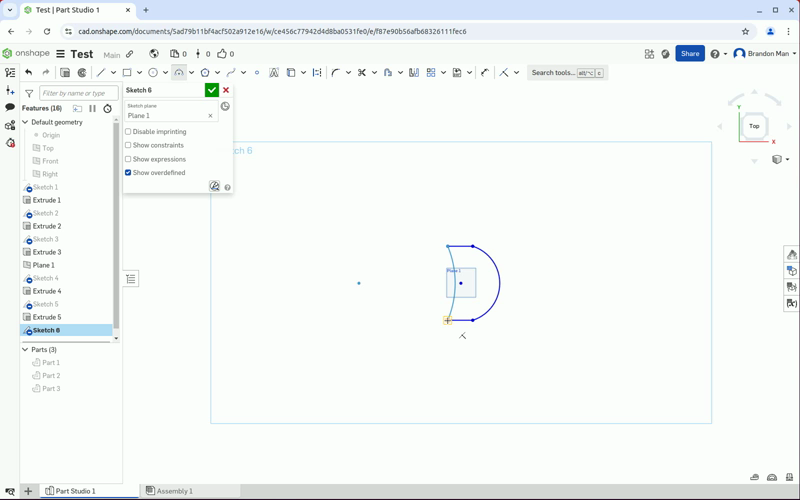
click(447, 320)
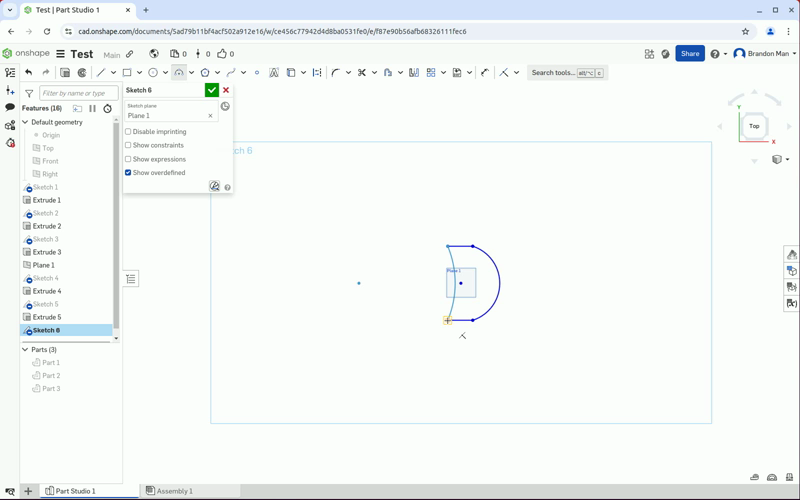
key_down(shift)
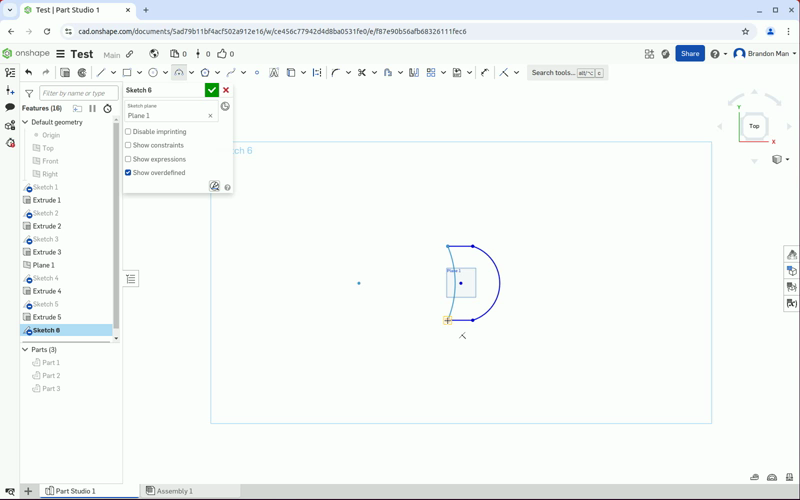
mouse_move(421, 283)
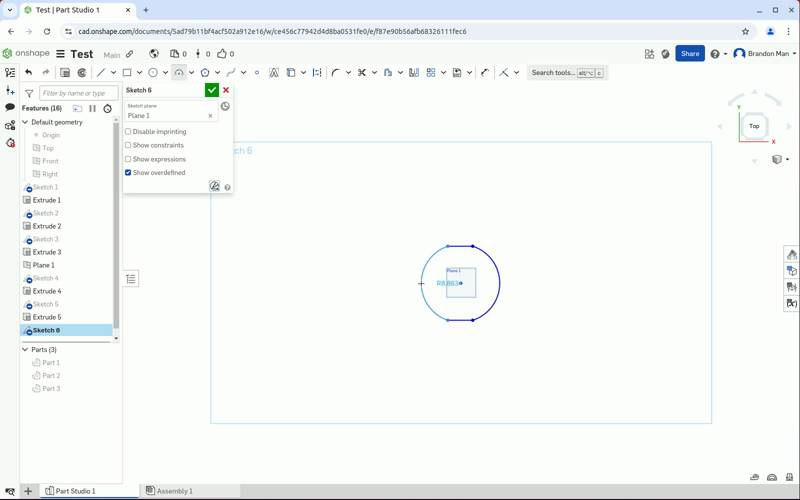
click(421, 283)
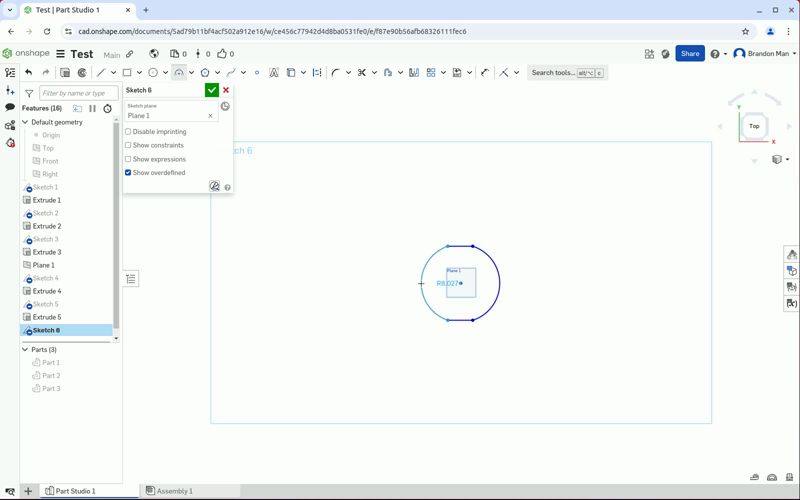
key_up(shift)
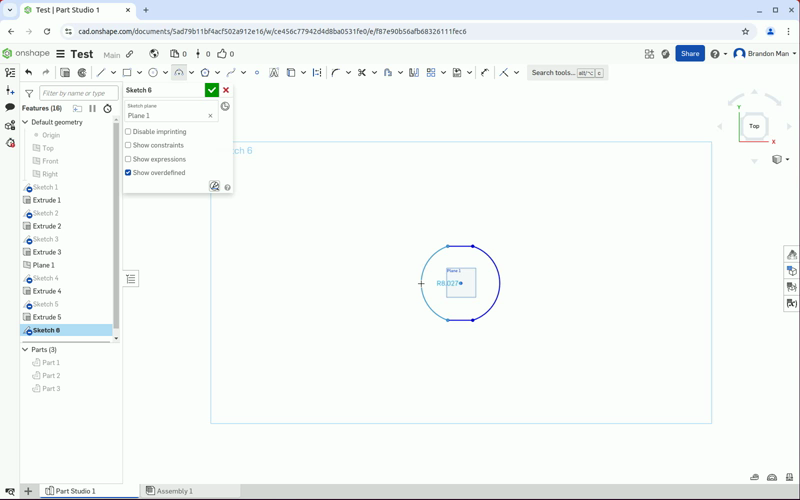
key(esc)
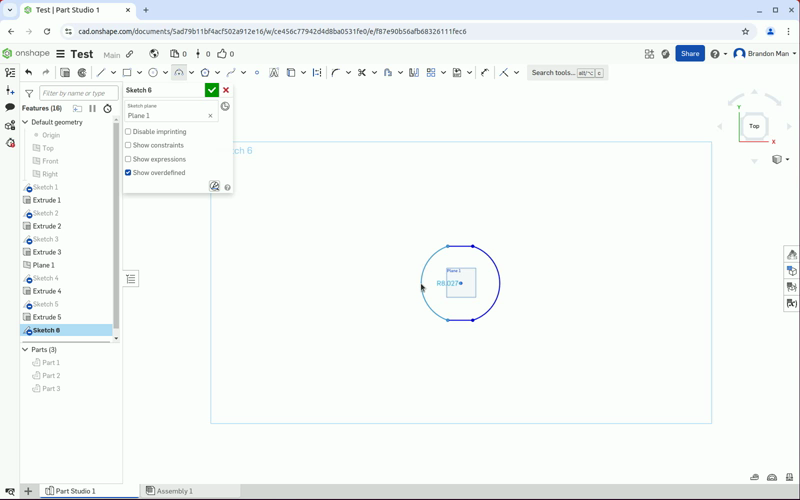
mouse_move(473, 266)
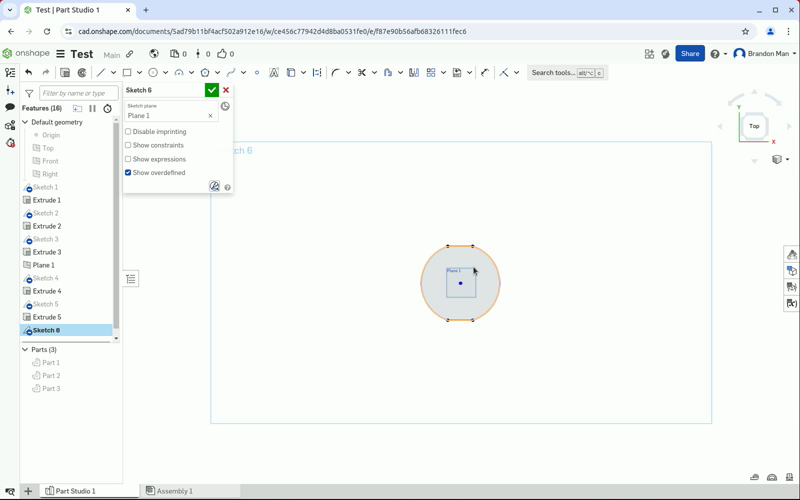
click(473, 266)
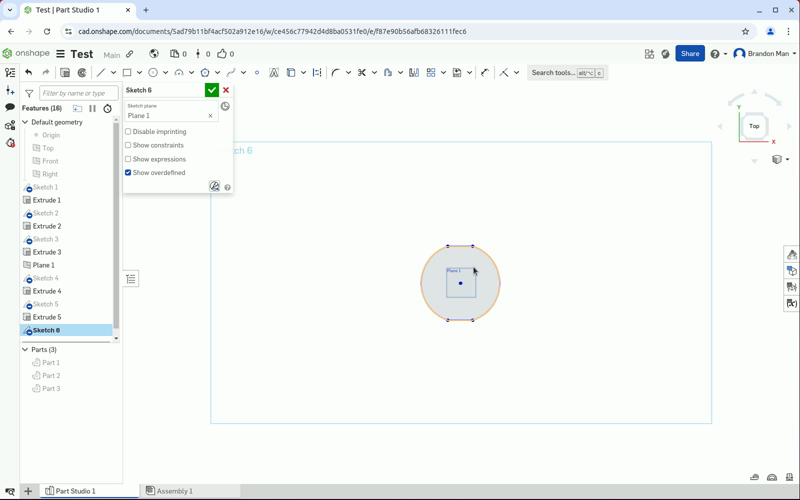
mouse_move(73, 352)
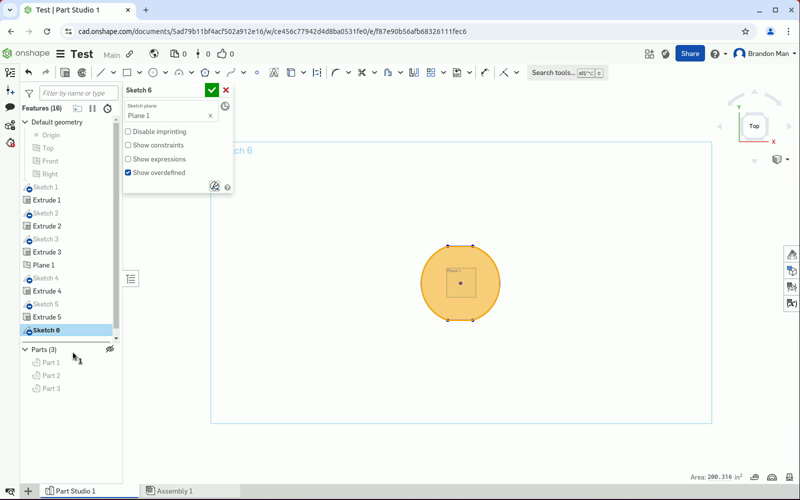
key(shift+y)
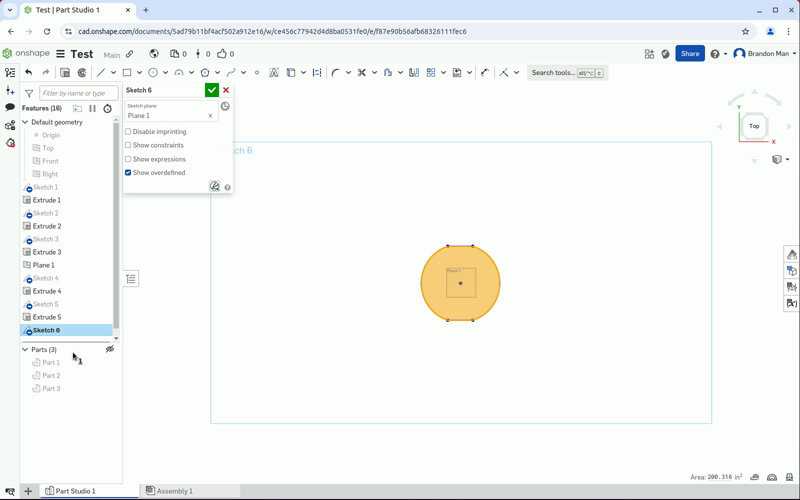
key(shift+e)
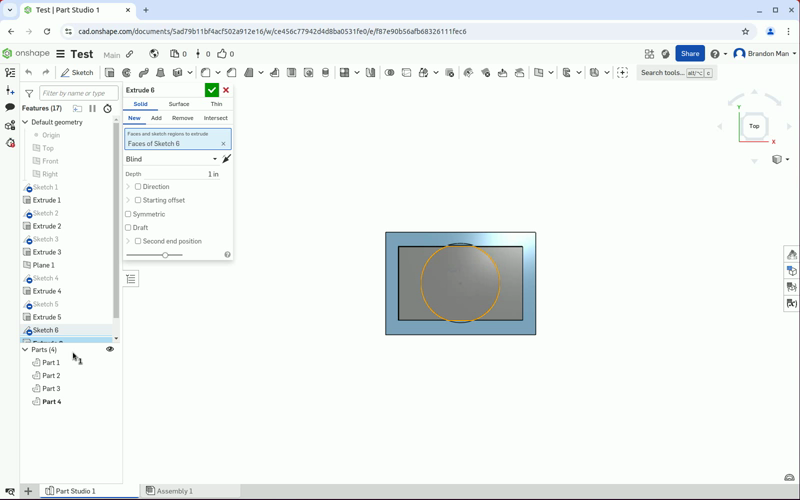
mouse_move(143, 106)
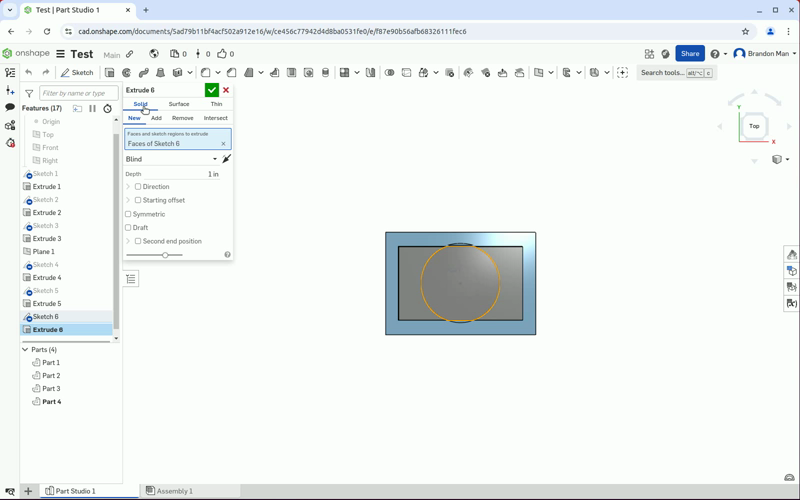
click(143, 106)
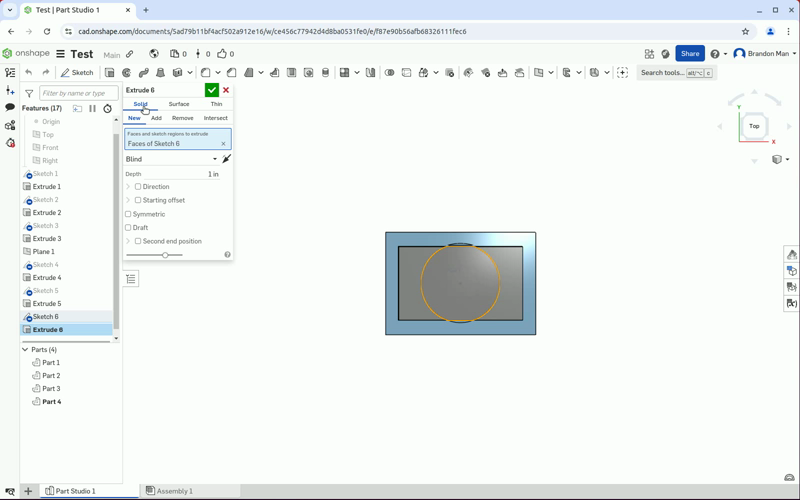
mouse_move(186, 120)
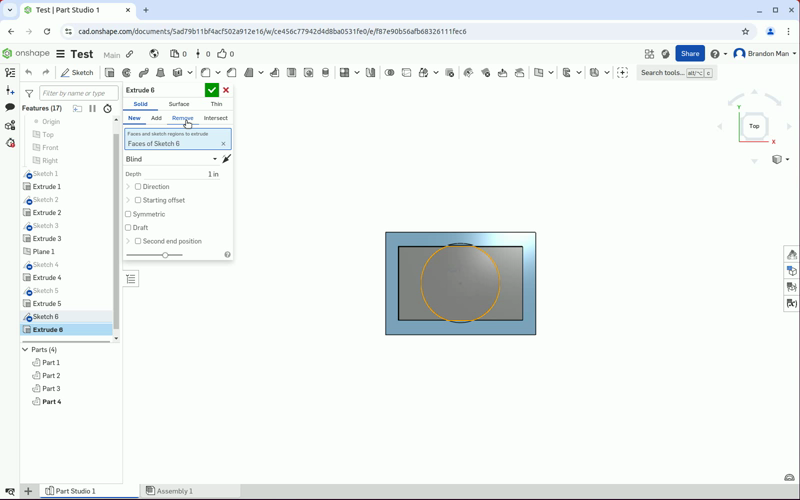
click(186, 120)
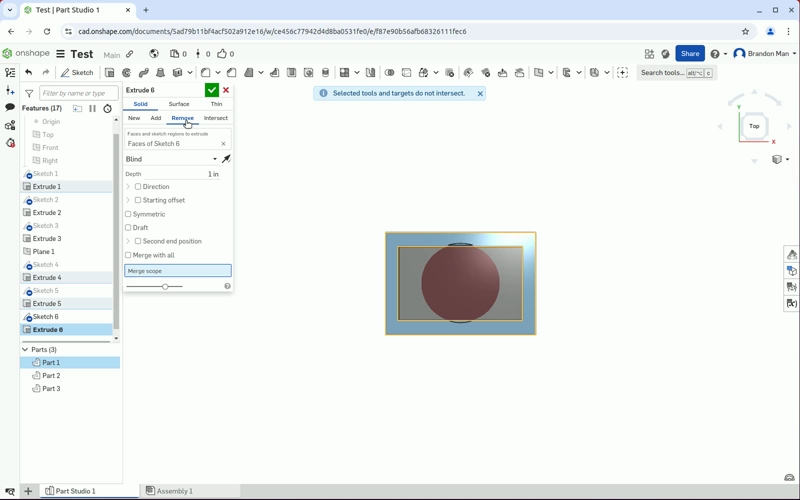
key(tab, 4)
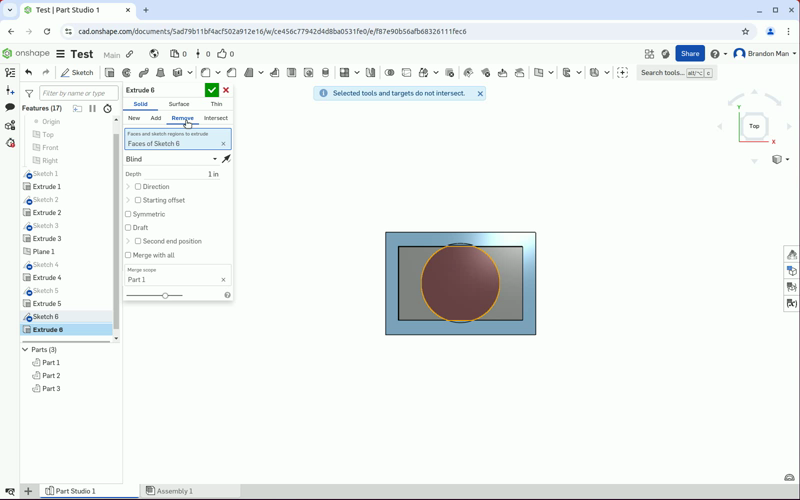
text(10.351)
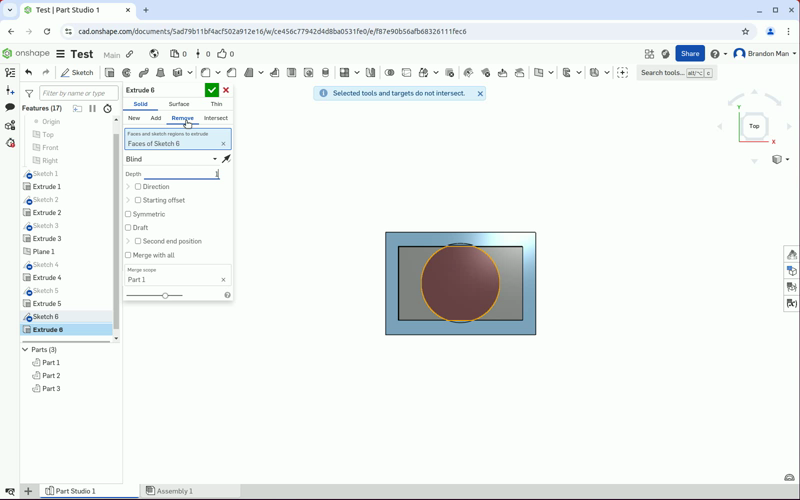
key(tab, 6)
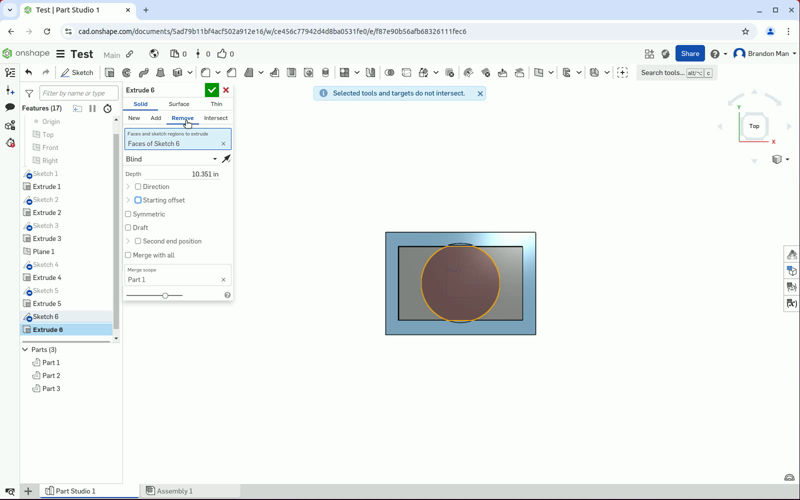
key(space)
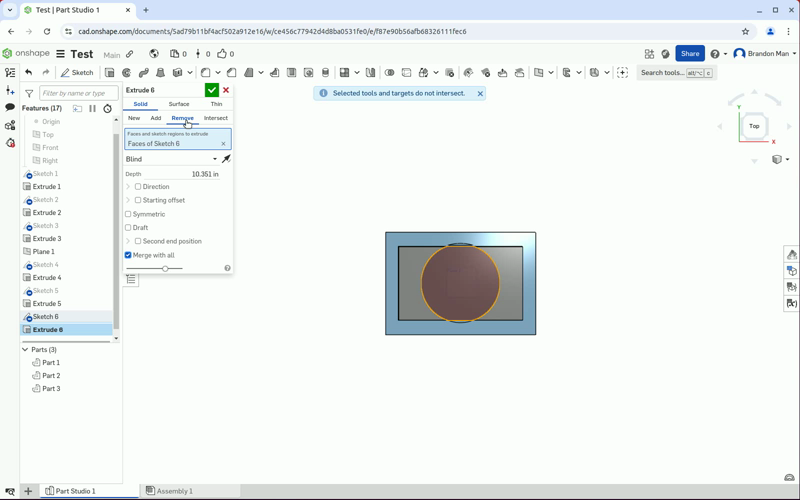
key(enter)
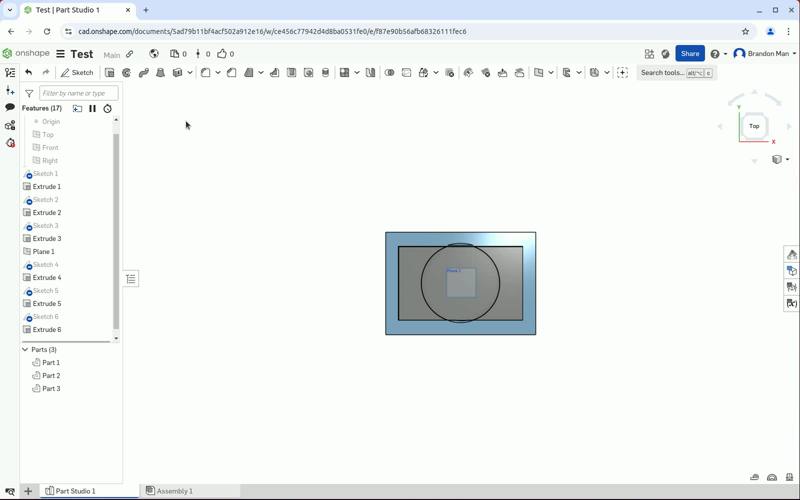
key(shift+h)
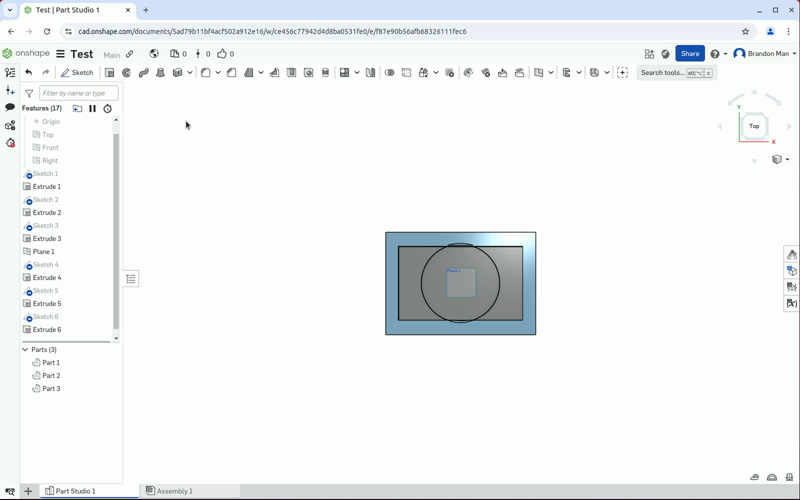
key(shift+h)
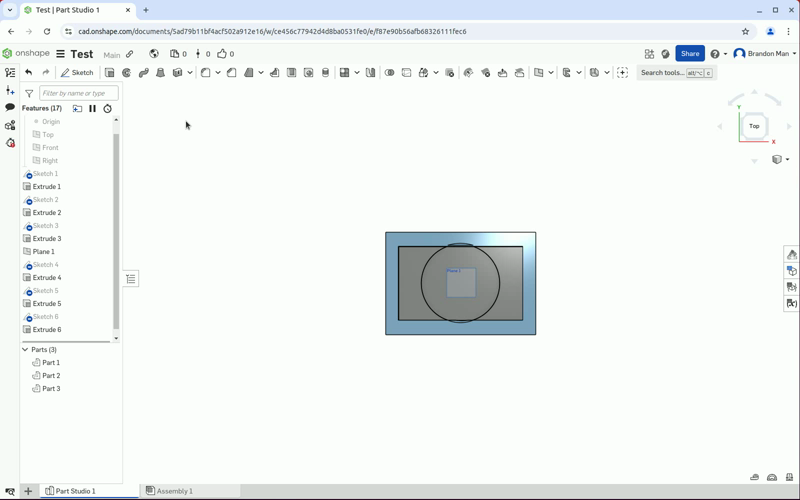
key(shift+7)
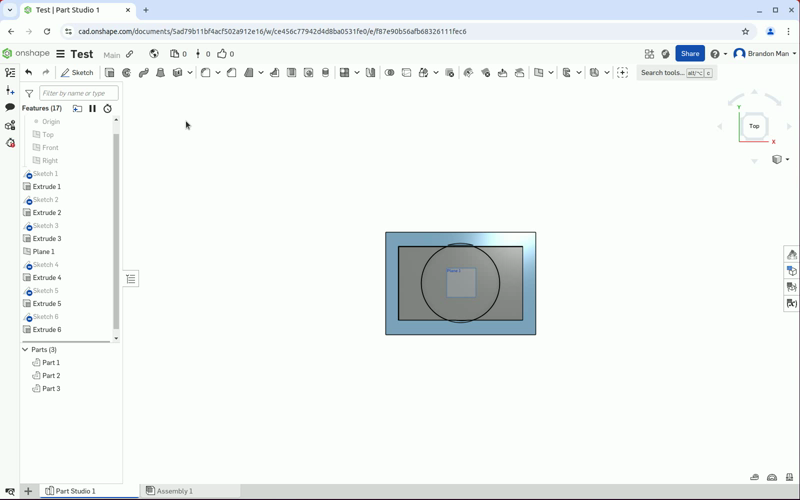
key(up, 3)
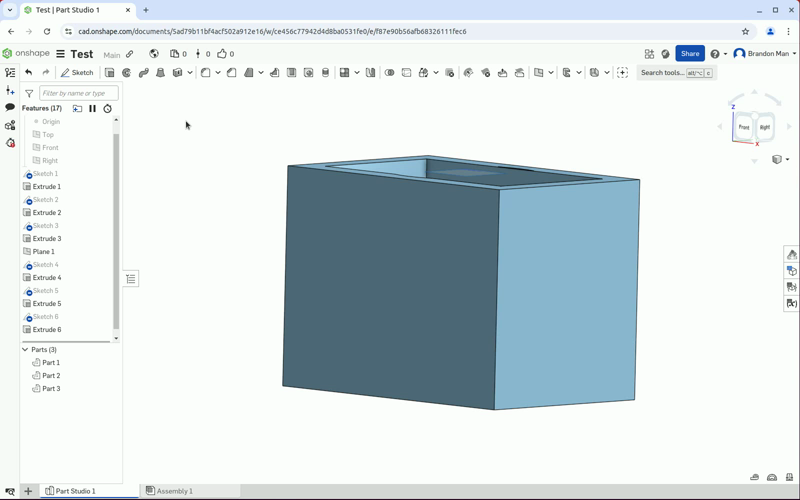
key(left, 3)
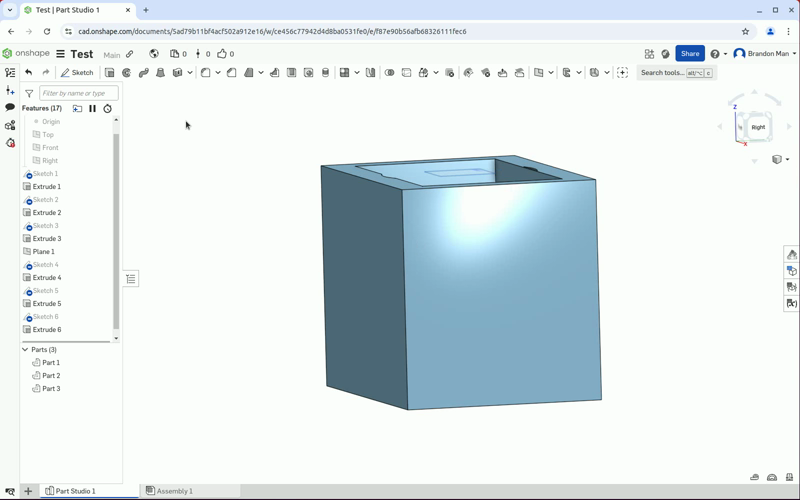
key(right, 3)
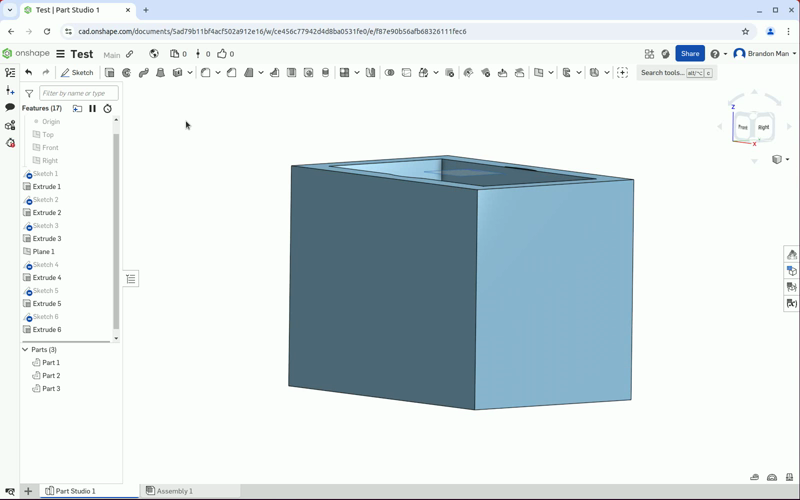
key(down, 3)
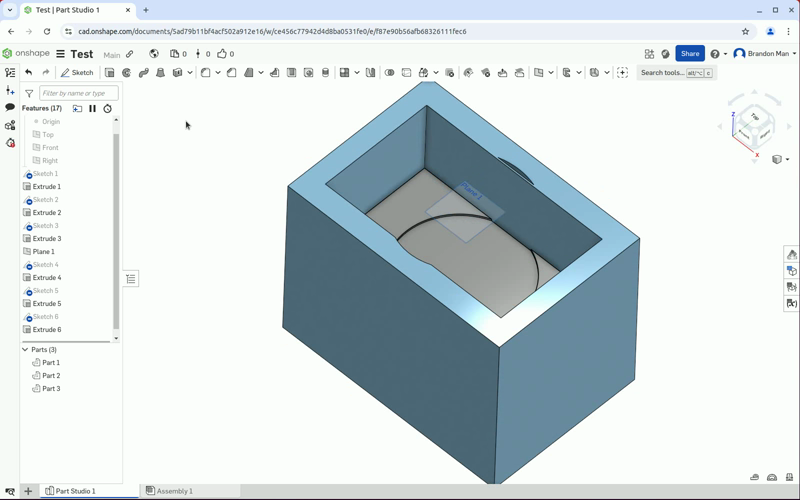
mouse_move(69, 176)
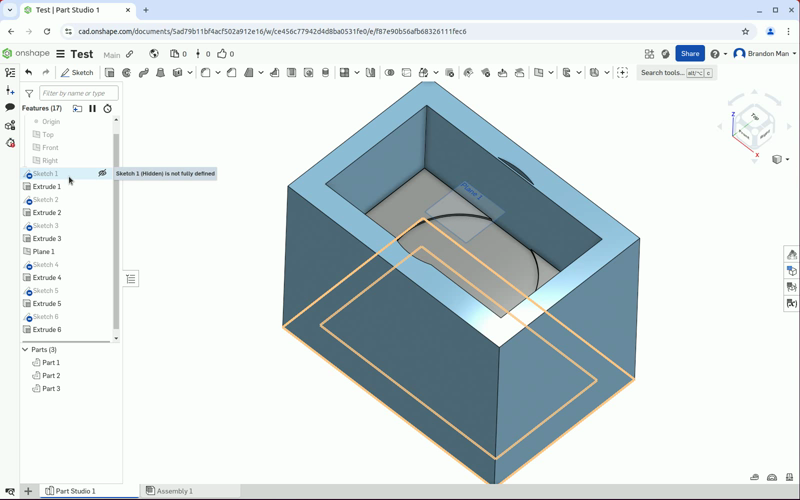
click(69, 176)